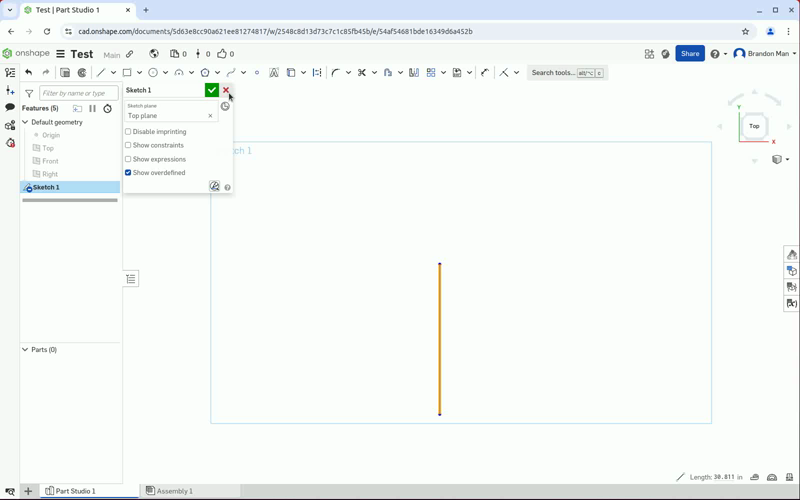
key(shift+h)
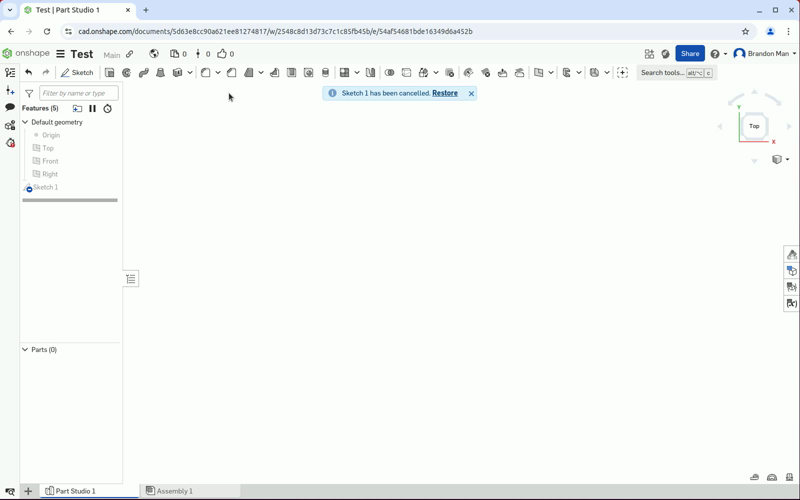
mouse_move(73, 352)
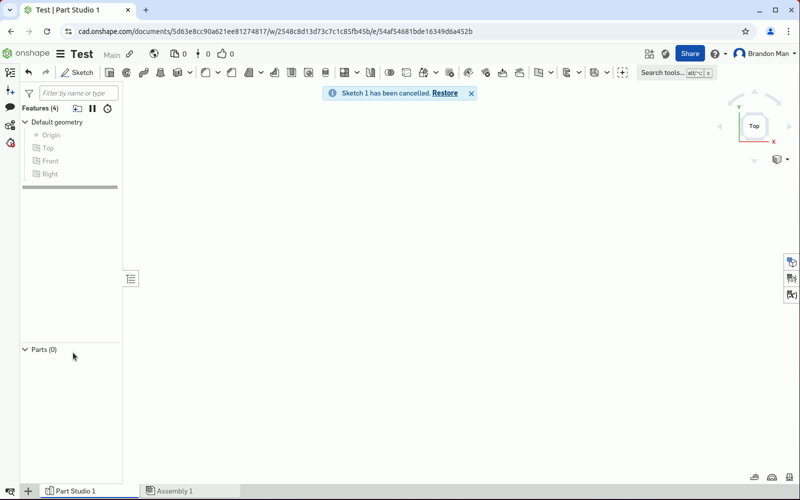
key(y)
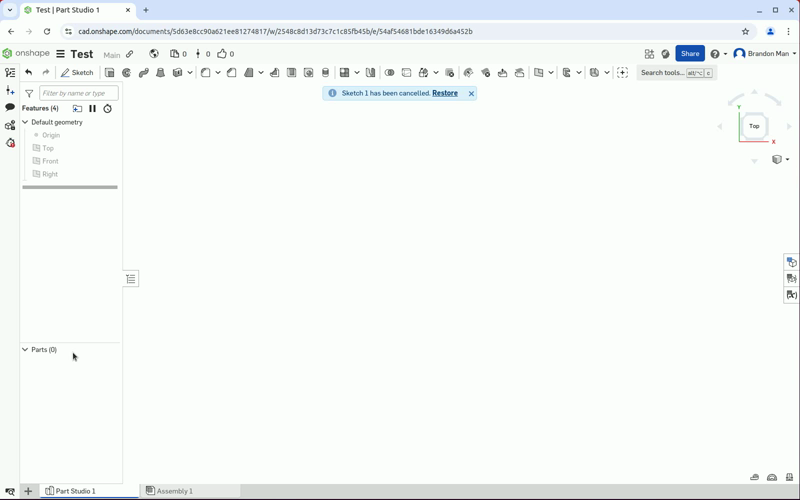
key(shift+p)
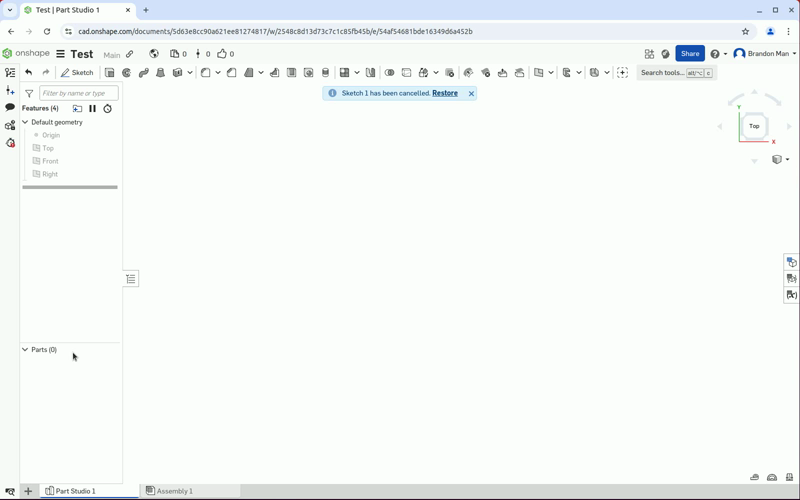
key(space)
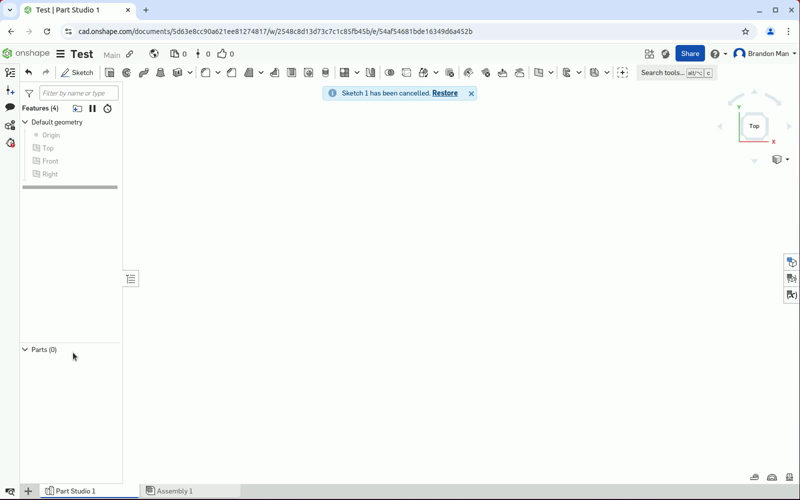
key_down(shift)
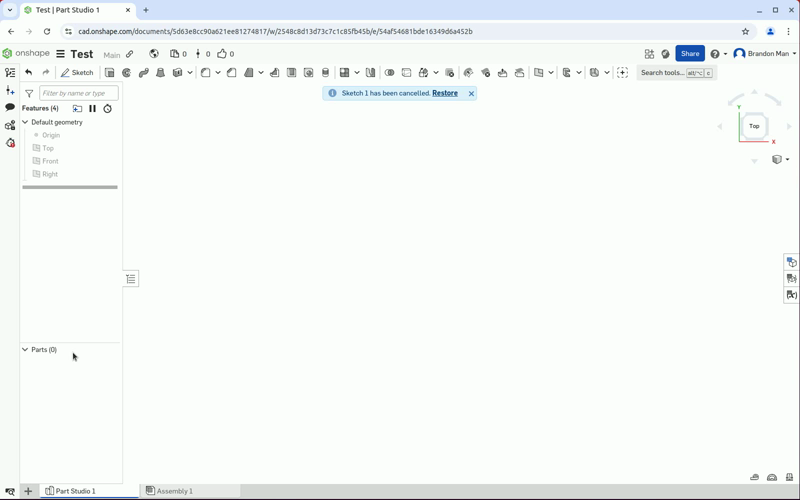
key(up)
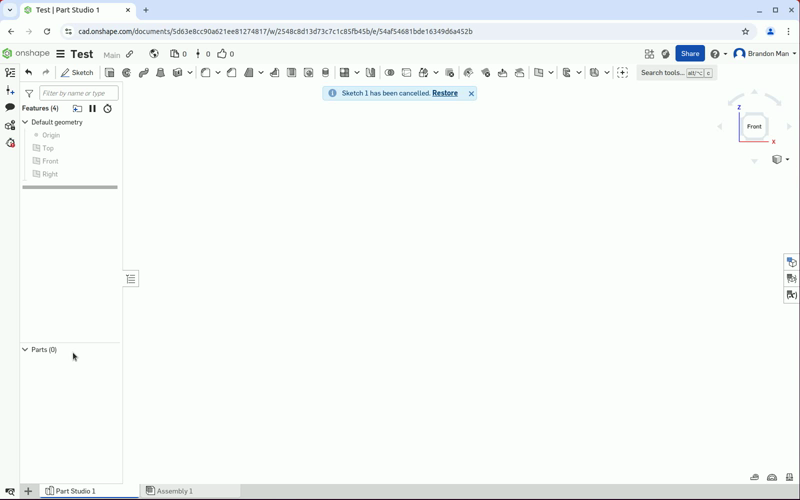
key_up(shift)
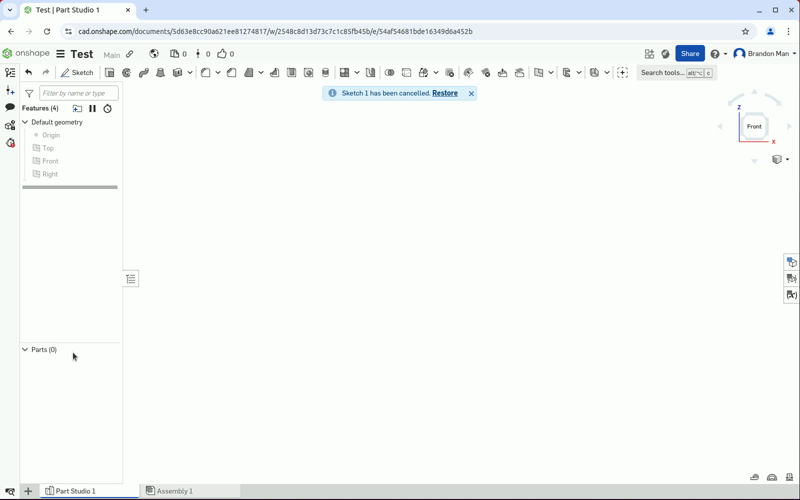
mouse_move(73, 352)
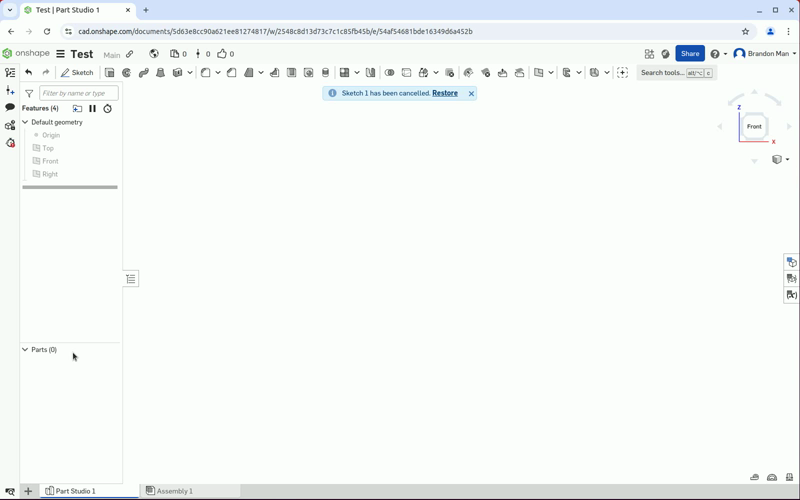
key(shift+y)
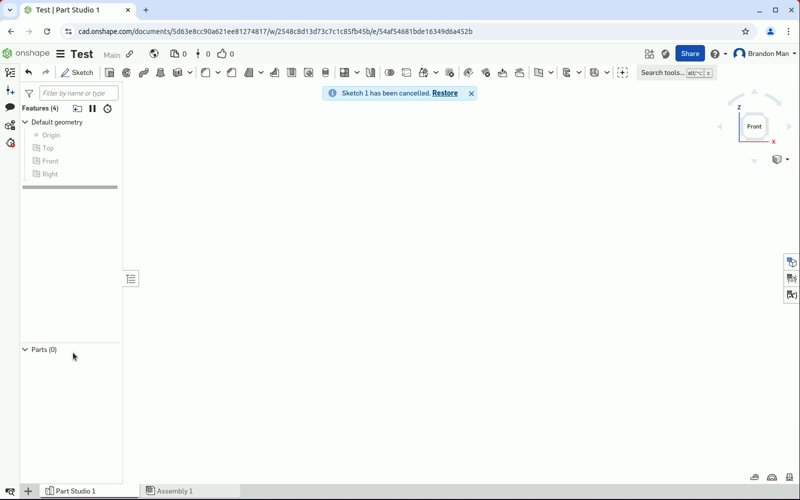
key(shift+s)
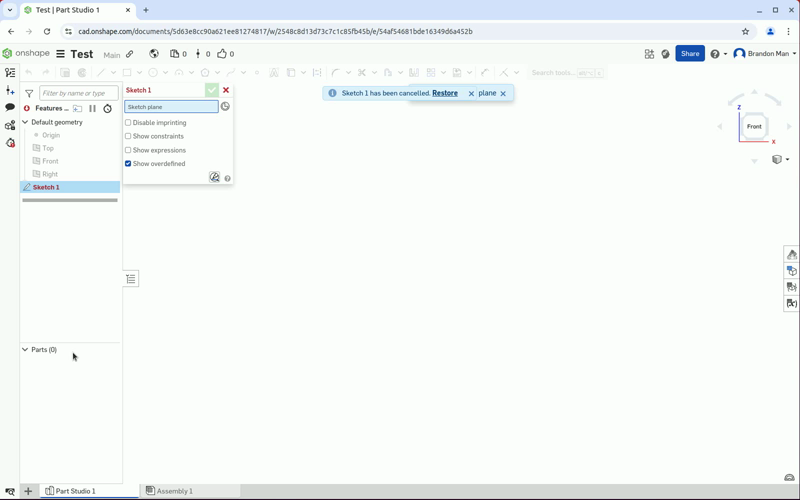
mouse_move(73, 163)
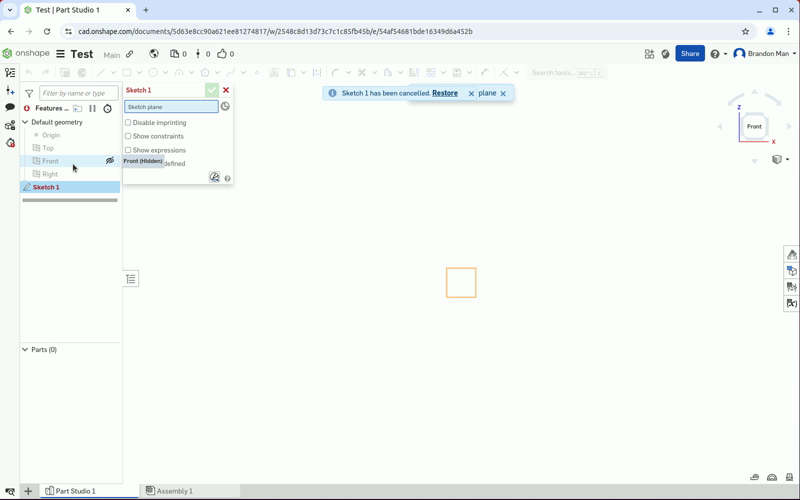
click(73, 163)
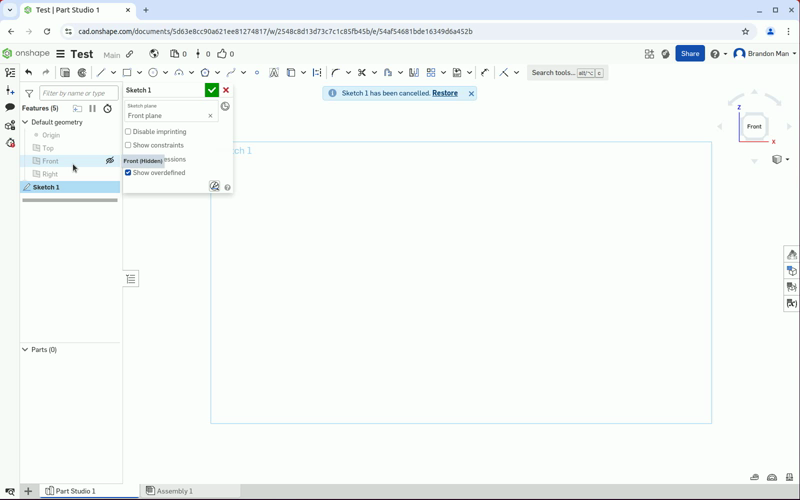
mouse_move(73, 352)
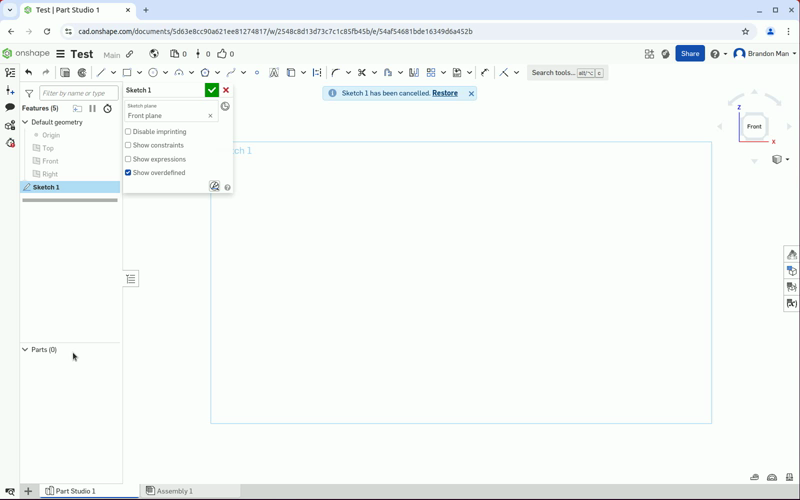
key(y)
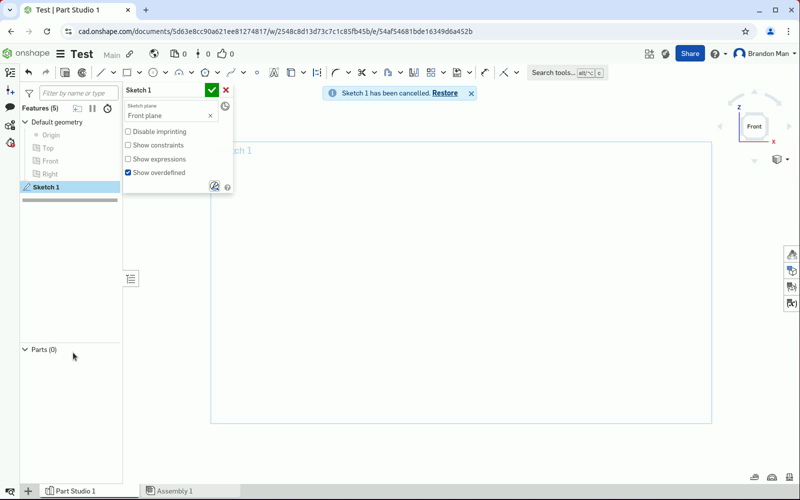
key(l)
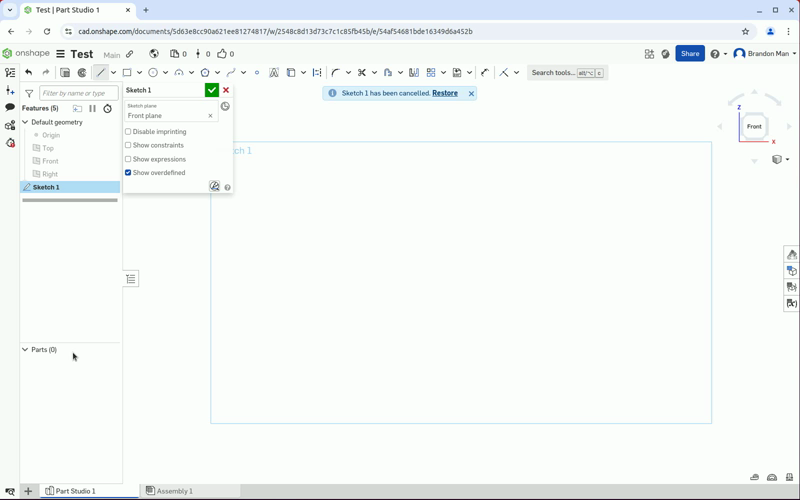
key_down(shift)
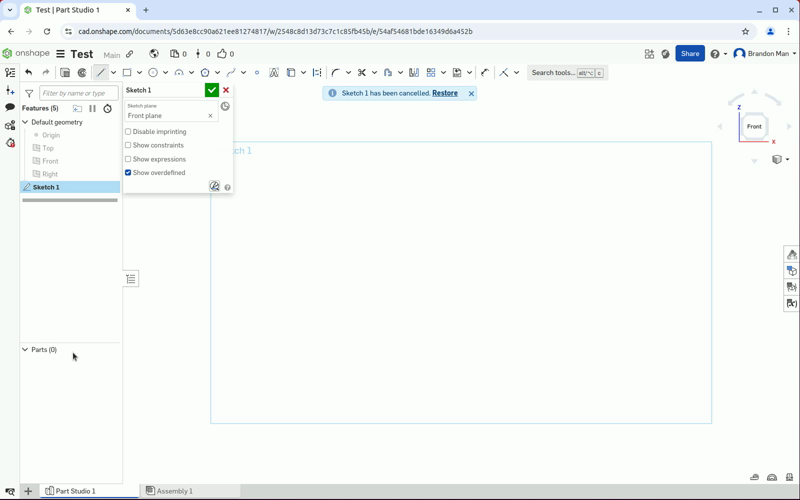
mouse_move(420, 297)
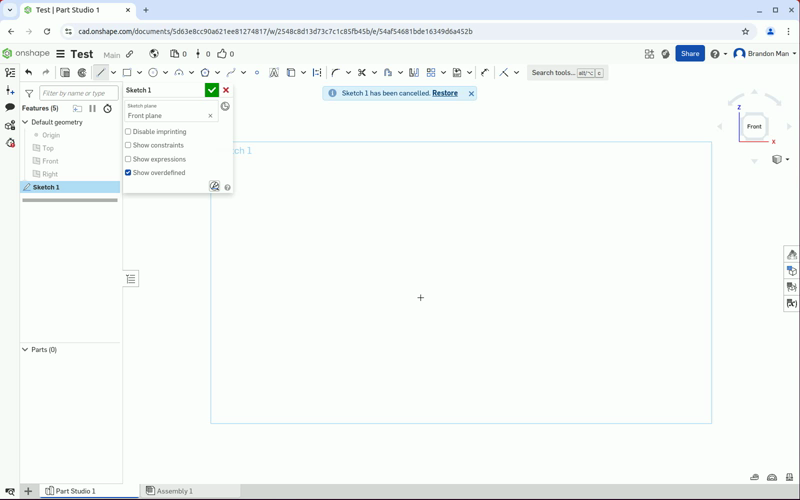
click(420, 297)
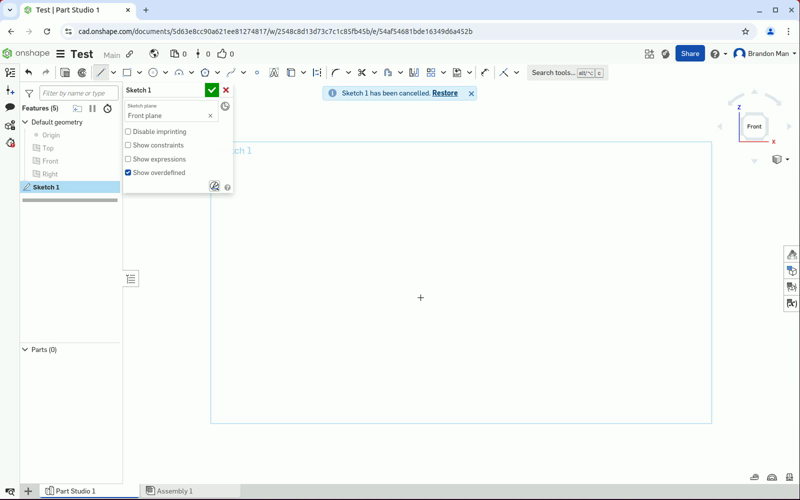
key_up(shift)
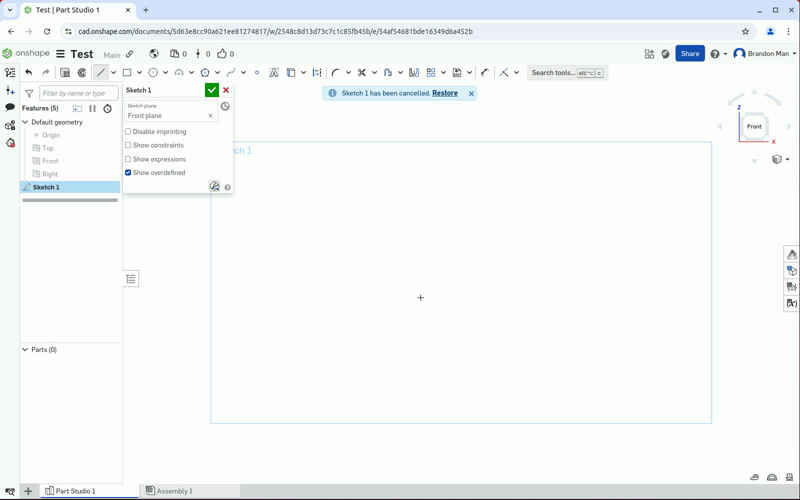
key_down(shift)
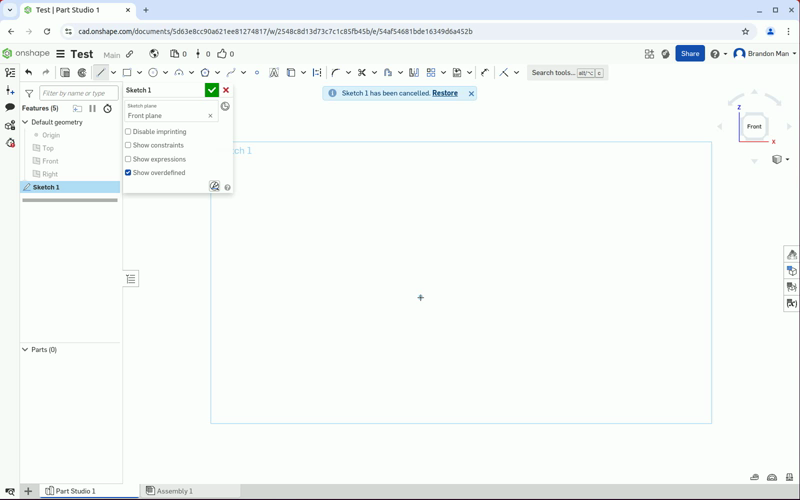
mouse_move(572, 297)
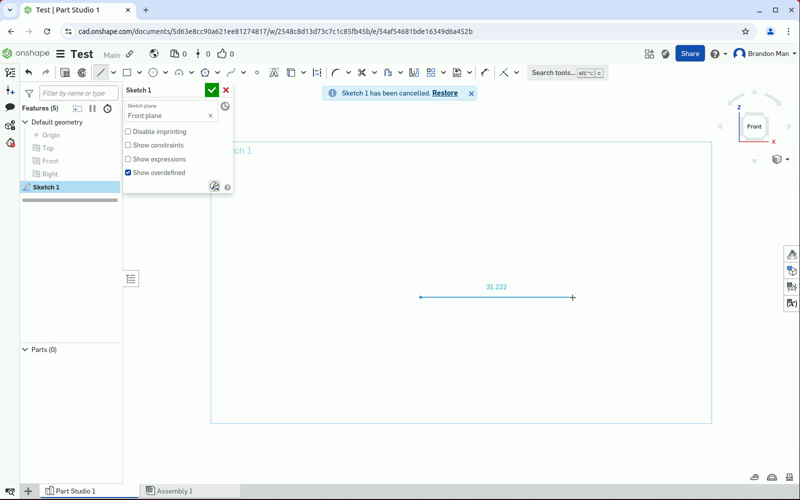
click(572, 297)
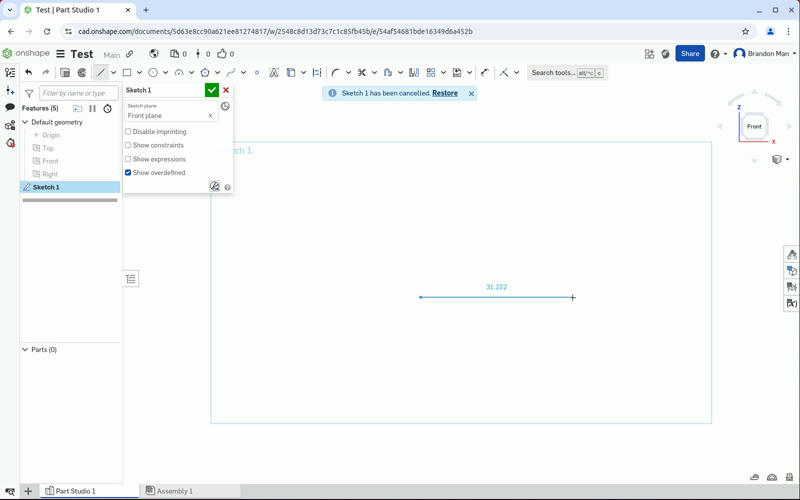
key_up(shift)
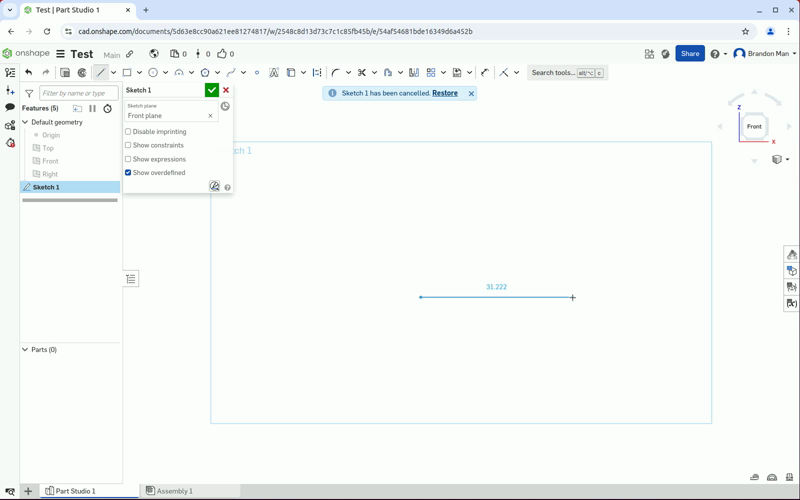
key_down(shift)
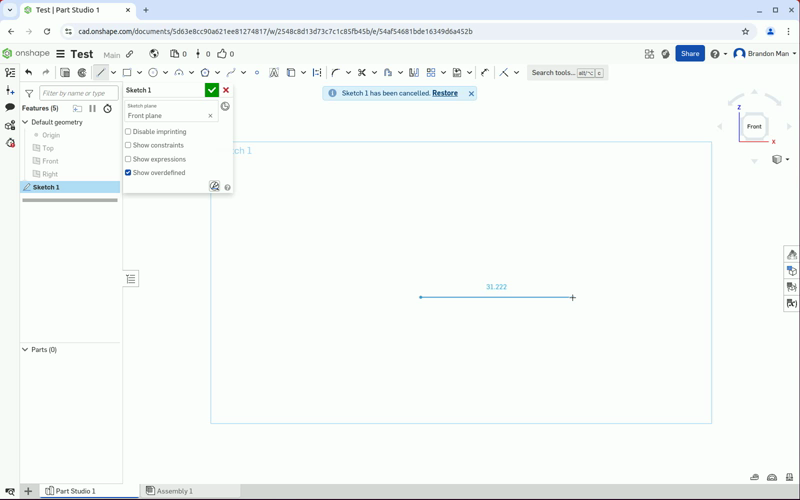
mouse_move(572, 229)
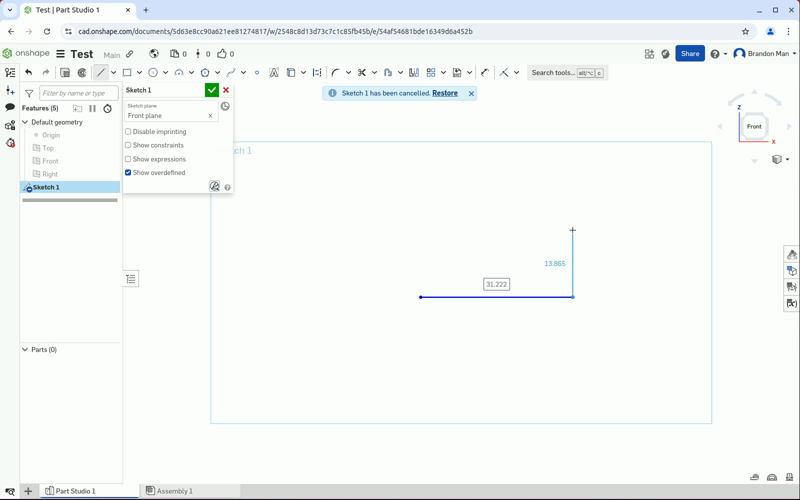
click(572, 229)
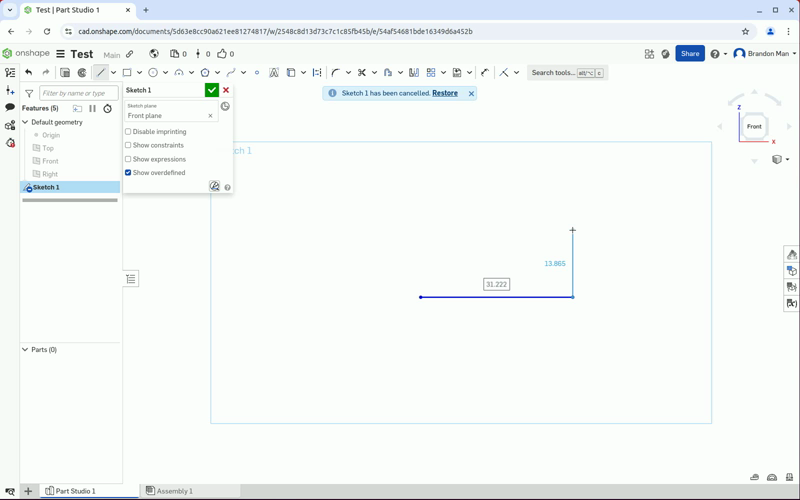
key_up(shift)
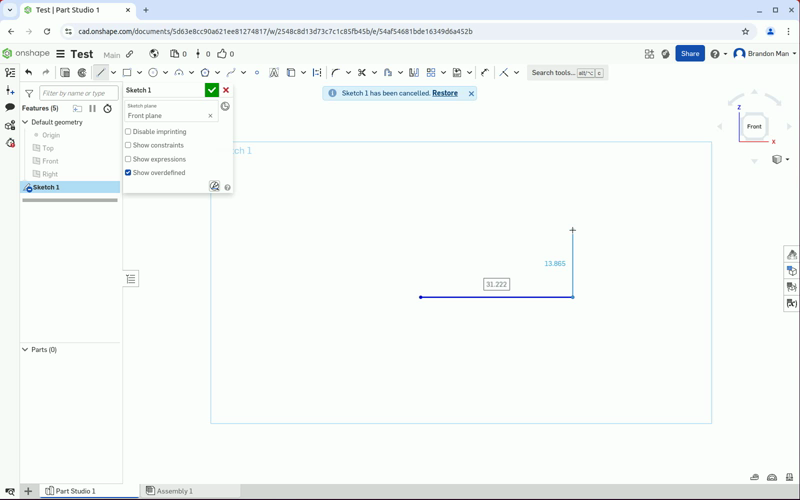
key_down(shift)
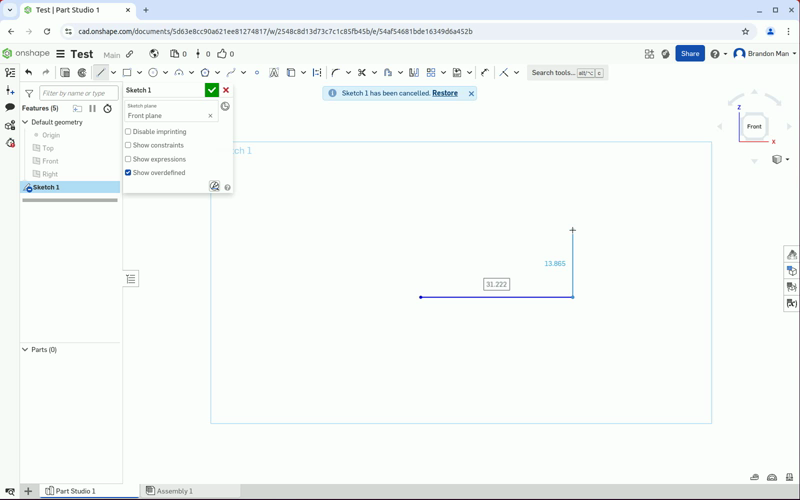
mouse_move(477, 229)
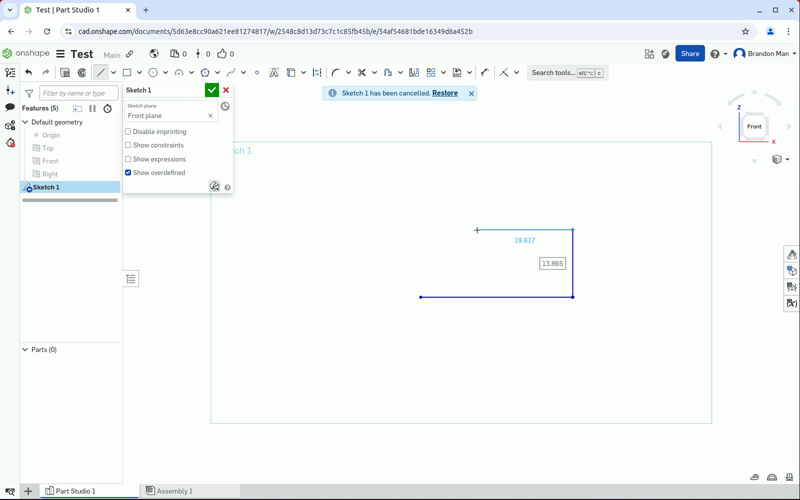
click(477, 229)
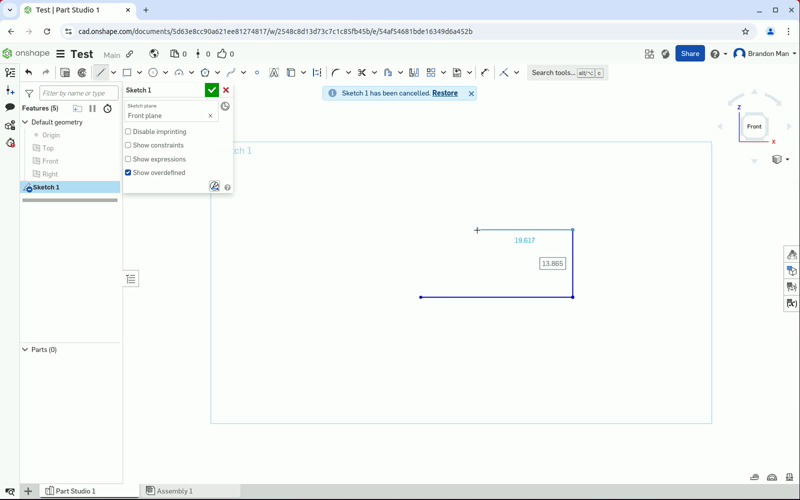
key_up(shift)
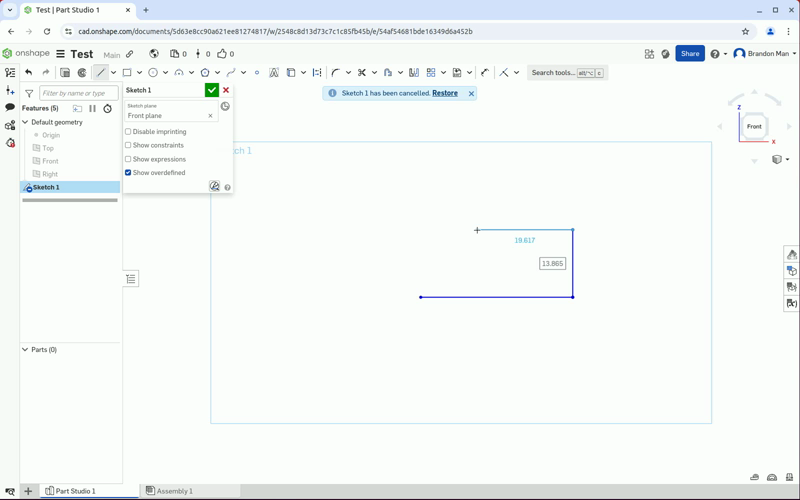
key_down(shift)
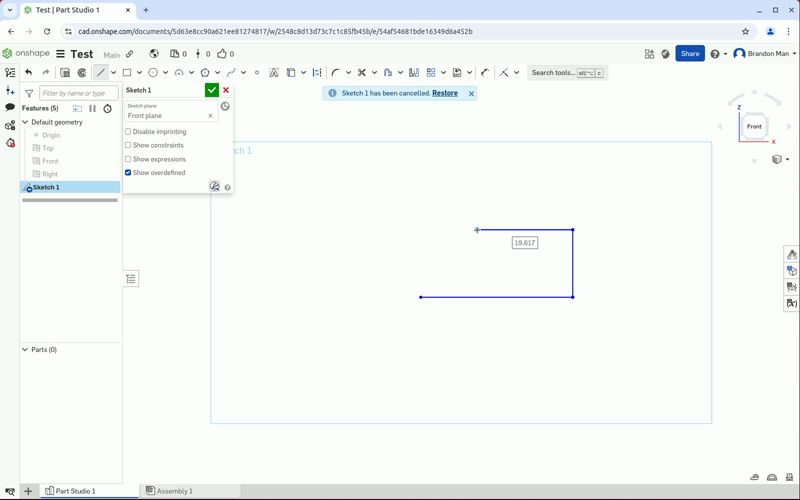
mouse_move(477, 297)
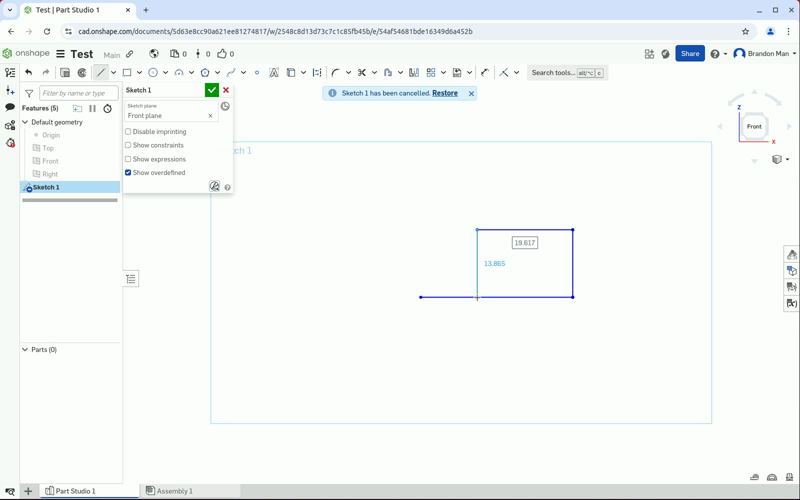
click(477, 297)
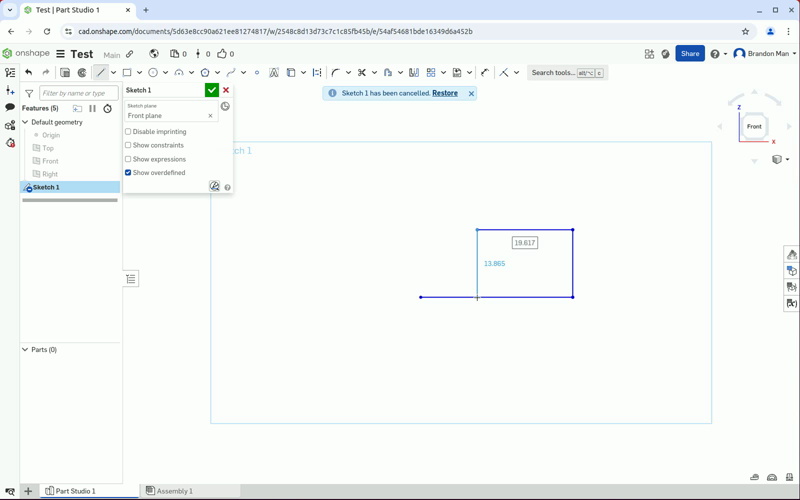
key_up(shift)
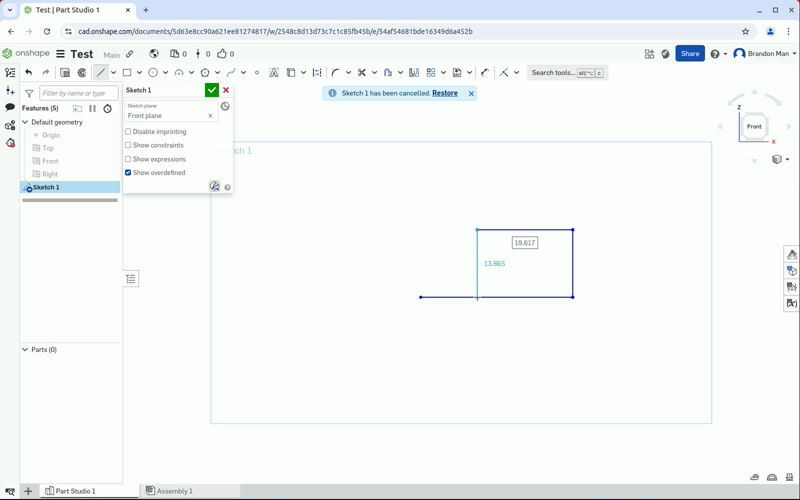
key_down(shift)
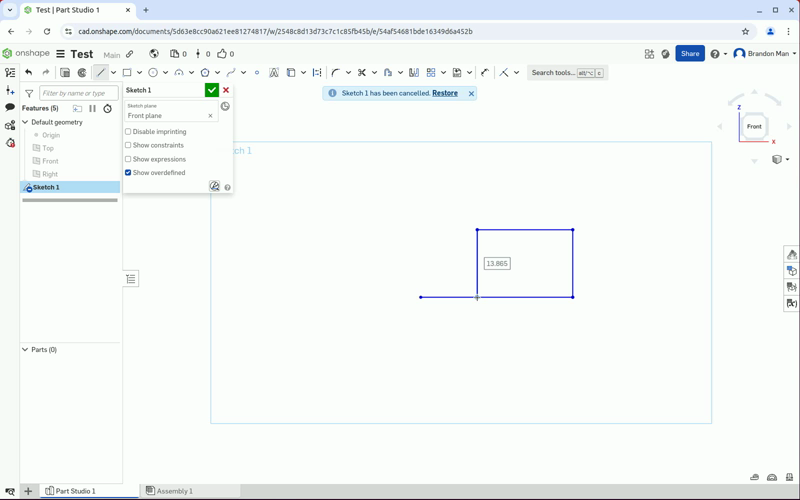
mouse_move(507, 297)
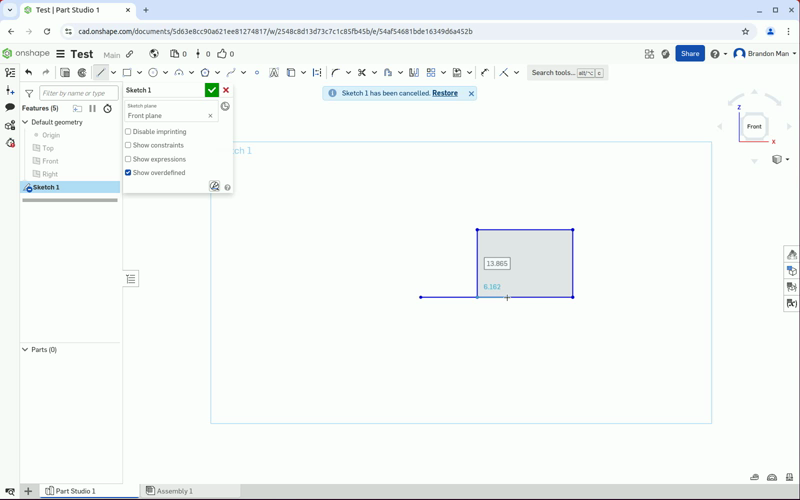
mouse_move(424, 297)
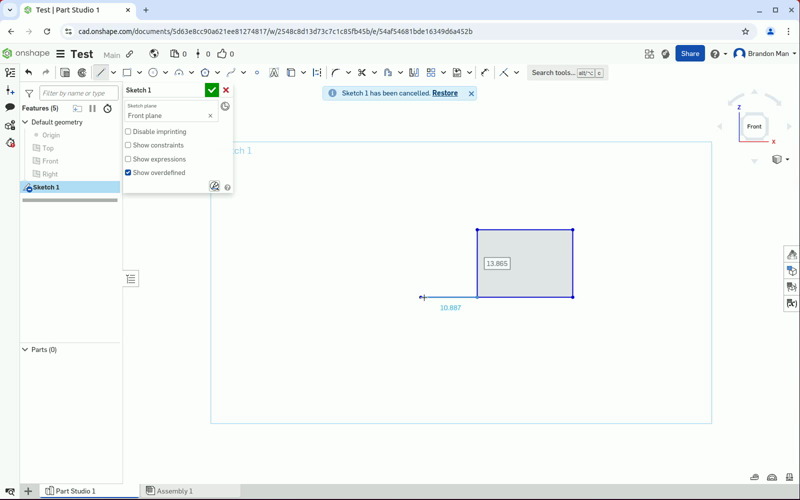
scroll(6)
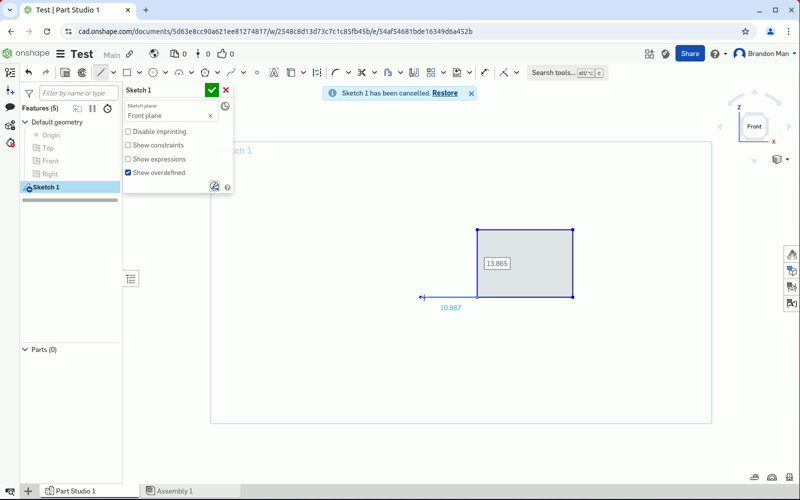
scroll(6)
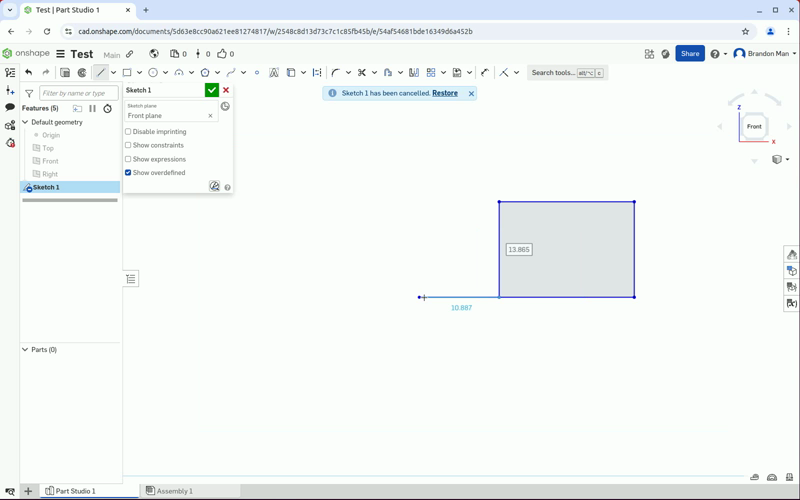
scroll(6)
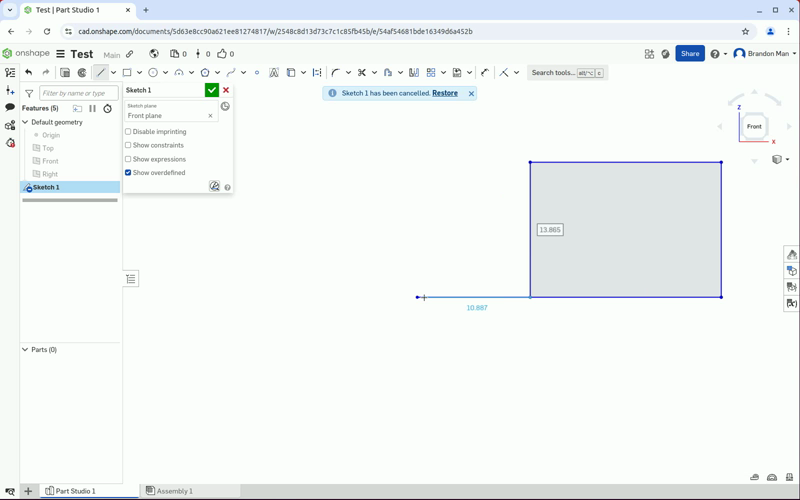
scroll(6)
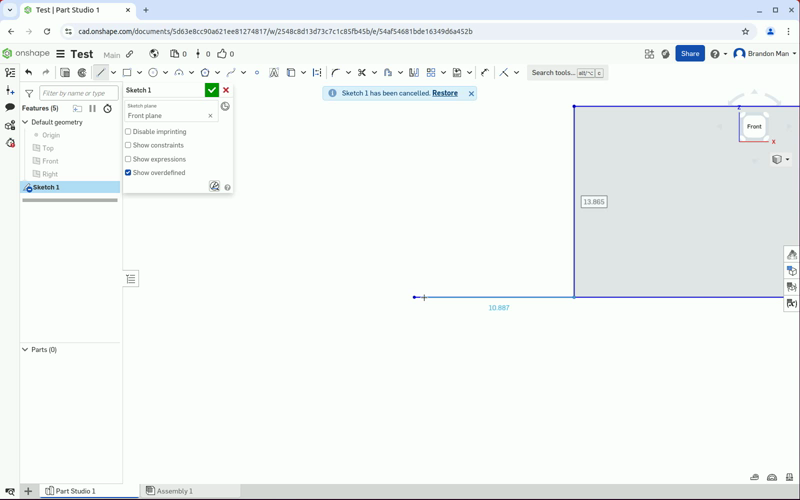
scroll(6)
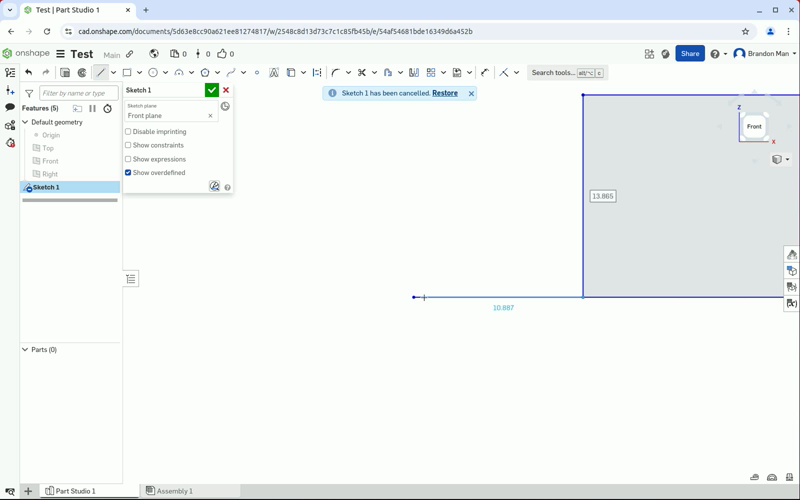
scroll(6)
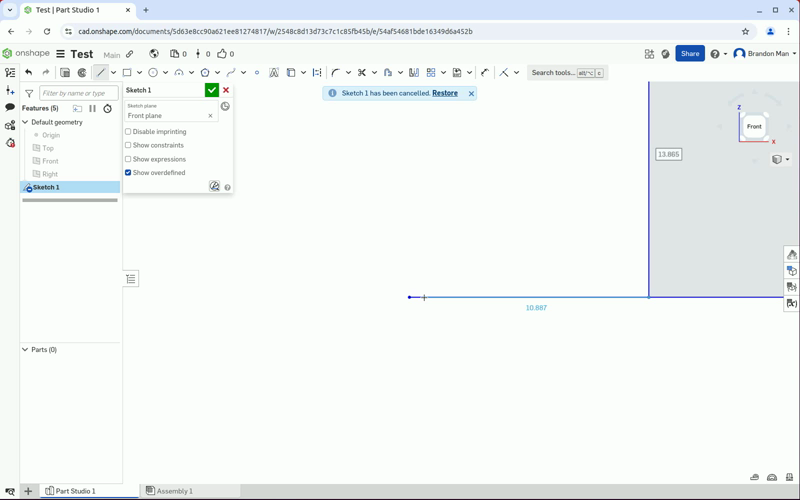
scroll(6)
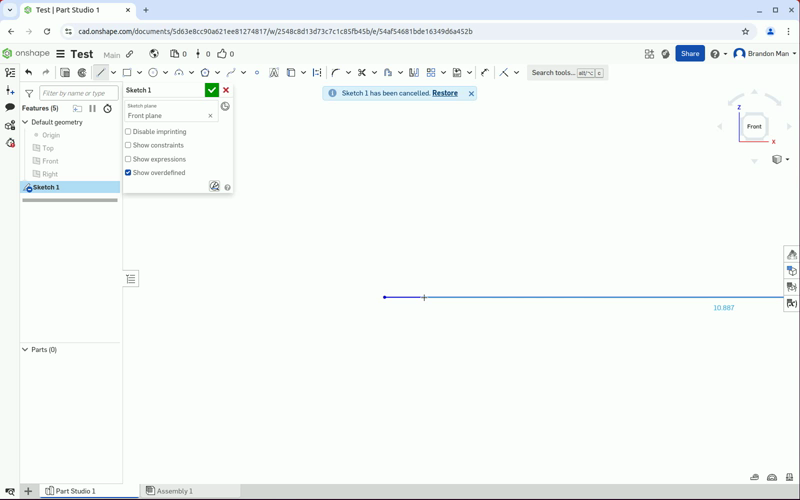
click(424, 297)
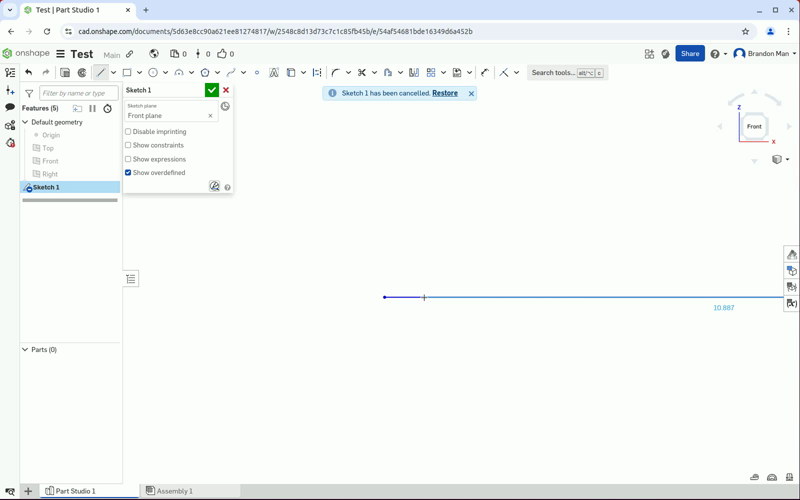
scroll(-6)
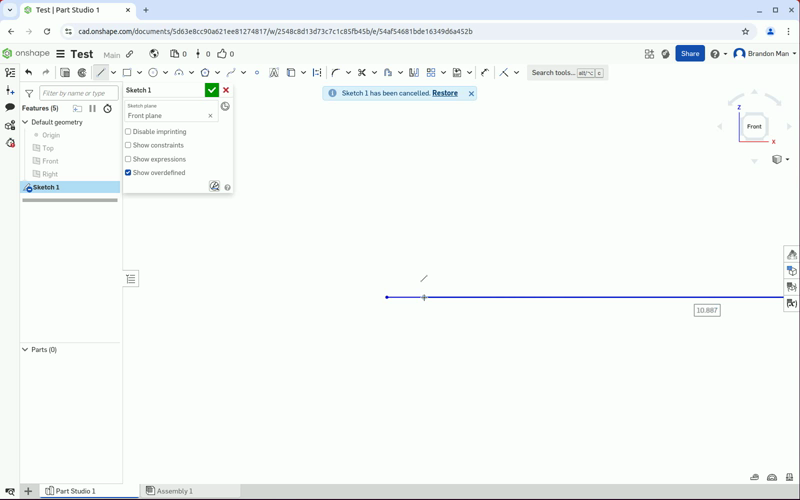
scroll(-6)
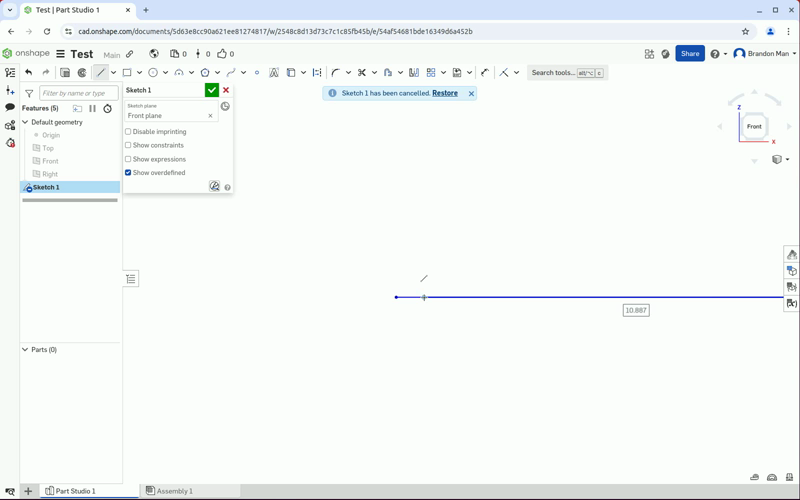
scroll(-6)
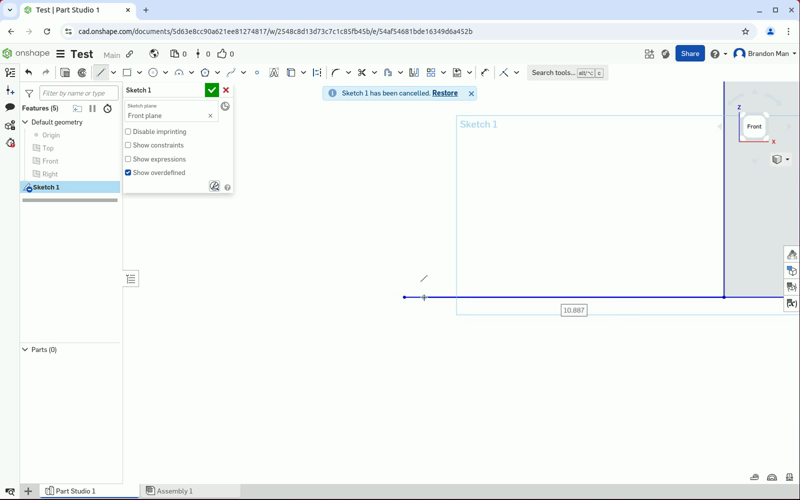
scroll(-6)
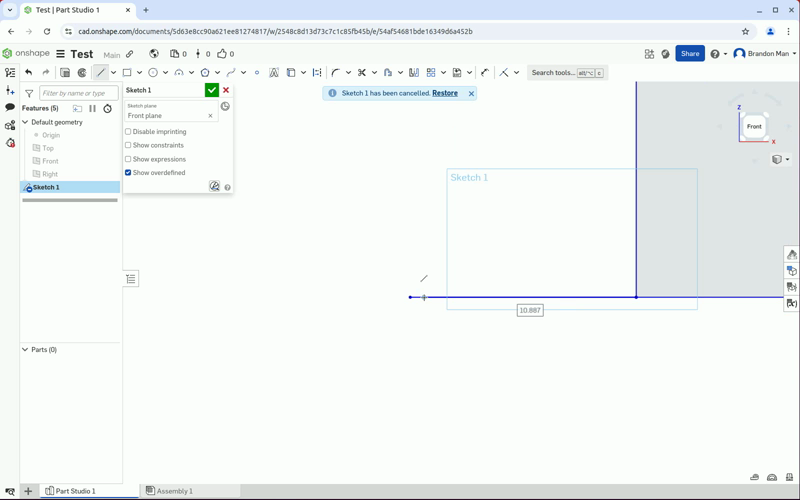
scroll(-6)
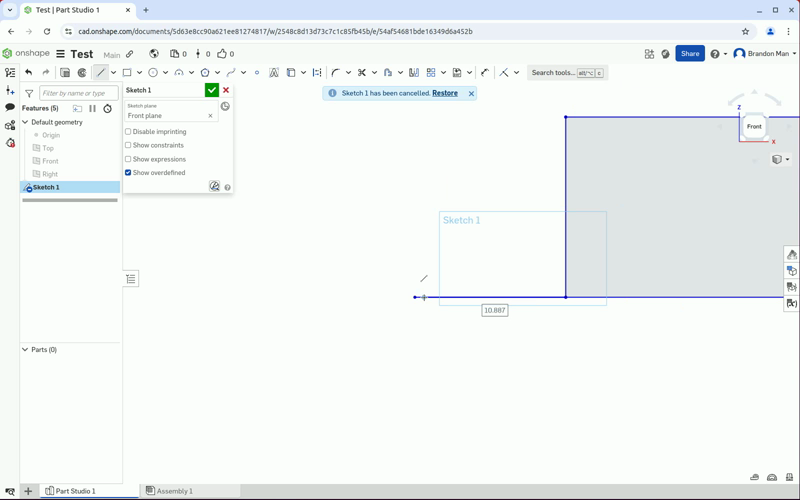
scroll(-6)
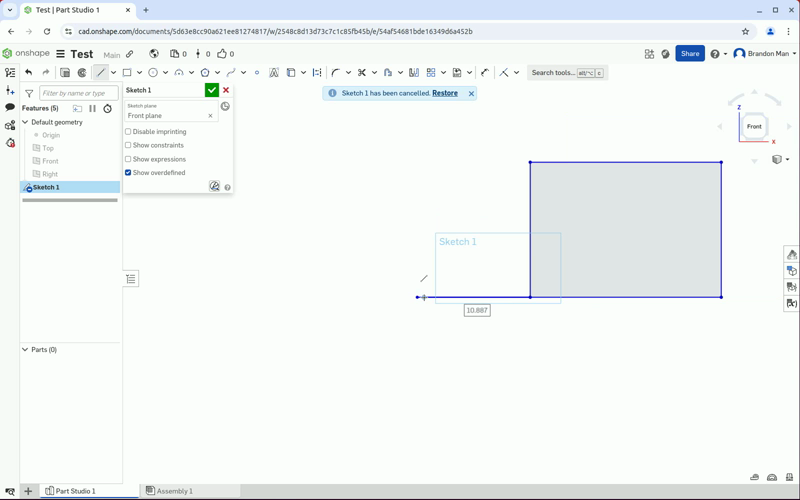
scroll(-6)
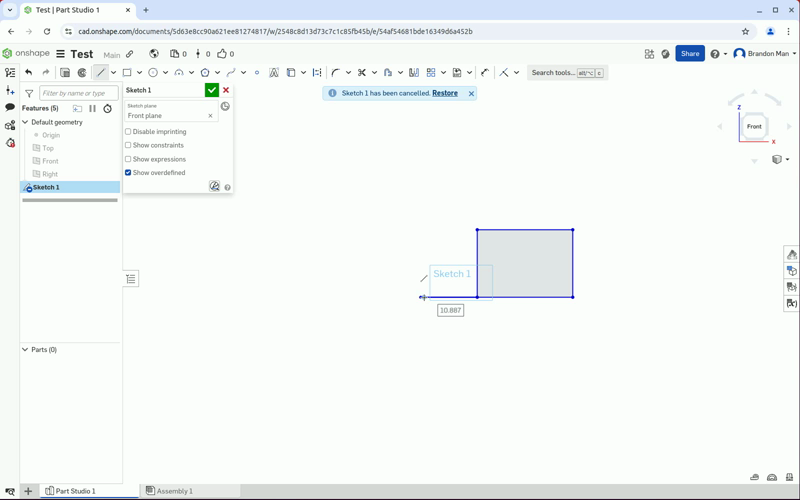
key_up(shift)
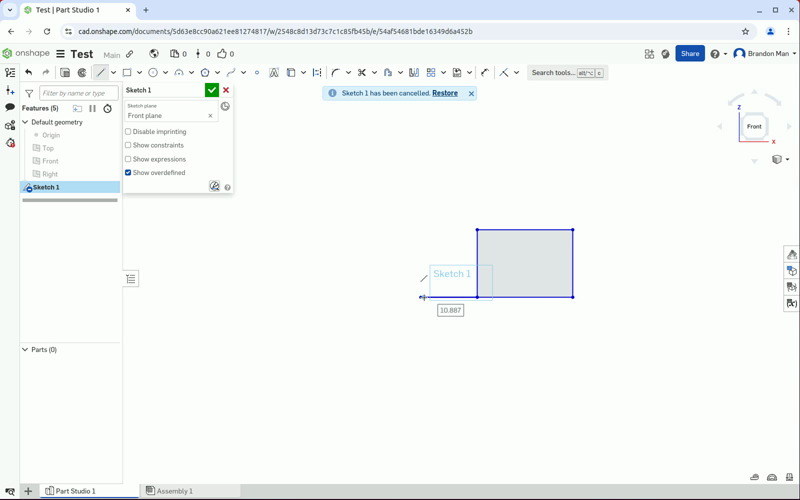
key_down(shift)
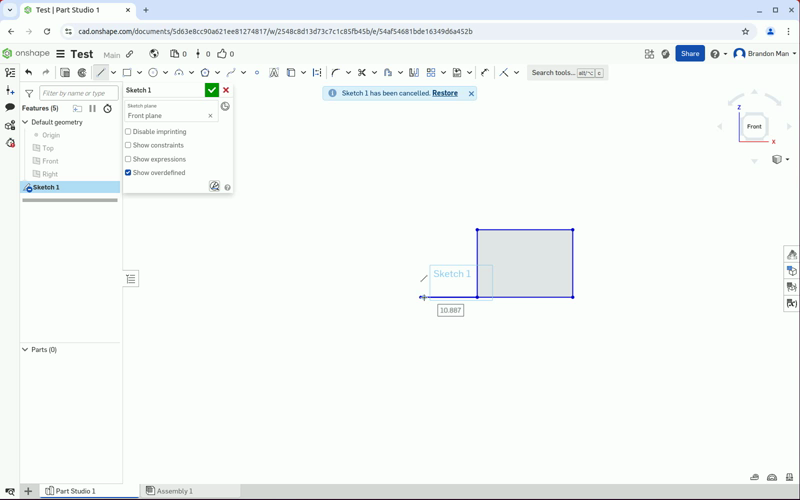
mouse_move(424, 229)
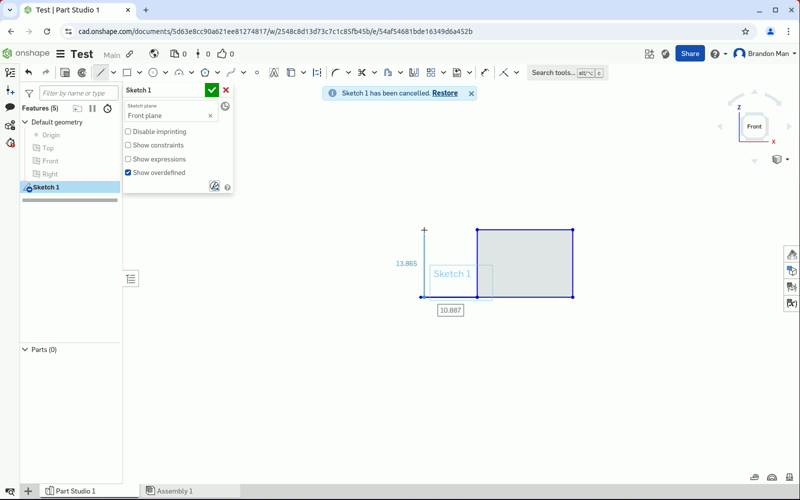
click(424, 229)
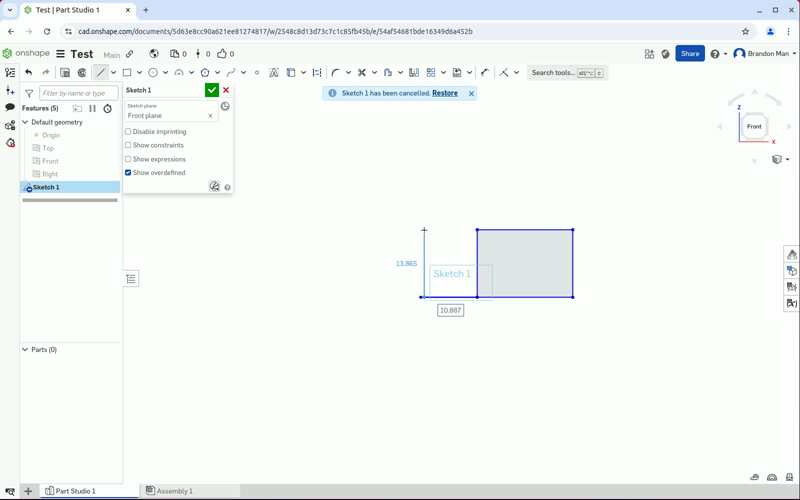
key_up(shift)
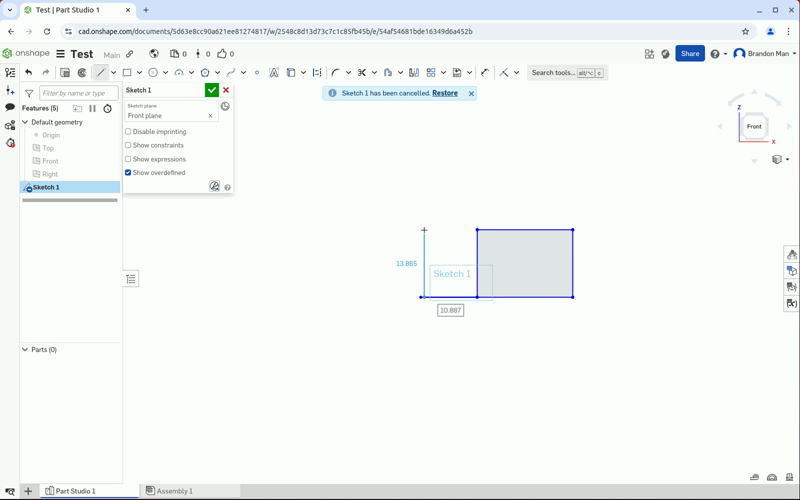
key_down(shift)
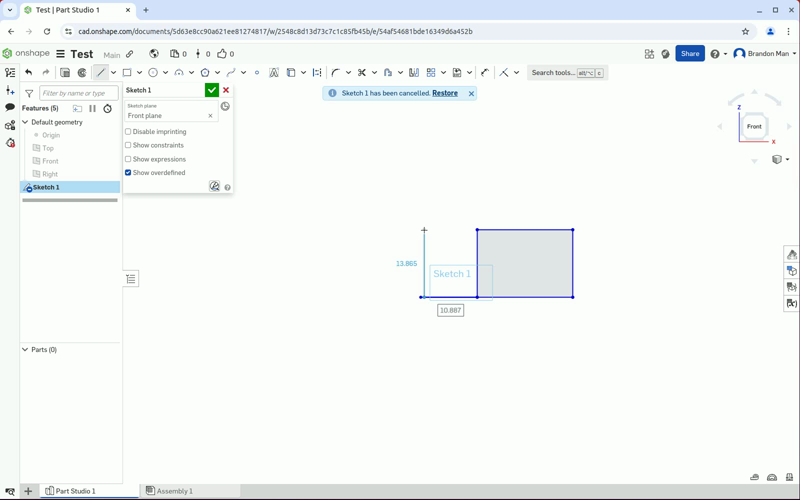
mouse_move(454, 229)
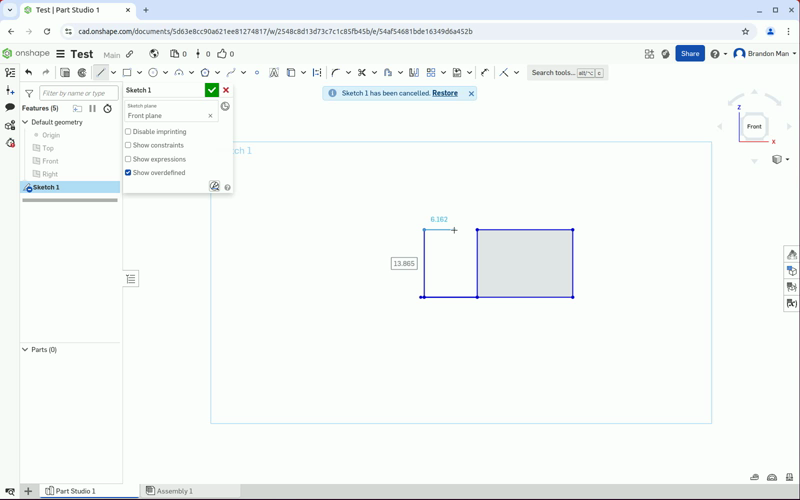
mouse_move(420, 229)
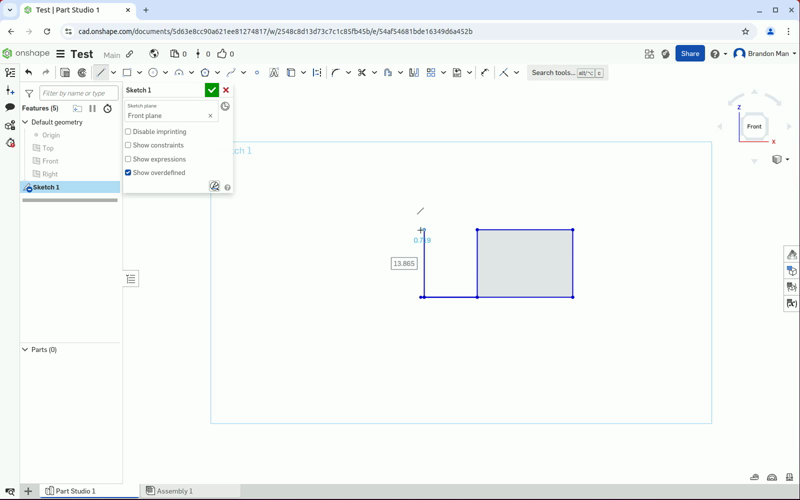
scroll(6)
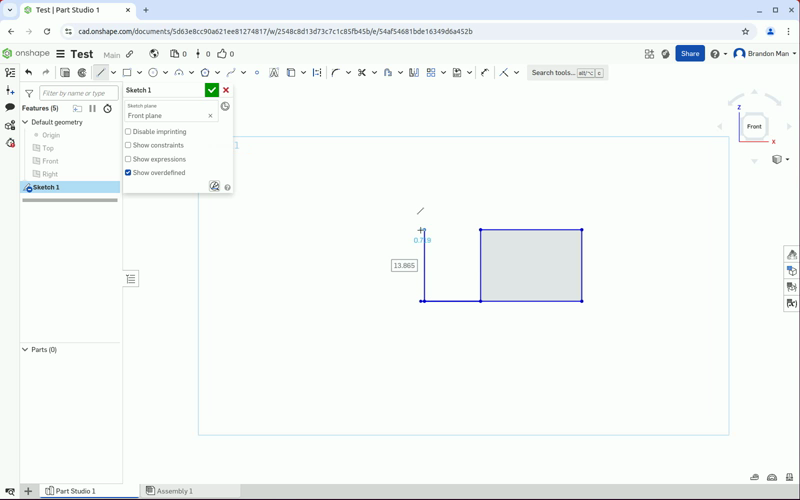
scroll(6)
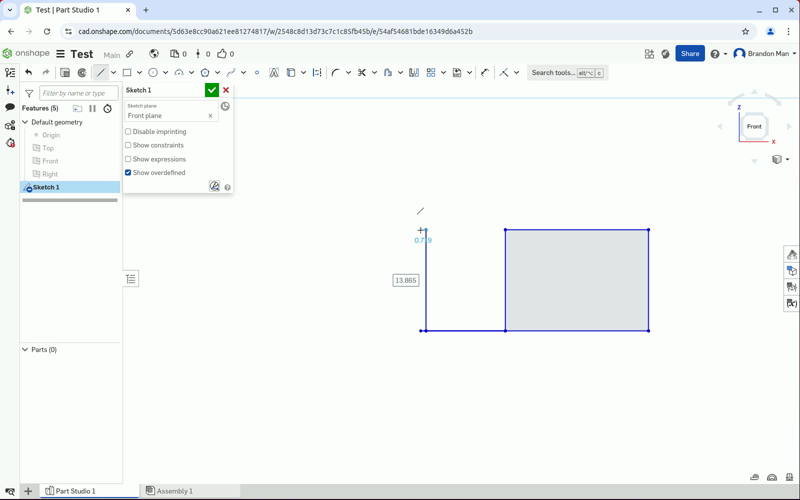
scroll(6)
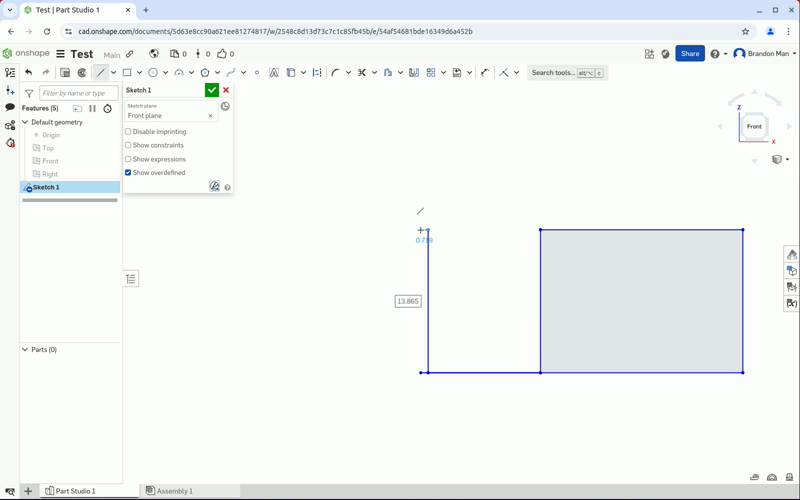
scroll(6)
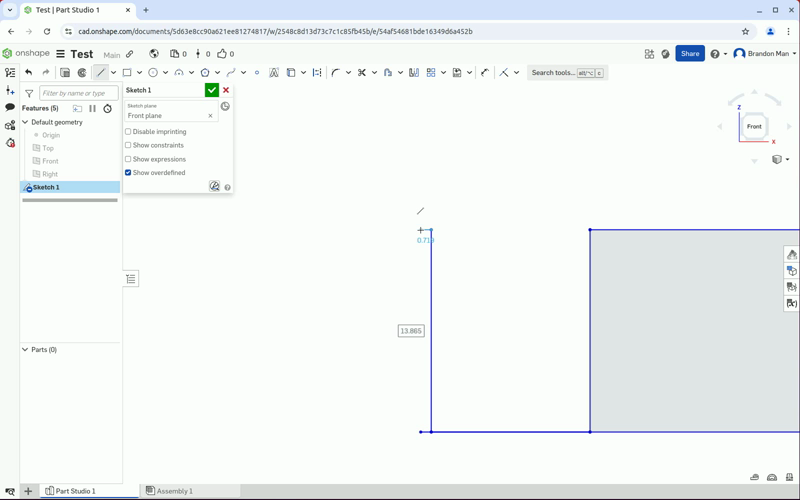
scroll(6)
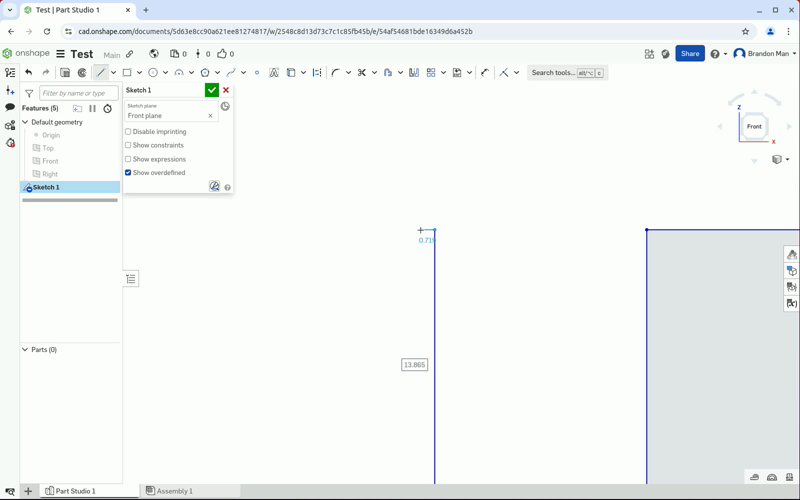
scroll(6)
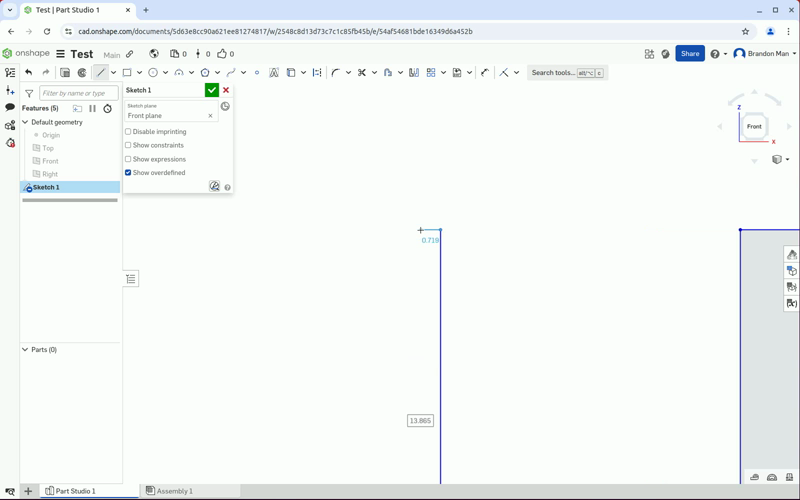
scroll(6)
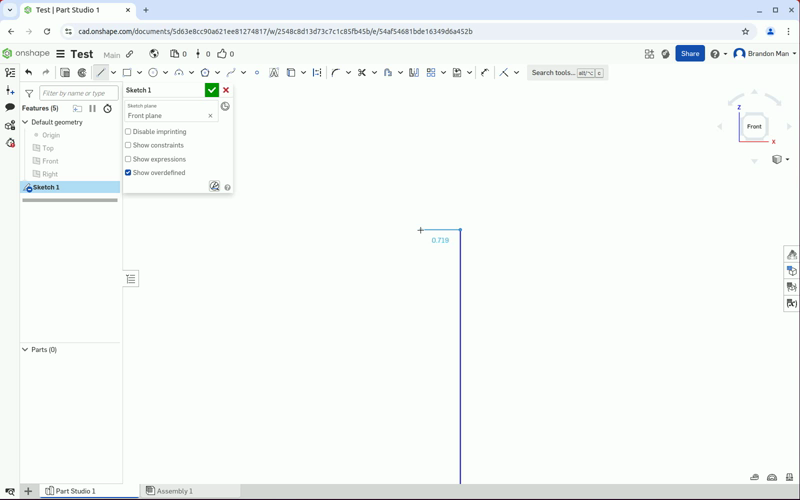
click(420, 229)
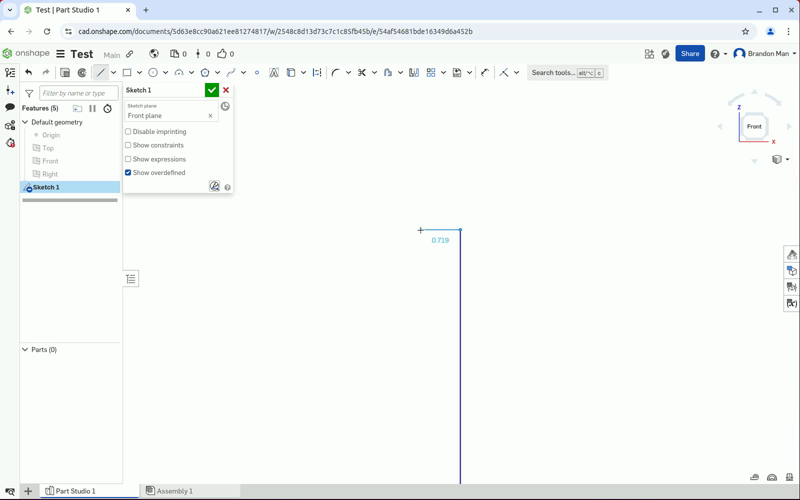
scroll(-6)
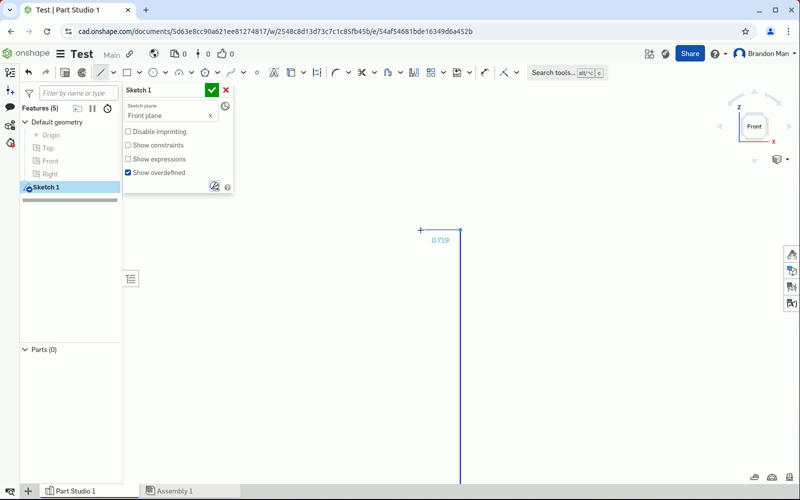
scroll(-6)
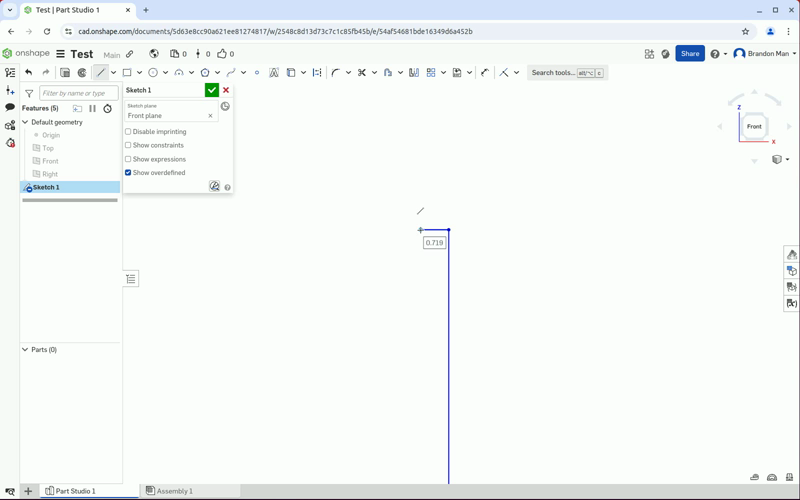
scroll(-6)
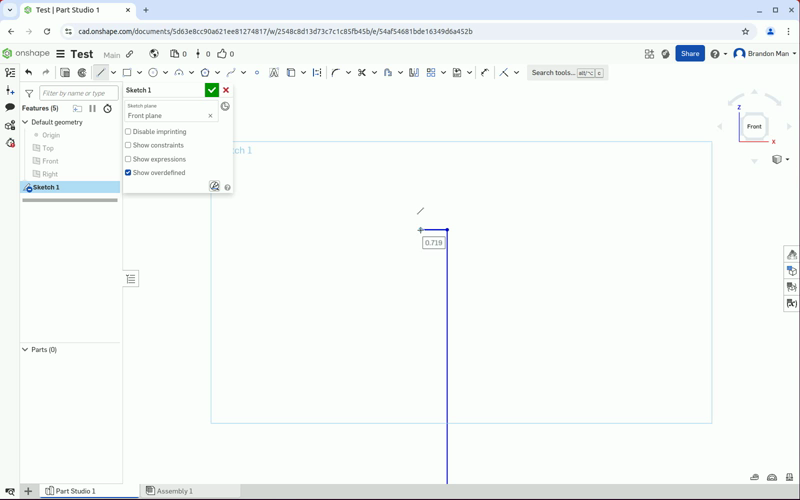
scroll(-6)
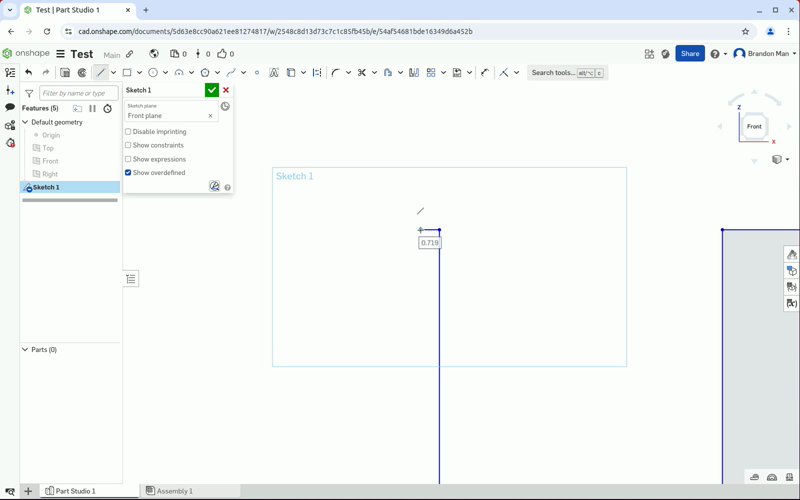
scroll(-6)
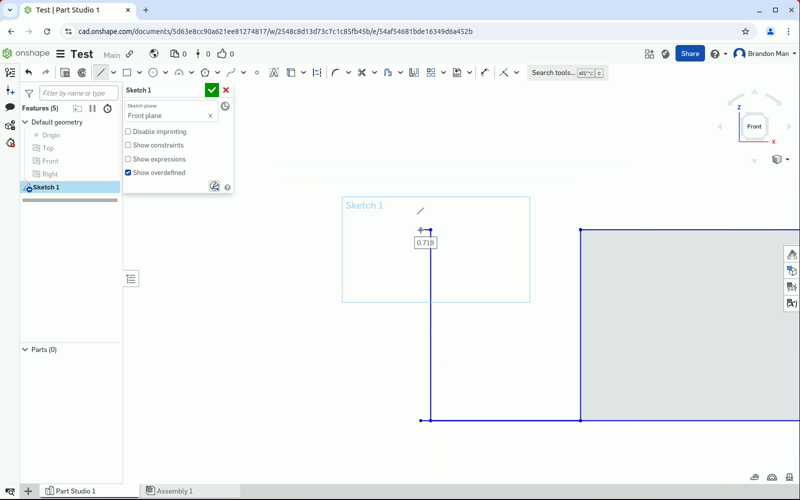
scroll(-6)
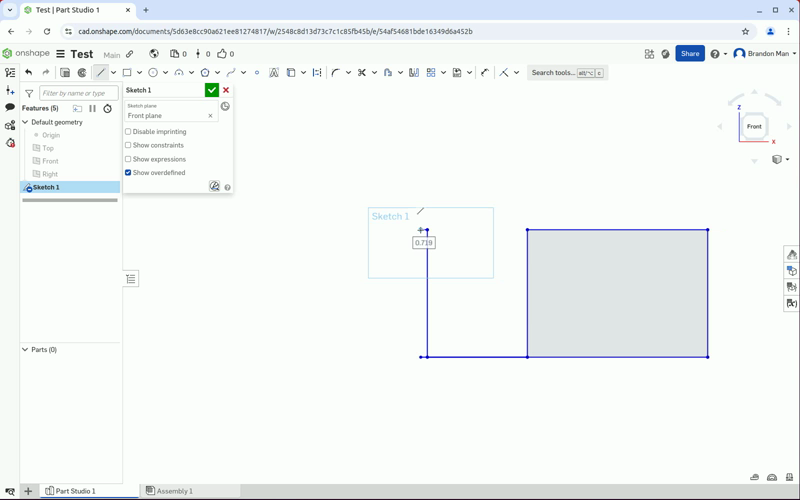
scroll(-6)
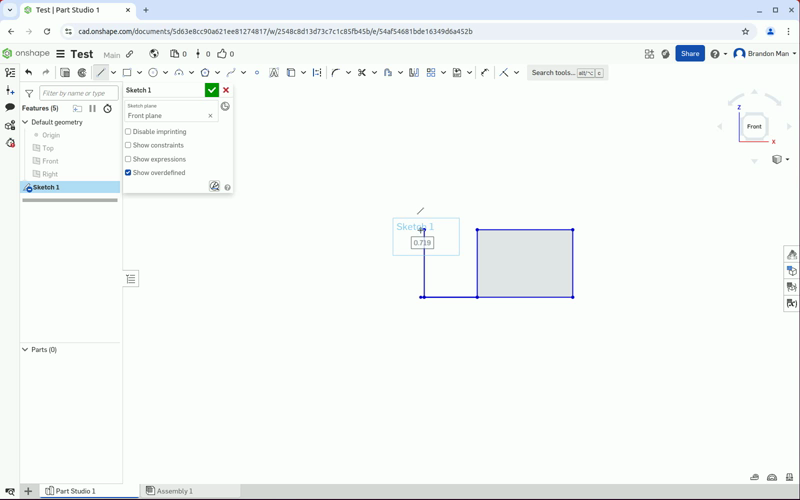
key_up(shift)
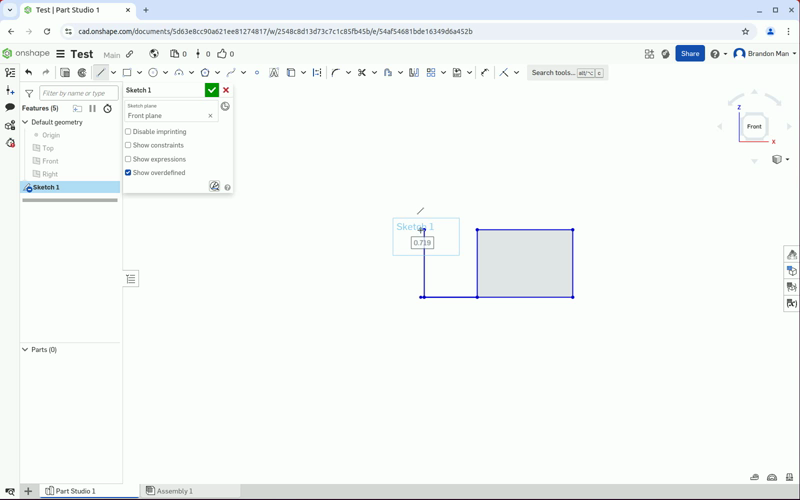
key_down(shift)
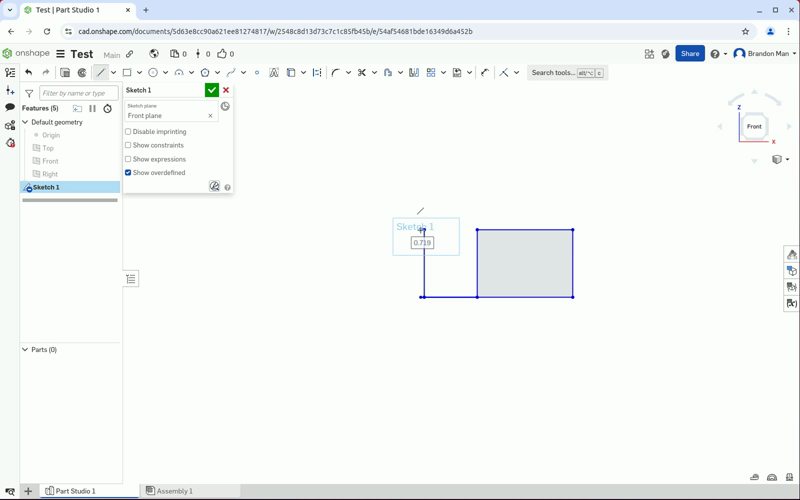
mouse_move(420, 297)
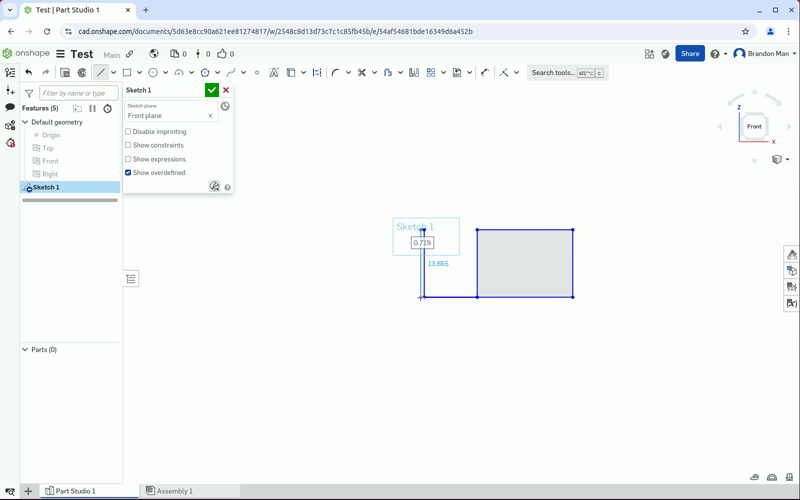
scroll(6)
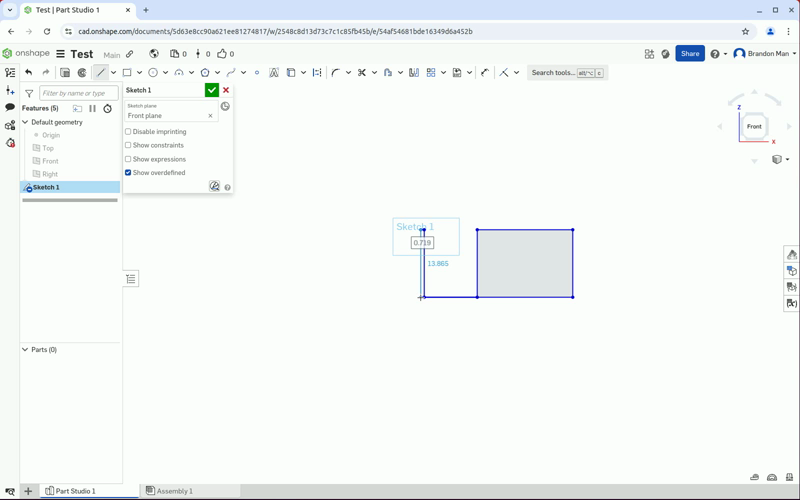
scroll(6)
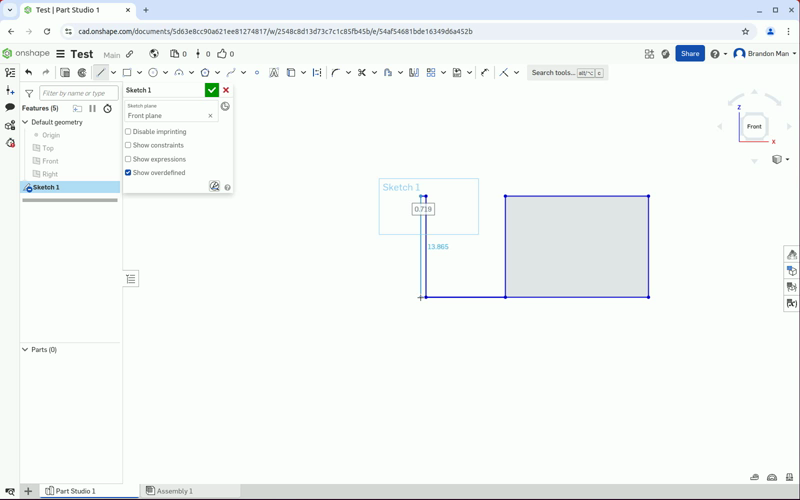
scroll(6)
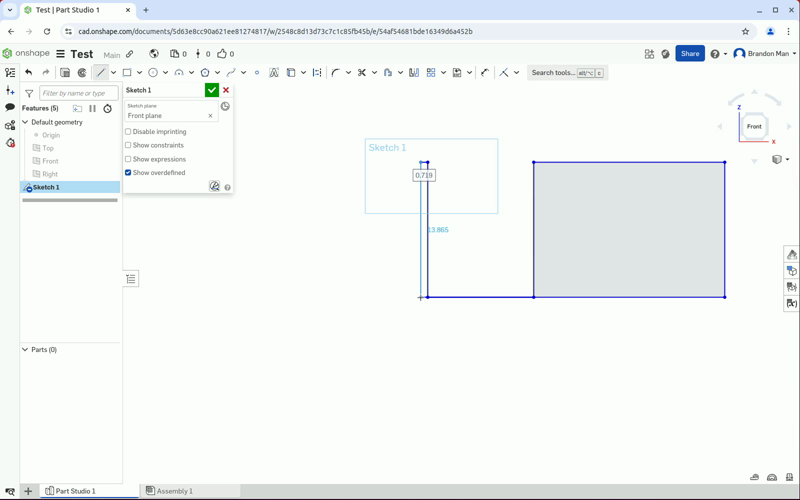
scroll(6)
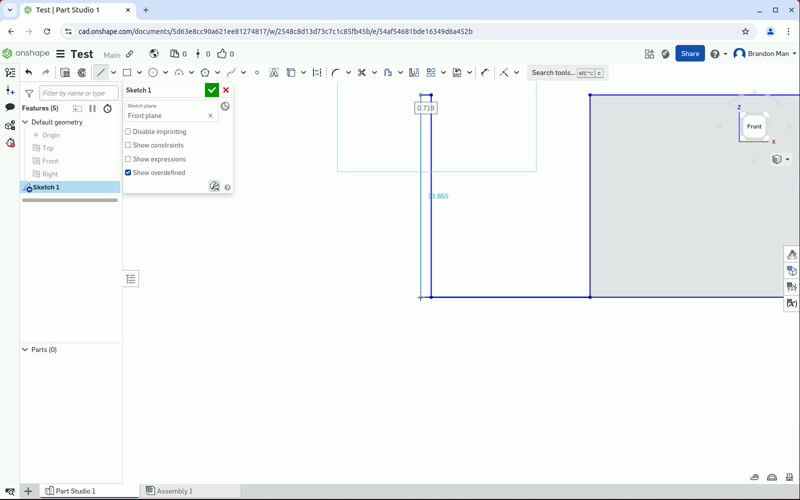
scroll(6)
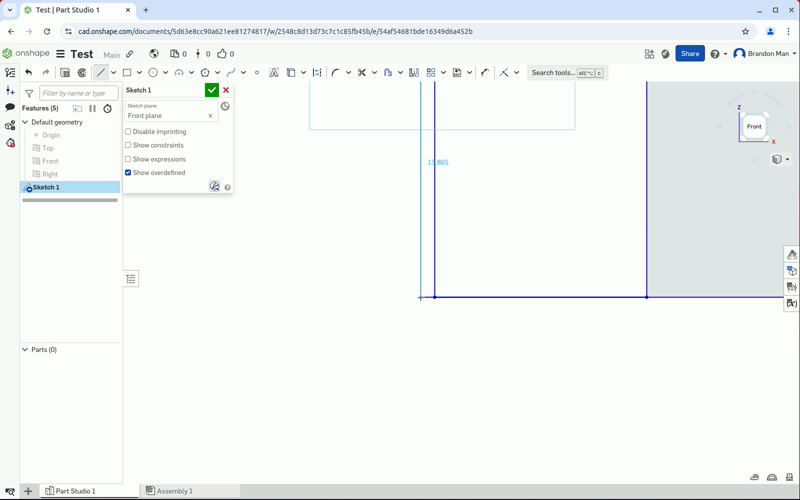
scroll(6)
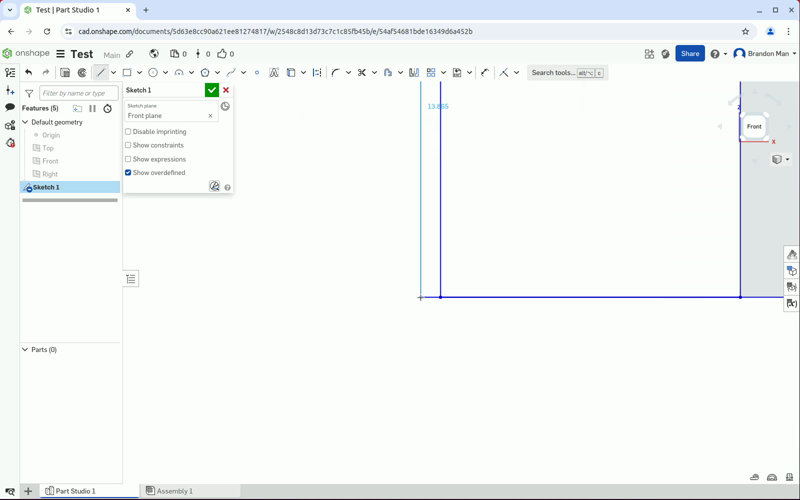
scroll(6)
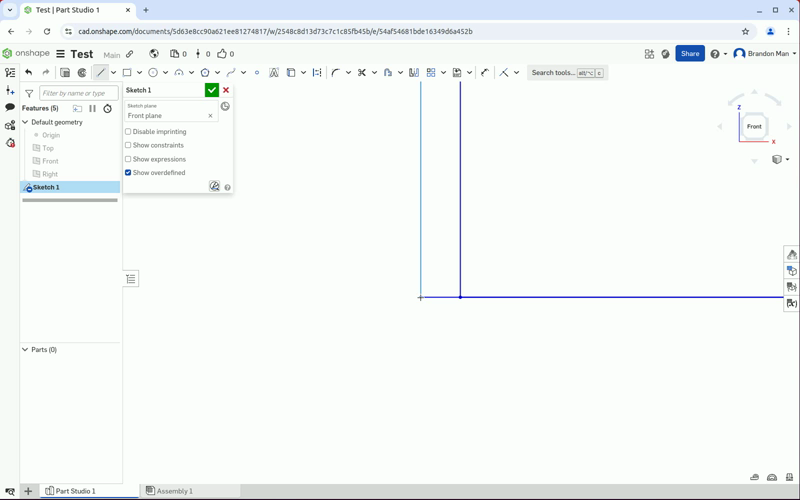
key_up(shift)
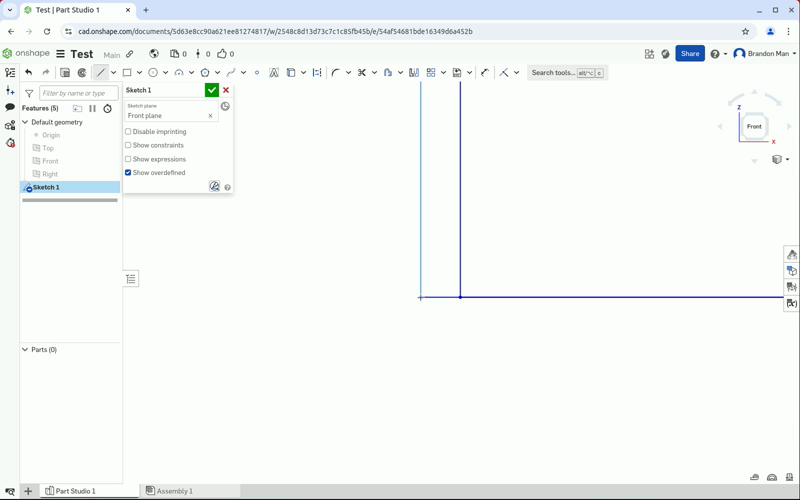
click(420, 297)
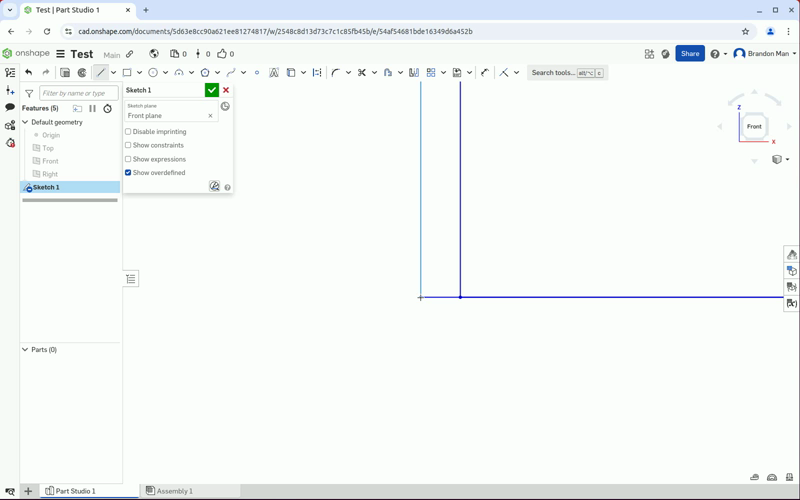
scroll(-6)
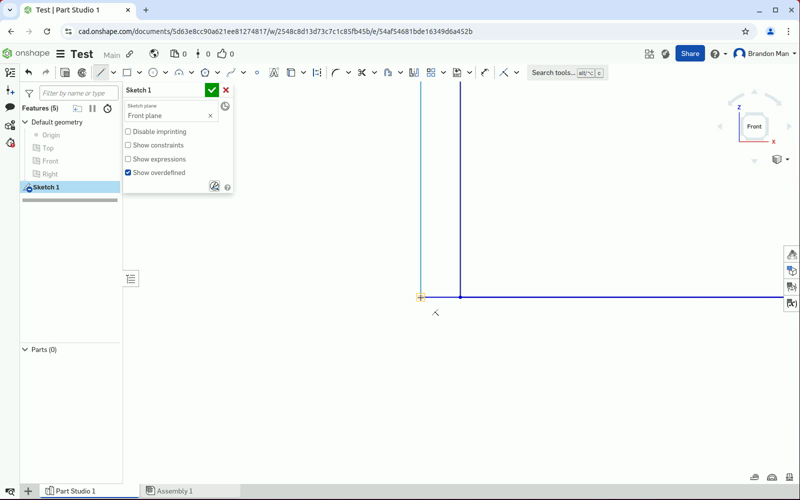
scroll(-6)
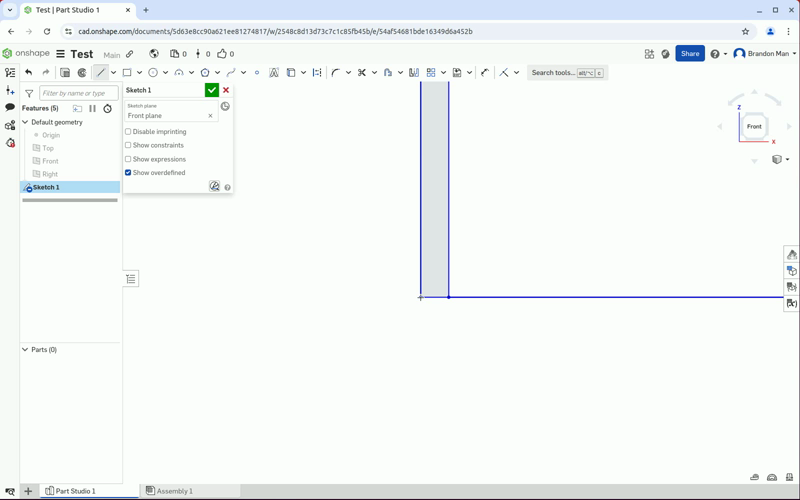
scroll(-6)
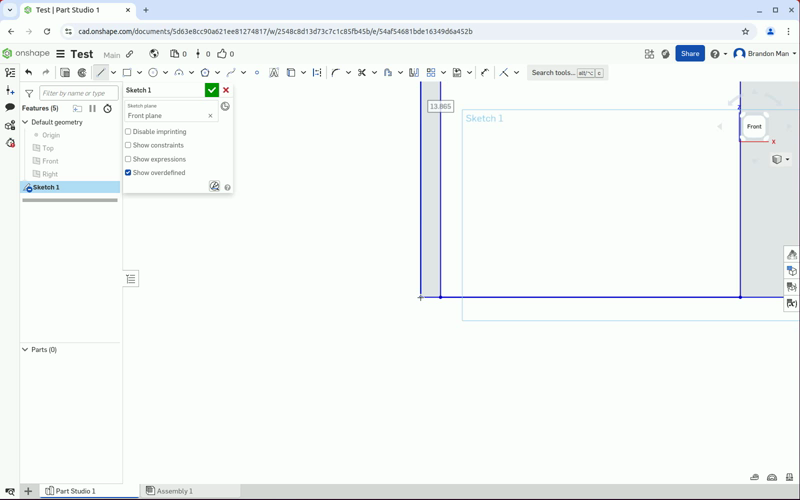
scroll(-6)
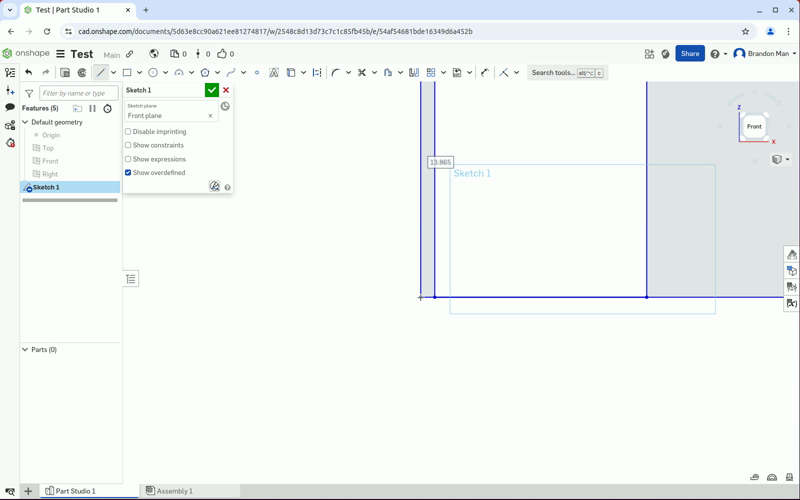
scroll(-6)
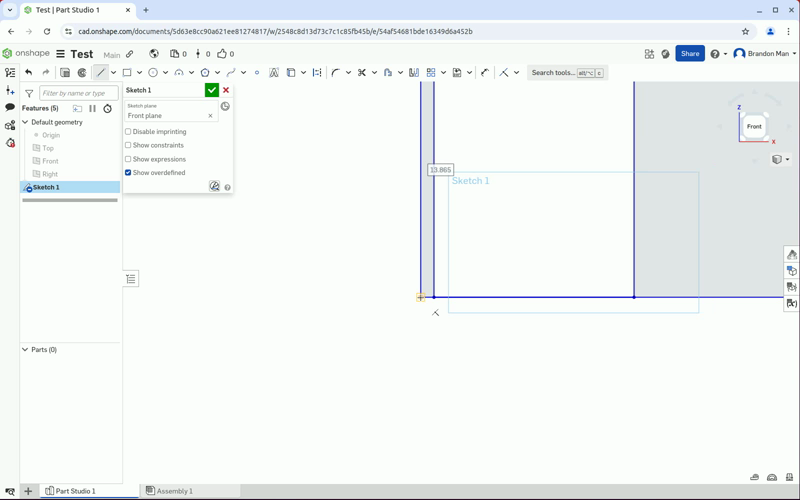
scroll(-6)
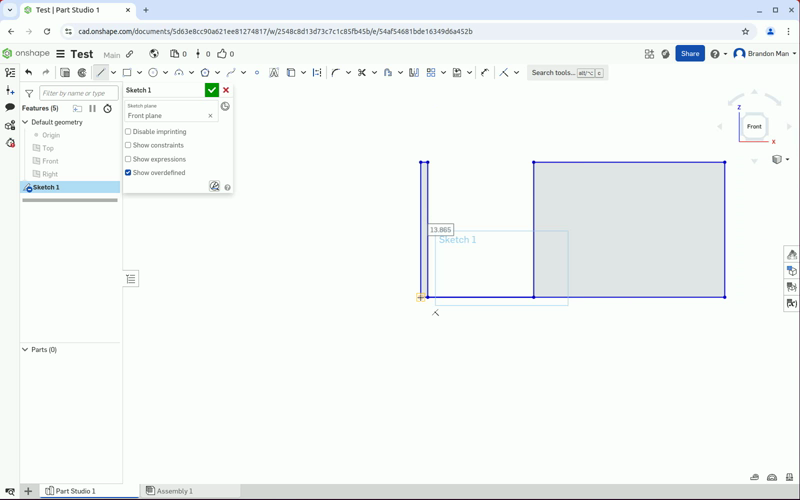
scroll(-6)
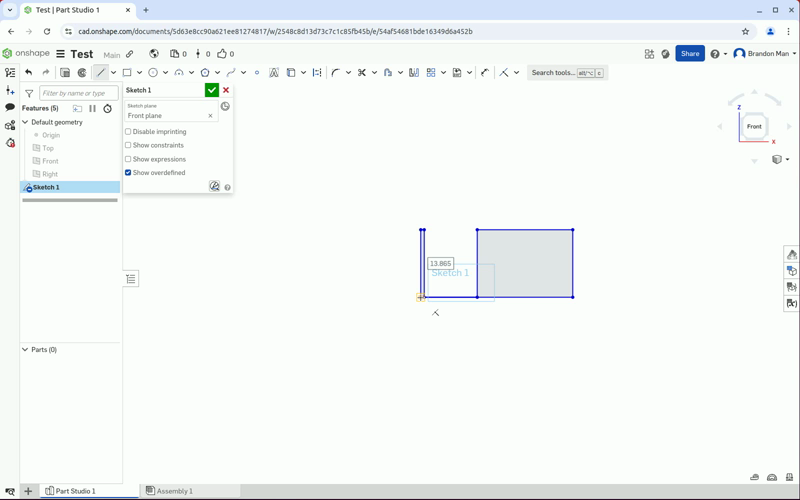
key(esc)
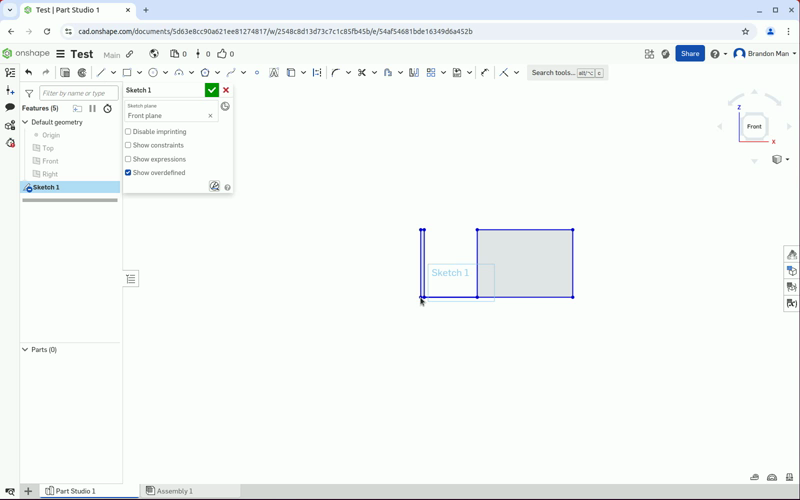
mouse_move(511, 273)
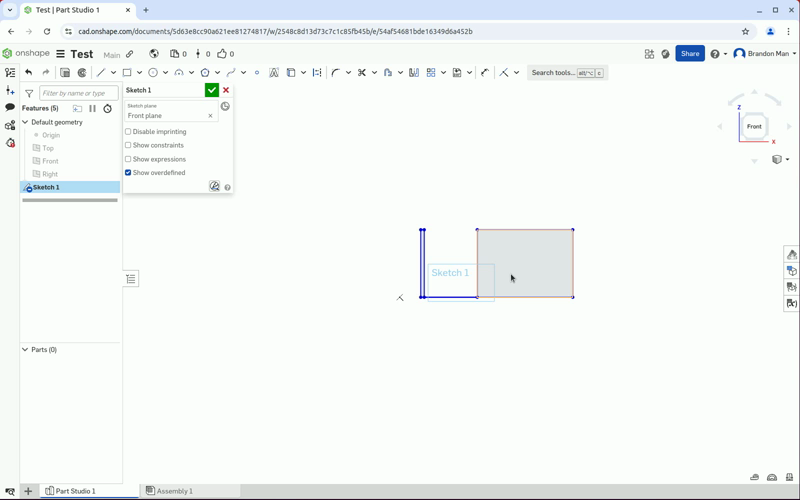
scroll(6)
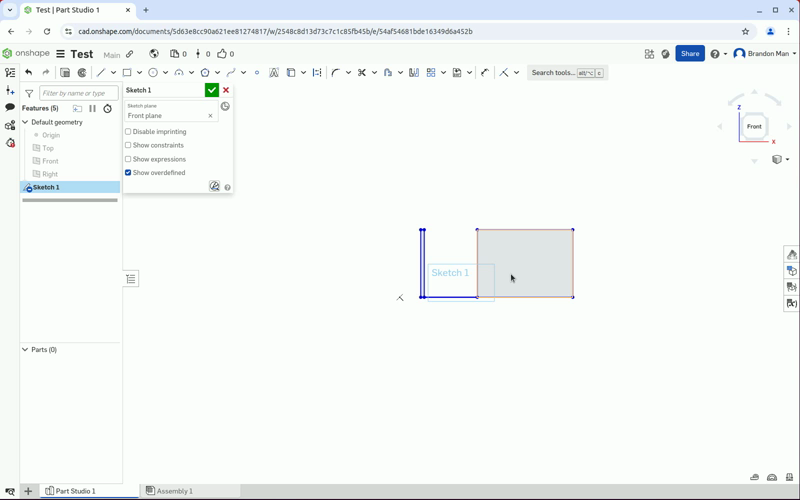
scroll(6)
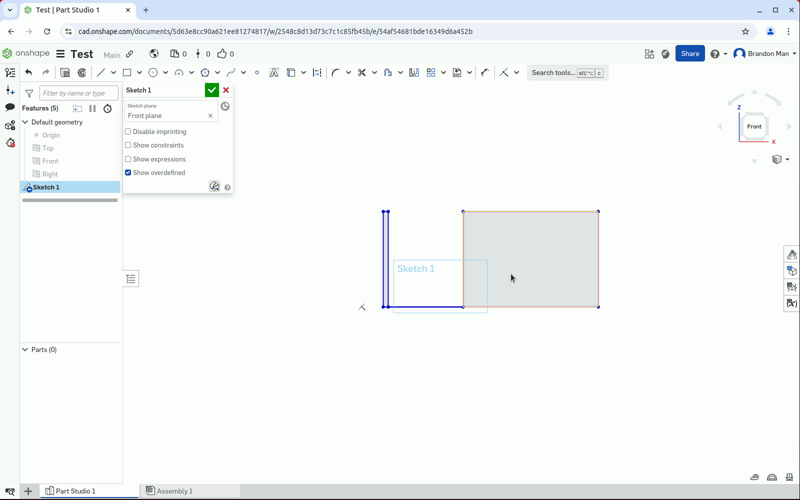
scroll(6)
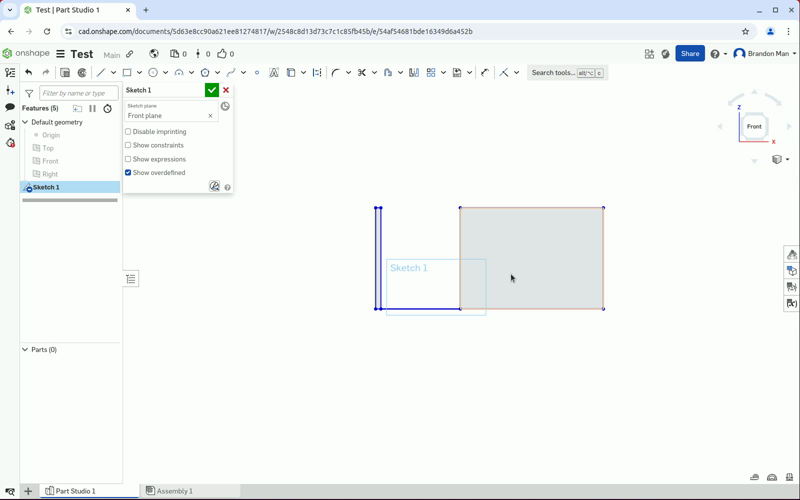
scroll(6)
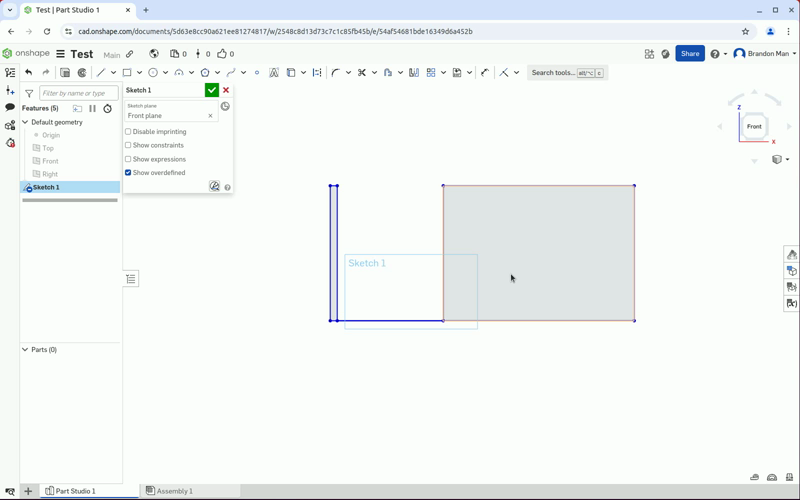
scroll(6)
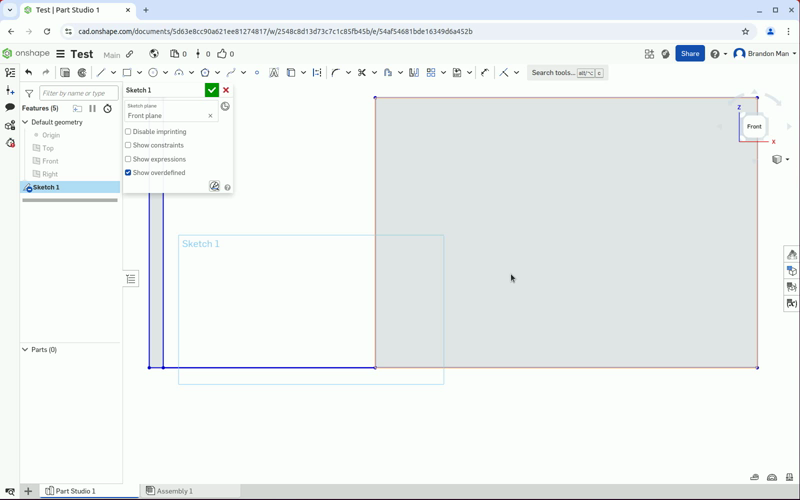
scroll(6)
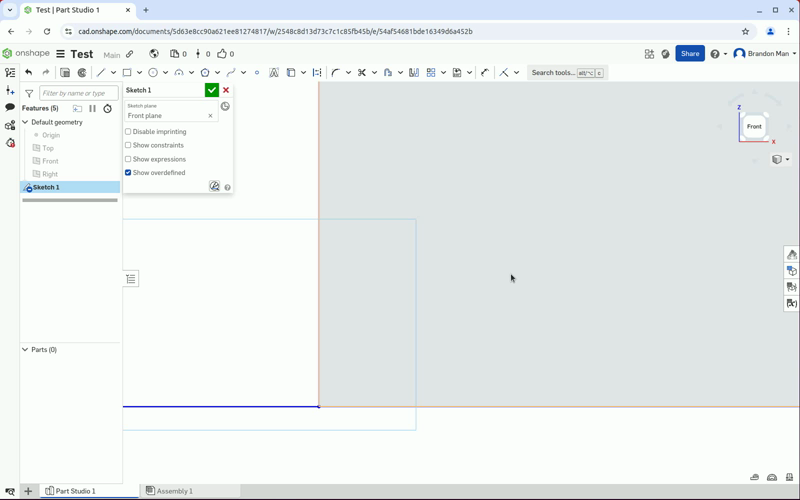
scroll(6)
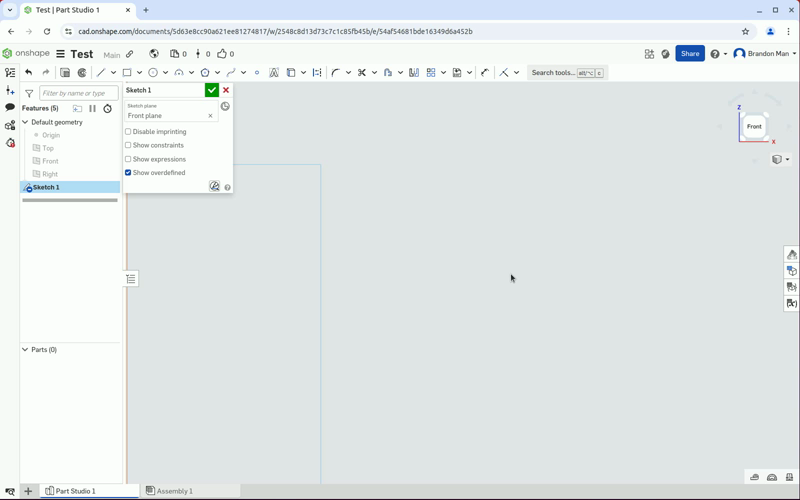
click(511, 273)
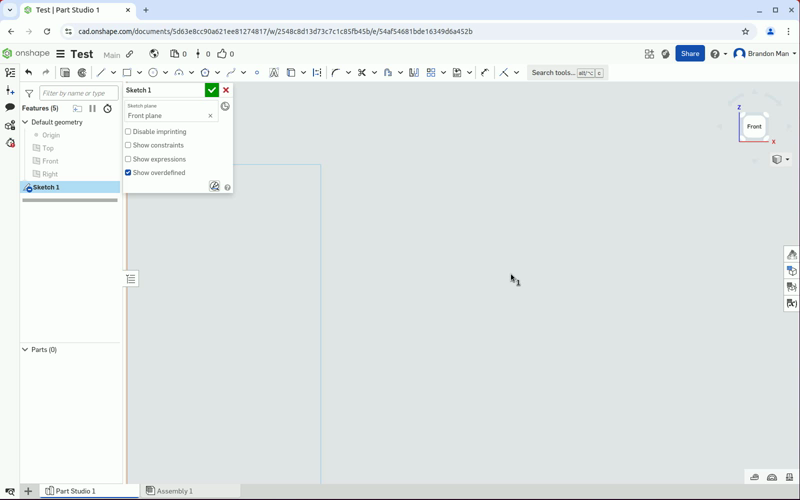
scroll(-6)
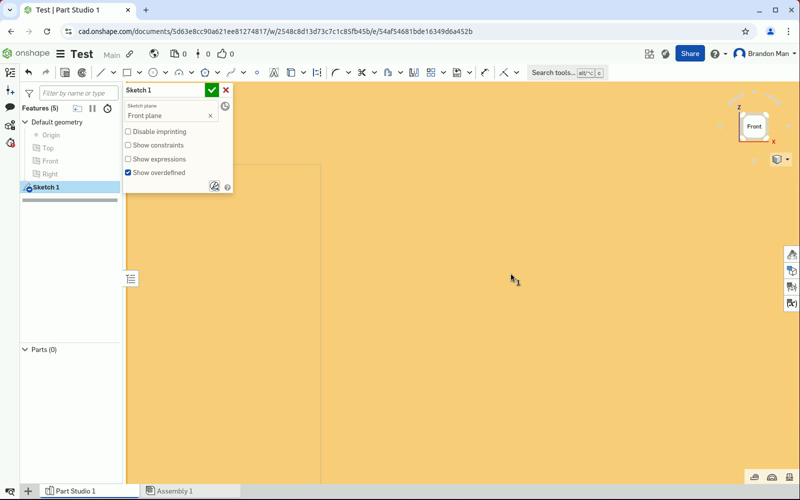
scroll(-6)
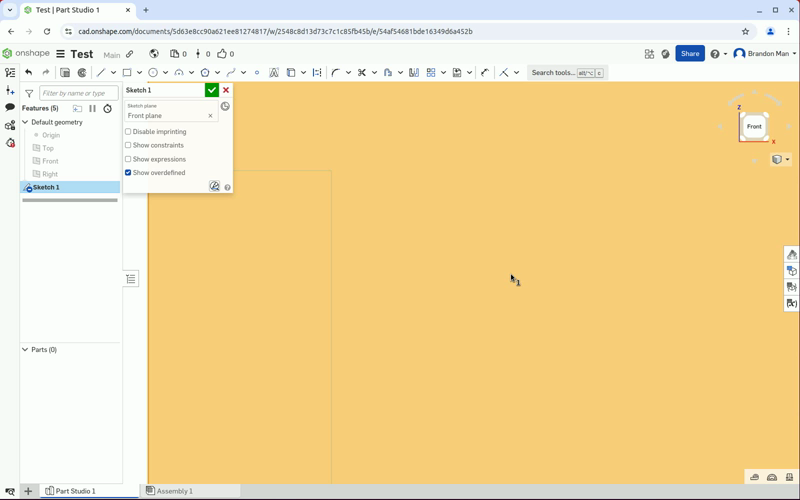
scroll(-6)
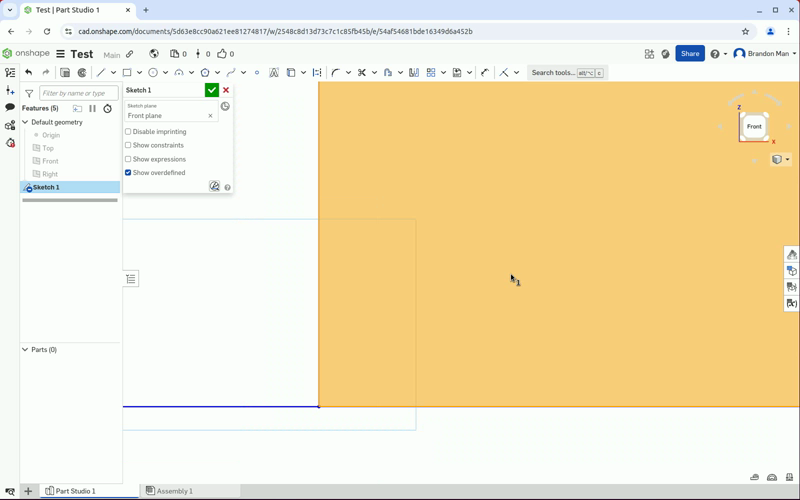
scroll(-6)
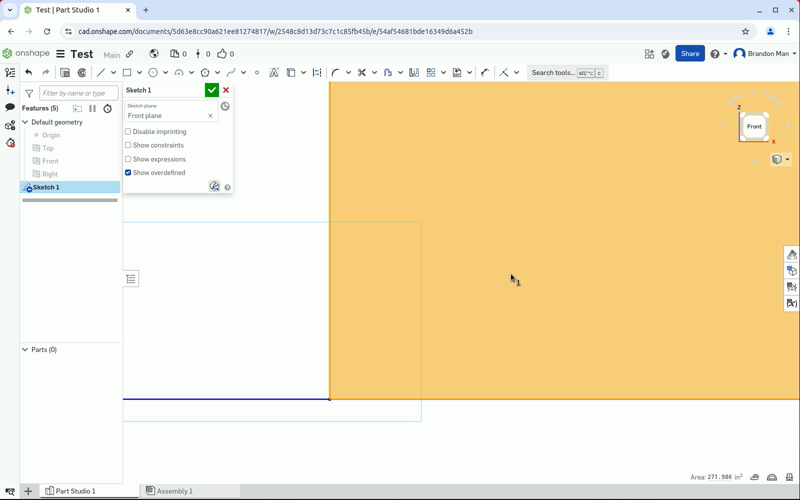
scroll(-6)
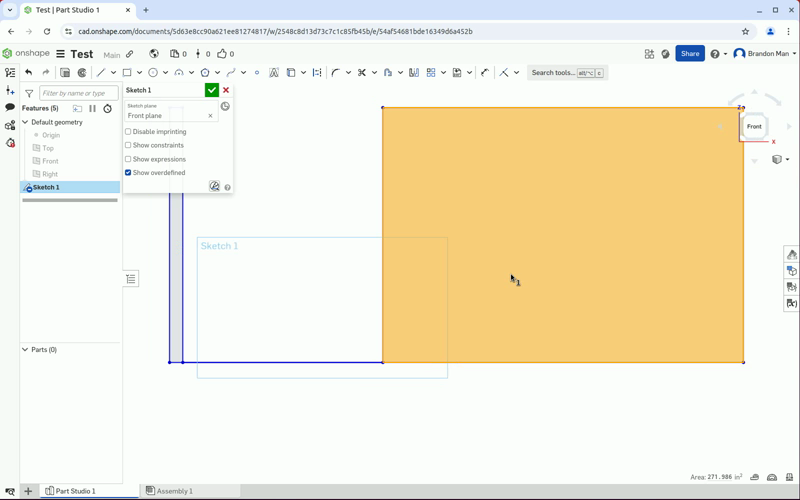
scroll(-6)
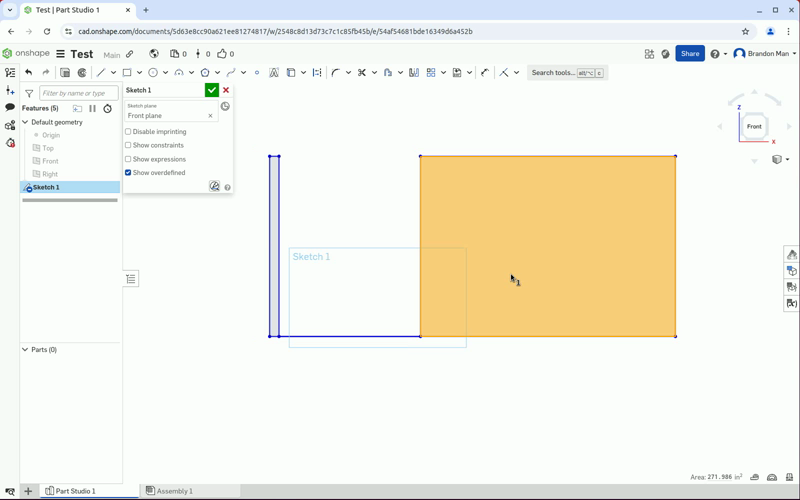
scroll(-6)
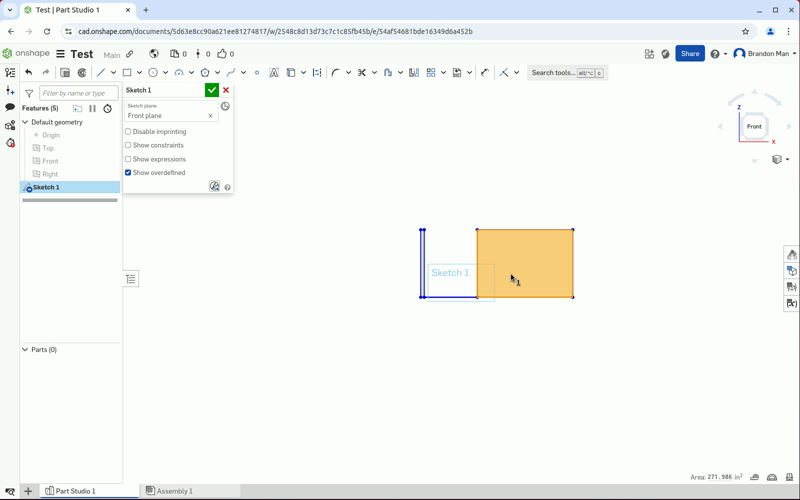
mouse_move(73, 352)
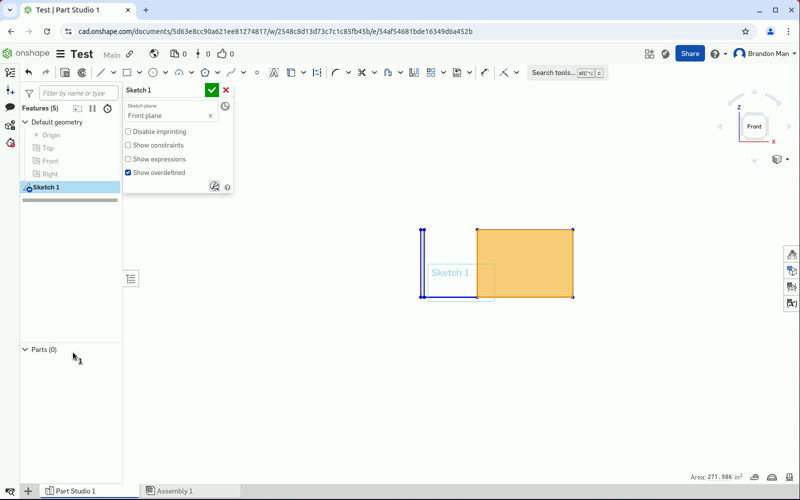
key(shift+y)
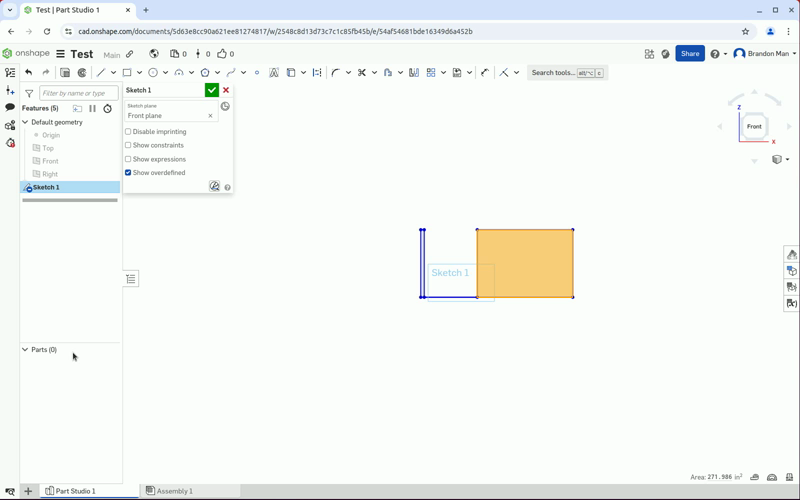
key(shift+e)
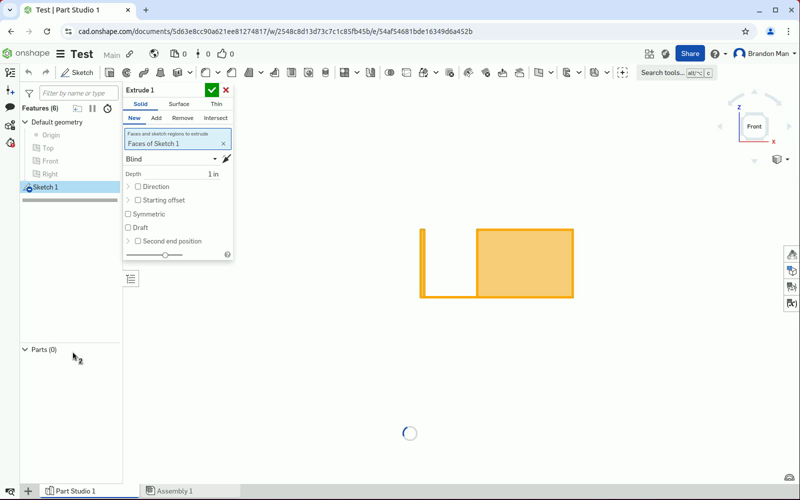
mouse_move(143, 106)
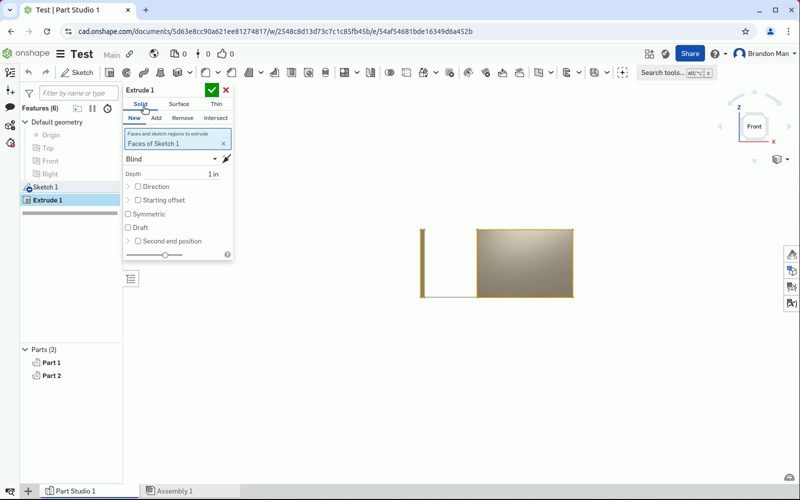
click(143, 106)
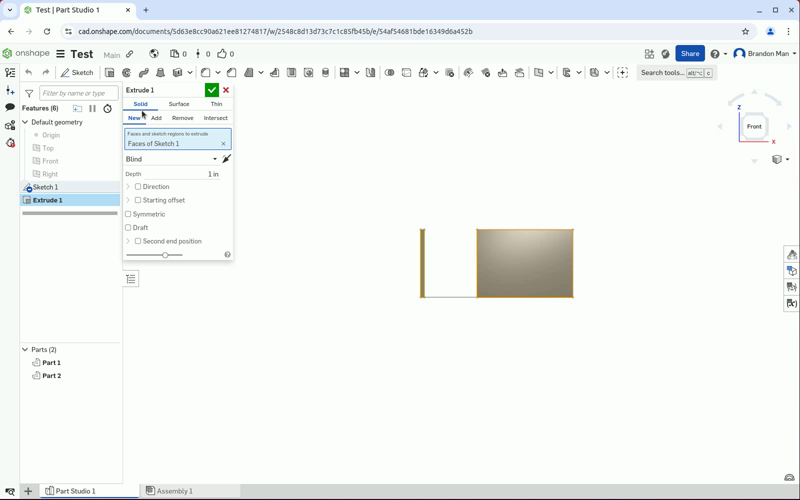
mouse_move(137, 120)
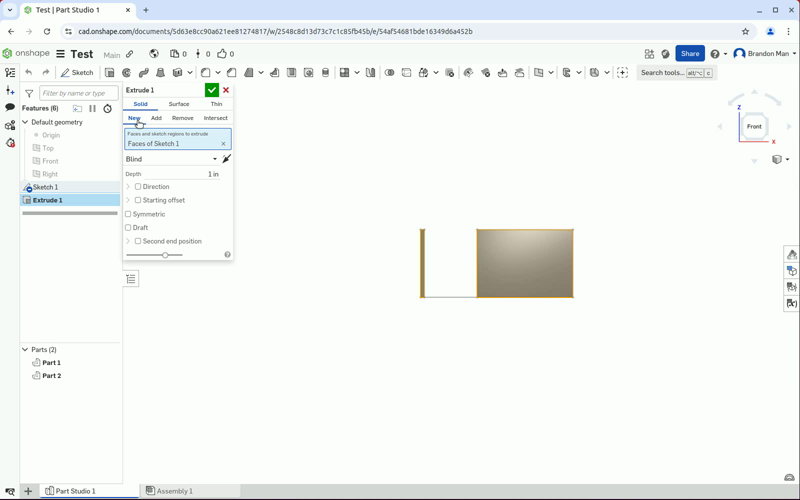
click(137, 120)
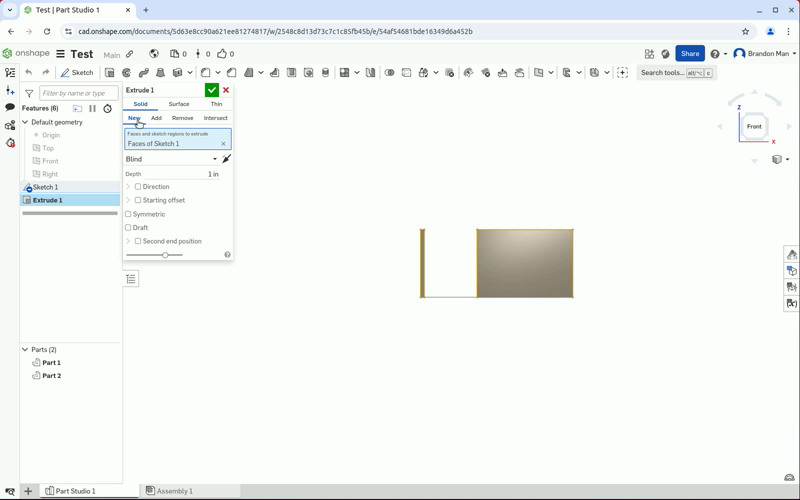
key(tab, 4)
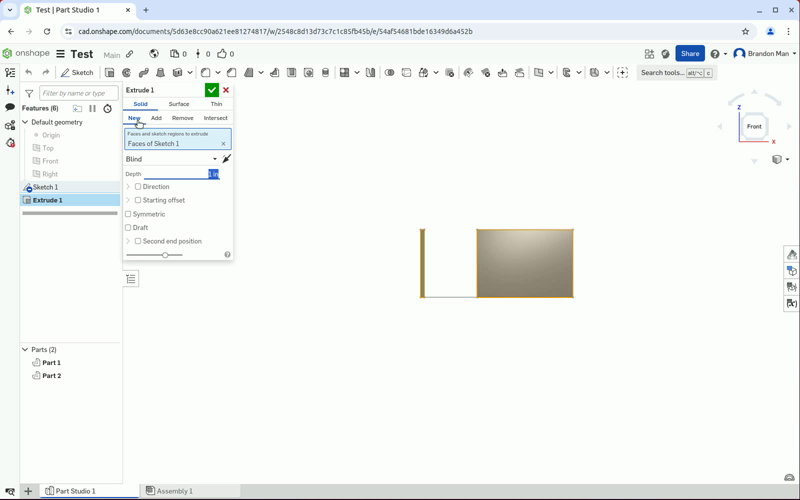
text(0.241)
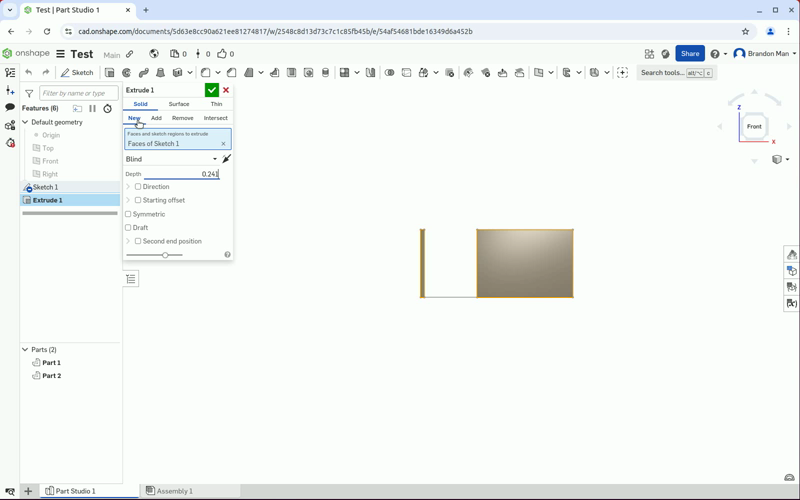
key(enter)
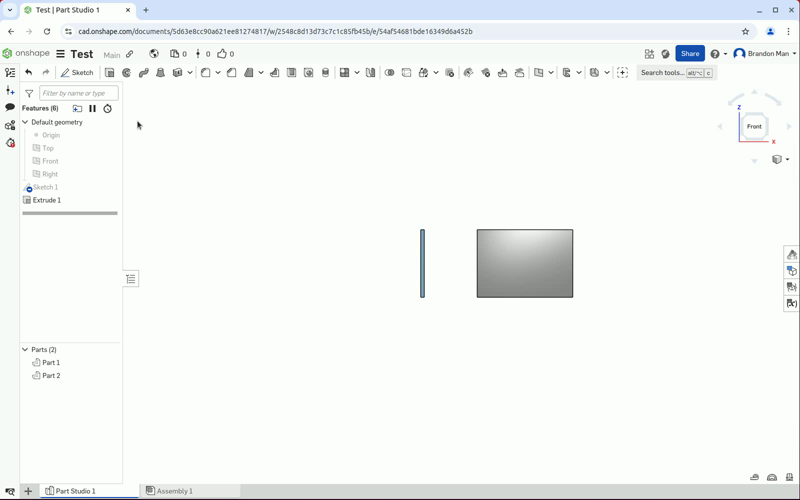
key(shift+h)
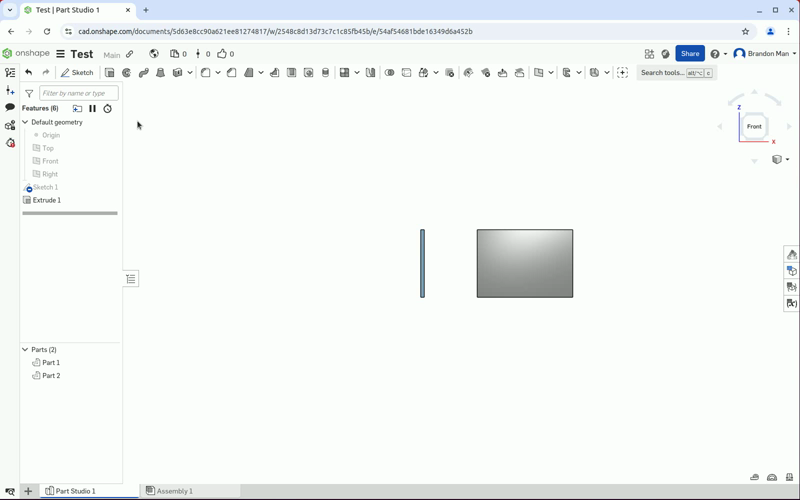
key(shift+h)
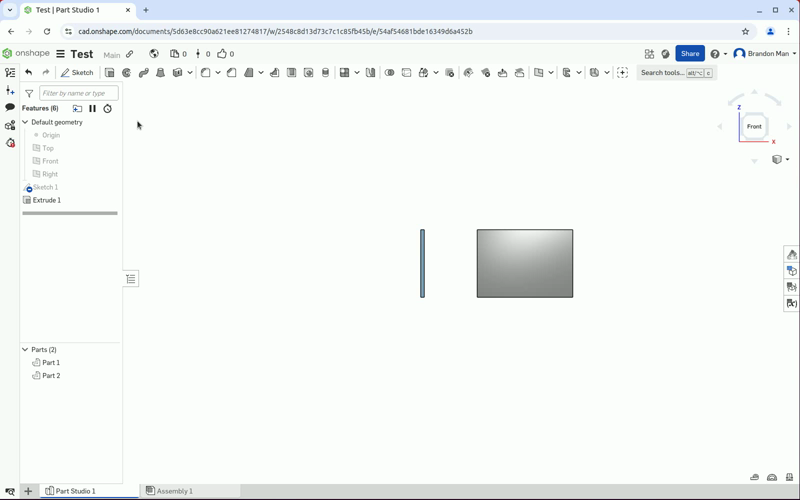
mouse_move(73, 189)
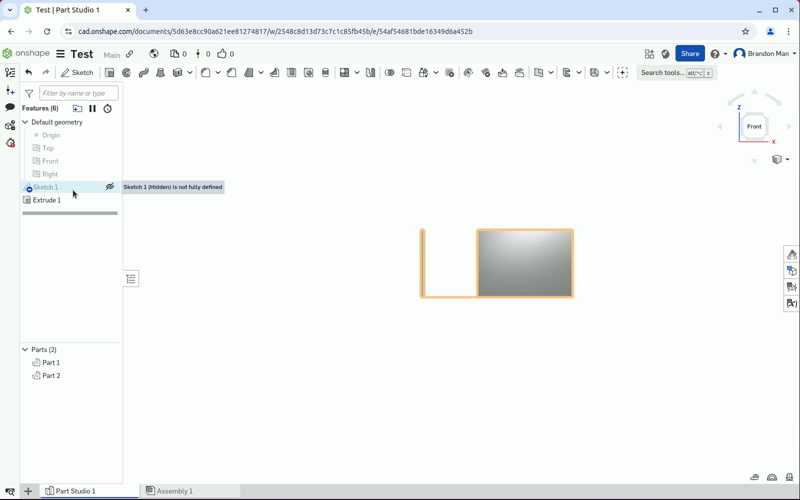
click(73, 189)
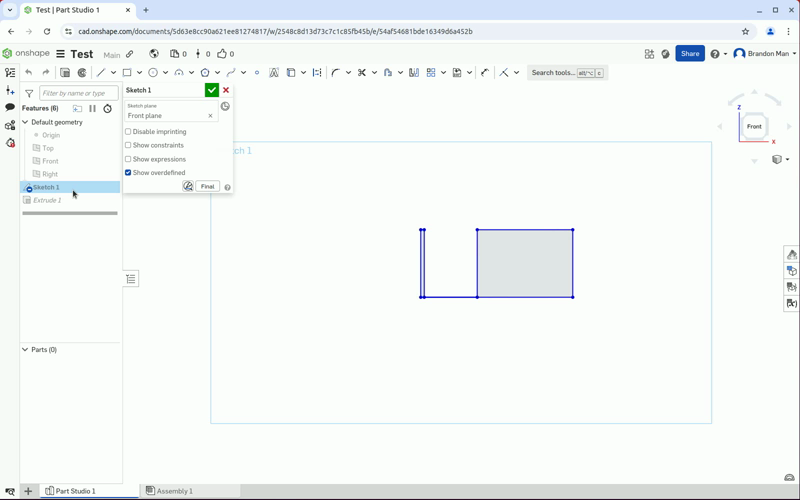
mouse_move(229, 92)
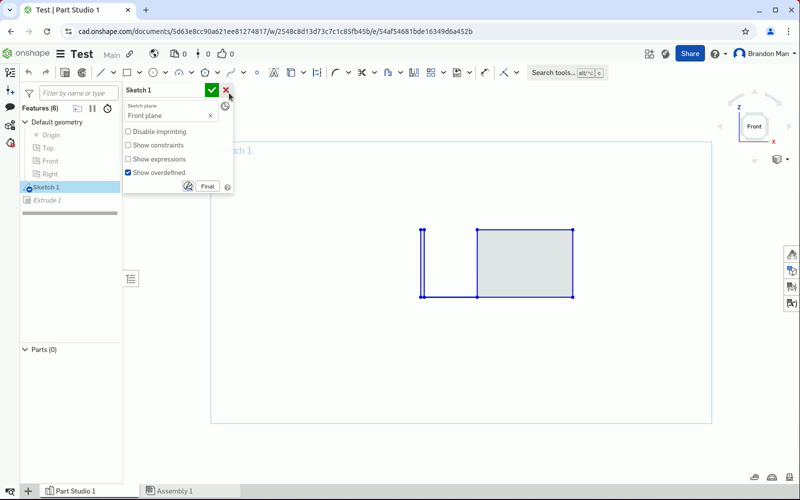
click(229, 92)
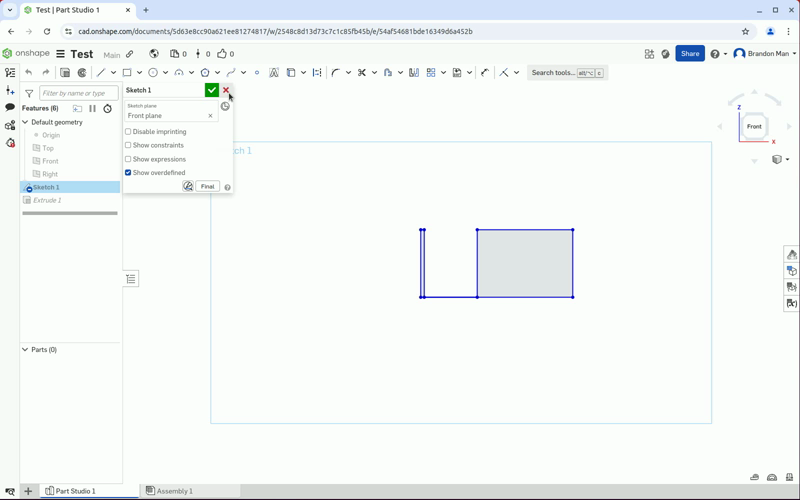
key(shift+s)
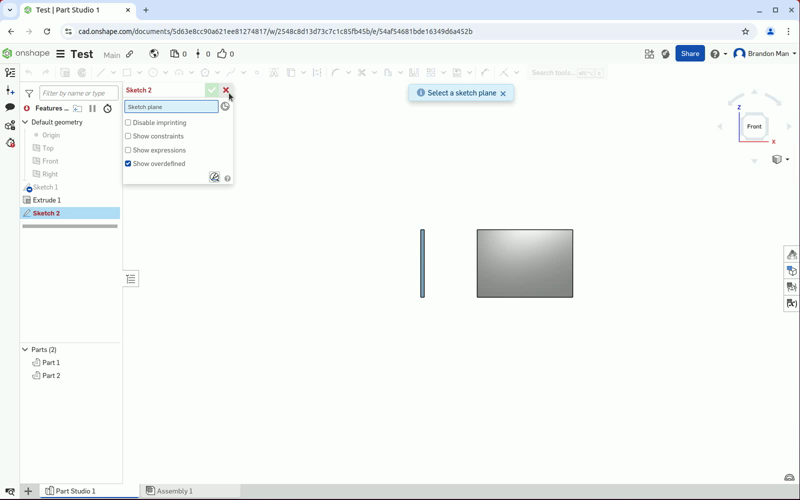
mouse_move(73, 163)
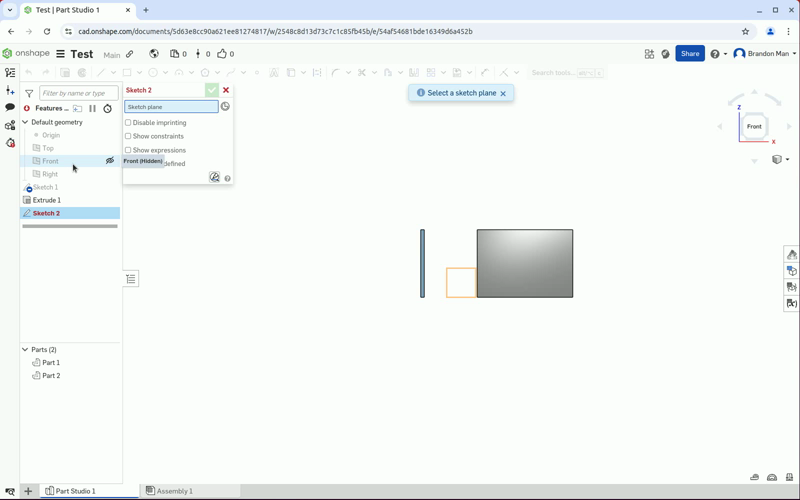
click(73, 163)
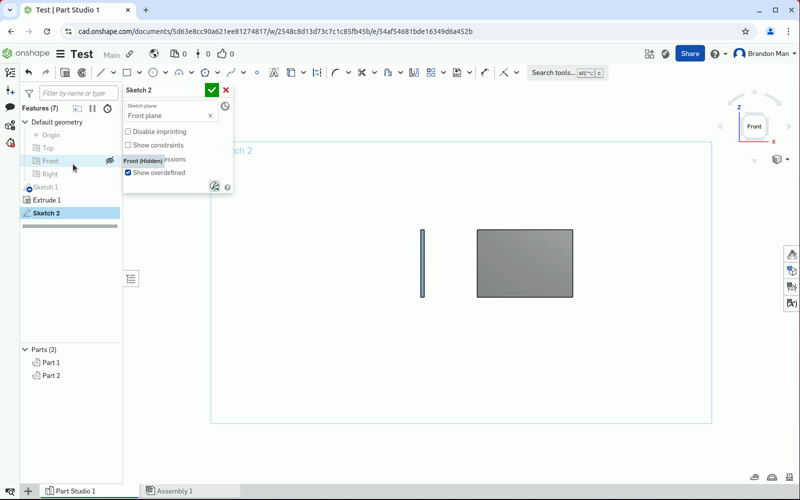
mouse_move(73, 352)
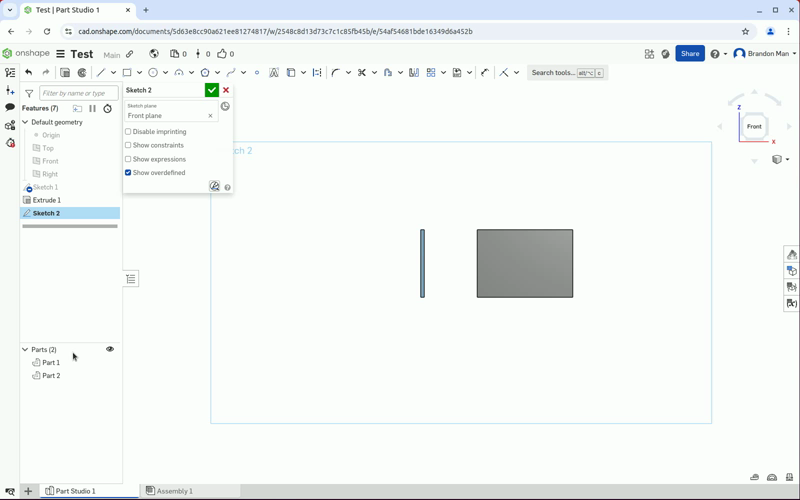
key(y)
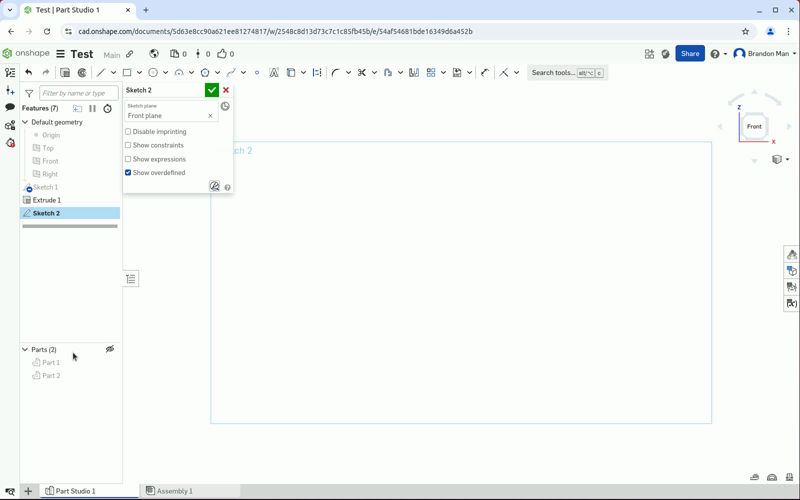
key(l)
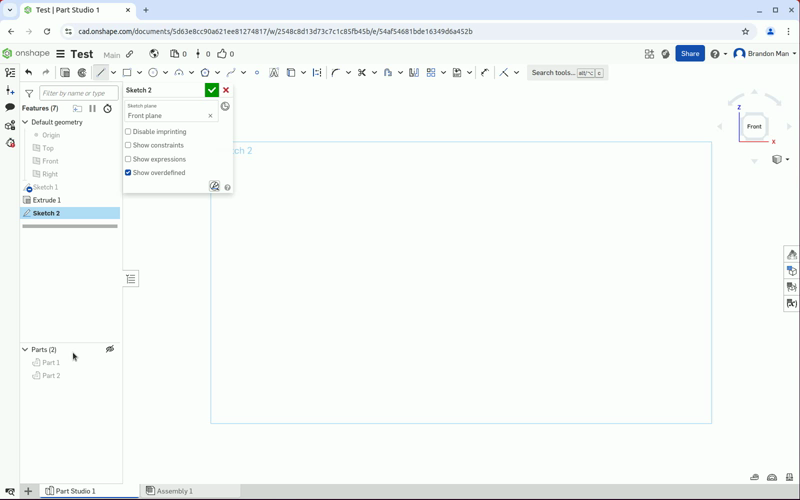
key_down(shift)
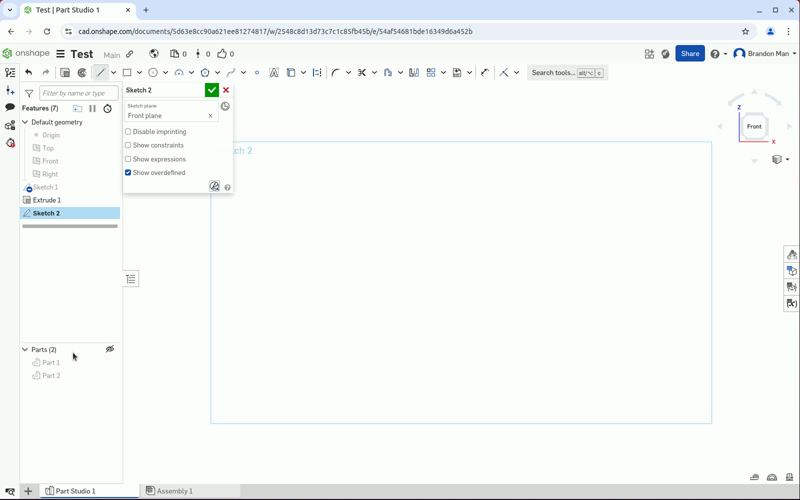
mouse_move(424, 297)
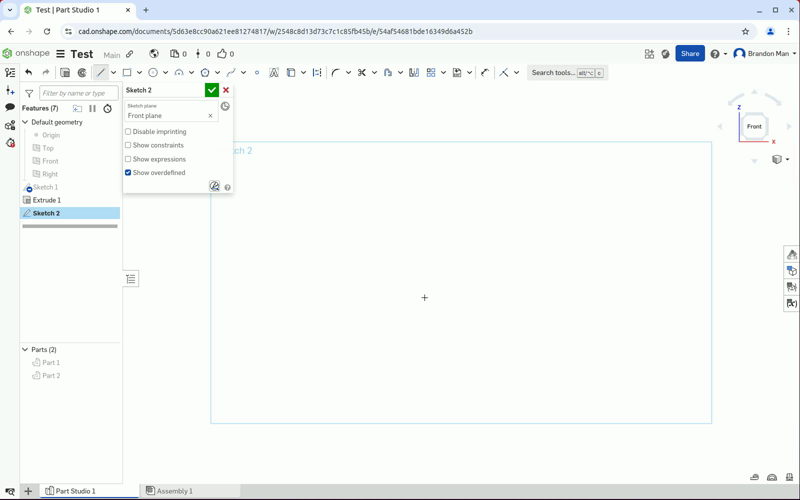
click(424, 297)
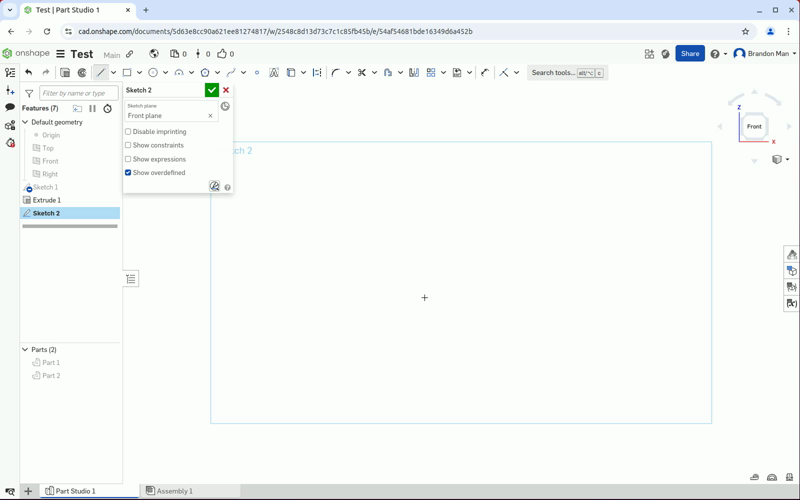
key_up(shift)
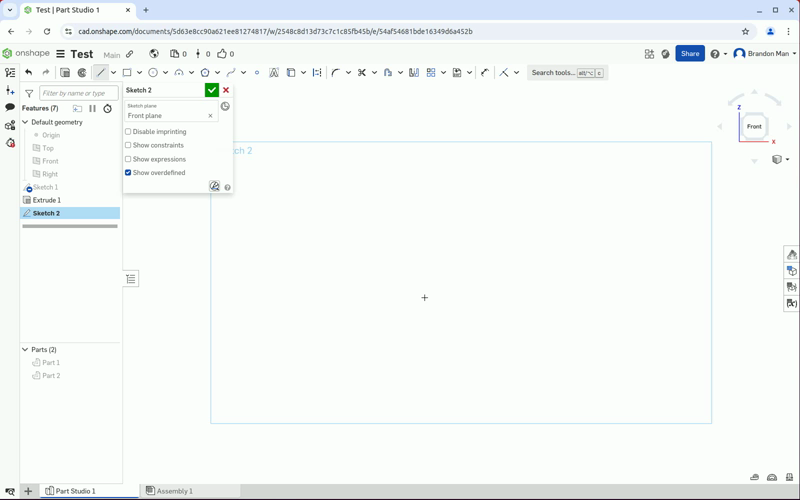
key_down(shift)
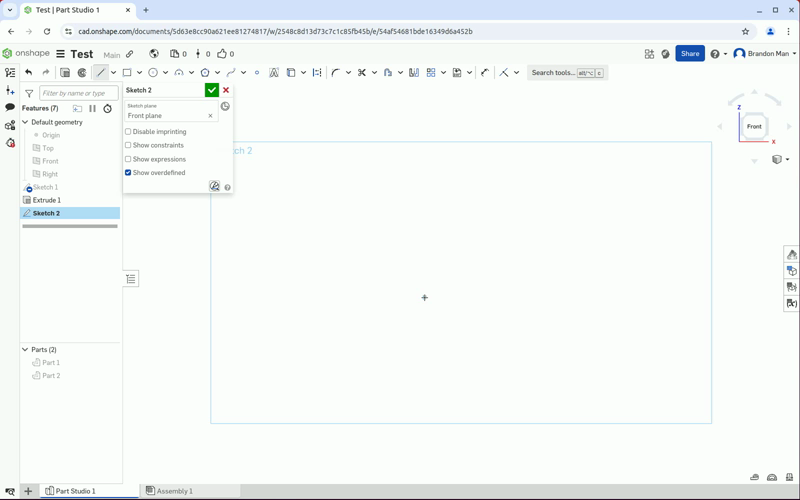
mouse_move(454, 297)
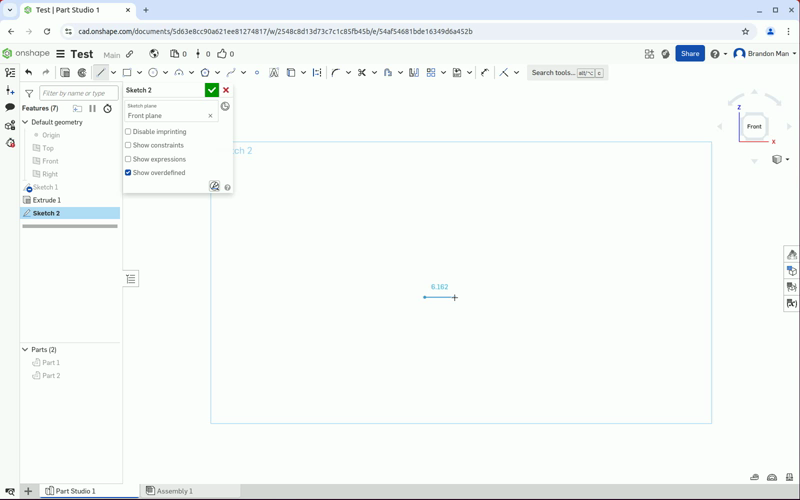
mouse_move(478, 297)
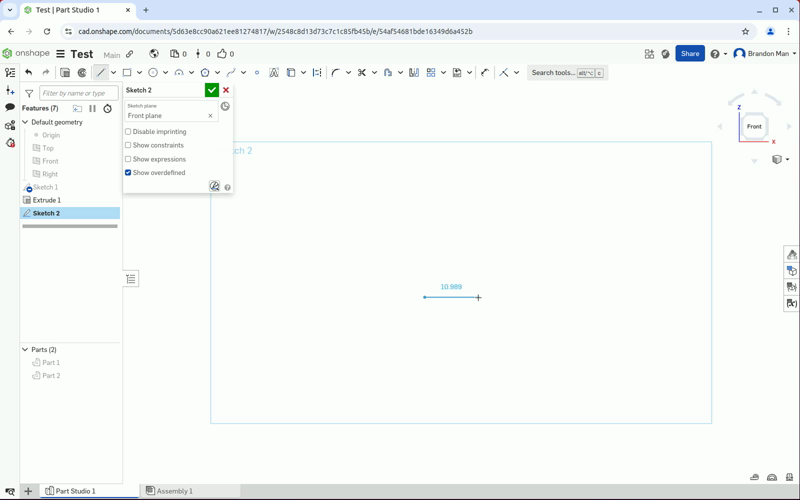
click(478, 297)
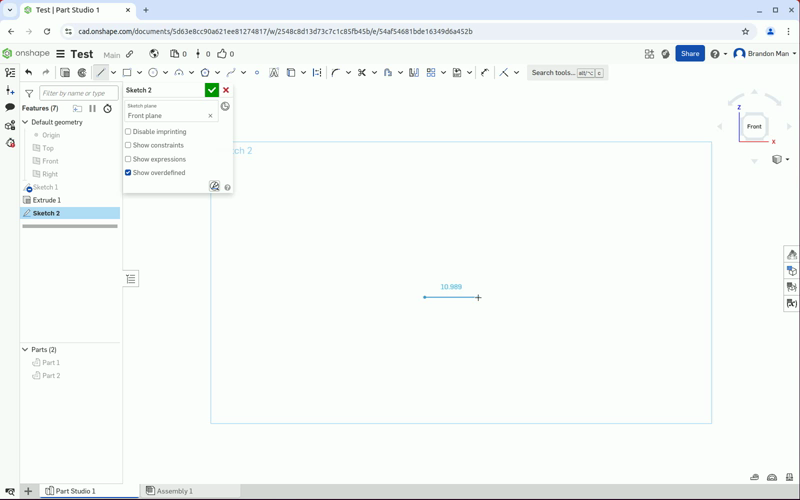
key_up(shift)
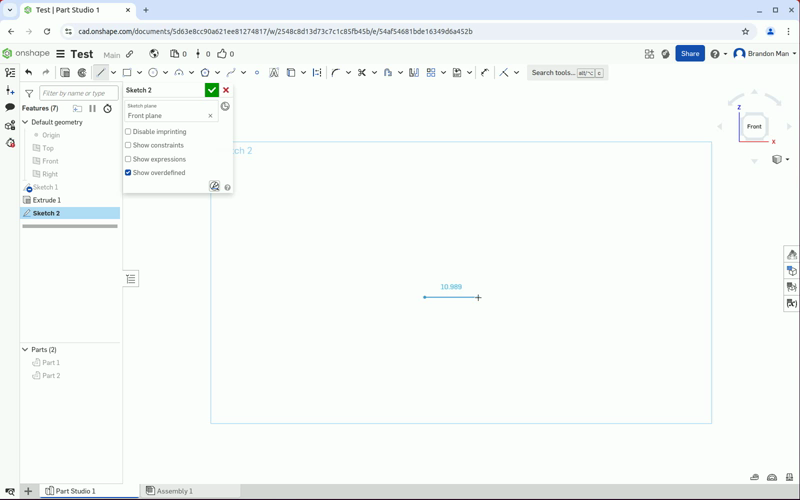
key_down(shift)
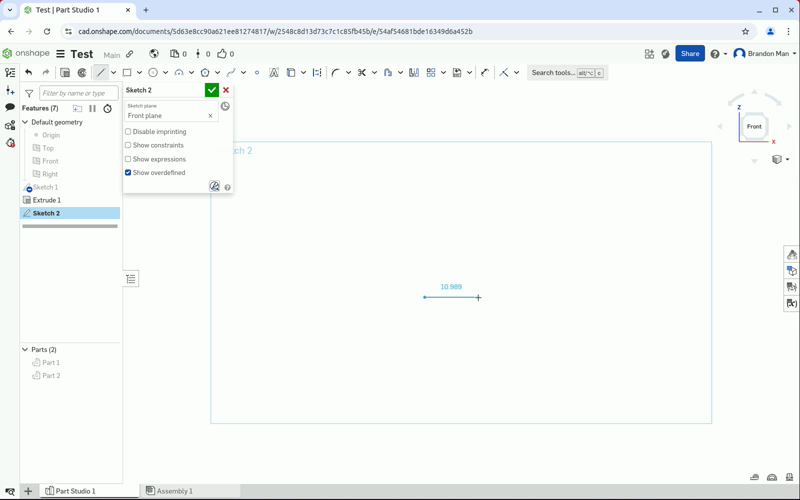
mouse_move(478, 229)
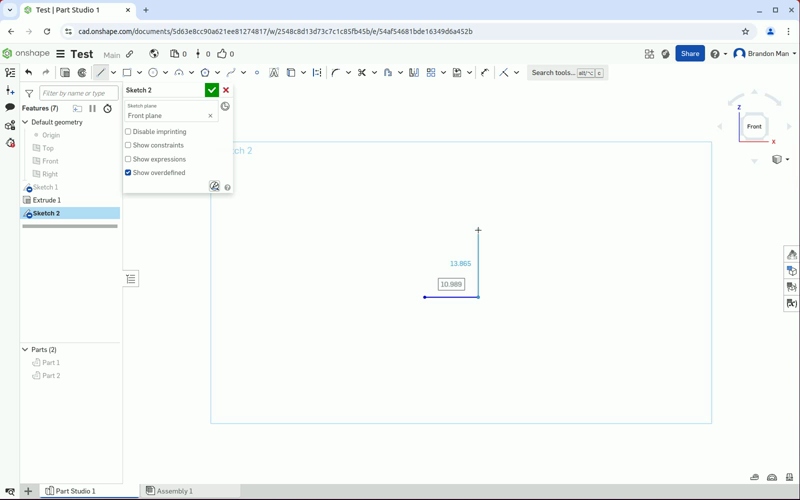
click(478, 229)
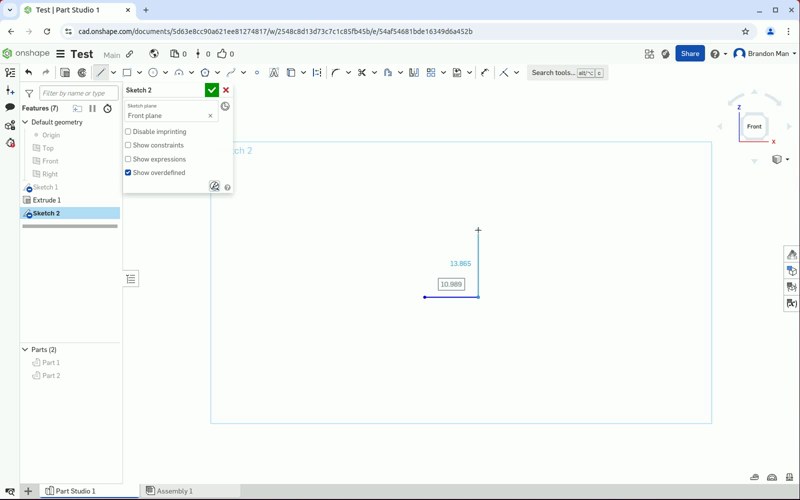
key_up(shift)
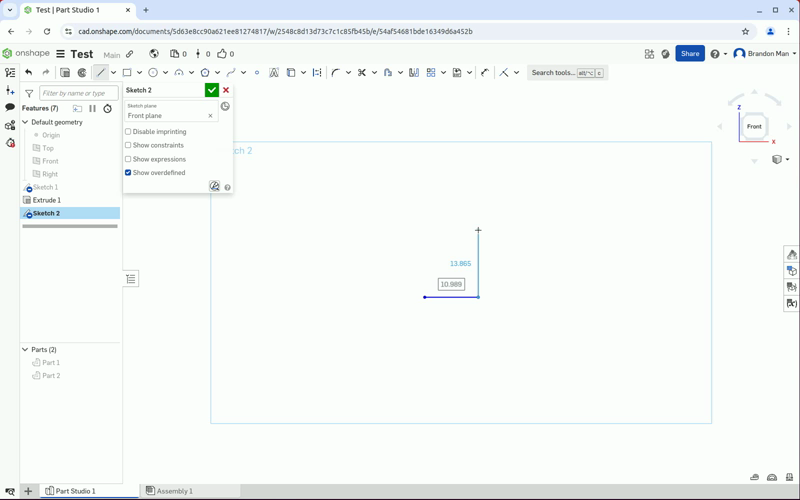
key_down(shift)
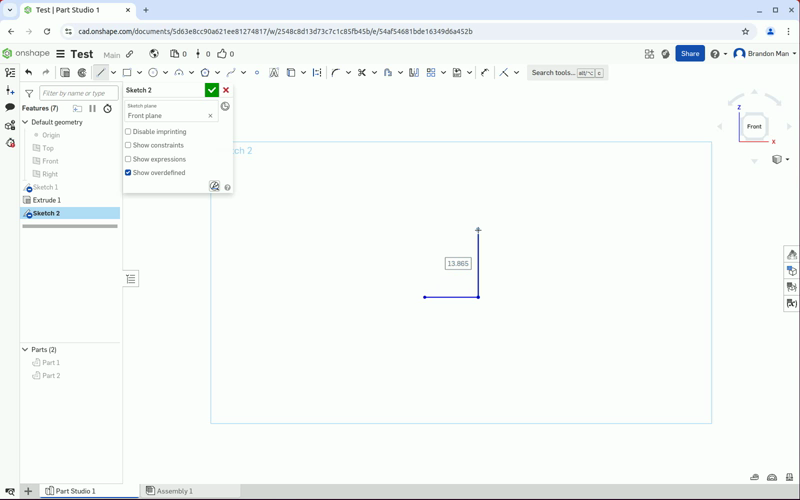
mouse_move(508, 229)
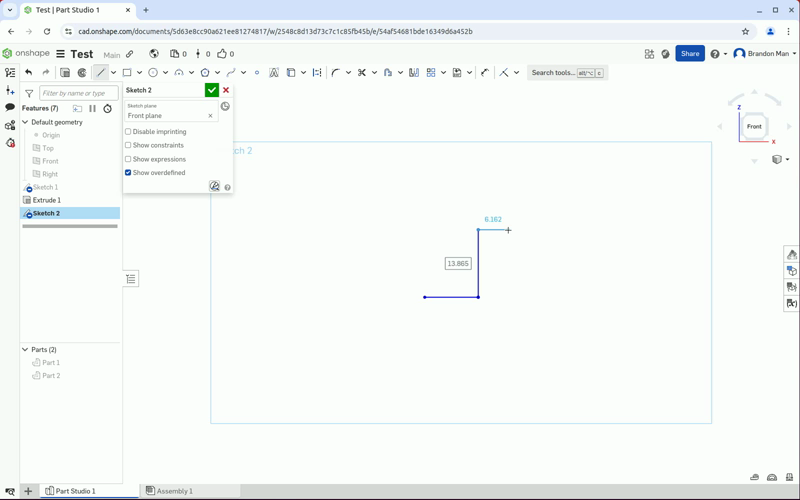
mouse_move(424, 229)
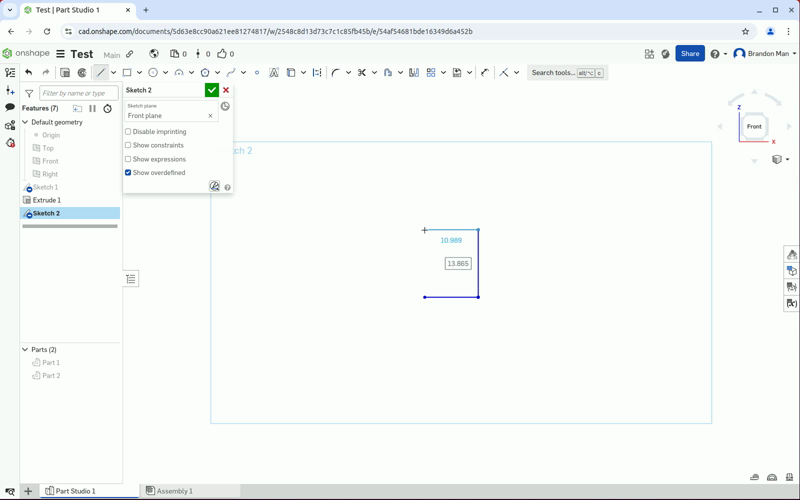
click(424, 229)
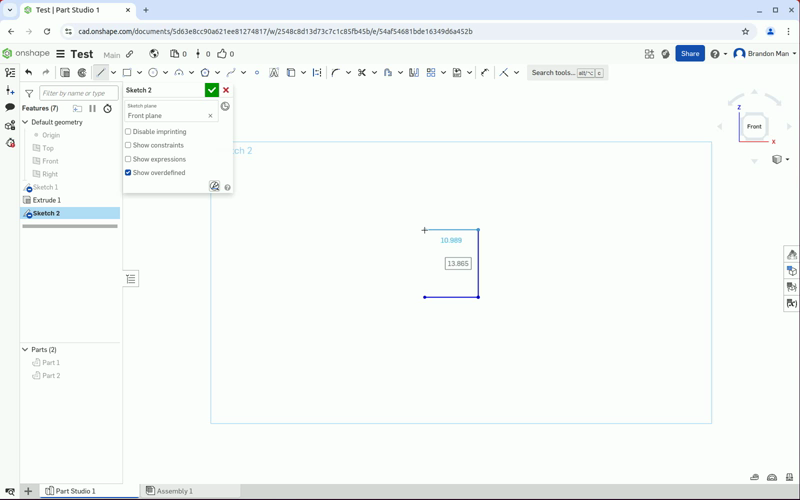
key_up(shift)
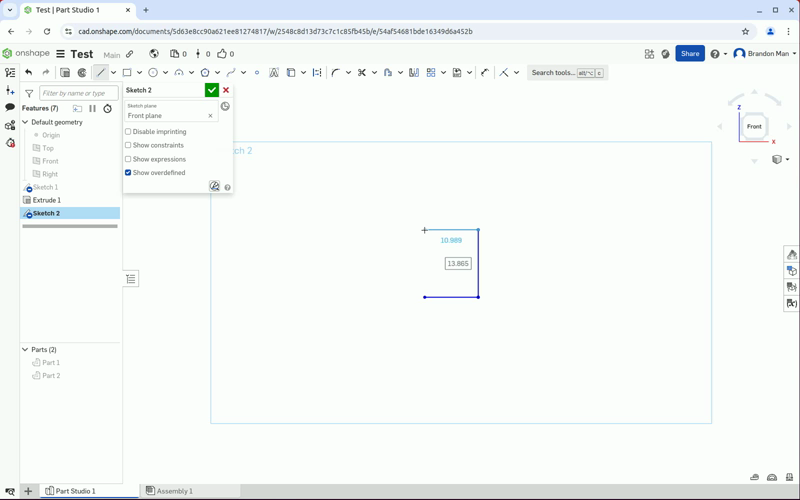
key_down(shift)
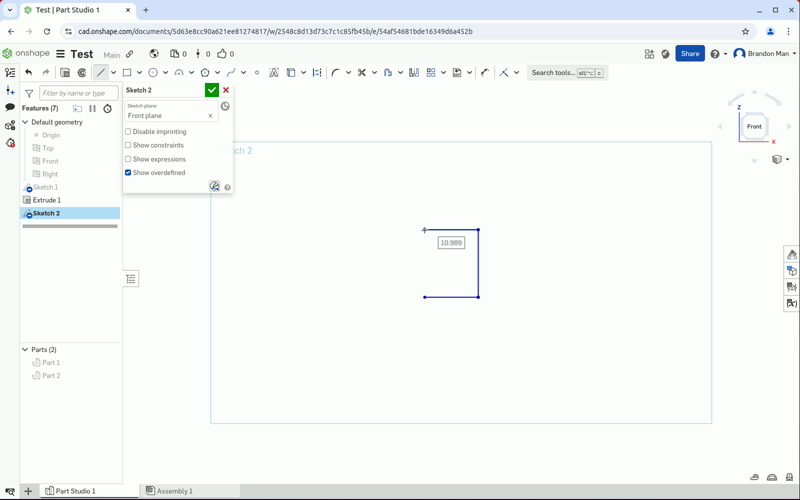
mouse_move(424, 297)
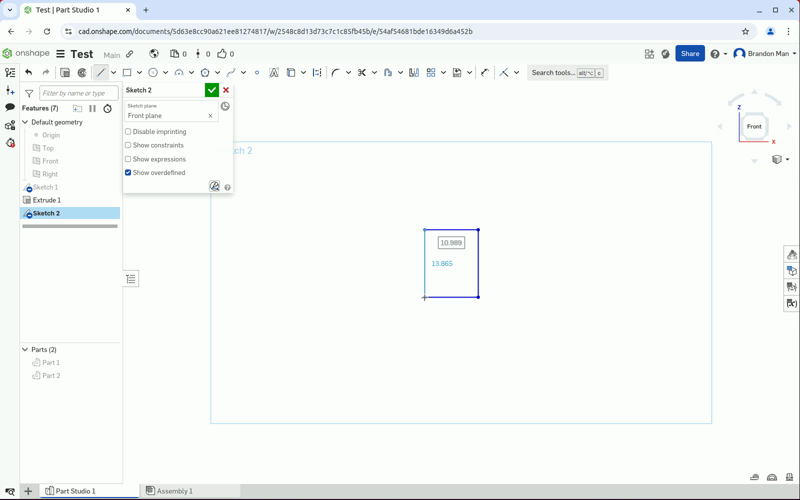
key_up(shift)
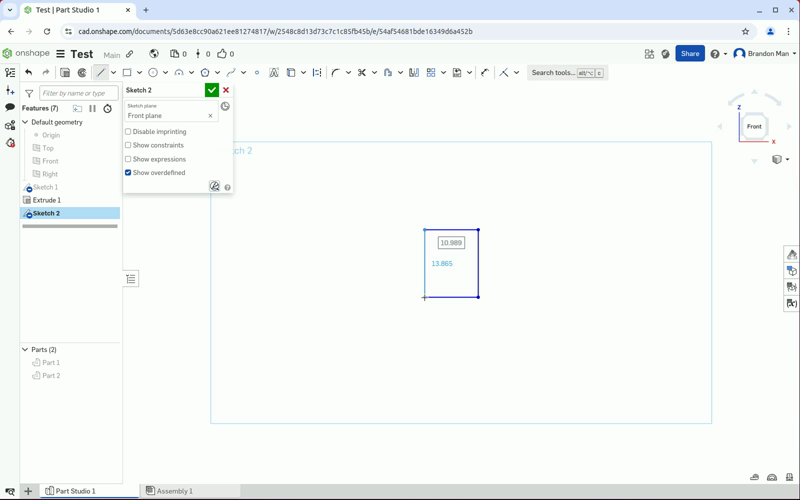
click(424, 297)
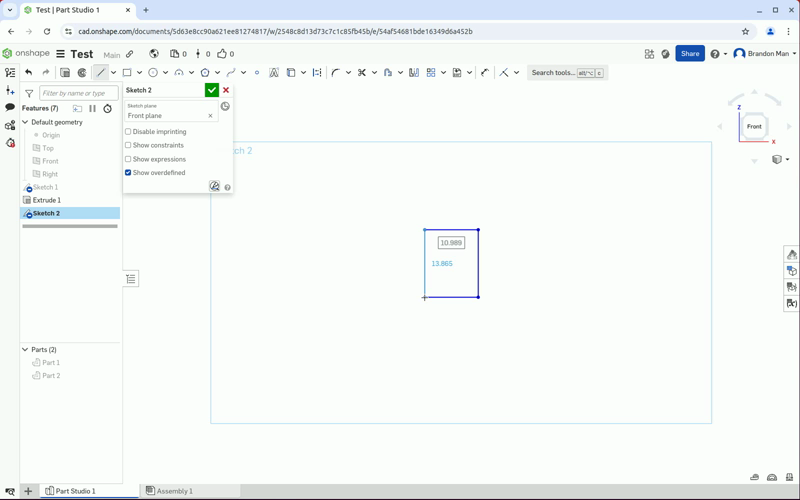
key(esc)
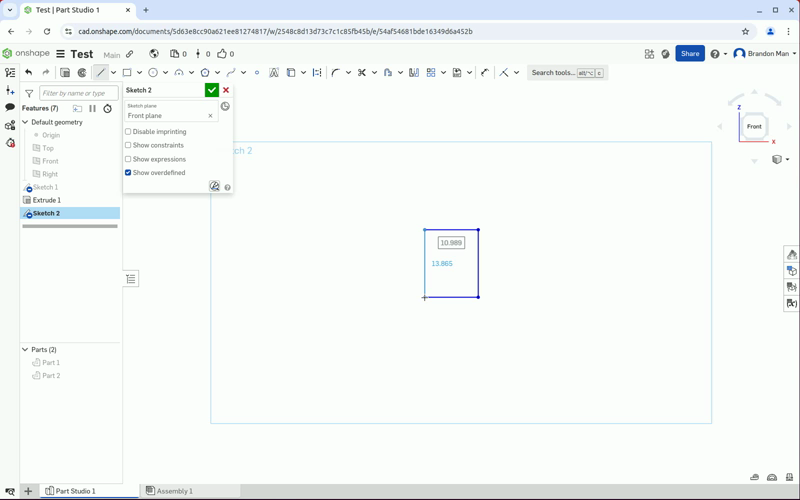
key(l)
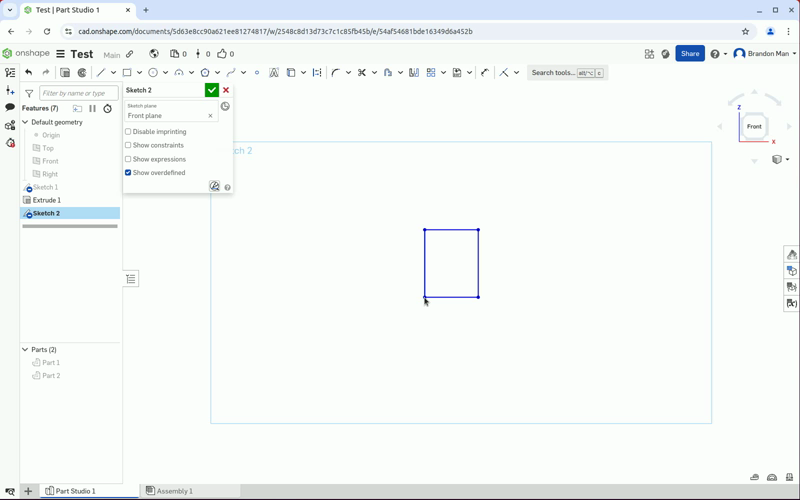
key_down(shift)
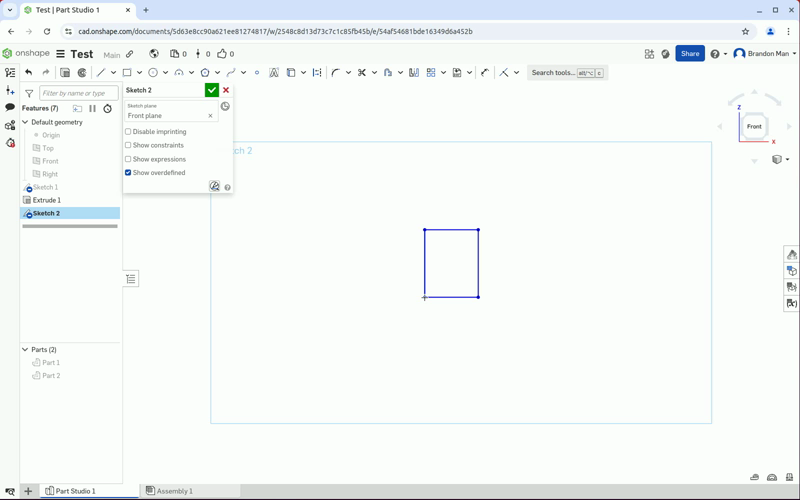
mouse_move(439, 294)
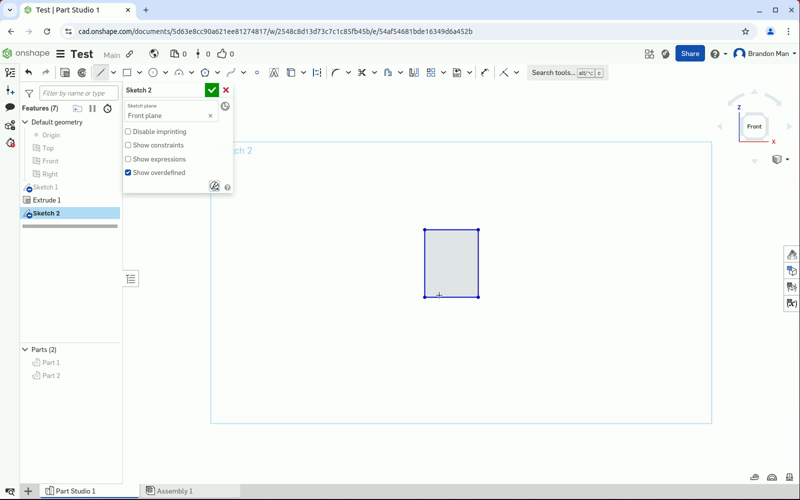
click(439, 294)
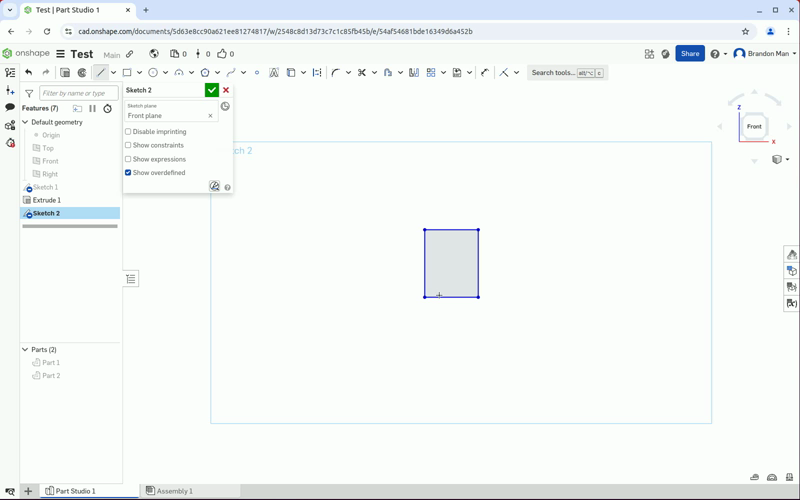
key_up(shift)
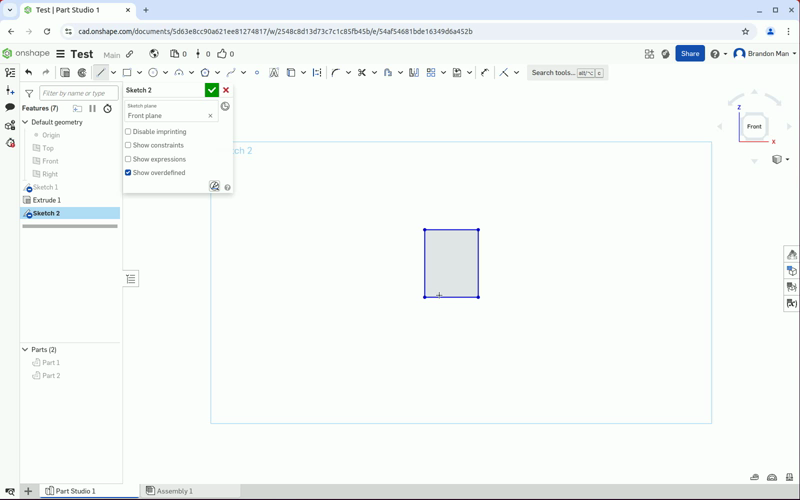
key_down(shift)
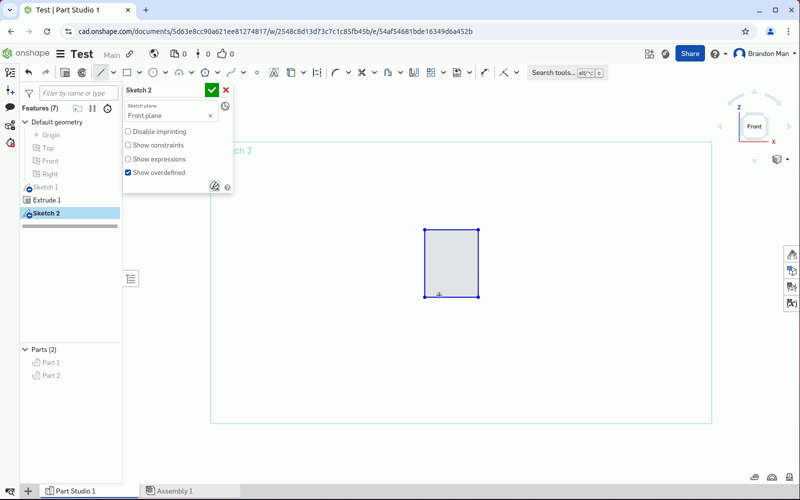
mouse_move(469, 294)
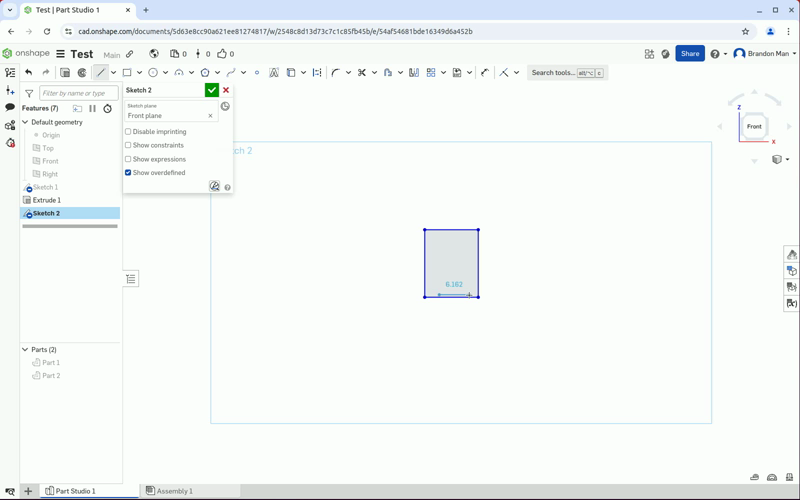
mouse_move(464, 294)
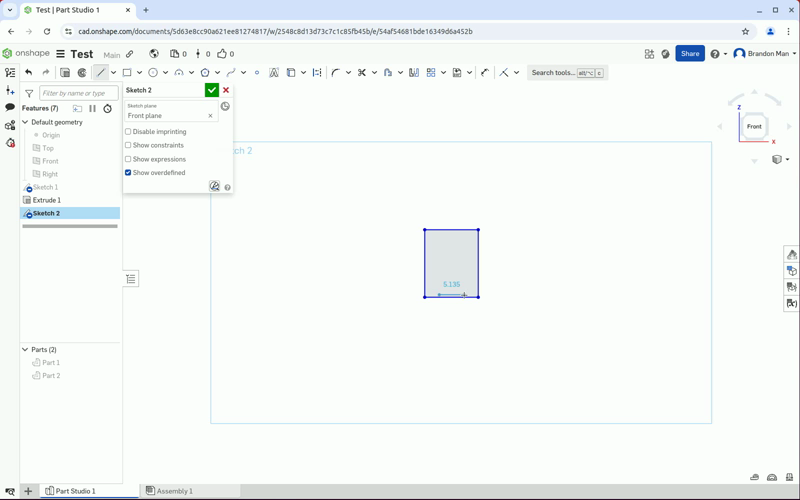
click(464, 294)
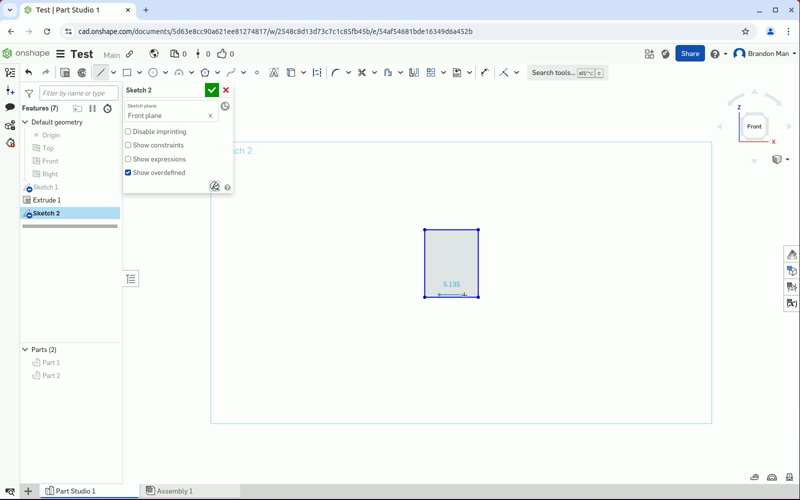
key_up(shift)
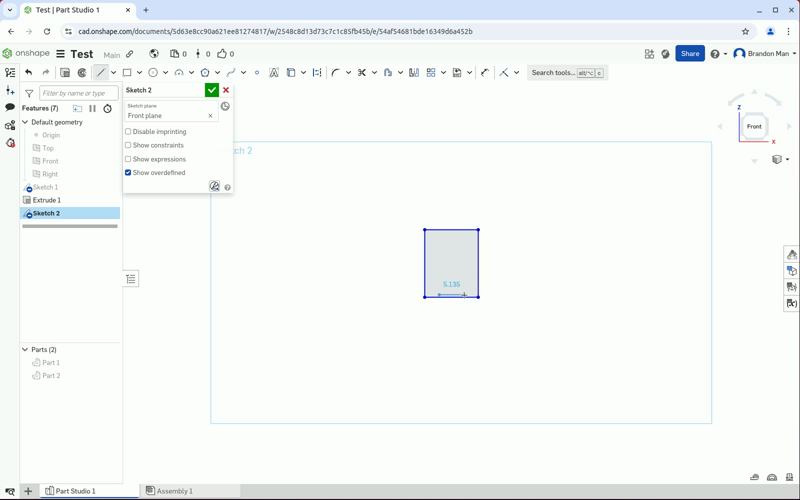
key_down(shift)
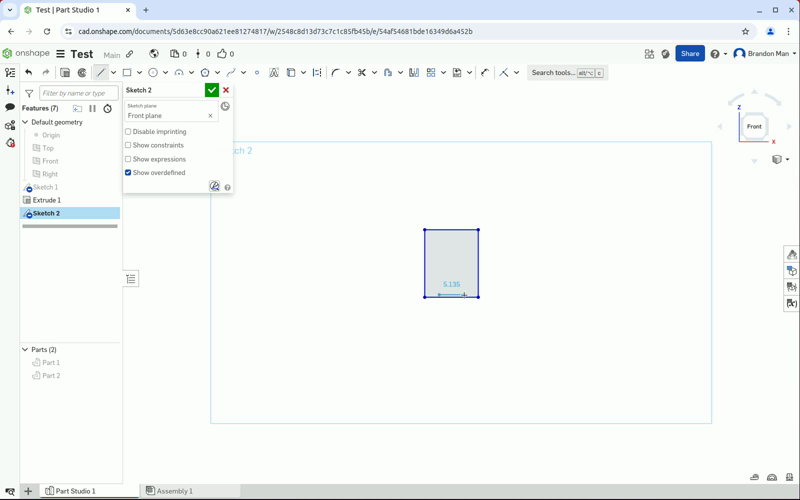
mouse_move(494, 294)
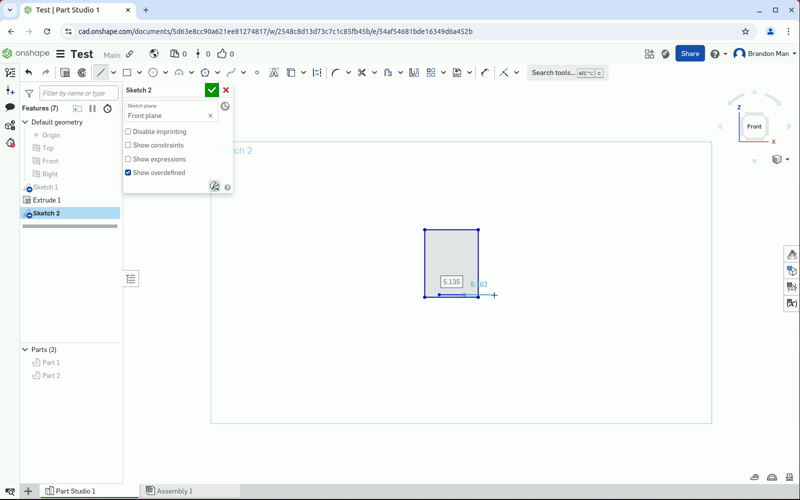
mouse_move(464, 251)
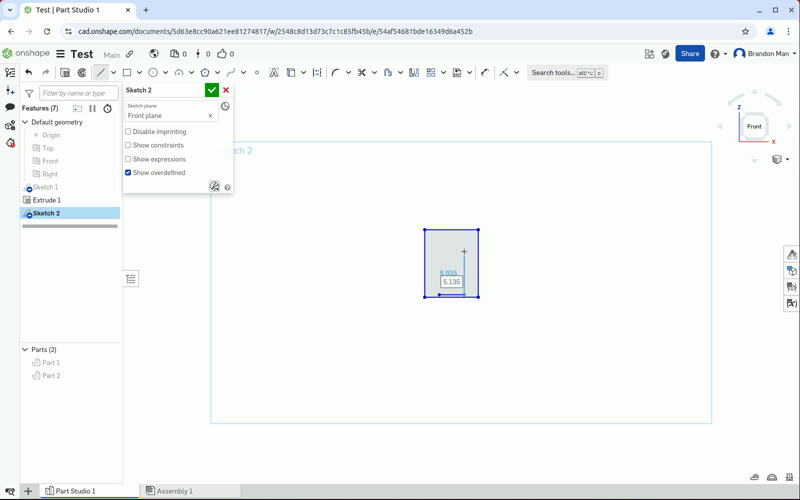
click(464, 251)
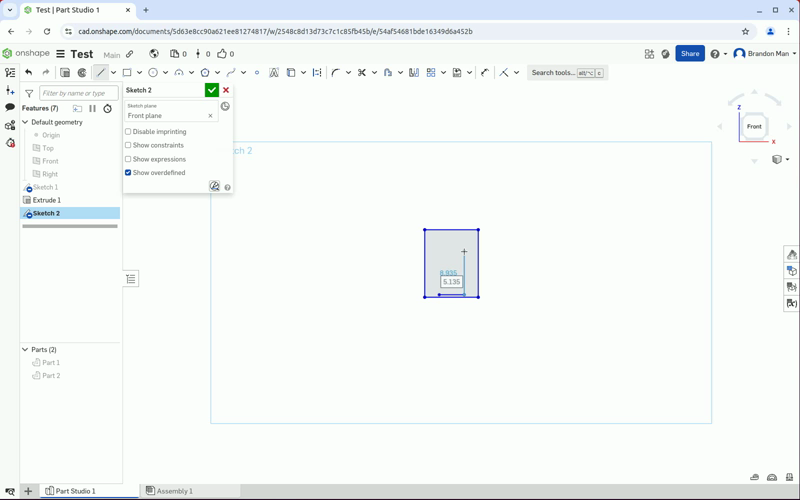
key_up(shift)
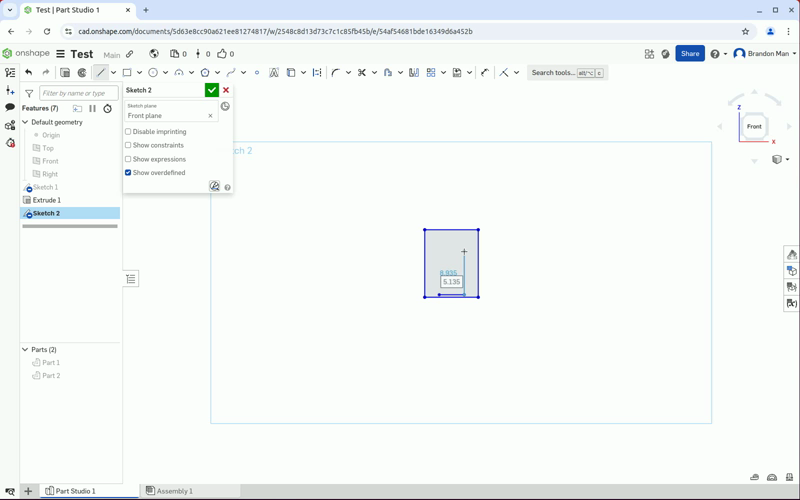
key_down(shift)
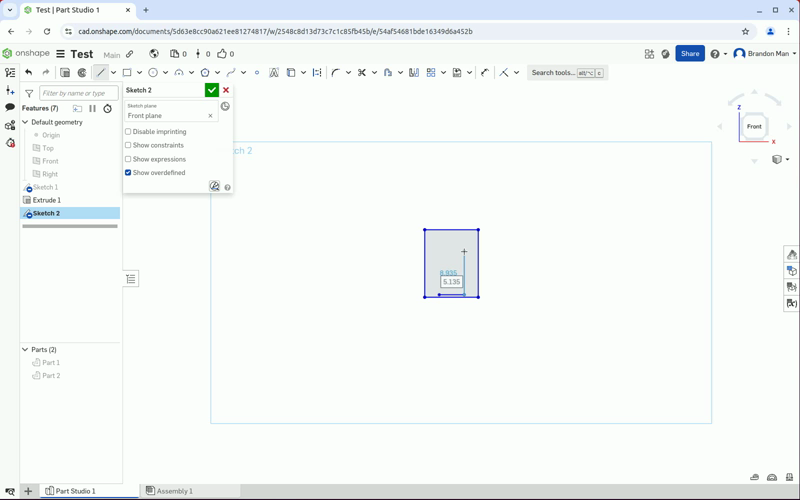
mouse_move(494, 251)
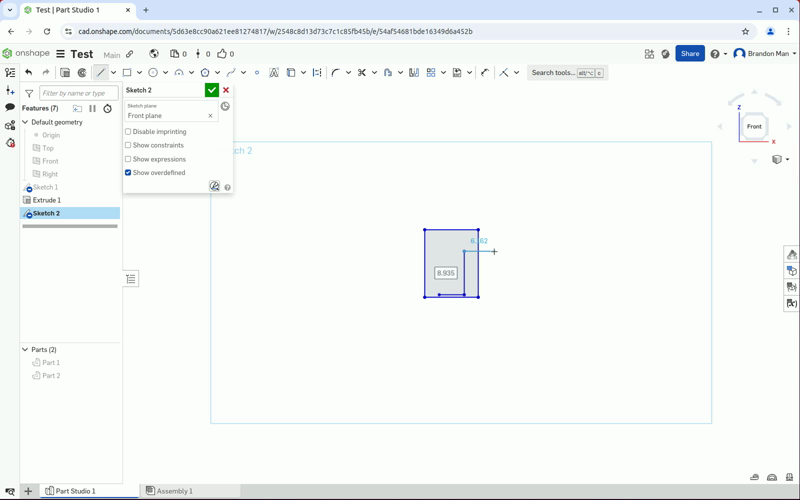
mouse_move(439, 251)
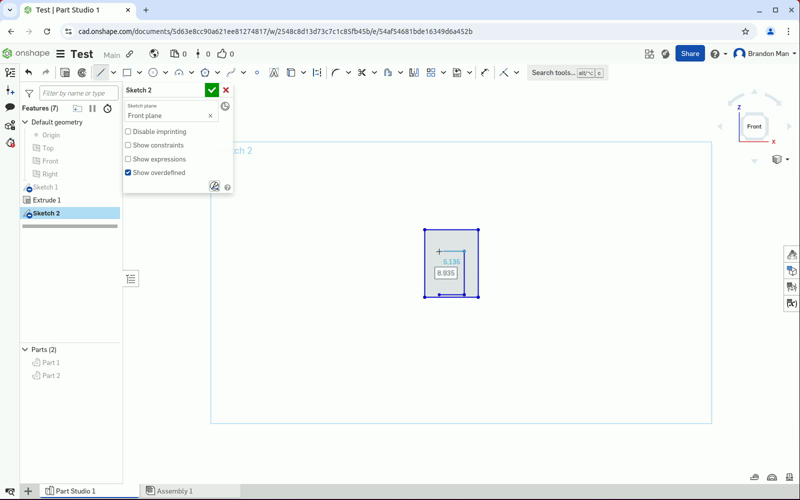
click(439, 251)
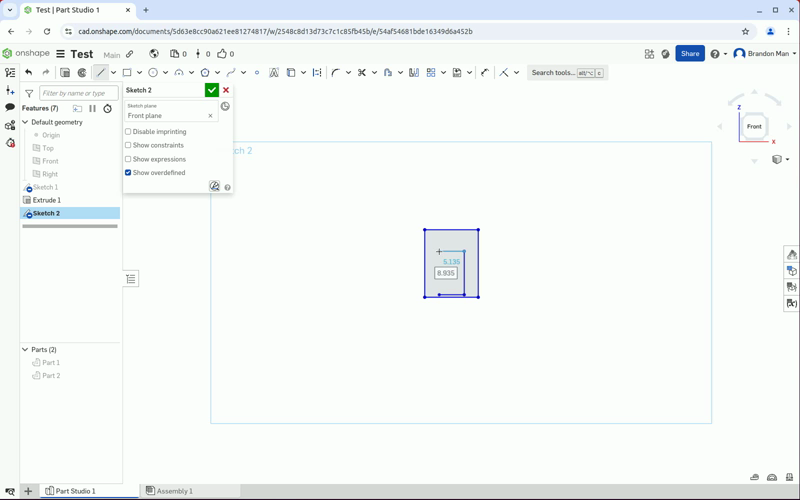
key_up(shift)
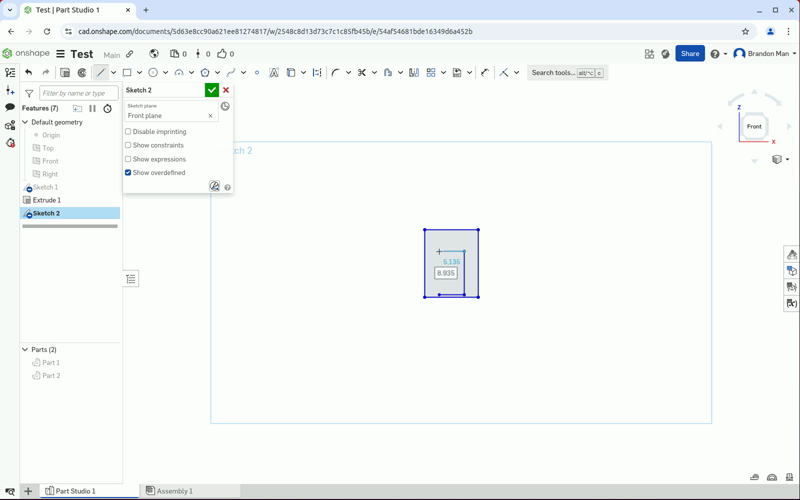
mouse_move(469, 251)
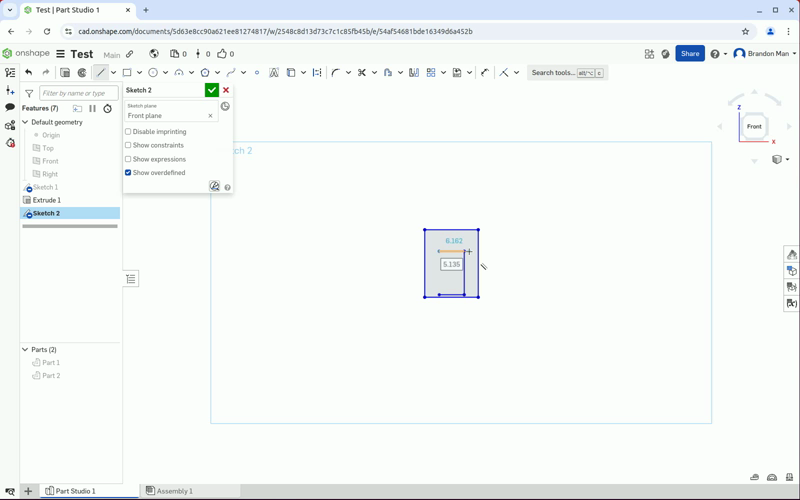
key_down(shift)
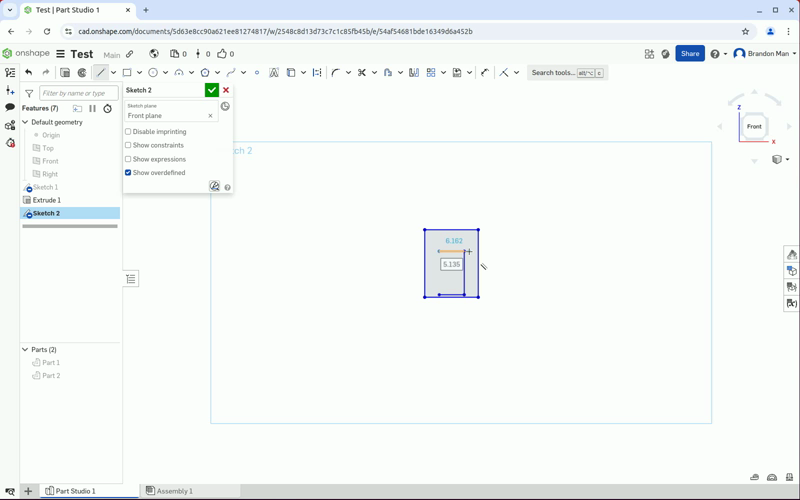
mouse_move(439, 294)
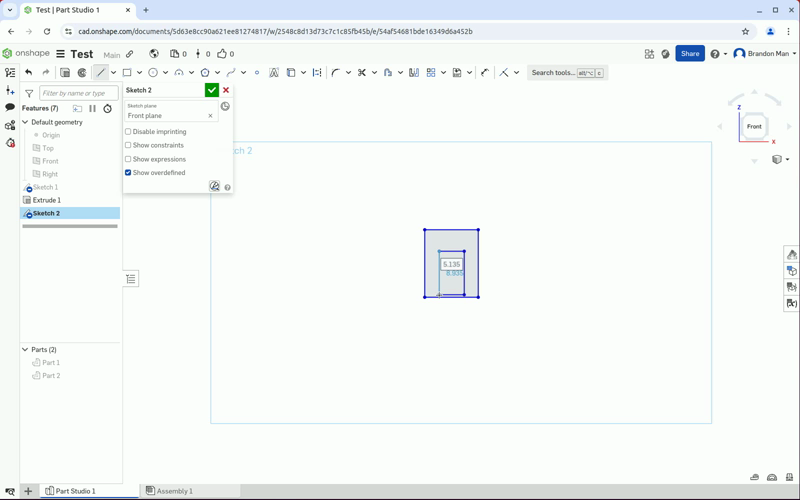
key_up(shift)
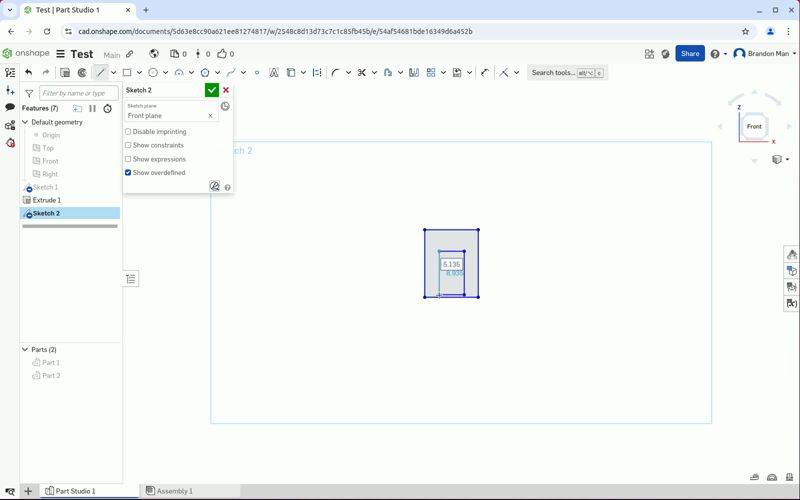
click(439, 294)
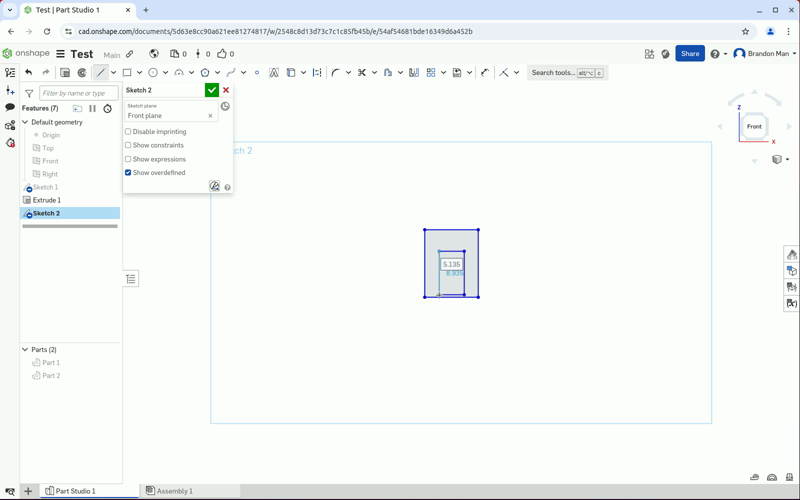
key(esc)
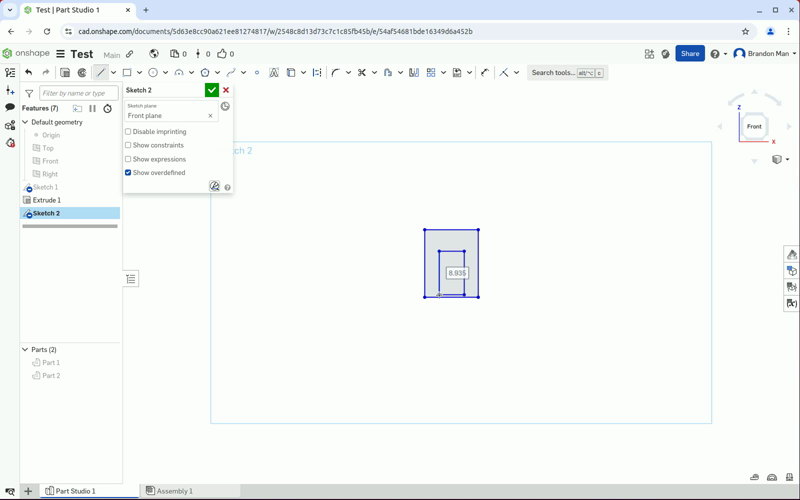
mouse_move(437, 288)
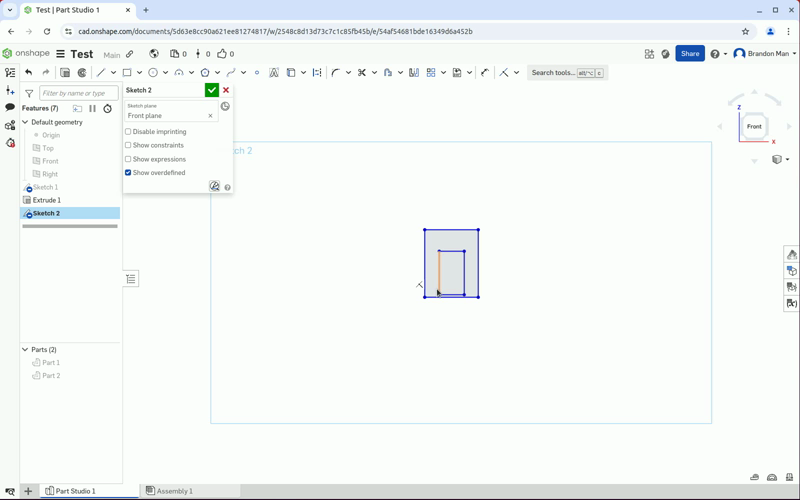
click(437, 288)
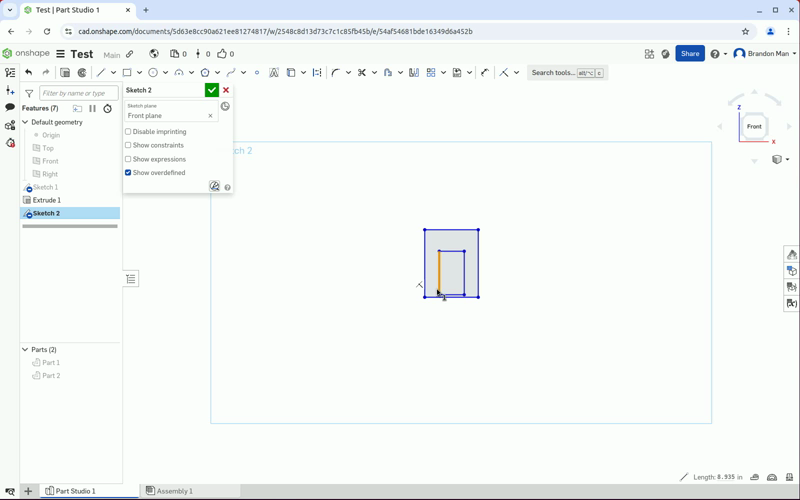
mouse_move(73, 352)
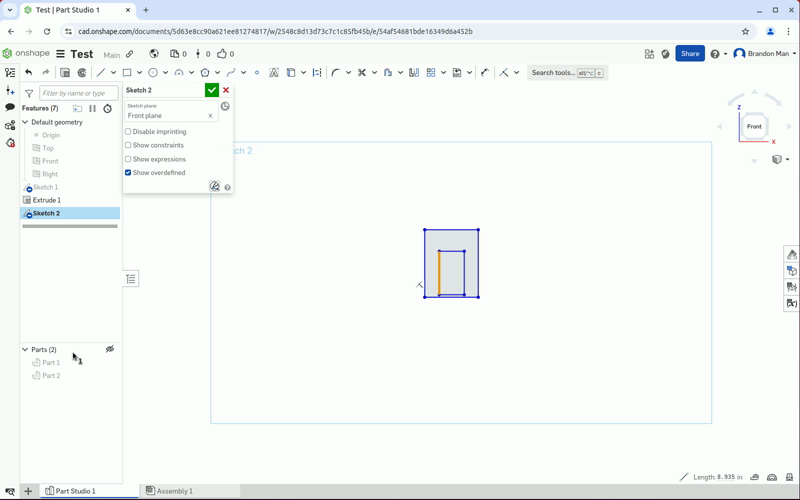
key(shift+y)
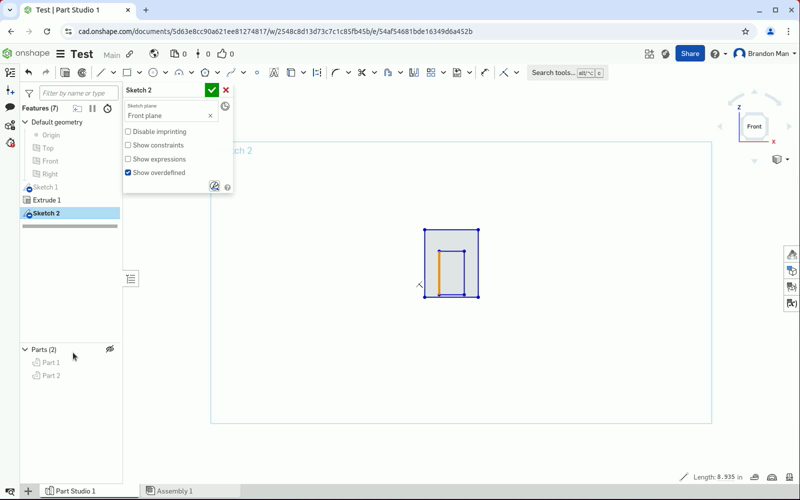
key(shift+e)
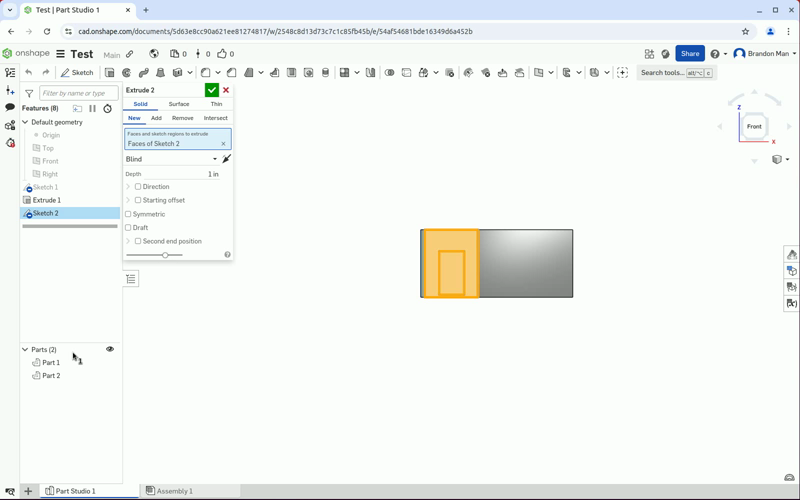
mouse_move(143, 106)
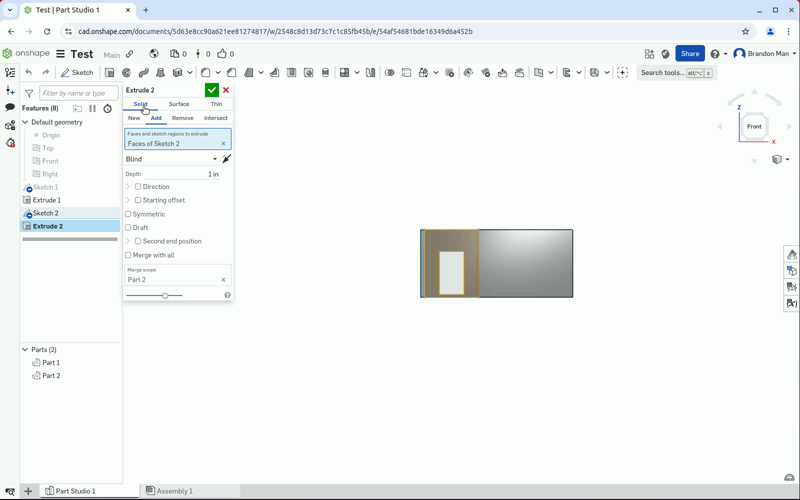
click(143, 106)
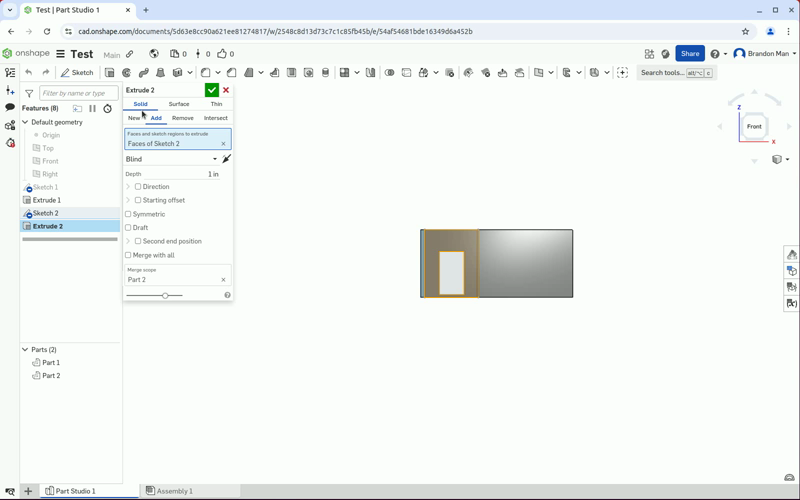
mouse_move(137, 120)
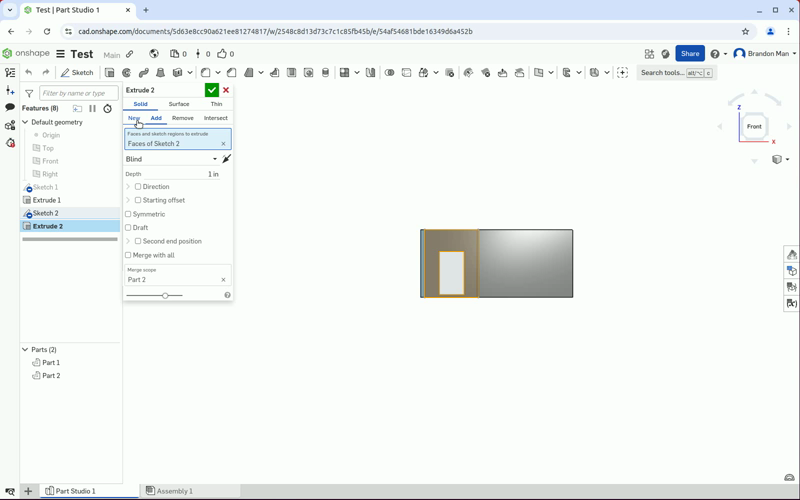
click(137, 120)
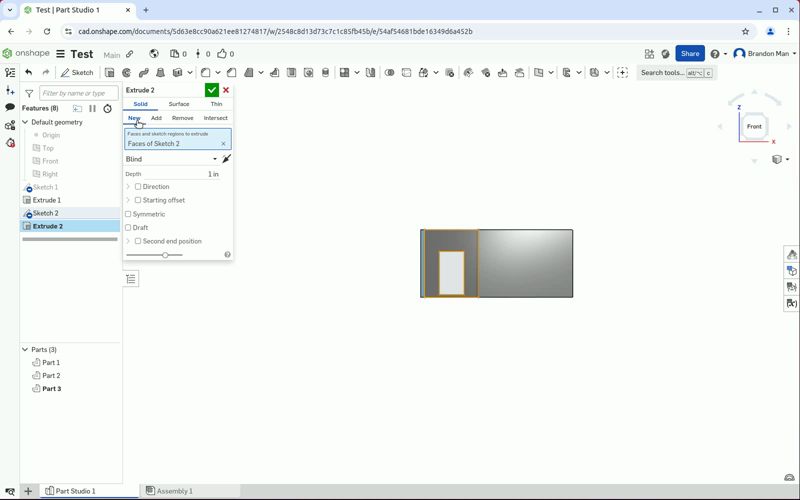
key(tab, 4)
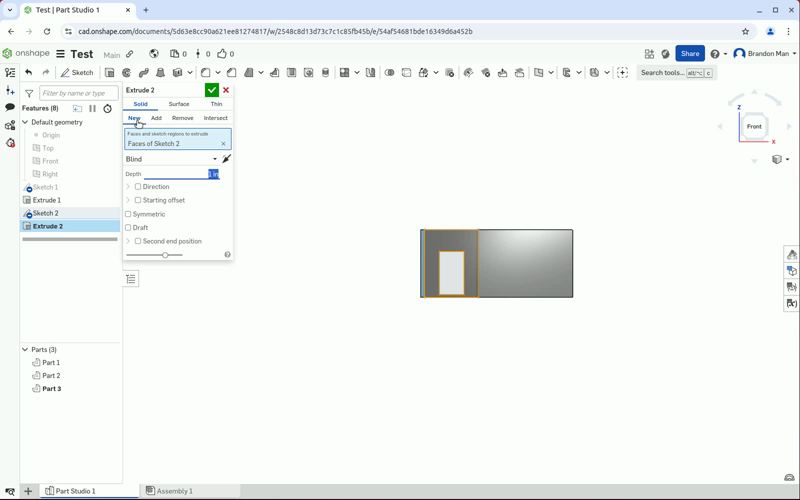
text(0.481)
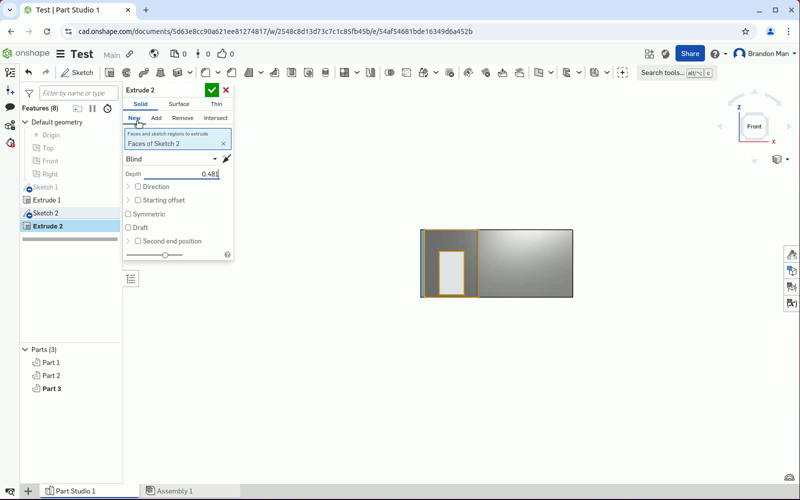
key(enter)
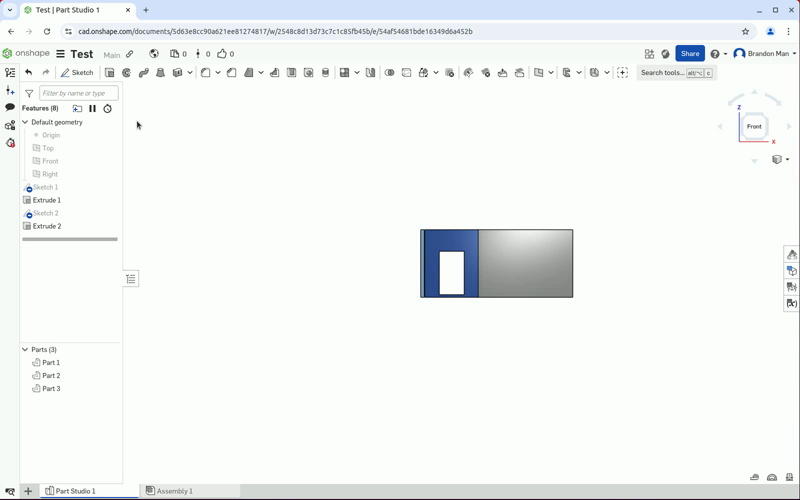
key(shift+h)
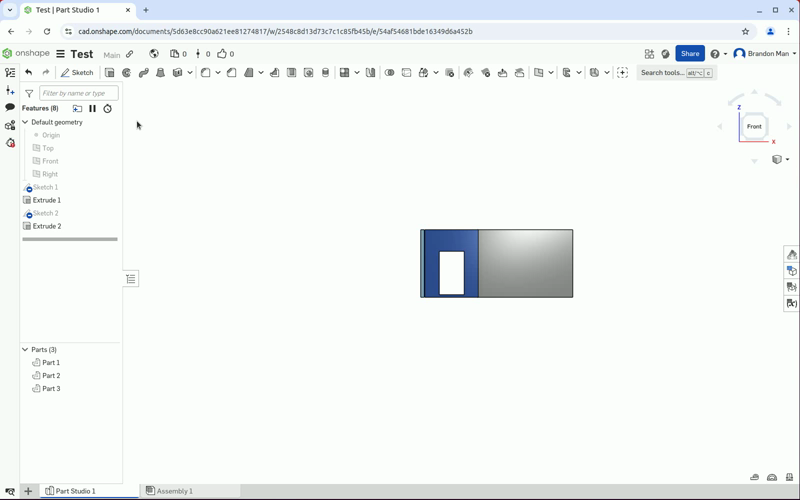
key(shift+h)
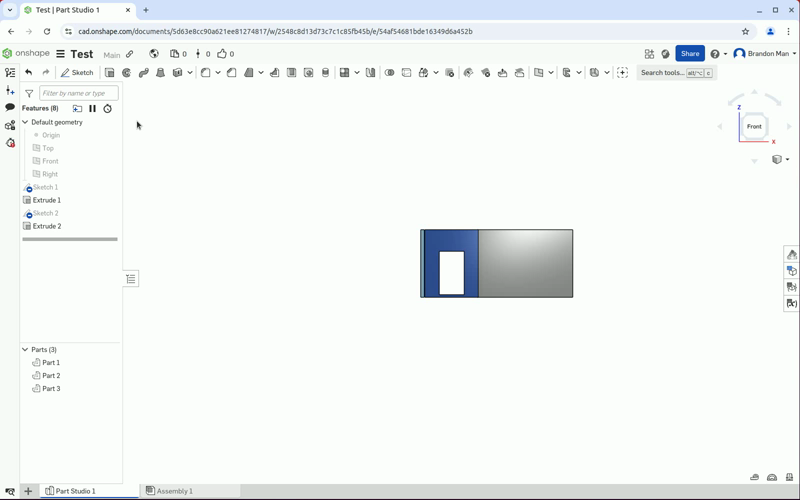
mouse_move(73, 189)
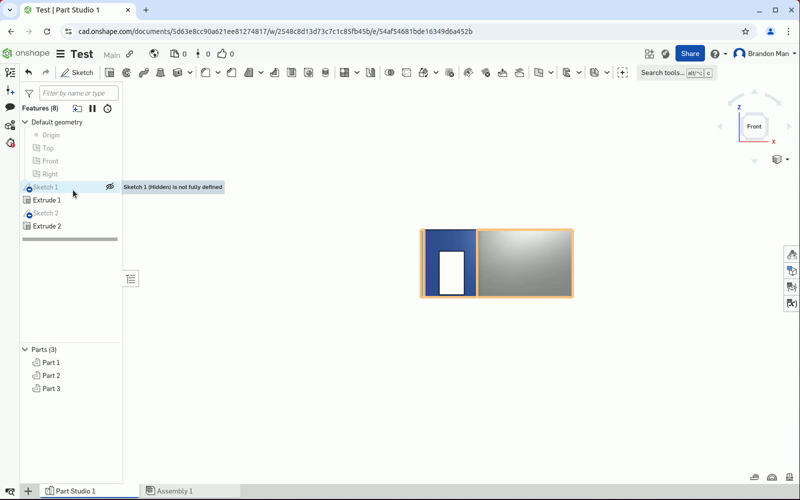
click(73, 189)
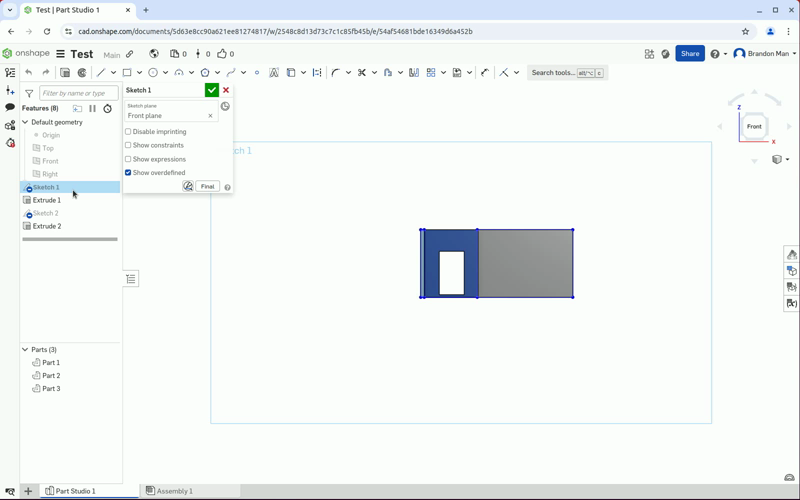
mouse_move(229, 92)
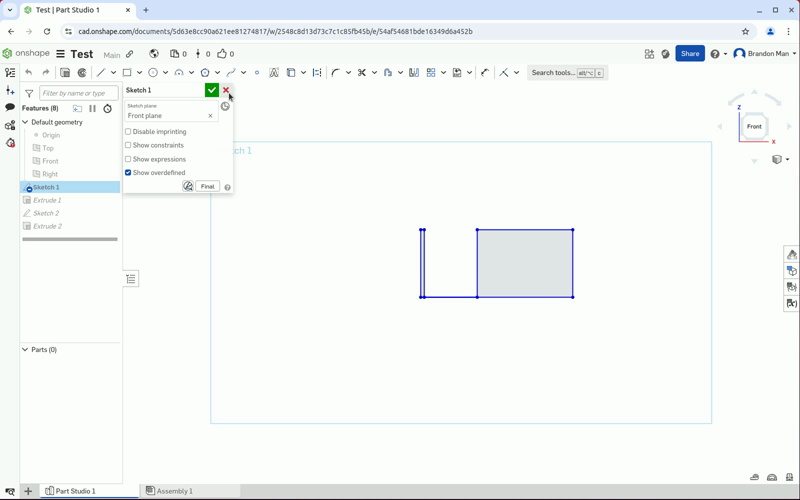
click(229, 92)
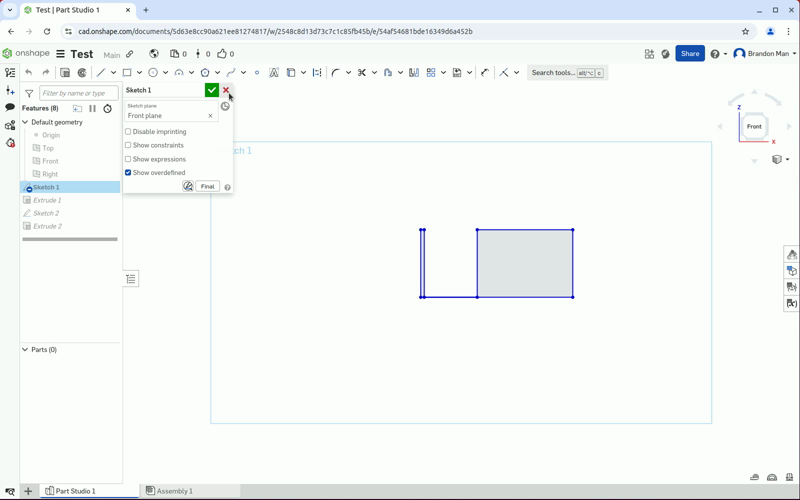
key(shift+s)
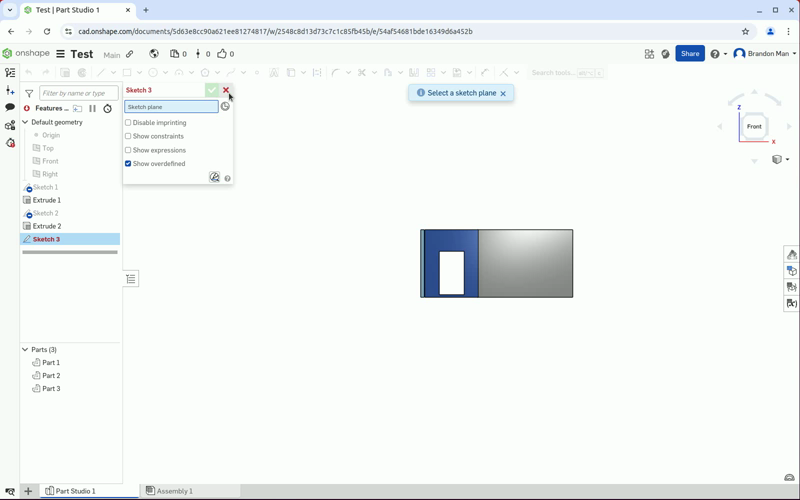
mouse_move(73, 163)
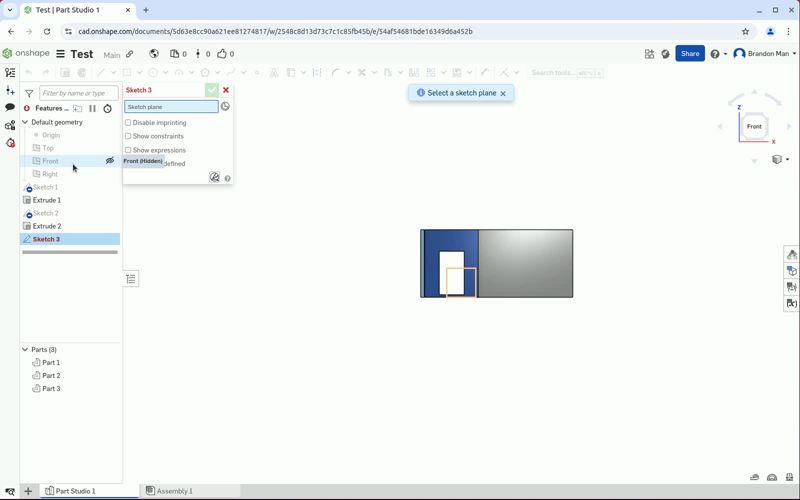
click(73, 163)
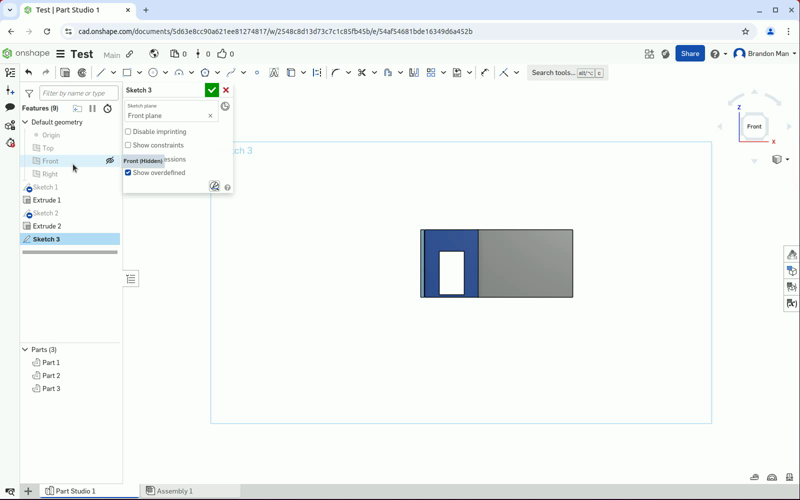
mouse_move(73, 352)
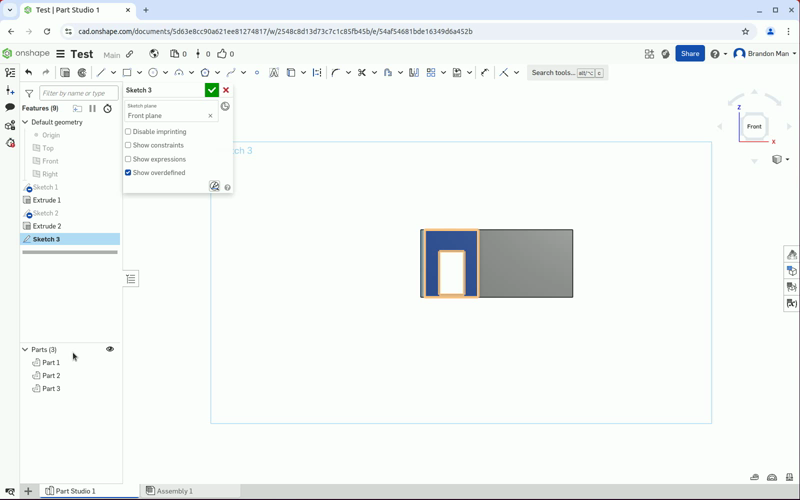
key(y)
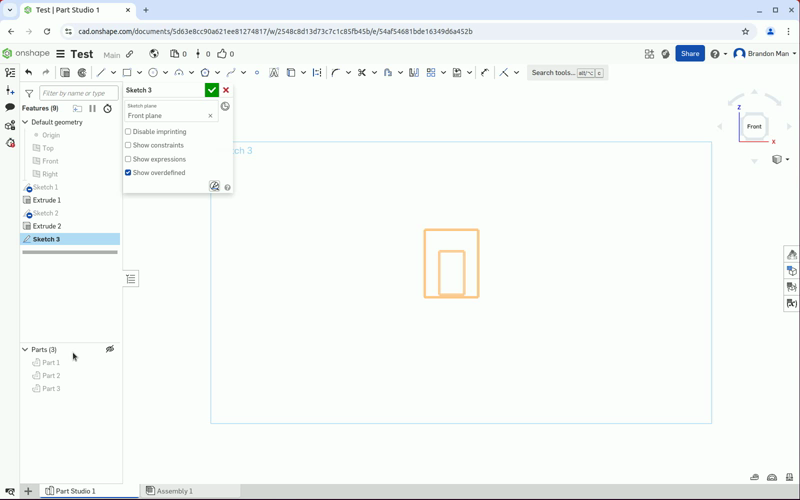
key(l)
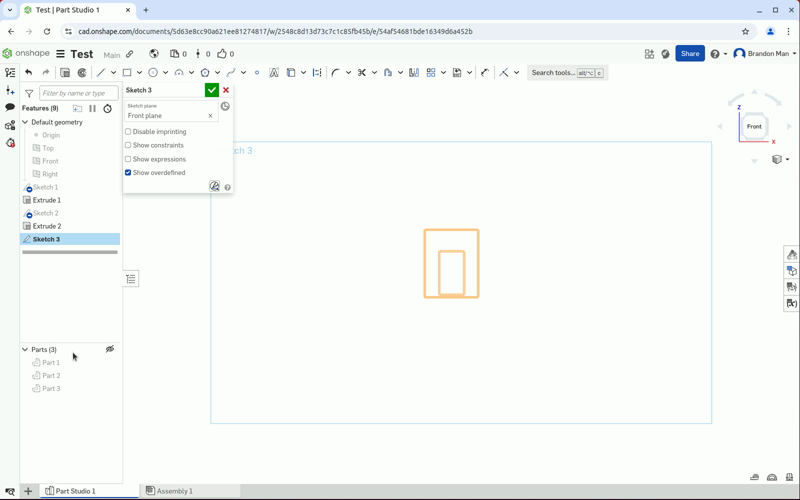
key_down(shift)
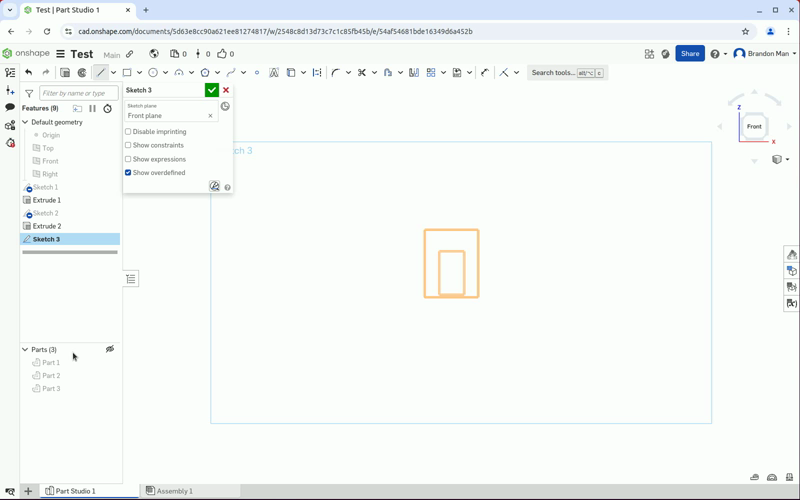
mouse_move(438, 294)
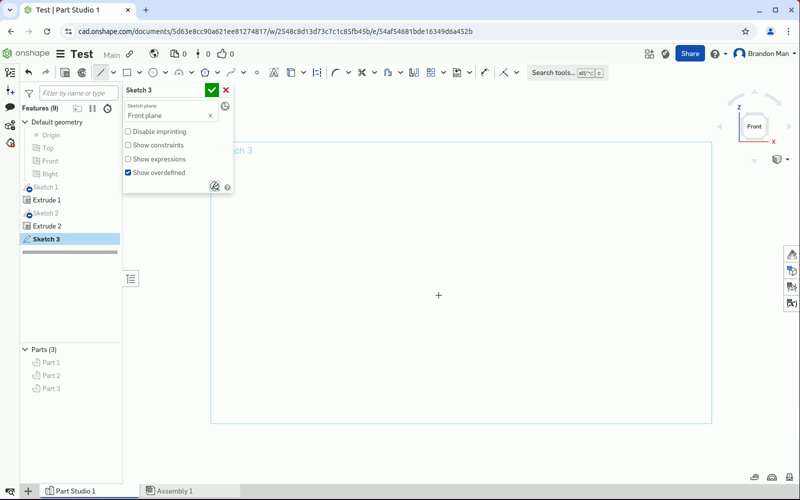
click(438, 294)
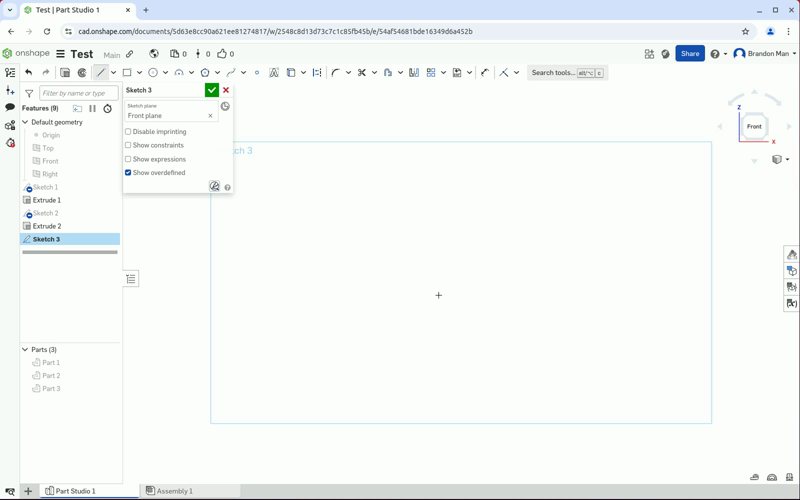
key_up(shift)
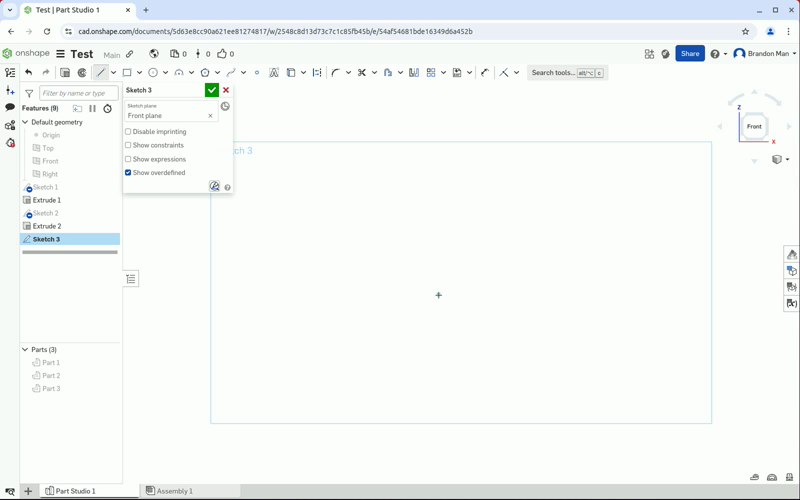
key_down(shift)
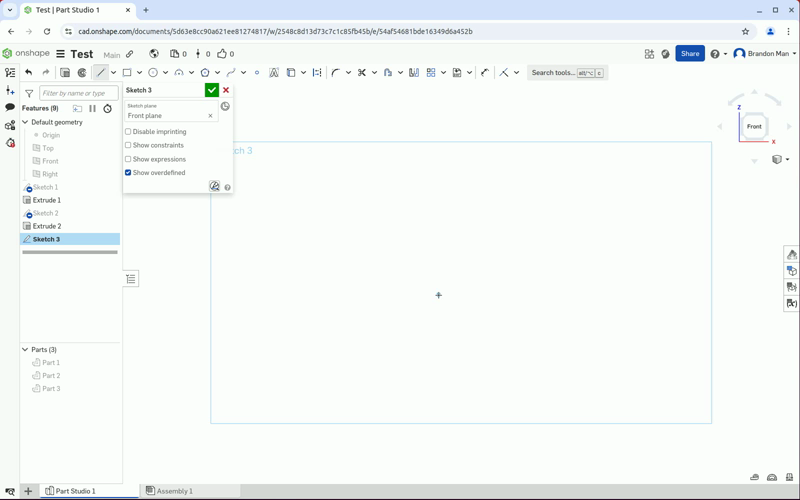
mouse_move(468, 294)
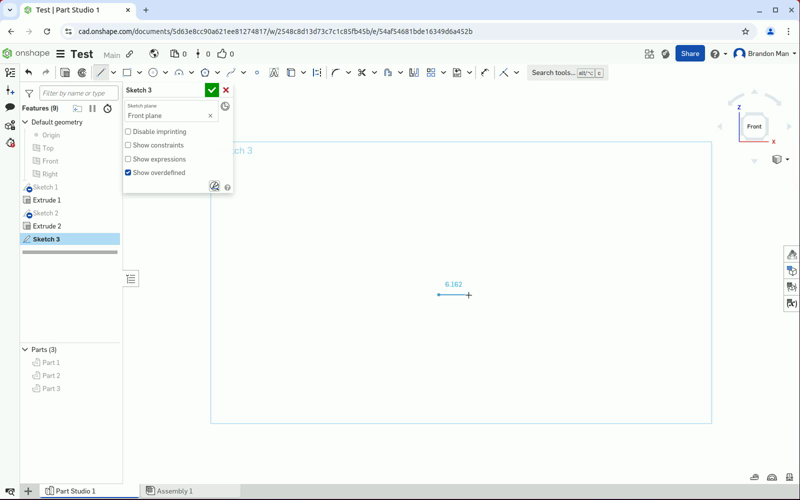
mouse_move(464, 294)
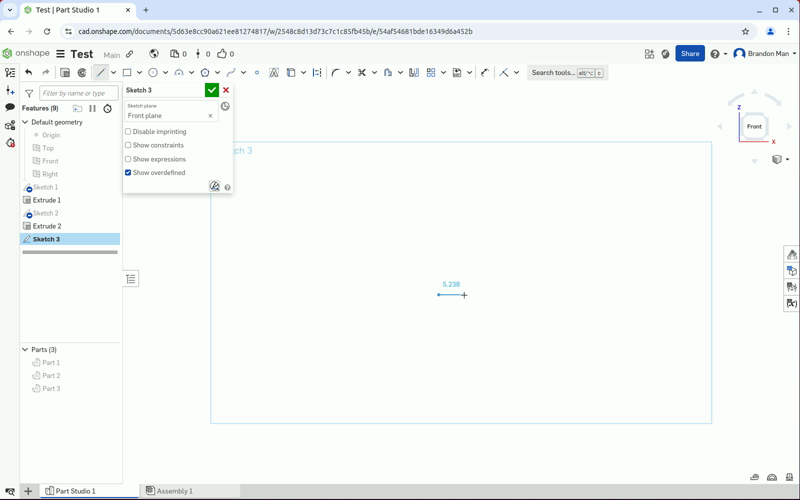
click(464, 294)
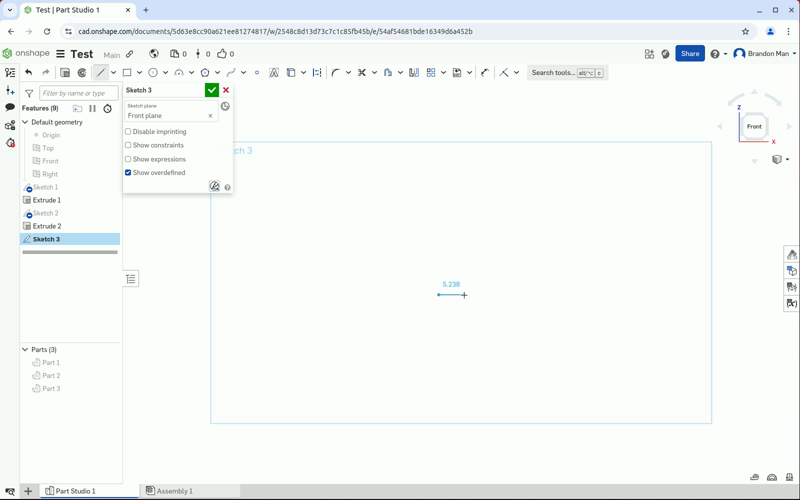
key_up(shift)
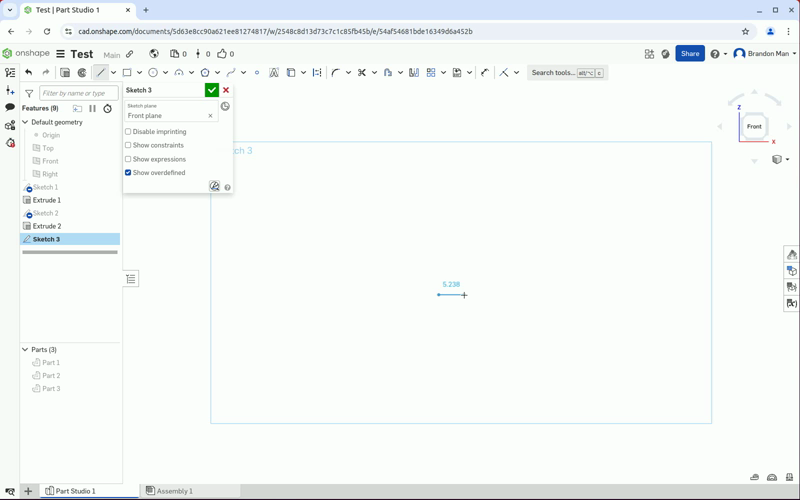
key_down(shift)
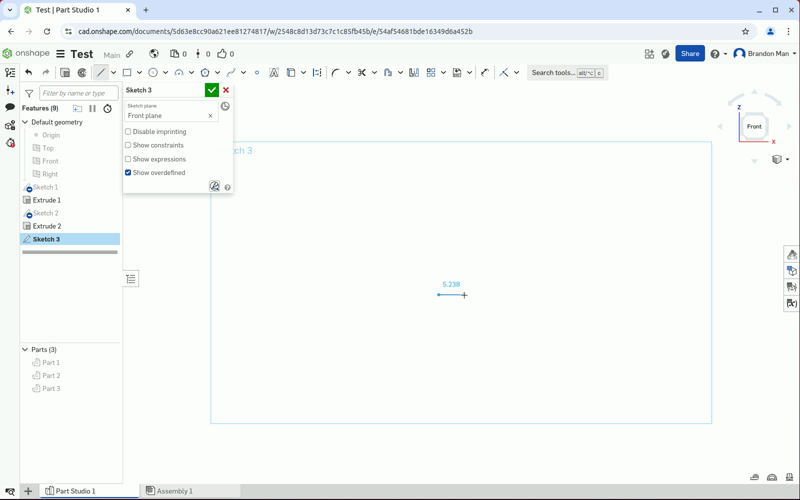
mouse_move(494, 294)
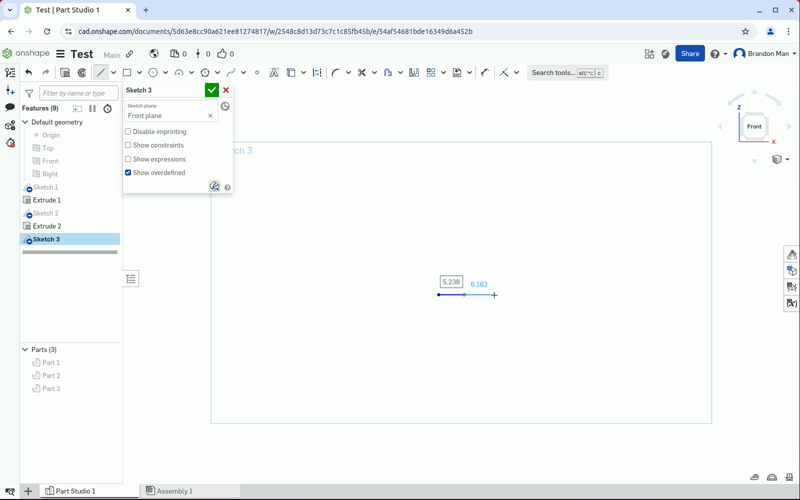
mouse_move(464, 250)
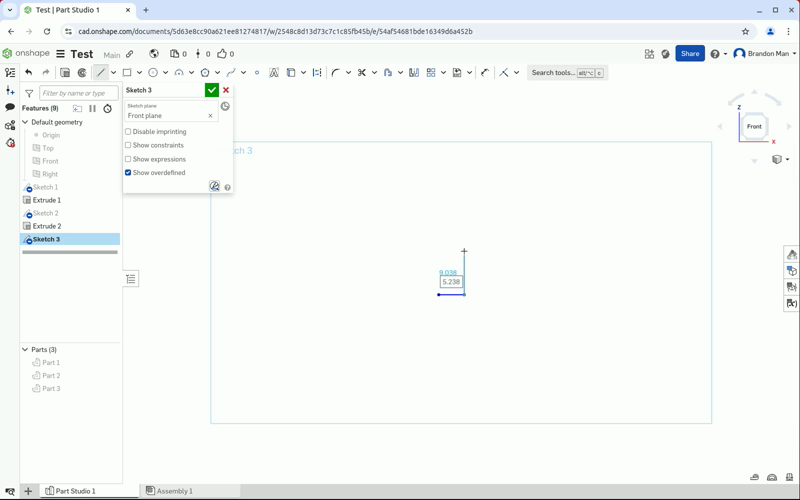
click(464, 250)
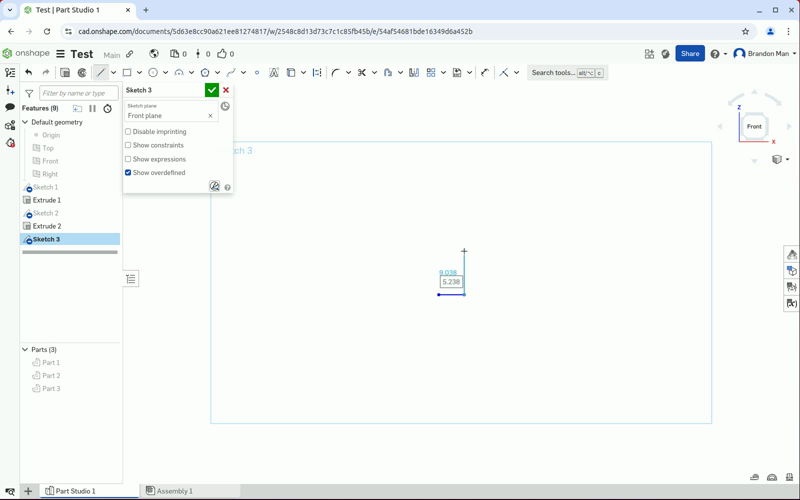
key_up(shift)
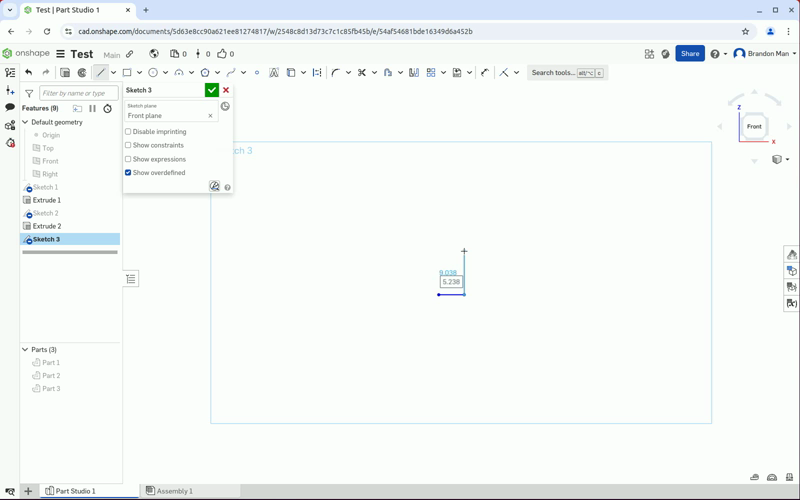
key_down(shift)
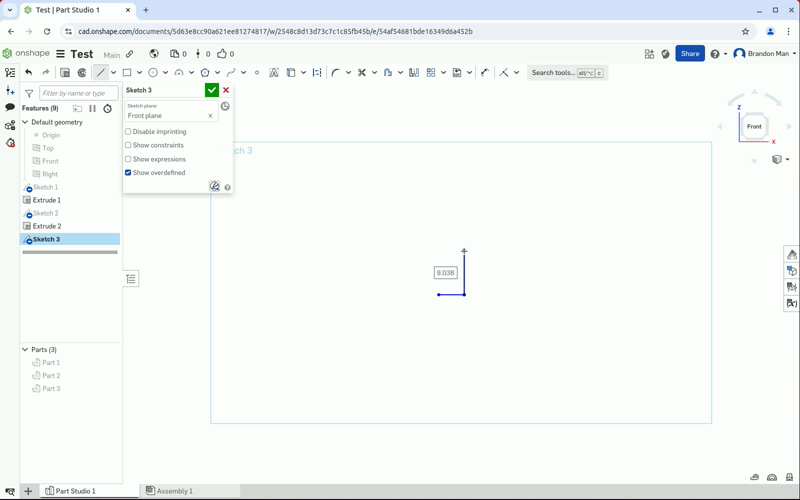
mouse_move(494, 250)
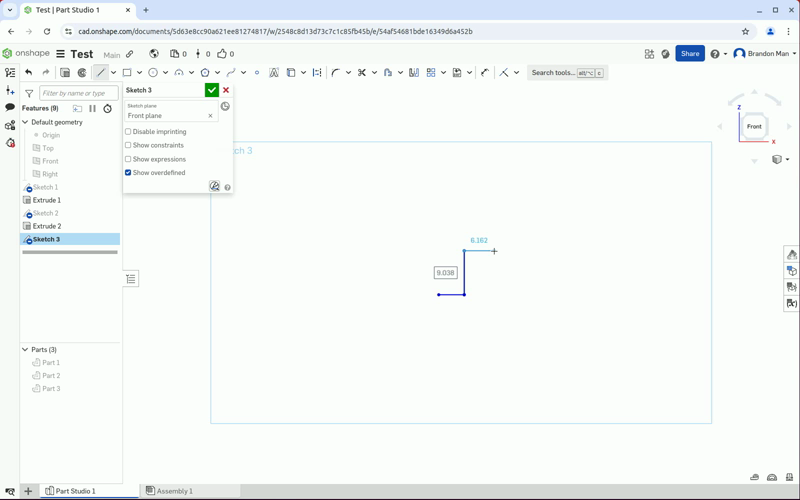
mouse_move(438, 250)
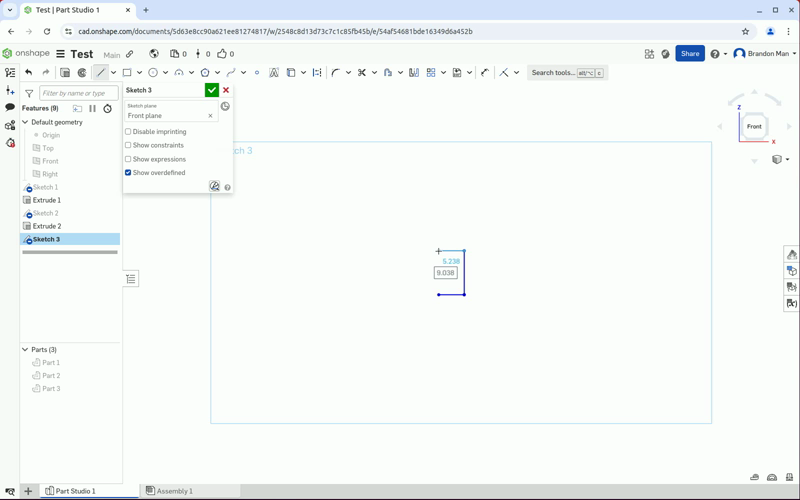
click(438, 250)
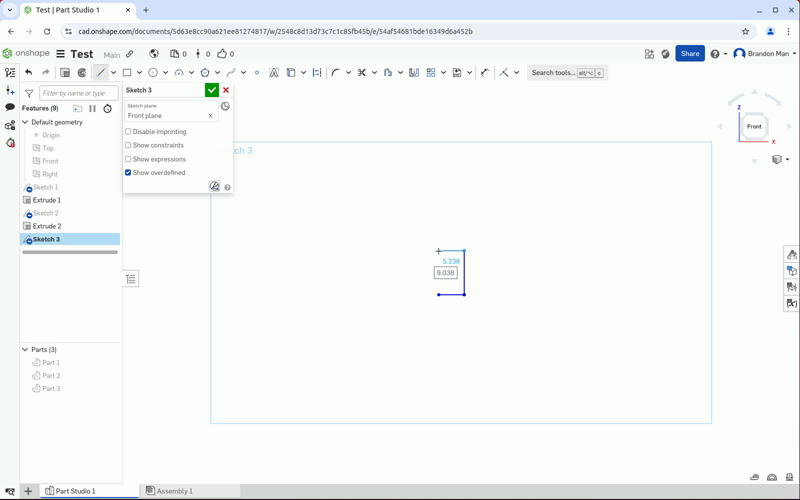
key_up(shift)
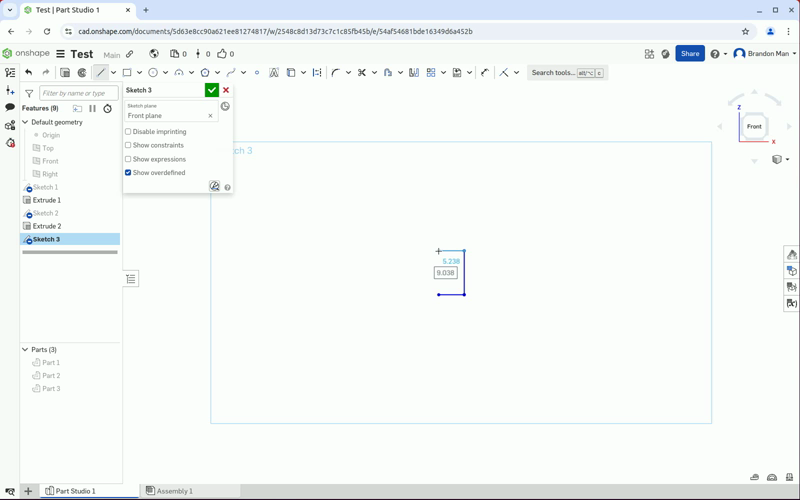
mouse_move(468, 250)
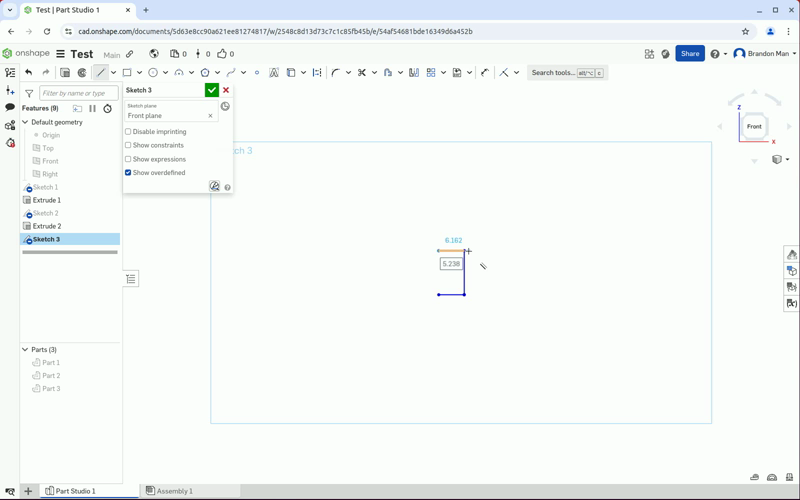
key_down(shift)
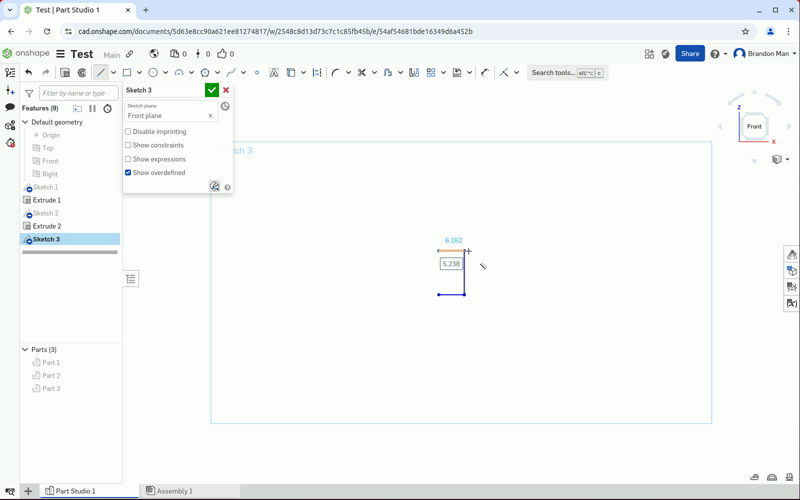
mouse_move(438, 294)
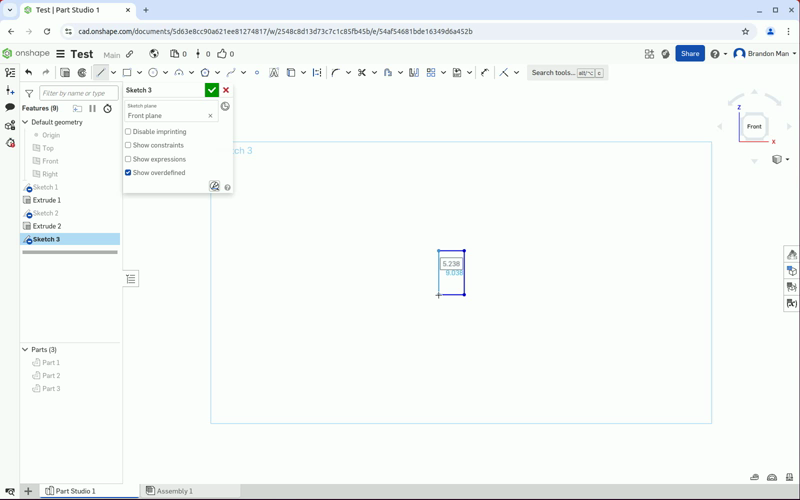
key_up(shift)
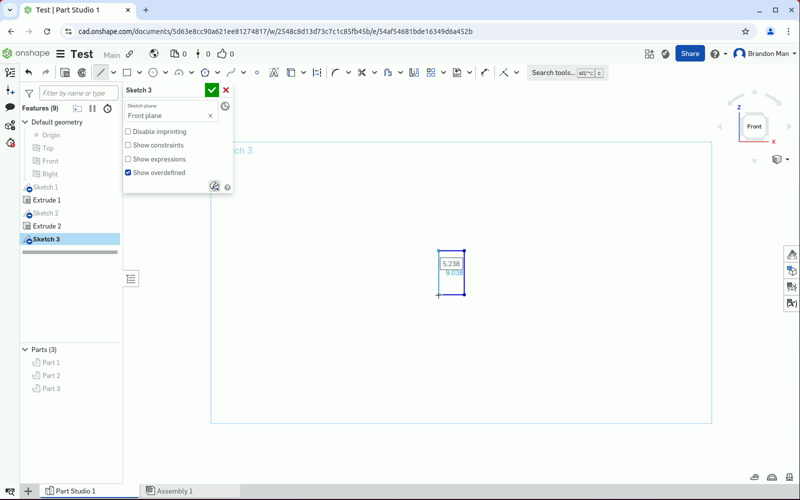
click(438, 294)
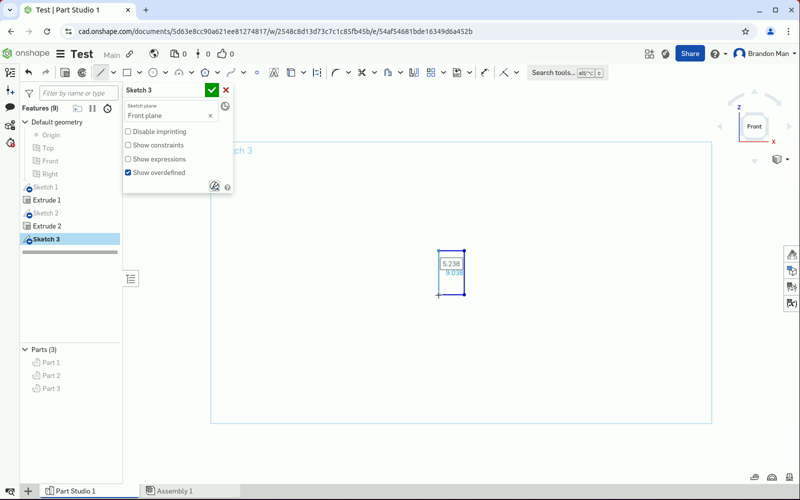
key(esc)
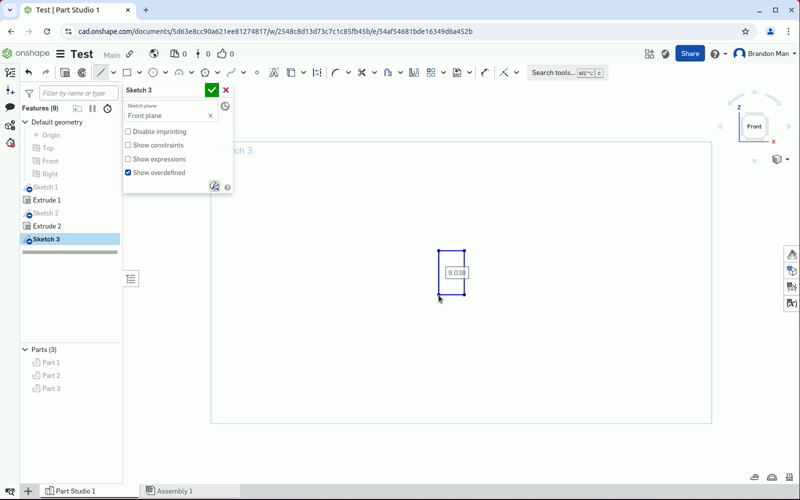
mouse_move(448, 280)
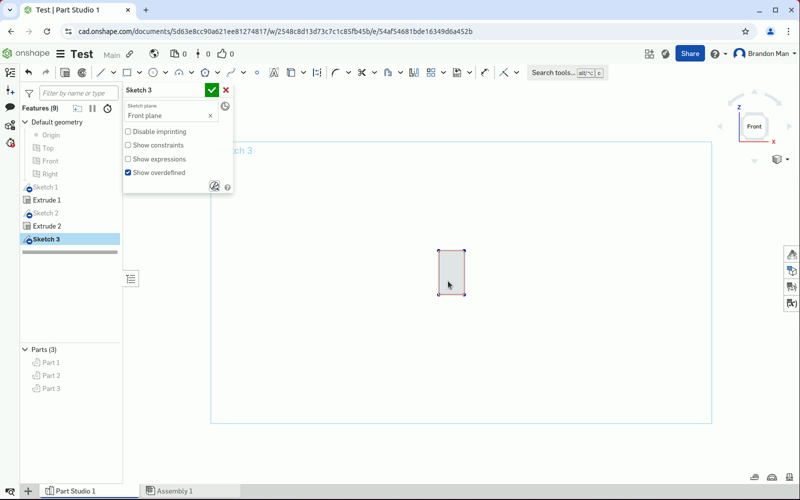
scroll(6)
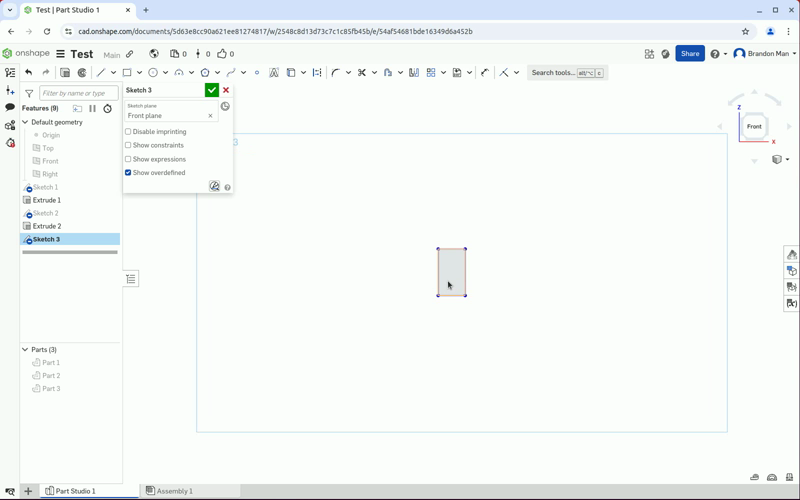
scroll(6)
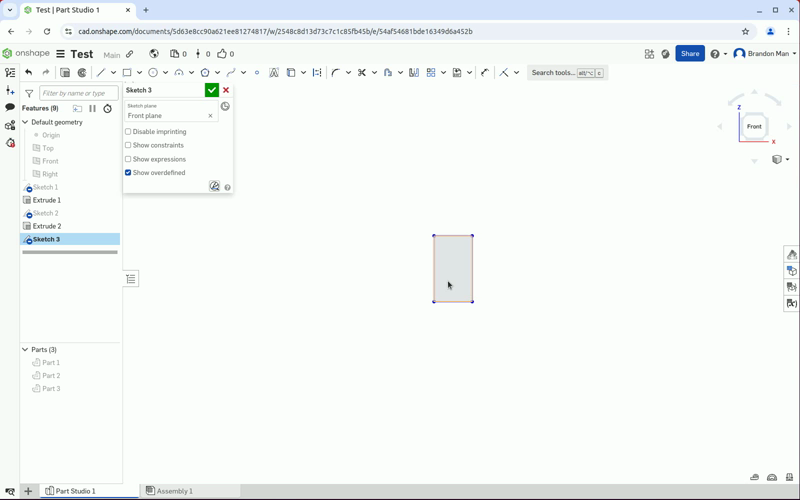
scroll(6)
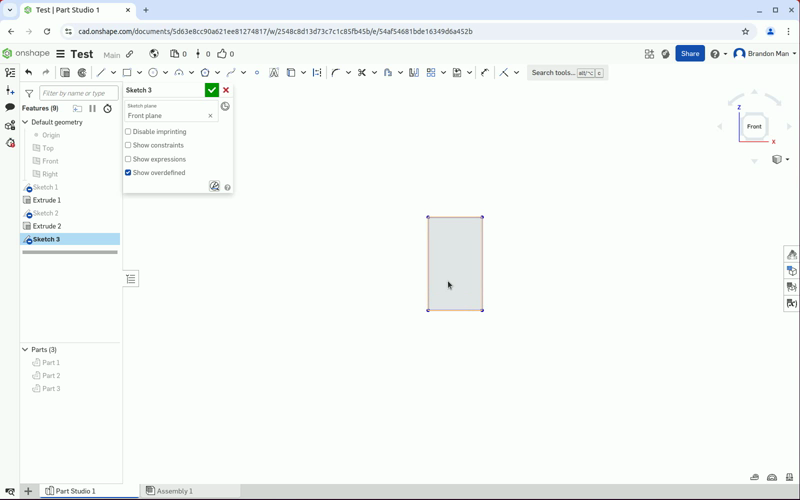
scroll(6)
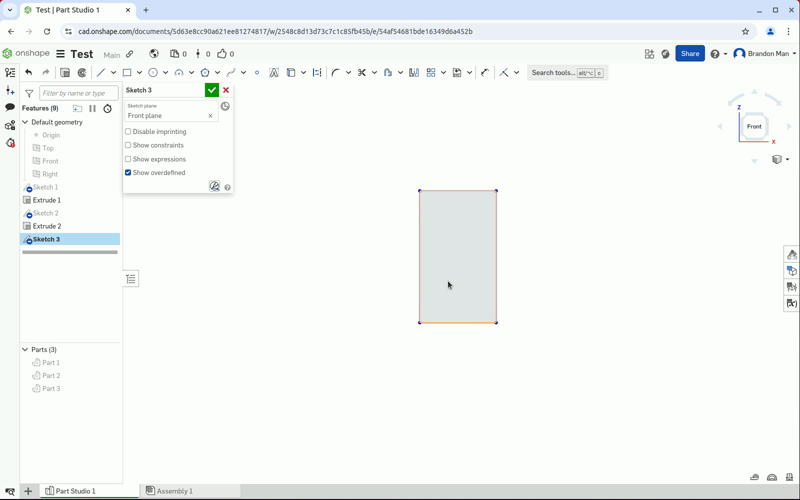
scroll(6)
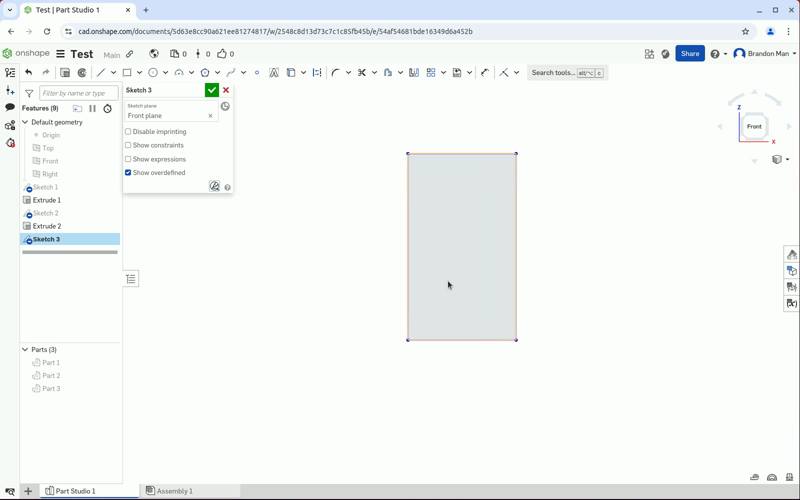
scroll(6)
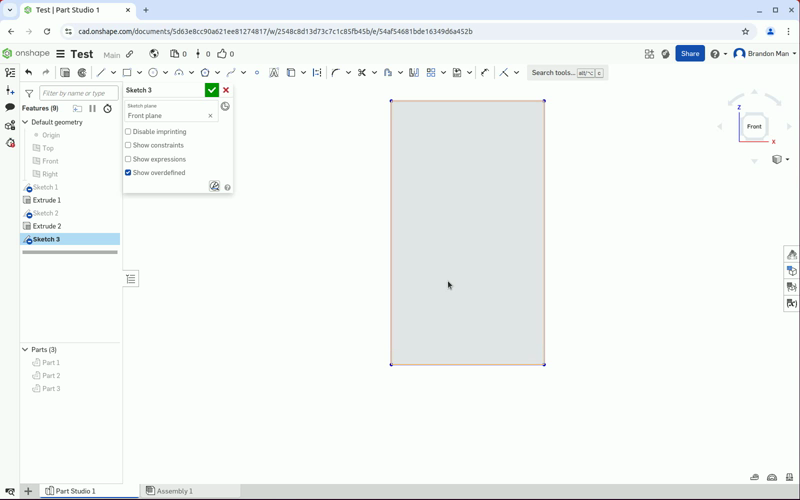
scroll(6)
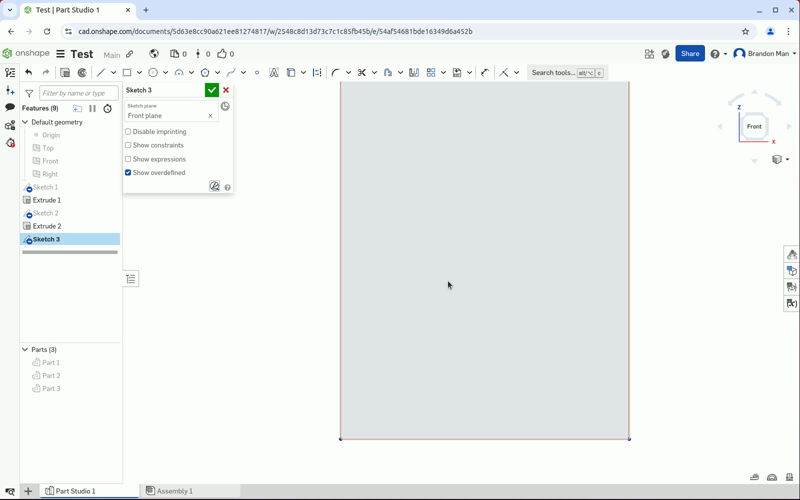
click(448, 280)
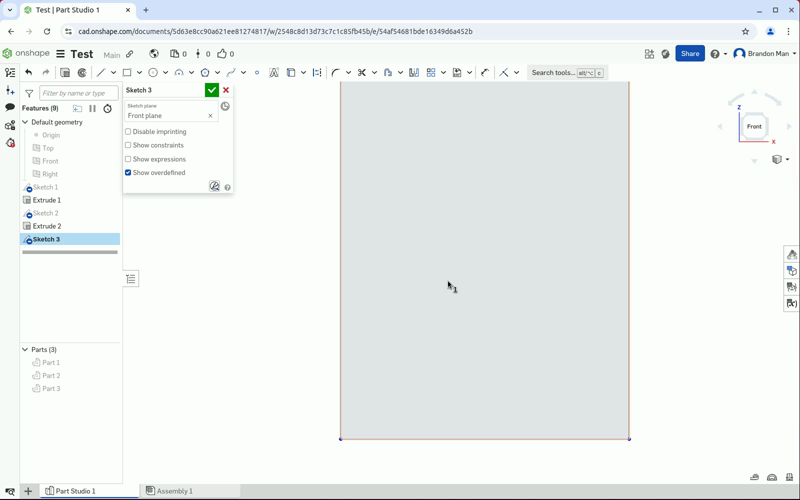
scroll(-6)
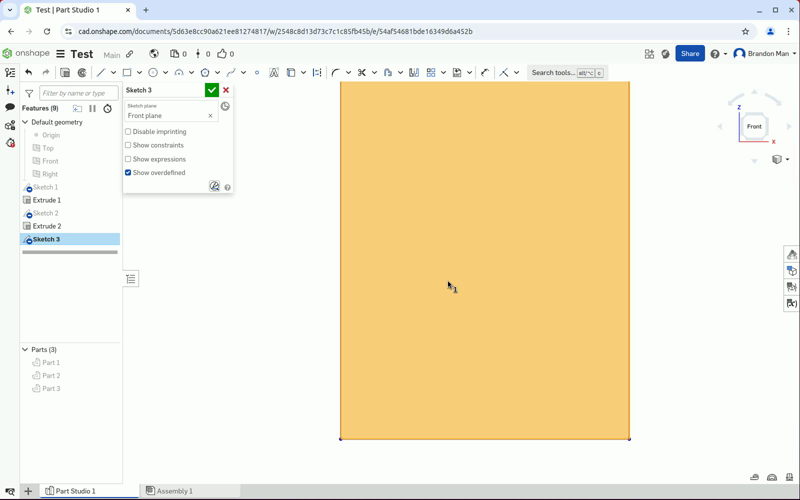
scroll(-6)
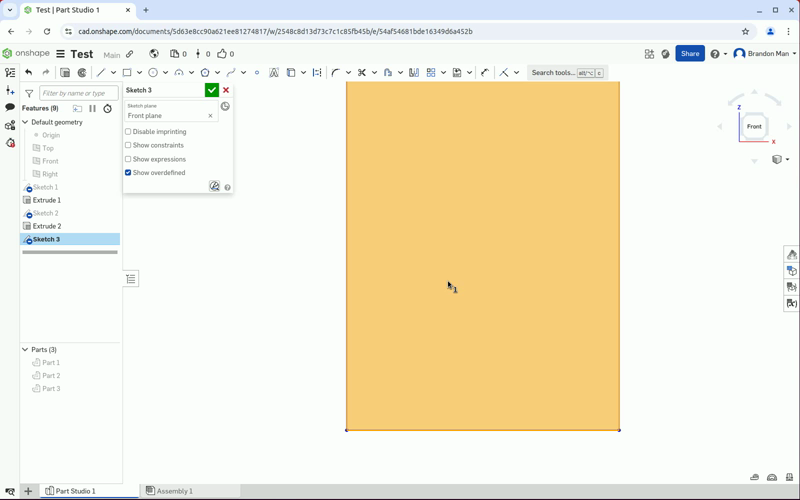
scroll(-6)
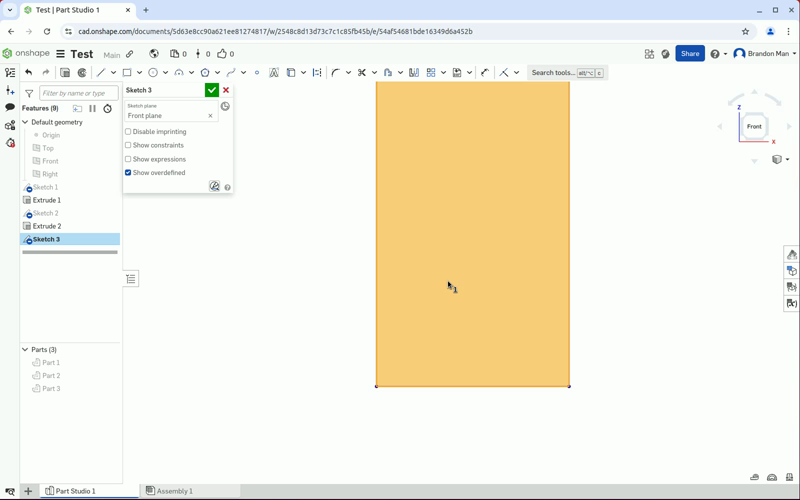
scroll(-6)
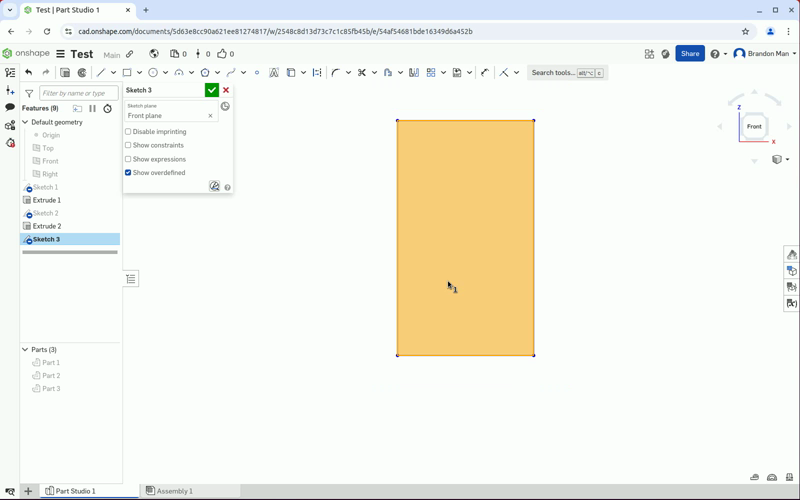
scroll(-6)
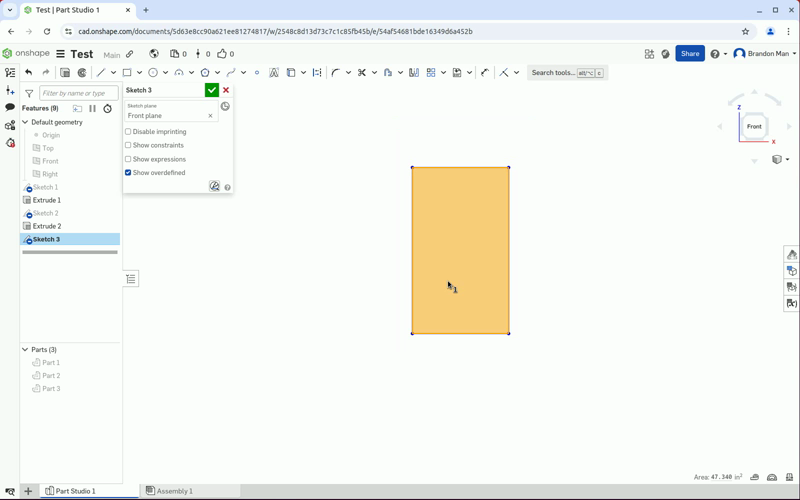
scroll(-6)
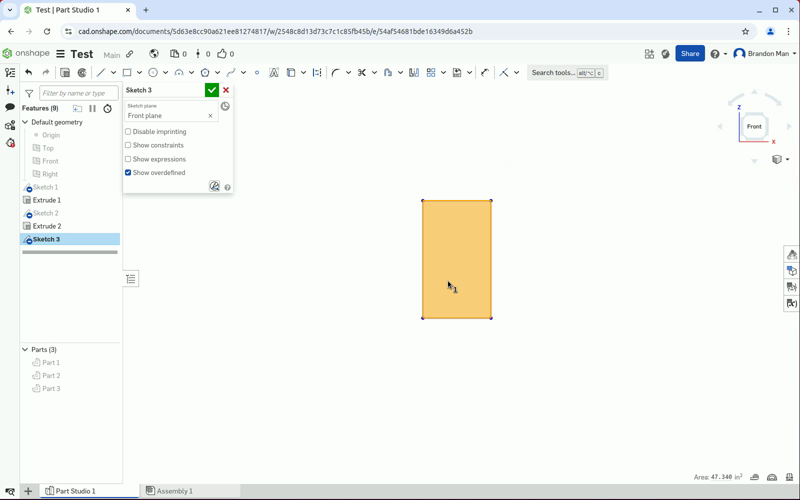
scroll(-6)
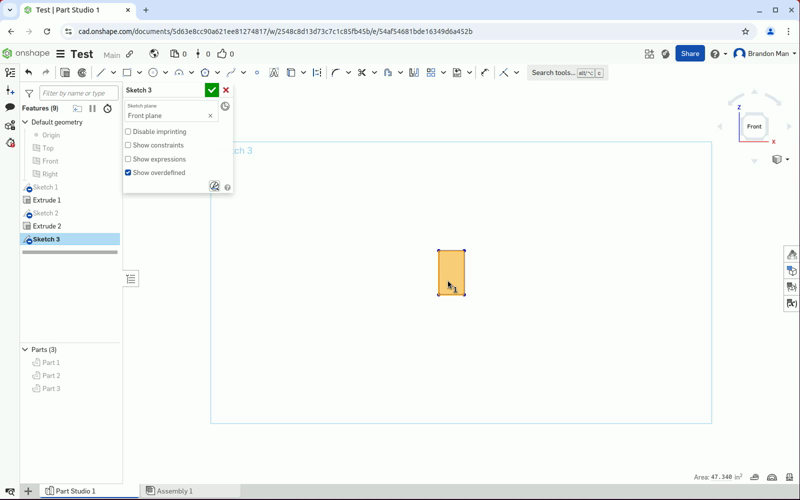
mouse_move(73, 352)
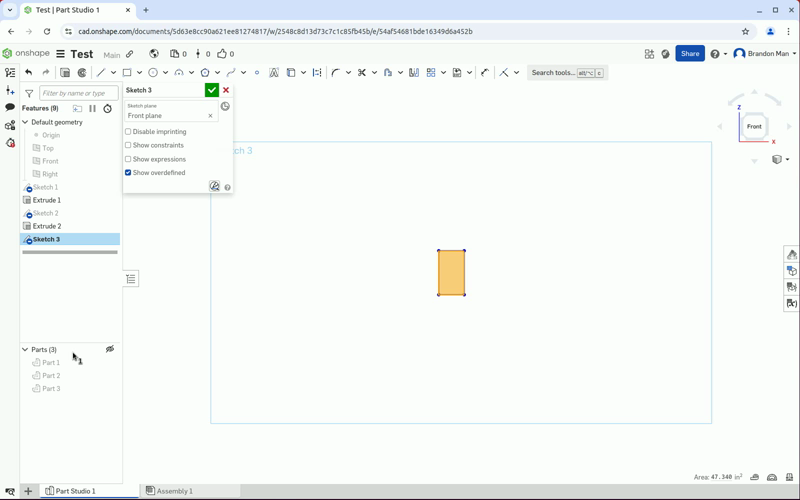
key(shift+y)
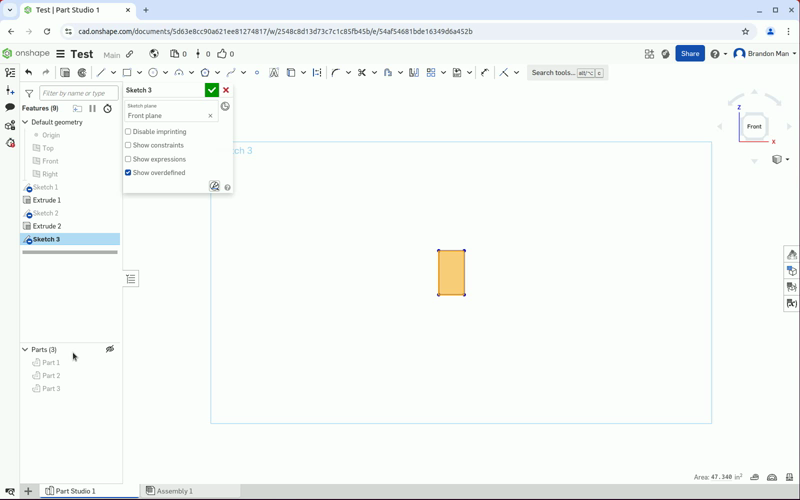
key(shift+e)
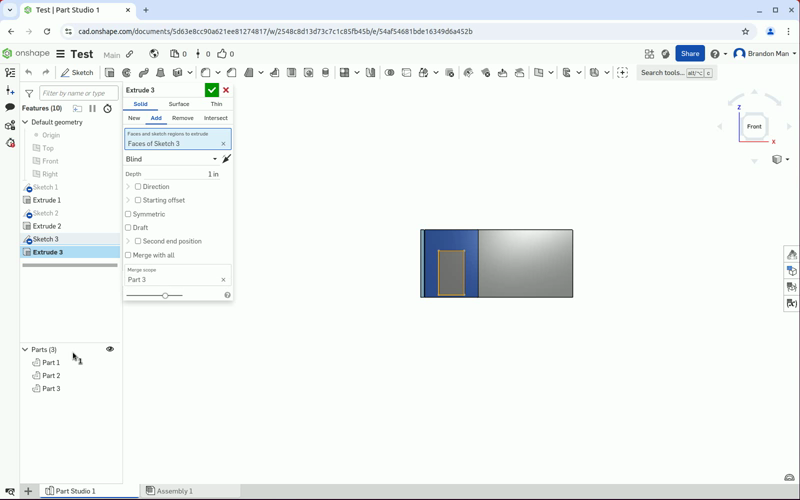
mouse_move(143, 106)
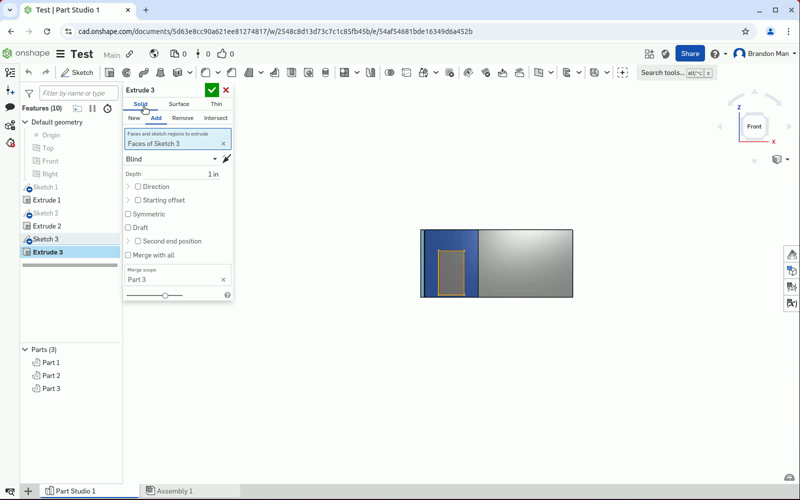
click(143, 106)
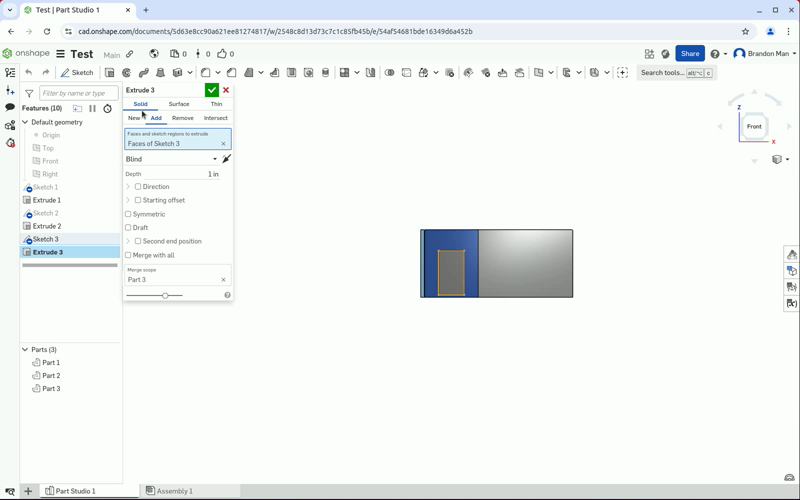
mouse_move(137, 120)
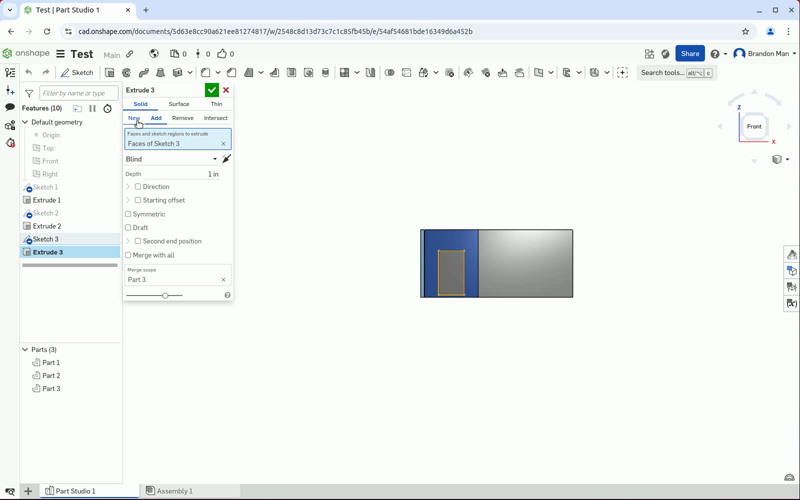
click(137, 120)
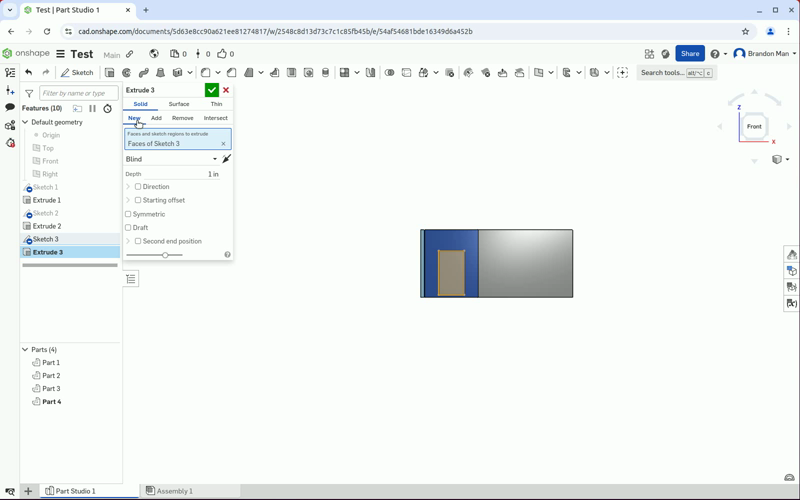
key(tab, 4)
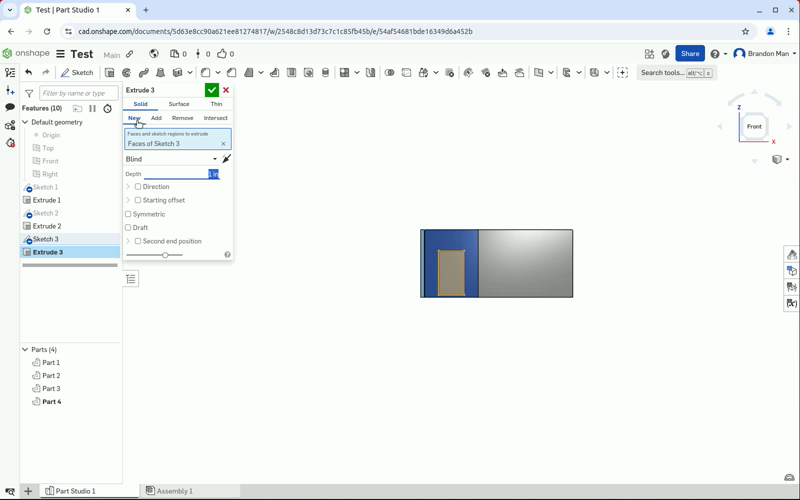
text(0.241)
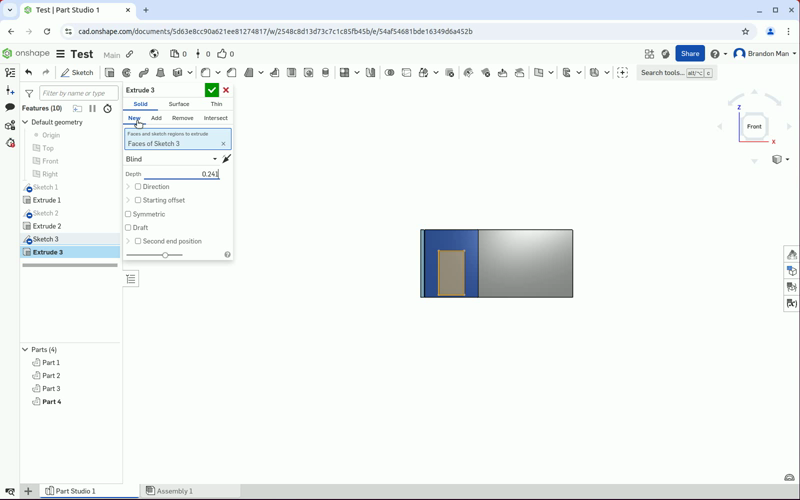
key(enter)
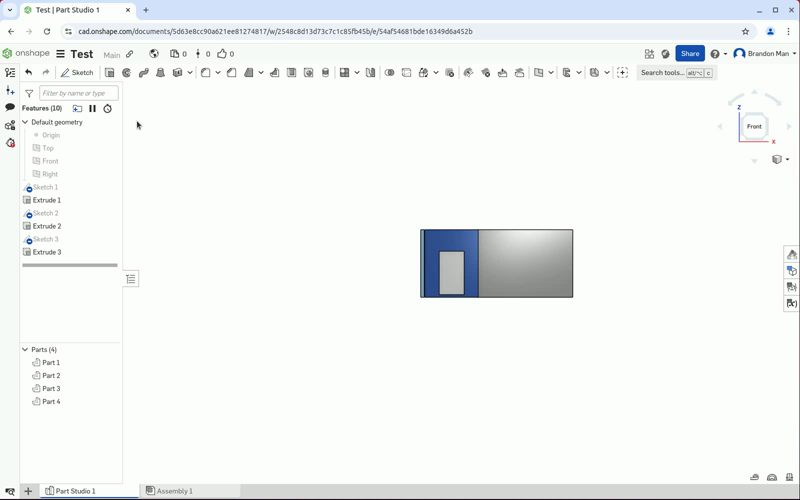
key(shift+h)
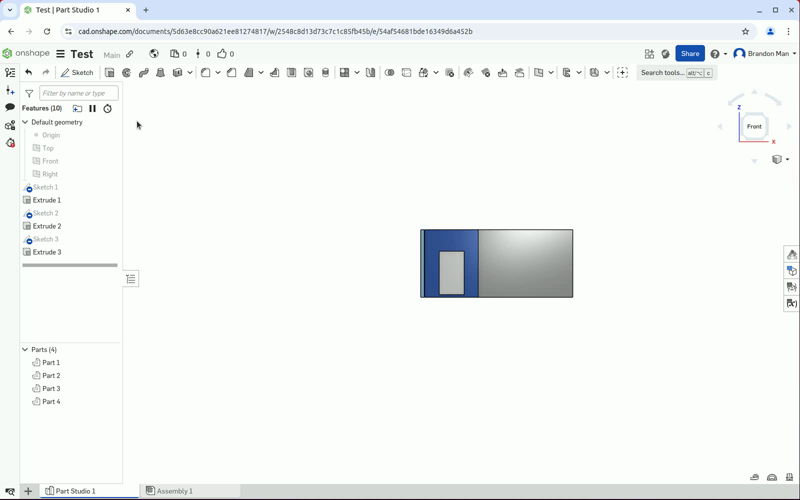
key(shift+h)
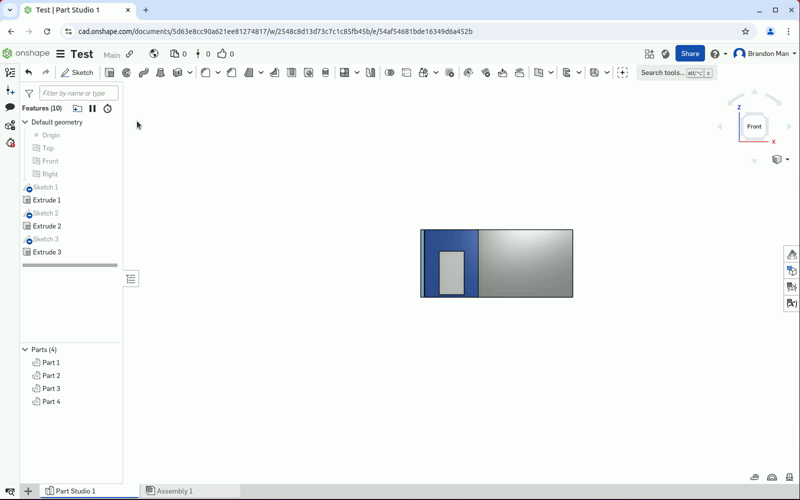
mouse_move(73, 189)
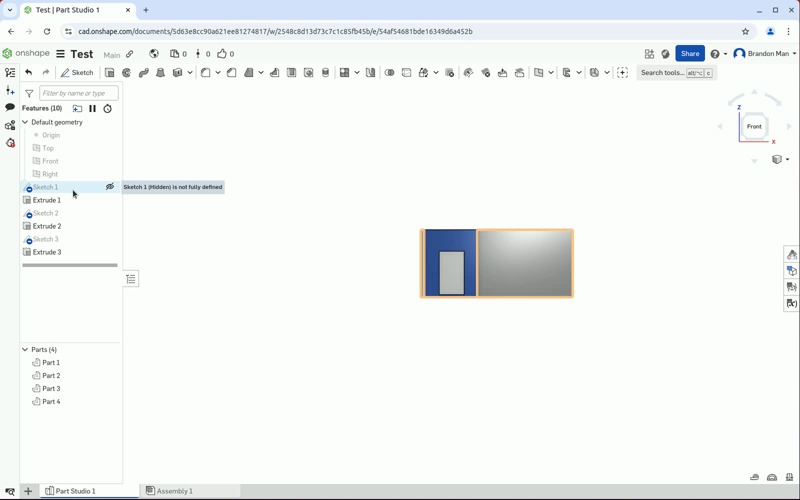
click(73, 189)
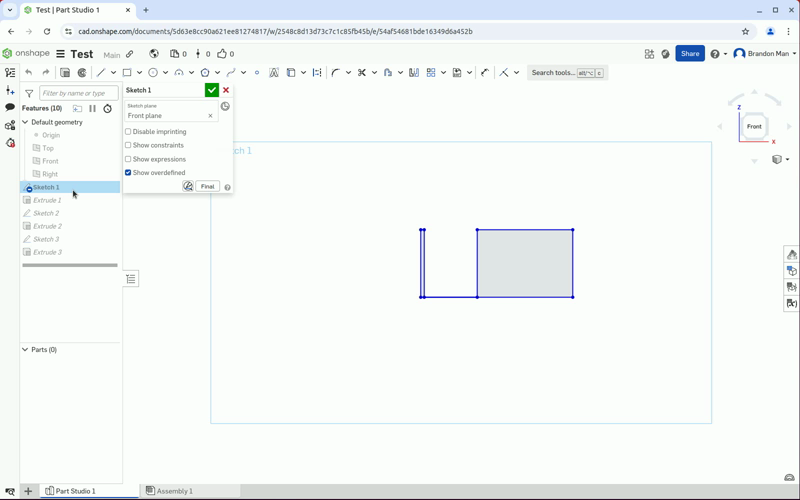
mouse_move(229, 92)
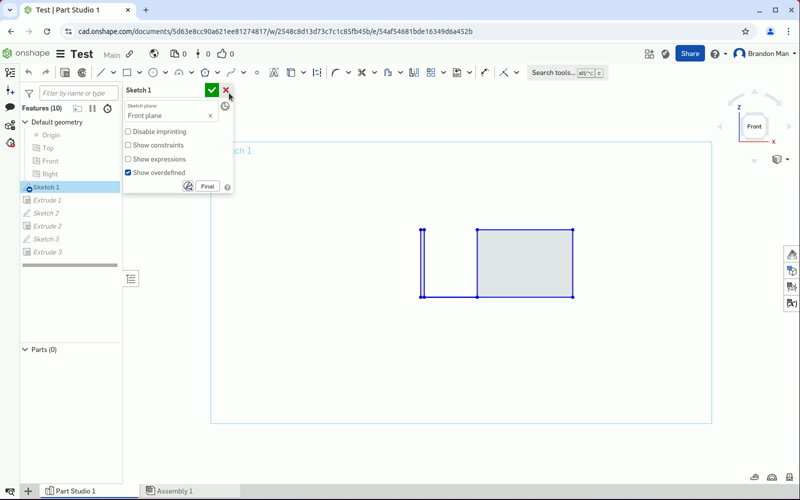
click(229, 92)
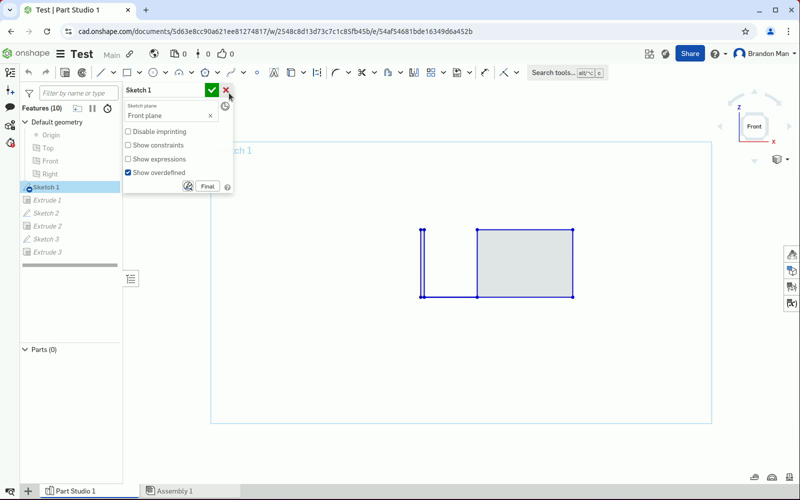
key(shift+s)
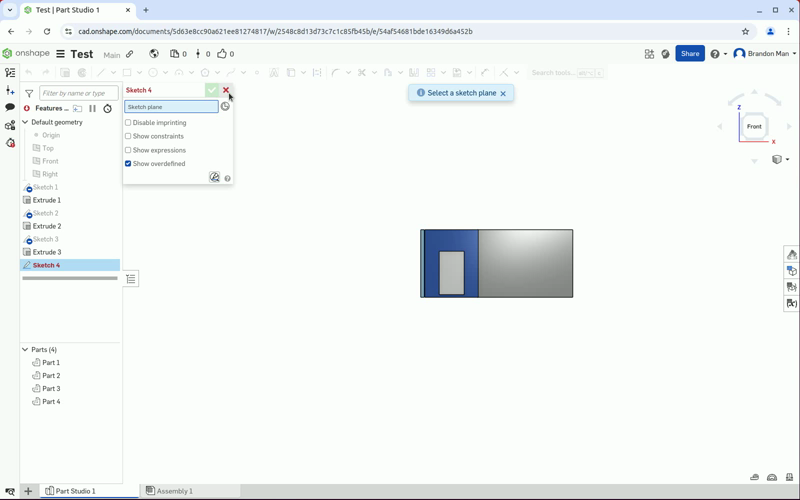
mouse_move(73, 163)
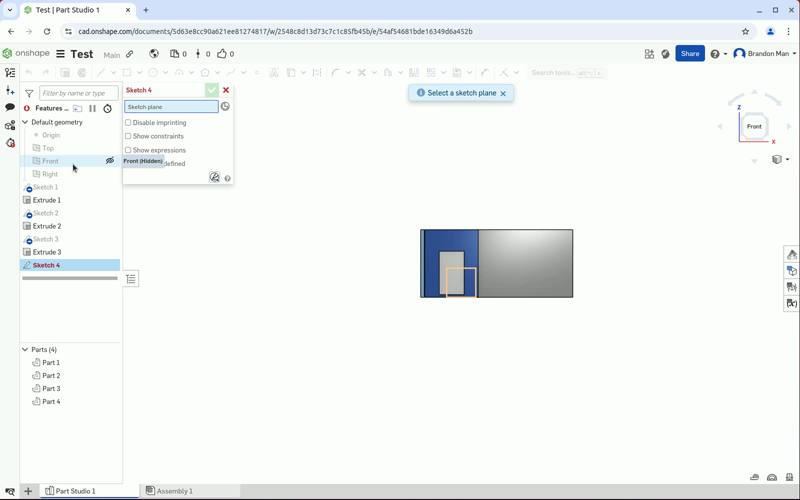
click(73, 163)
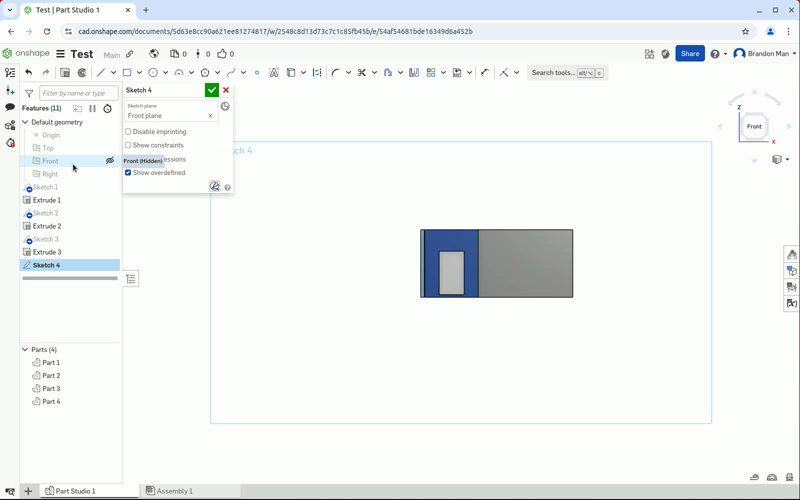
mouse_move(73, 352)
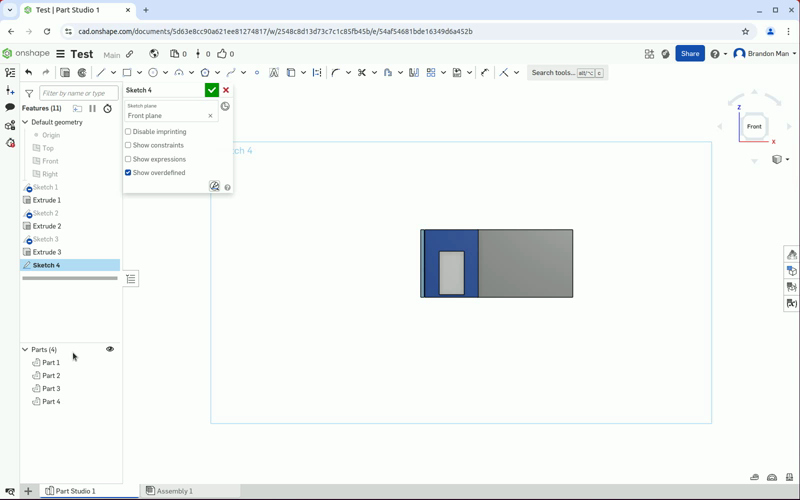
key(y)
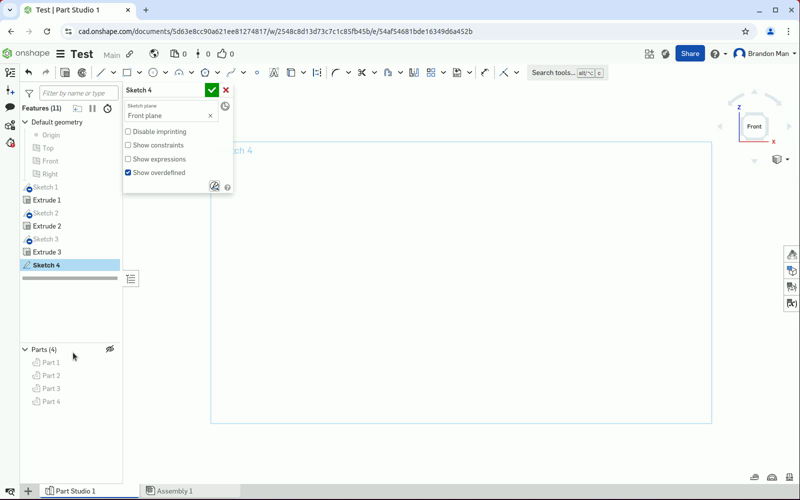
key(l)
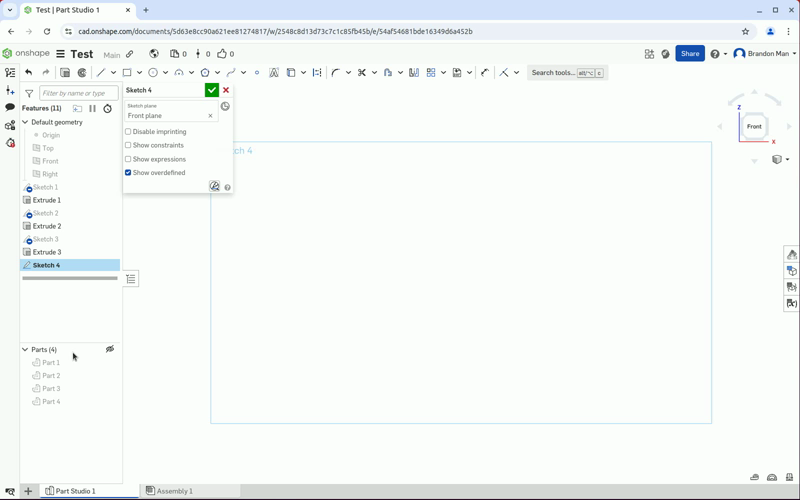
key_down(shift)
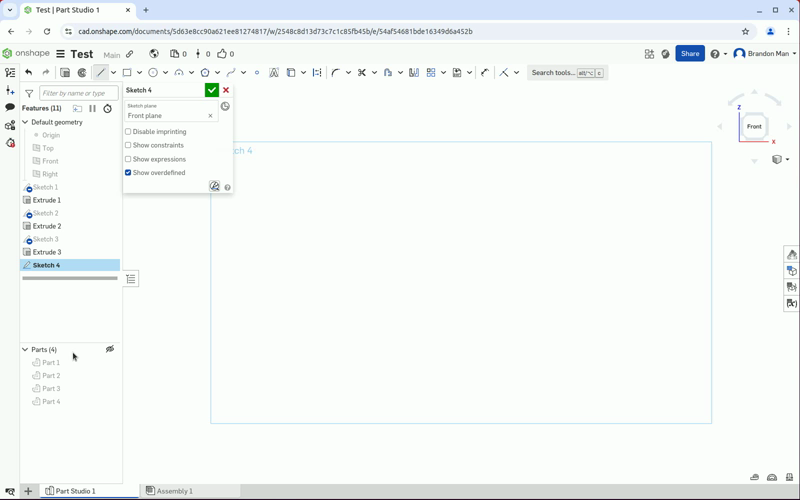
mouse_move(439, 294)
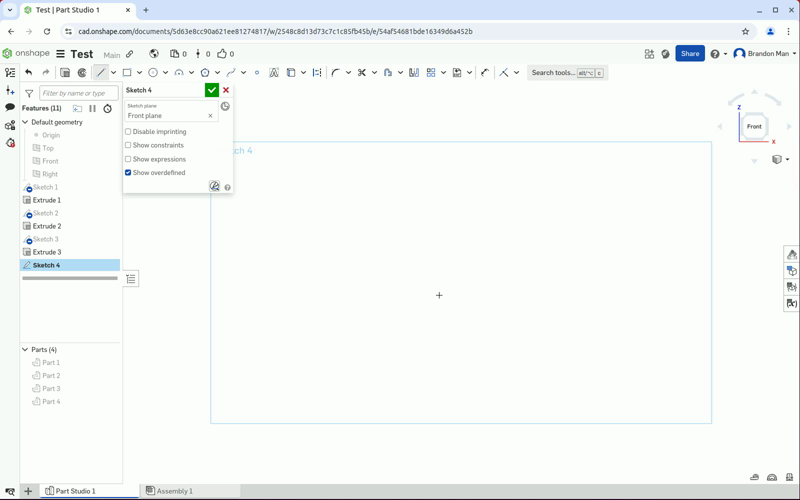
click(439, 294)
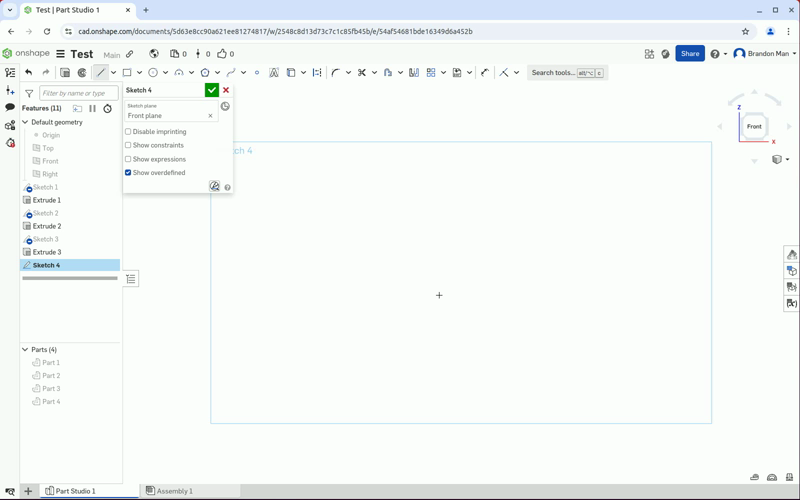
key_up(shift)
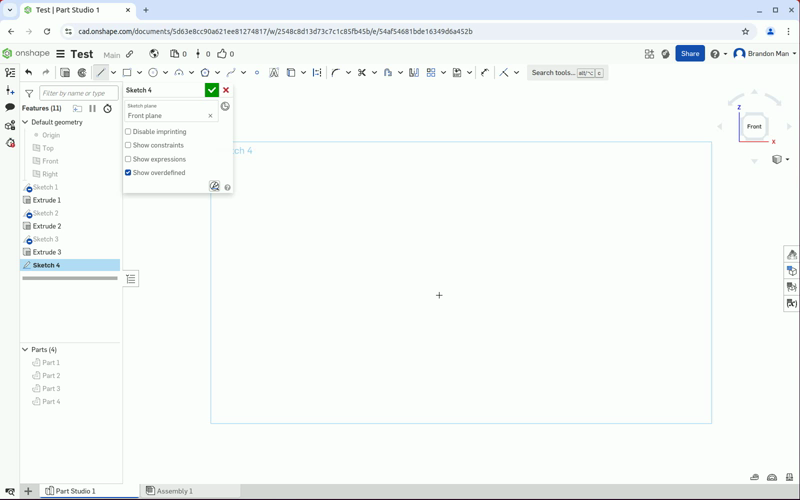
key_down(shift)
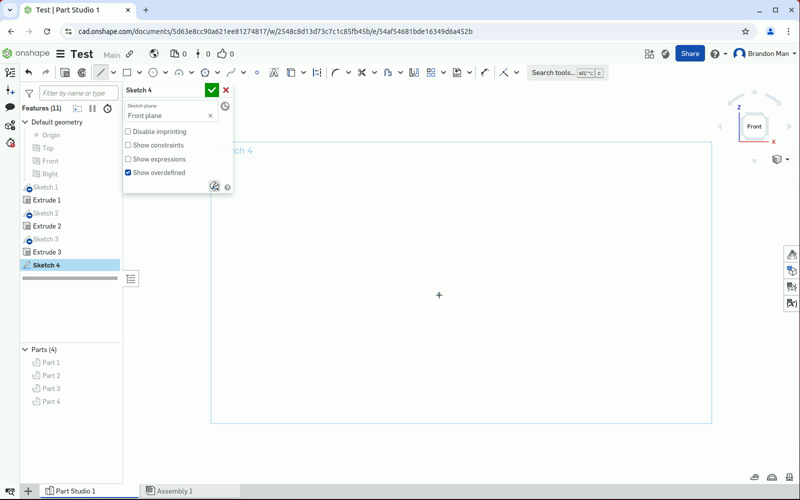
mouse_move(469, 294)
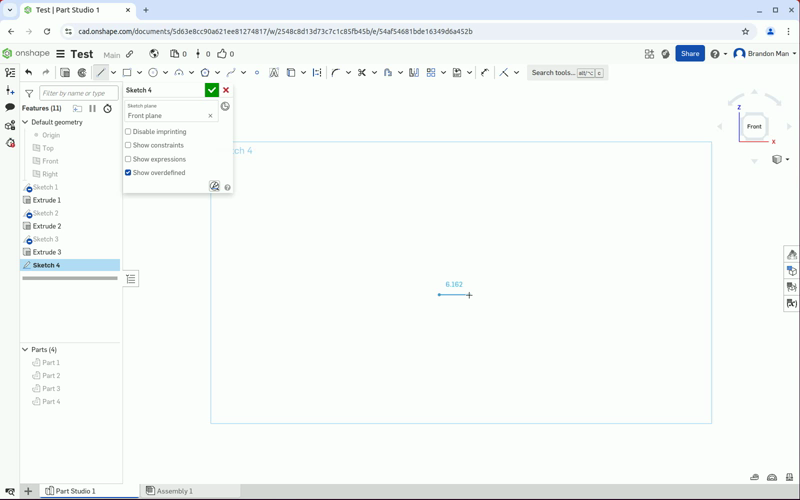
mouse_move(464, 294)
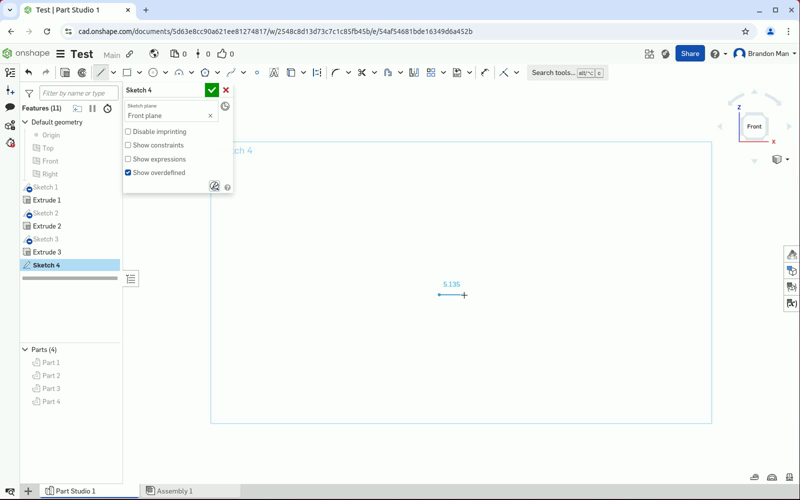
click(464, 294)
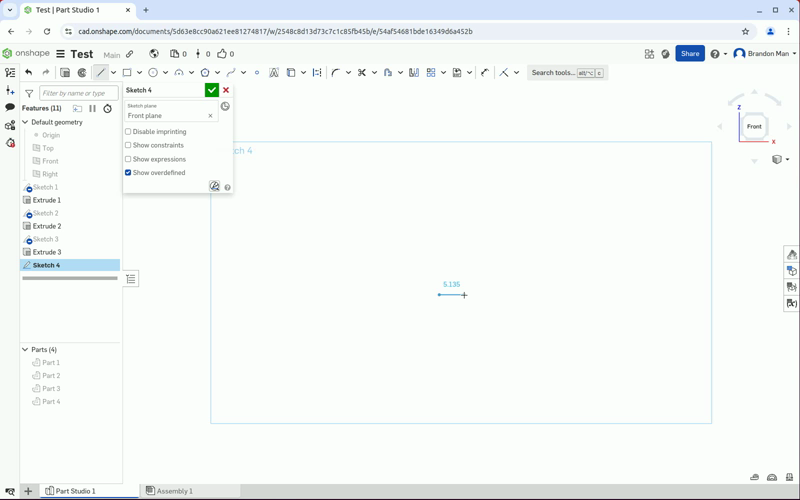
key_up(shift)
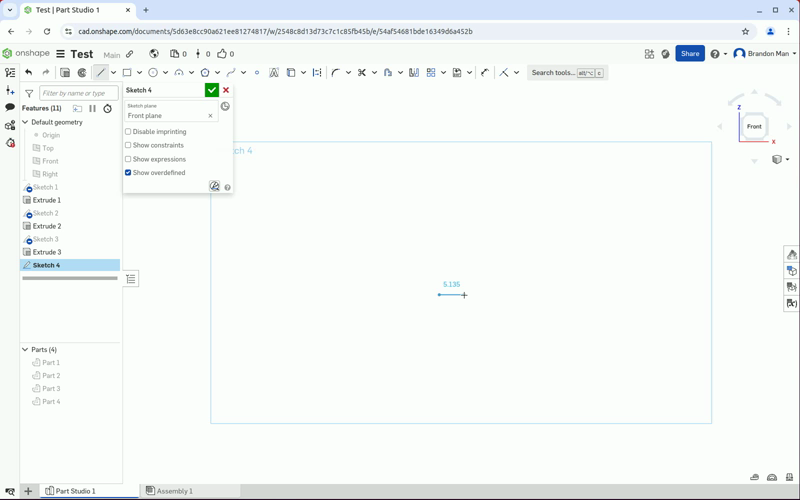
key_down(shift)
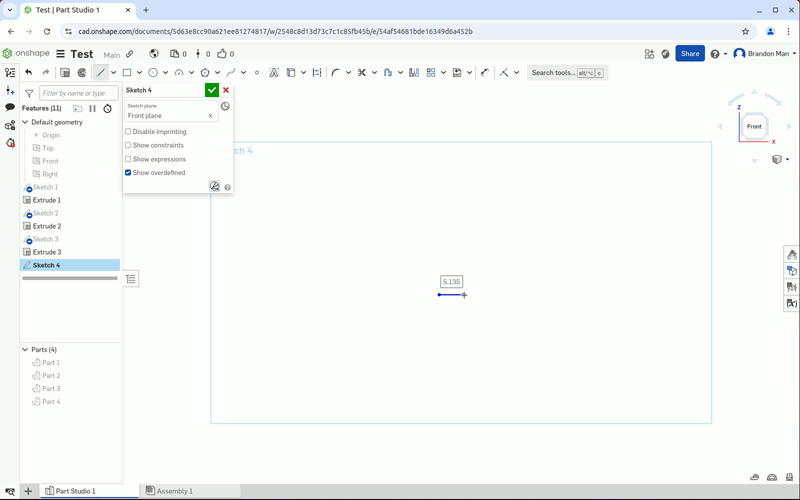
mouse_move(494, 294)
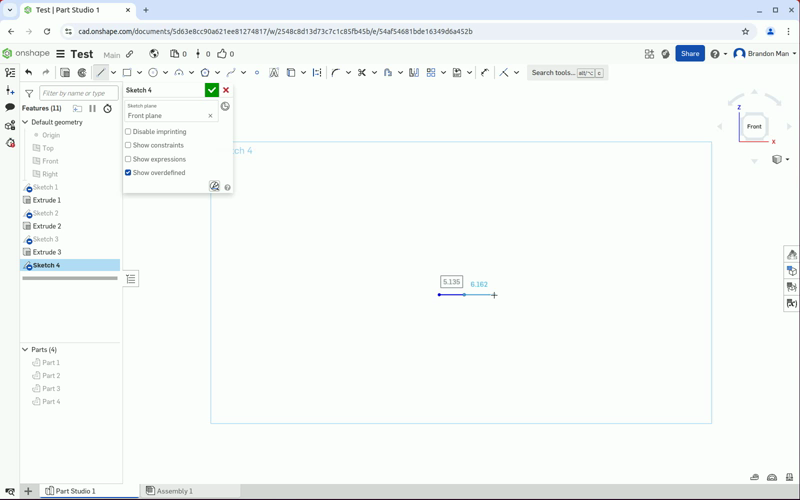
mouse_move(464, 251)
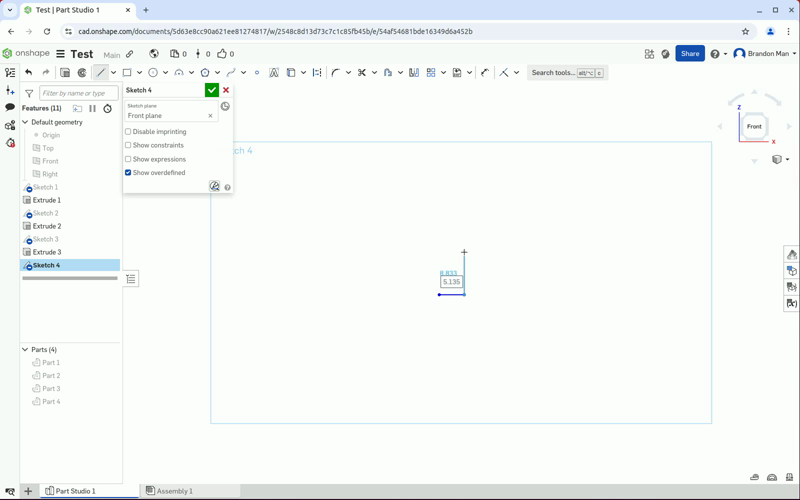
click(464, 251)
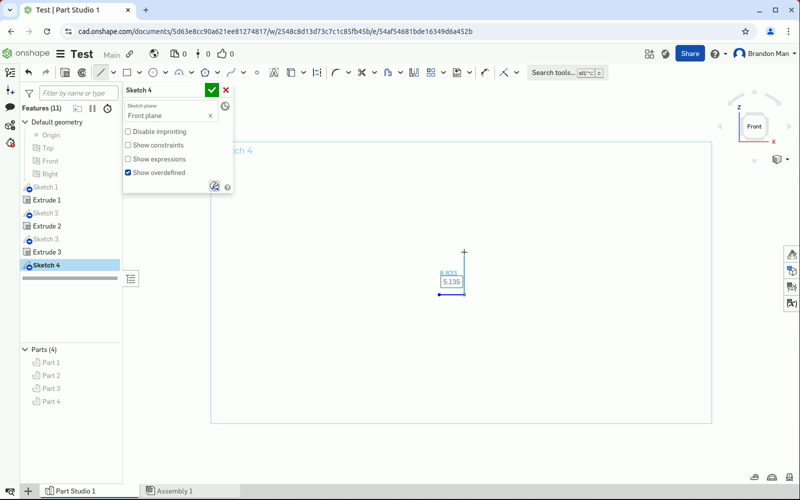
key_up(shift)
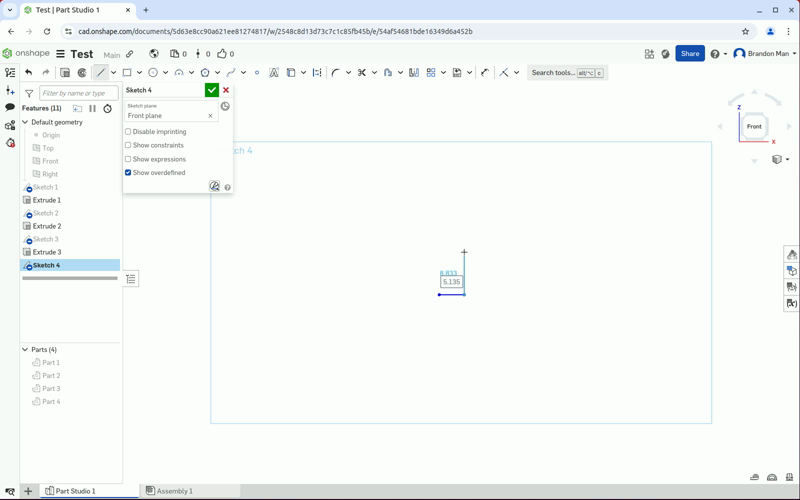
key_down(shift)
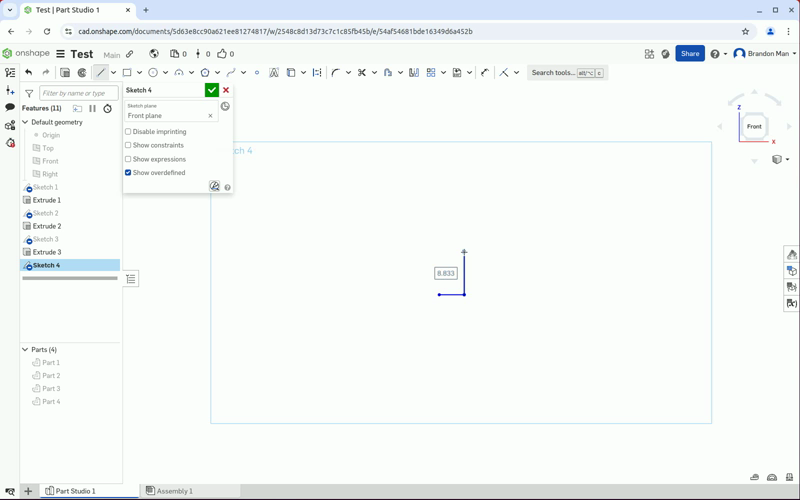
mouse_move(494, 251)
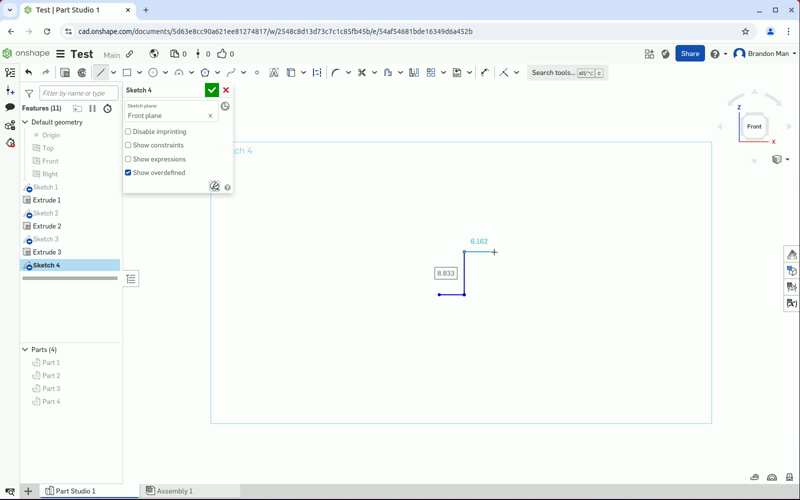
mouse_move(439, 251)
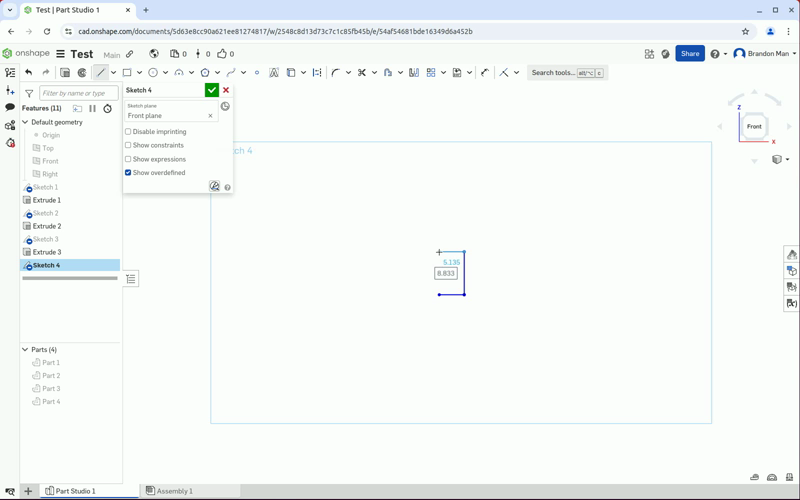
click(439, 251)
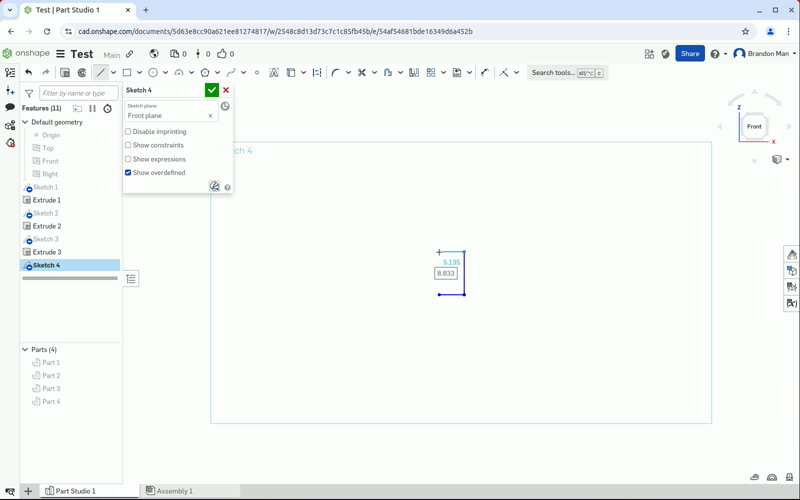
key_up(shift)
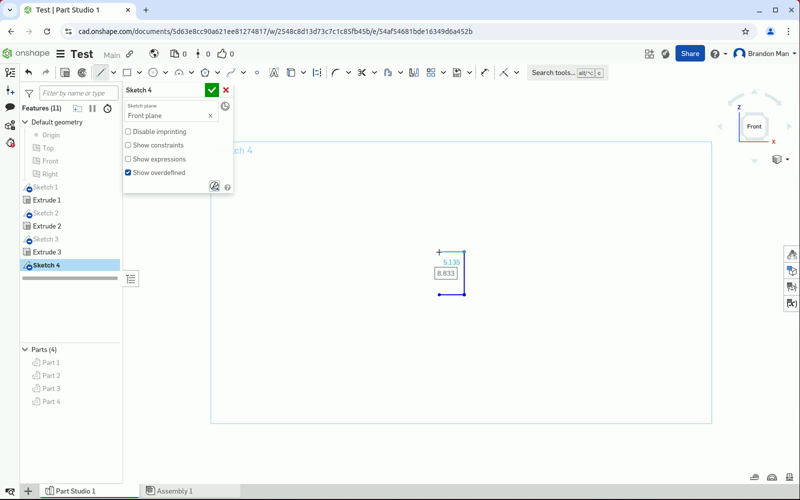
mouse_move(469, 251)
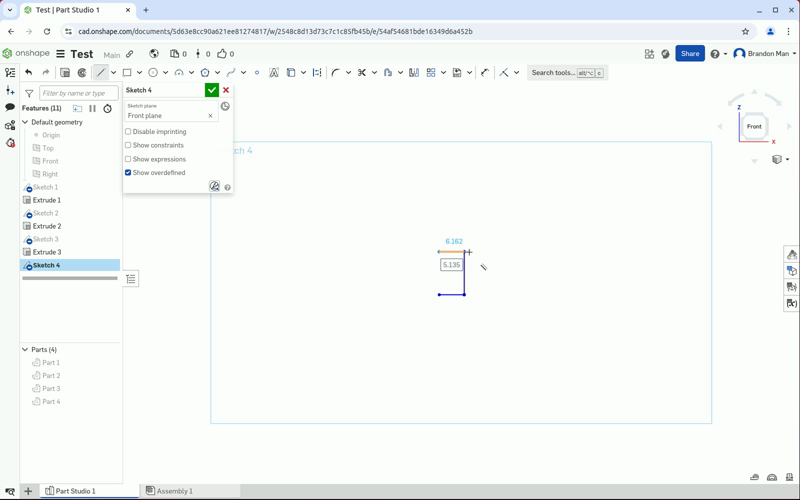
key_down(shift)
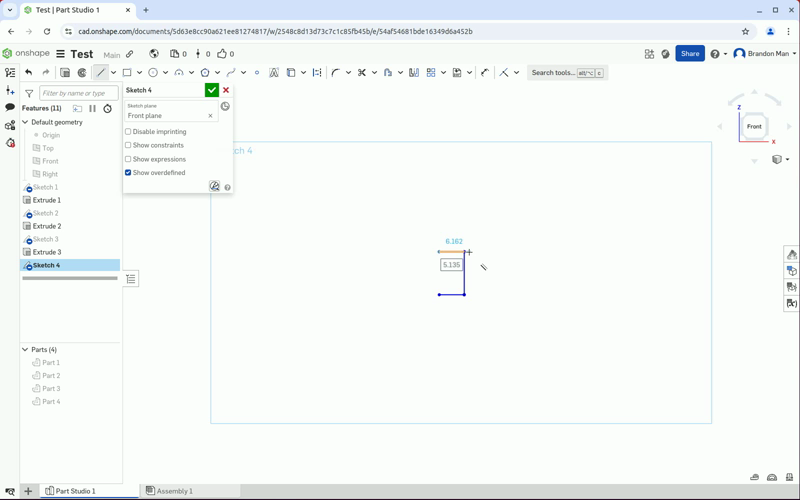
mouse_move(439, 294)
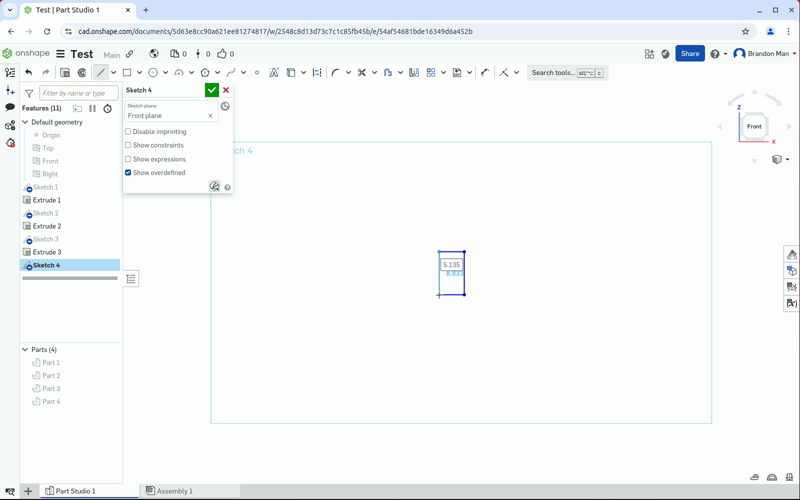
key_up(shift)
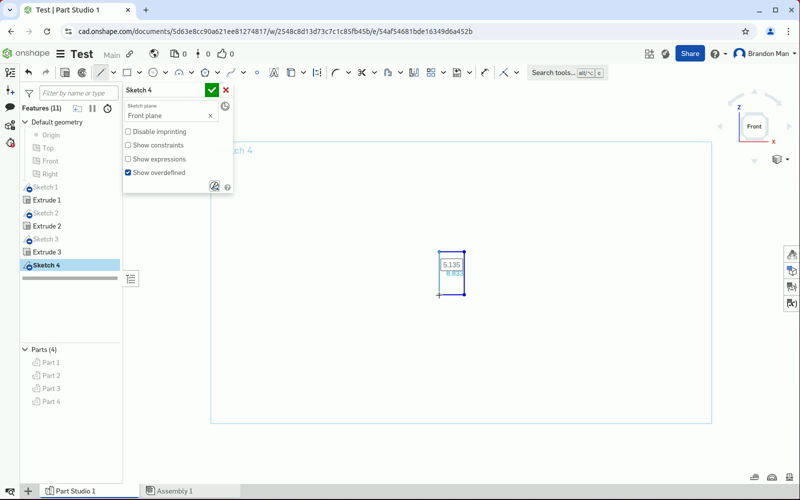
click(439, 294)
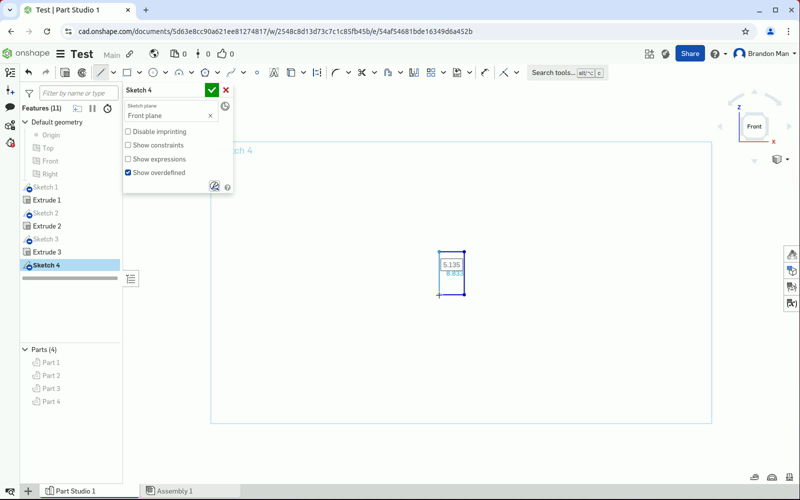
key(esc)
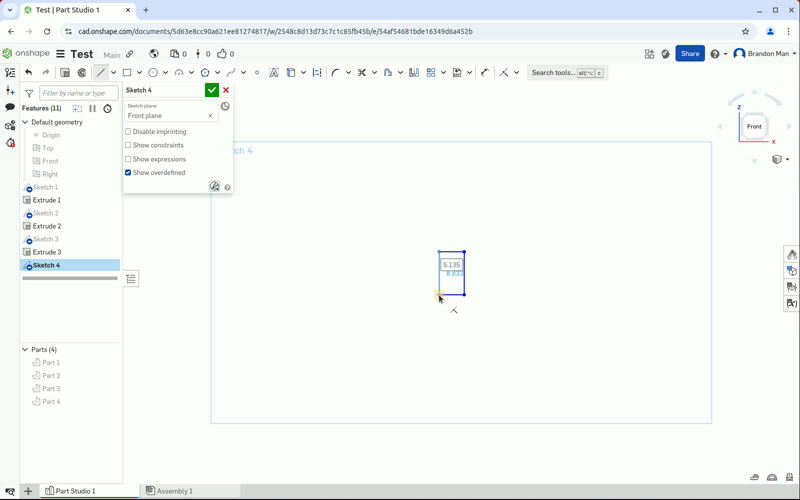
key(l)
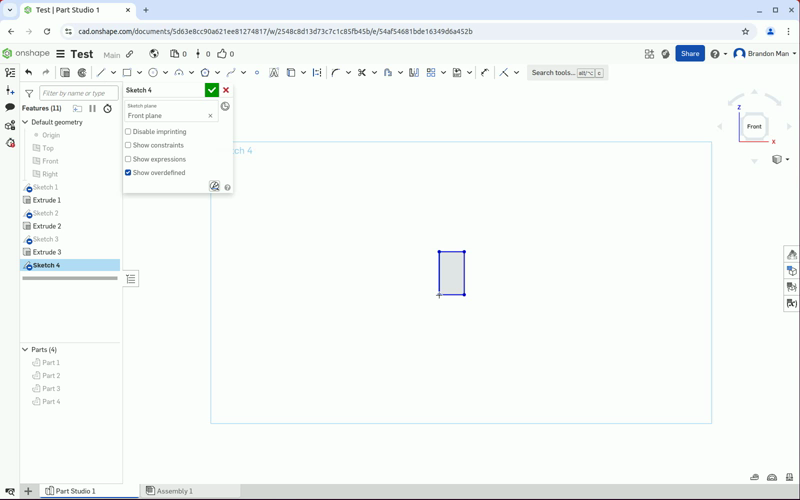
key_down(shift)
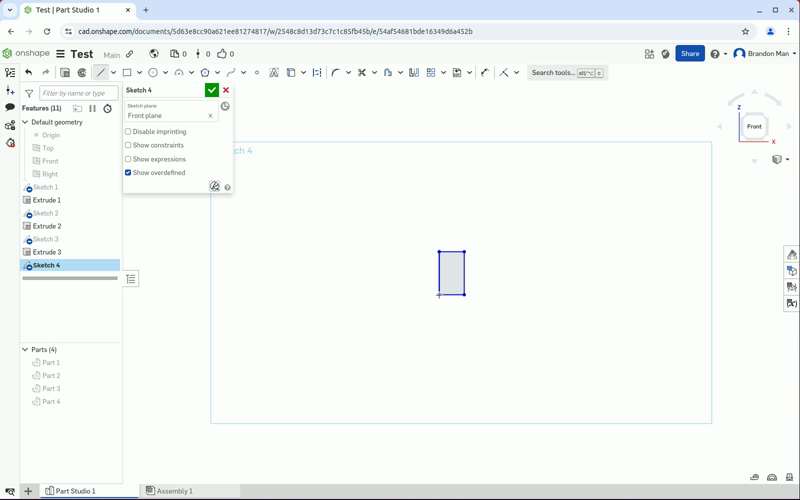
mouse_move(440, 293)
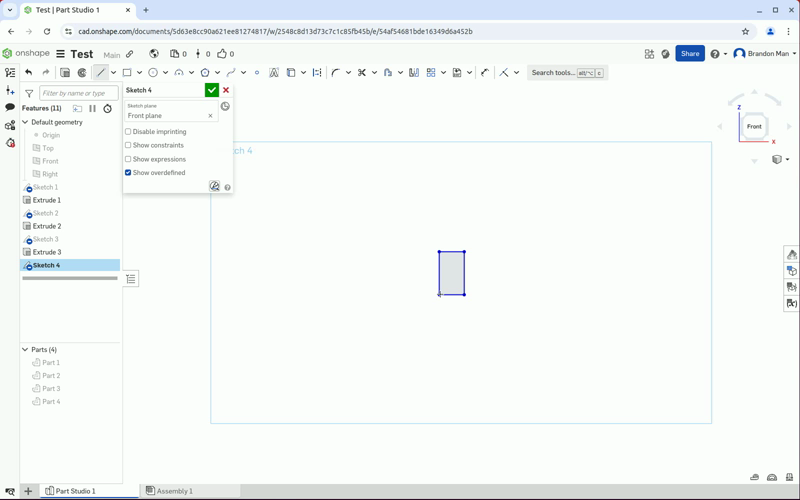
scroll(6)
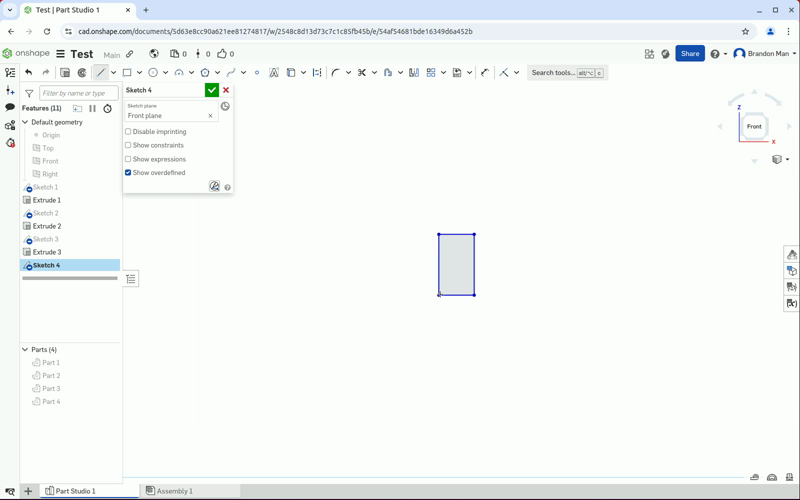
scroll(6)
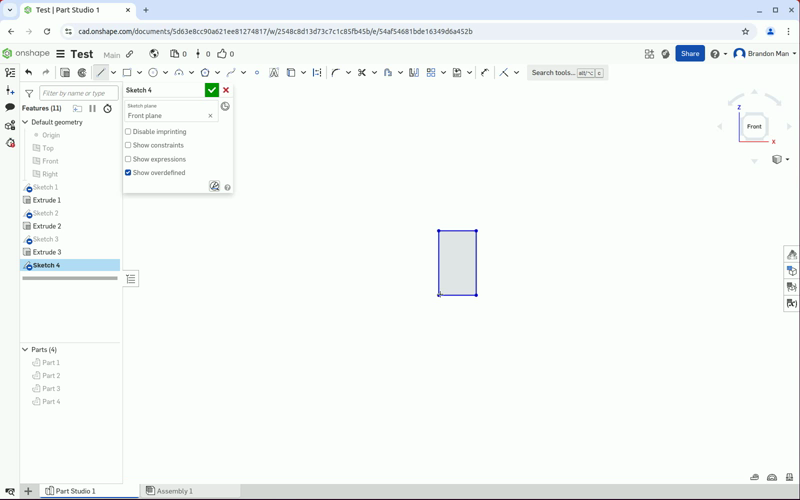
scroll(6)
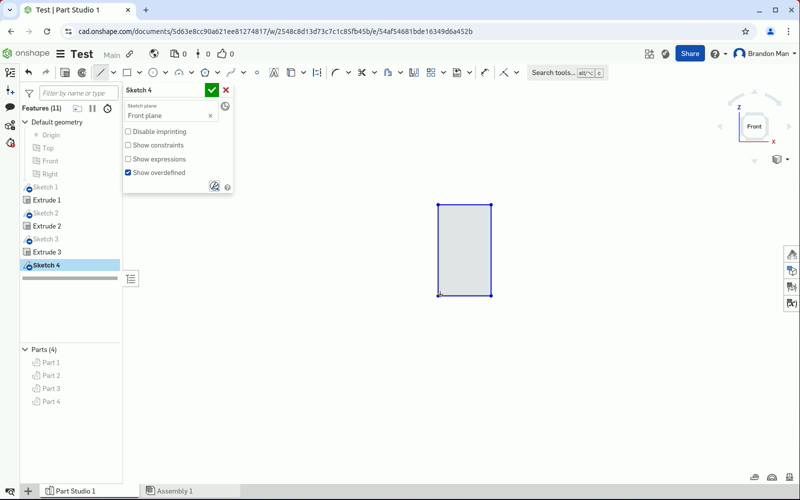
scroll(6)
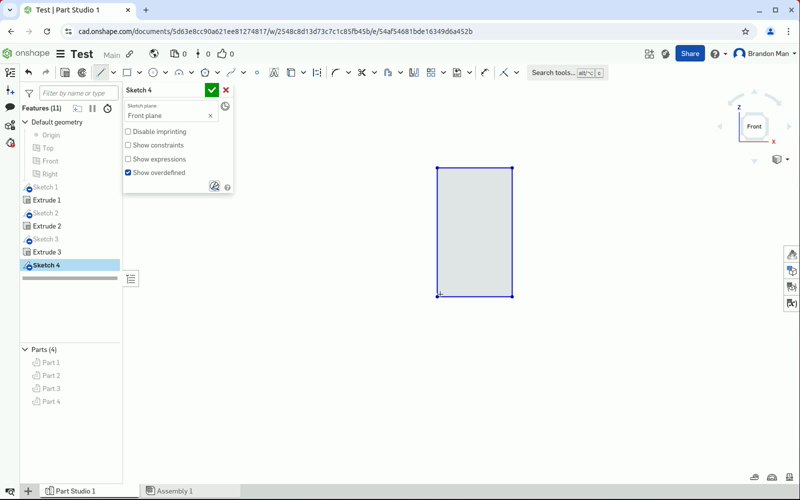
scroll(6)
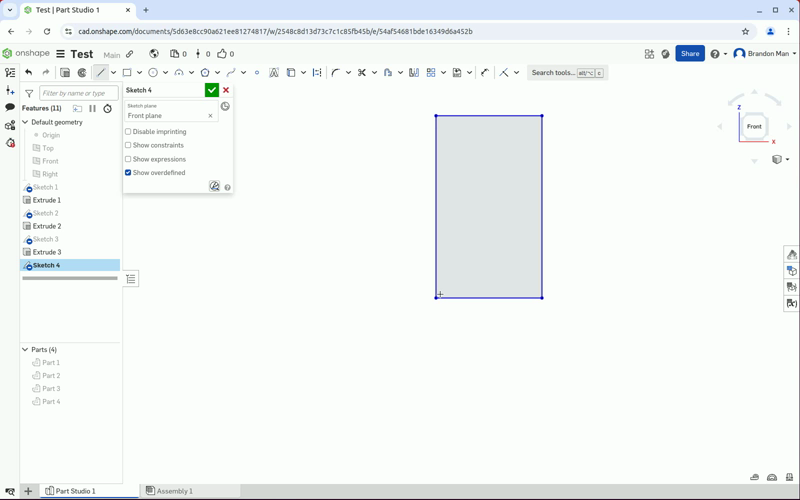
scroll(6)
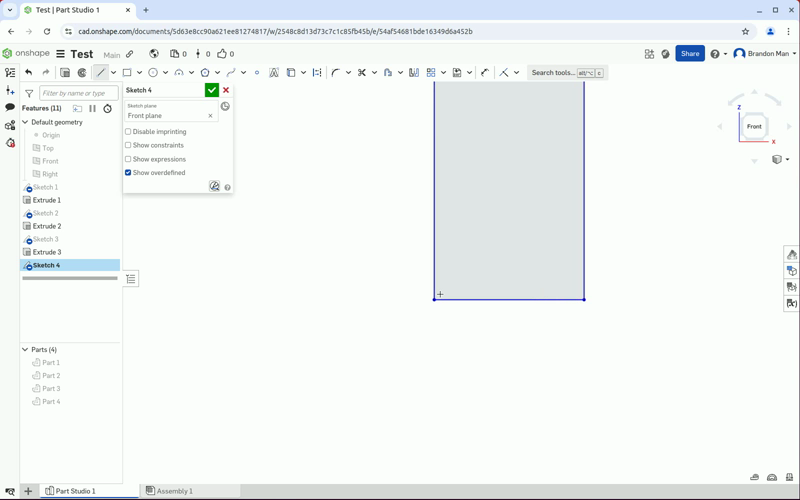
scroll(6)
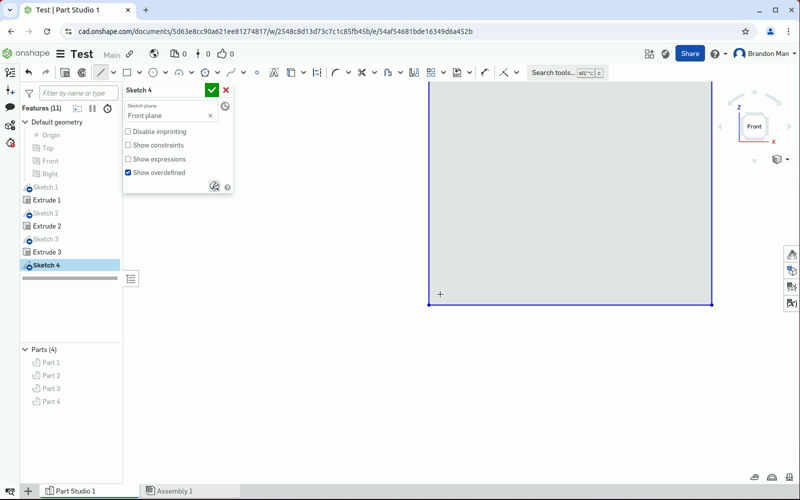
click(440, 293)
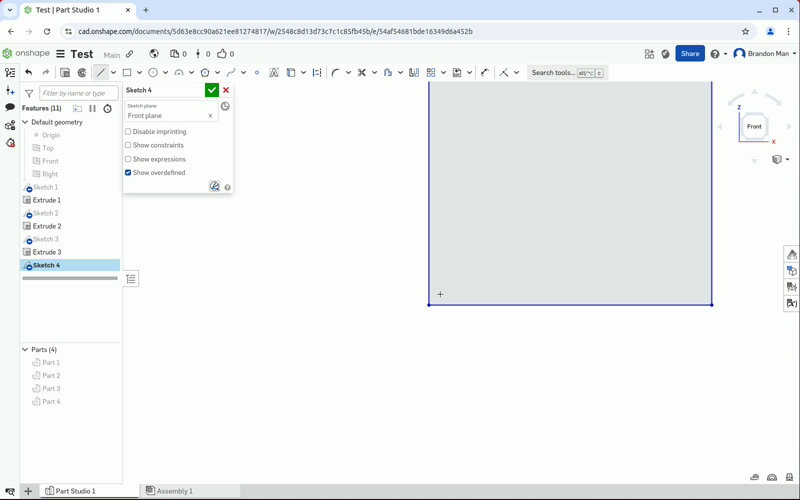
scroll(-6)
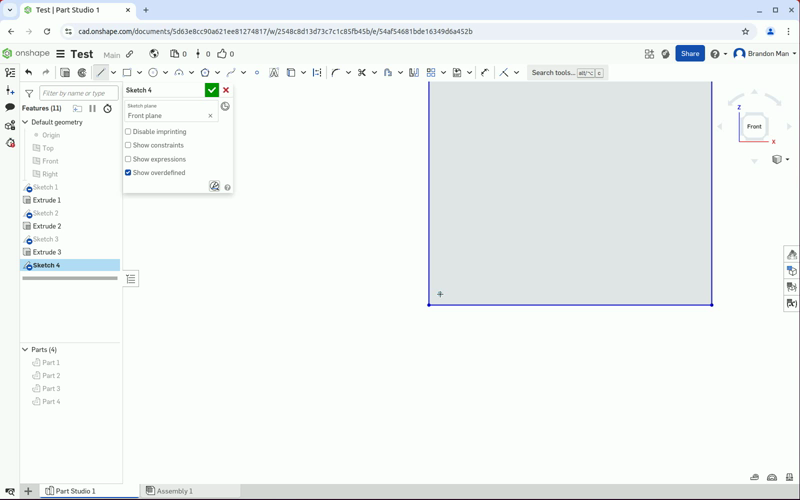
scroll(-6)
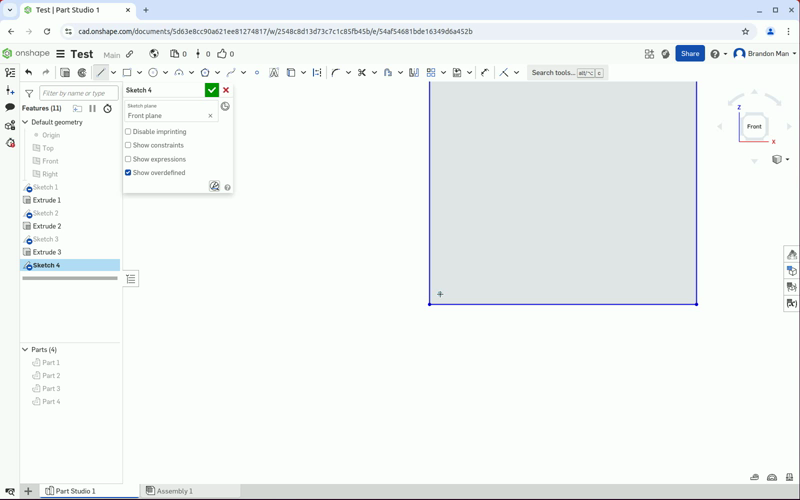
scroll(-6)
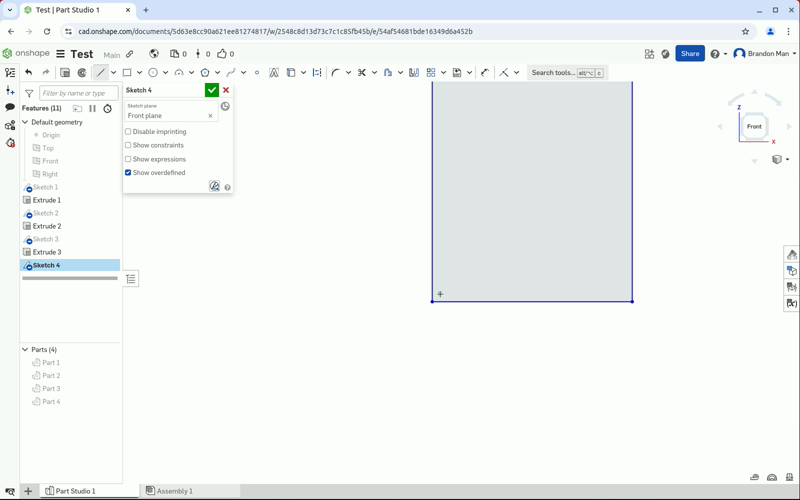
scroll(-6)
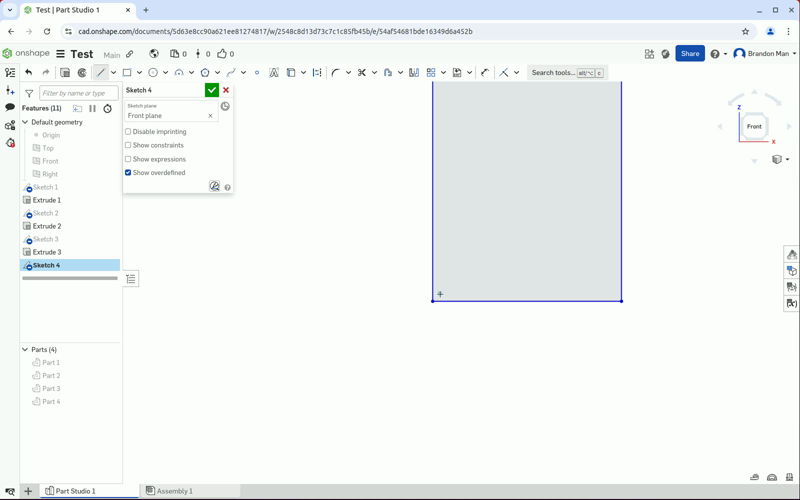
scroll(-6)
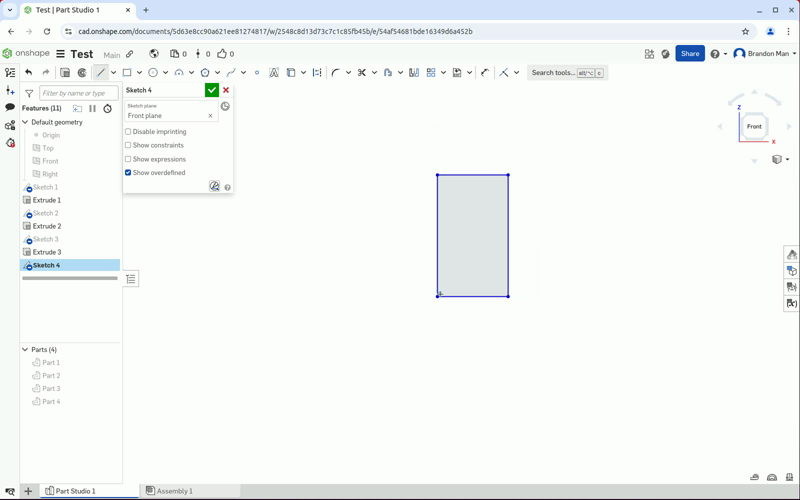
scroll(-6)
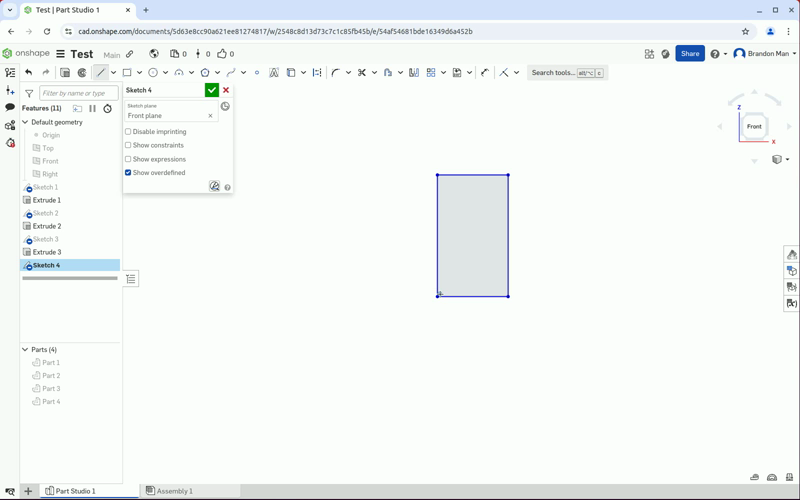
scroll(-6)
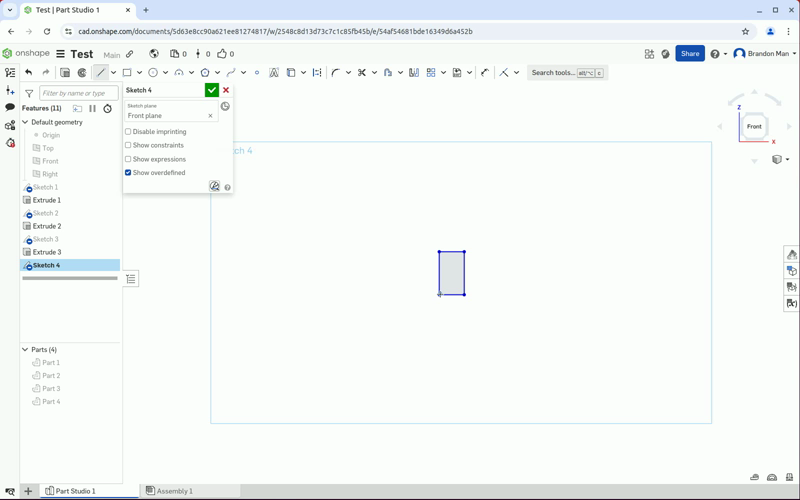
key_up(shift)
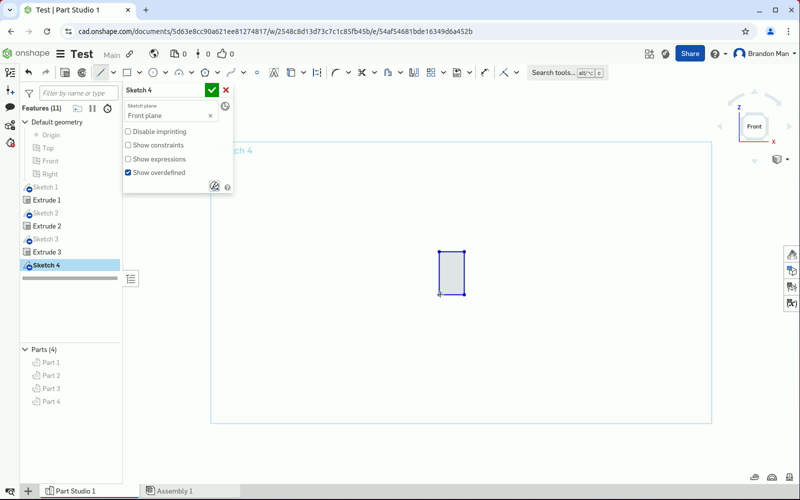
key_down(shift)
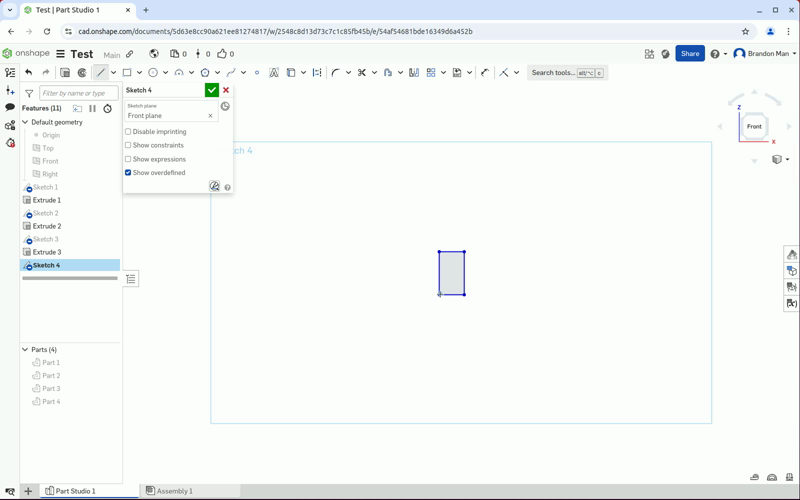
mouse_move(470, 293)
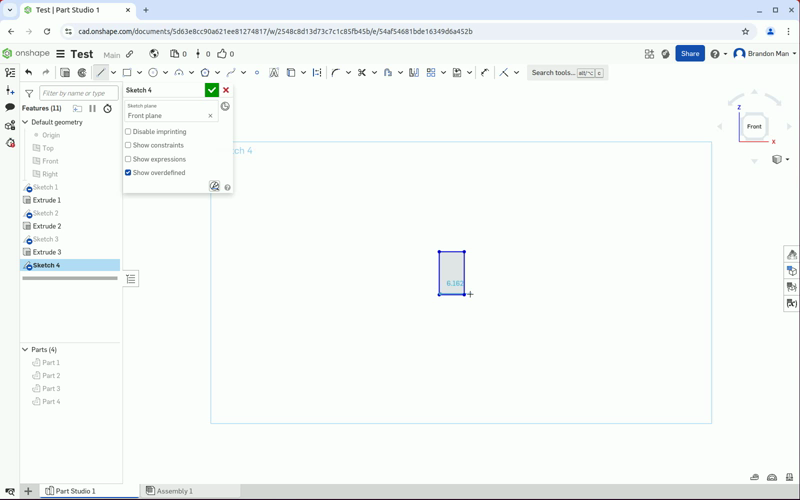
mouse_move(444, 293)
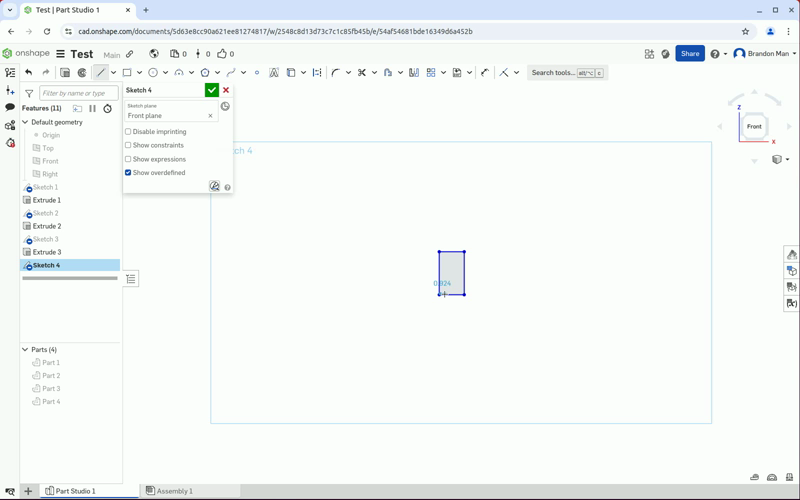
scroll(6)
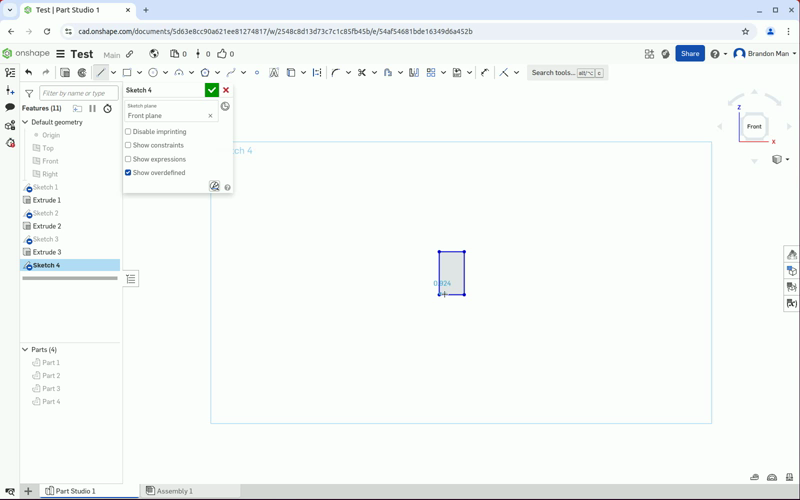
scroll(6)
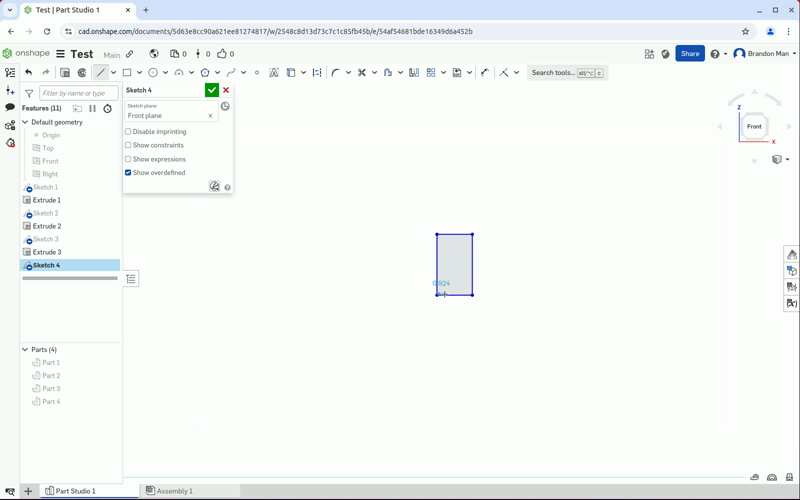
scroll(6)
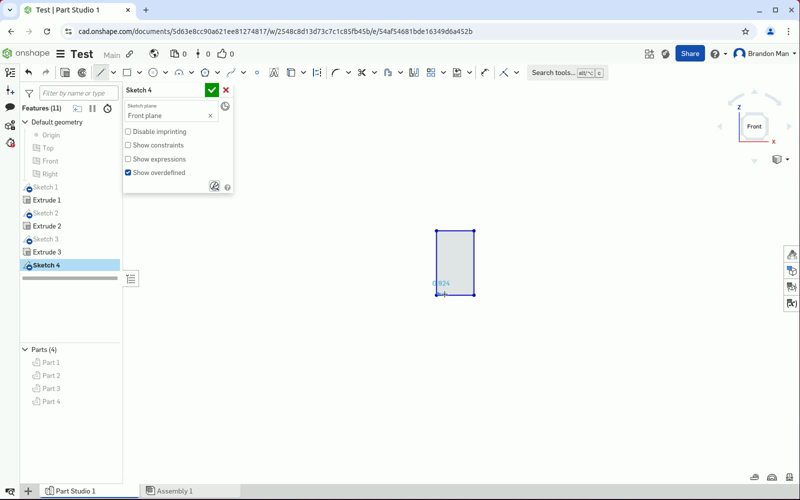
scroll(6)
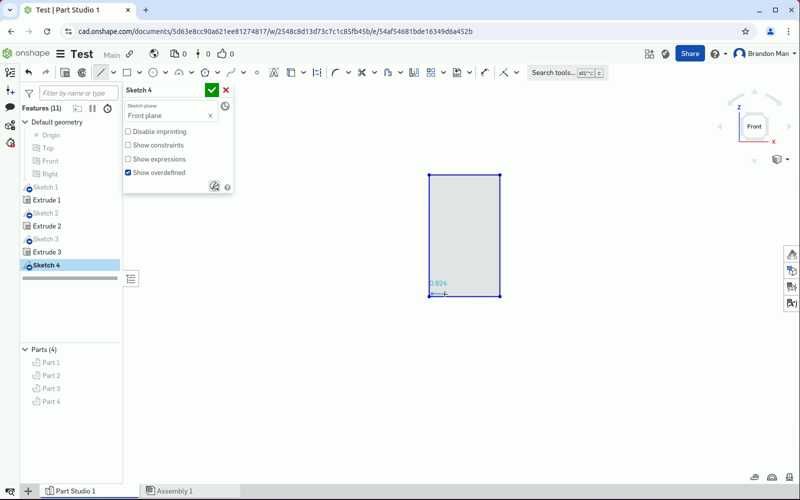
scroll(6)
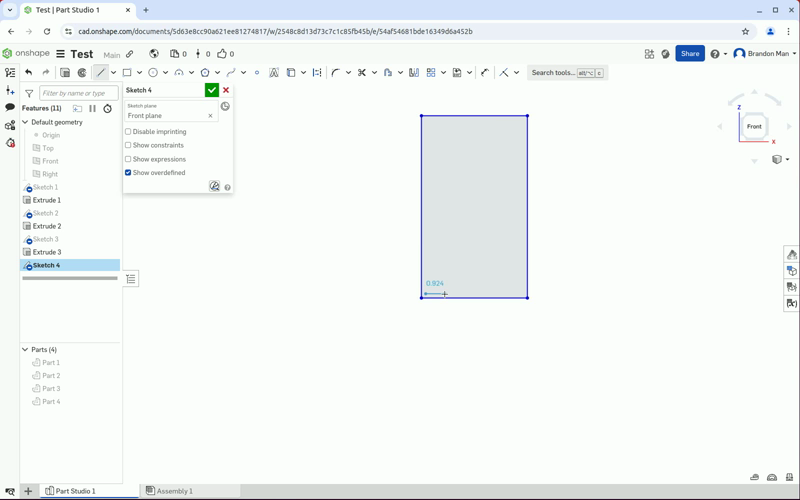
scroll(6)
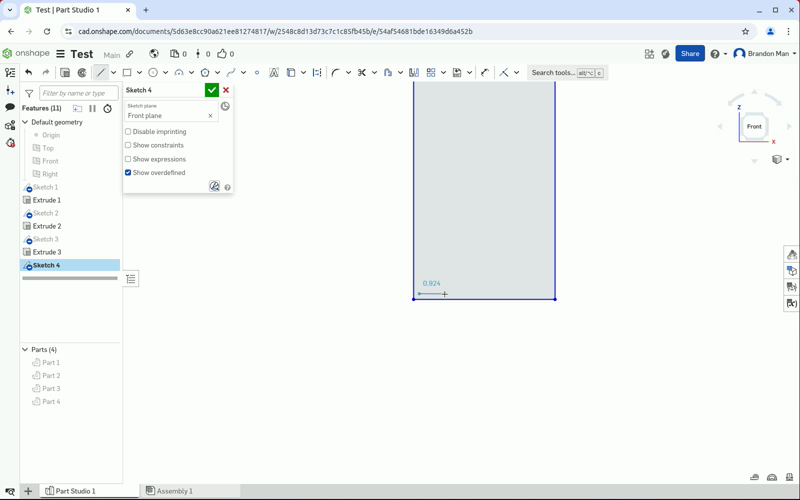
scroll(6)
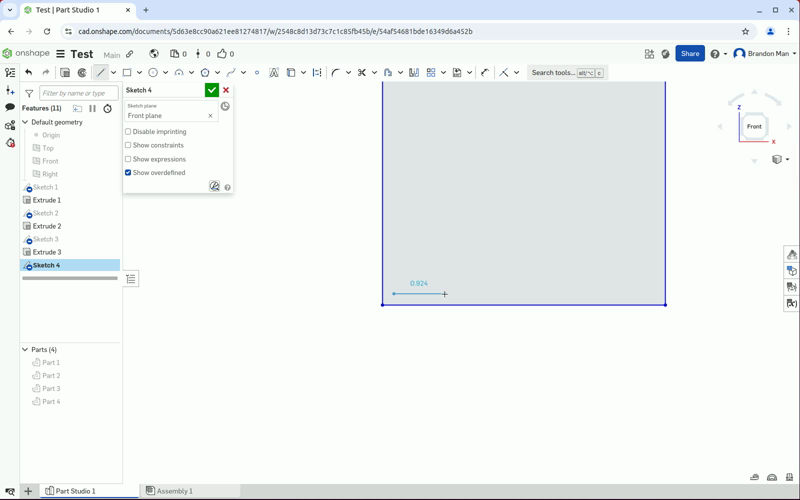
click(444, 293)
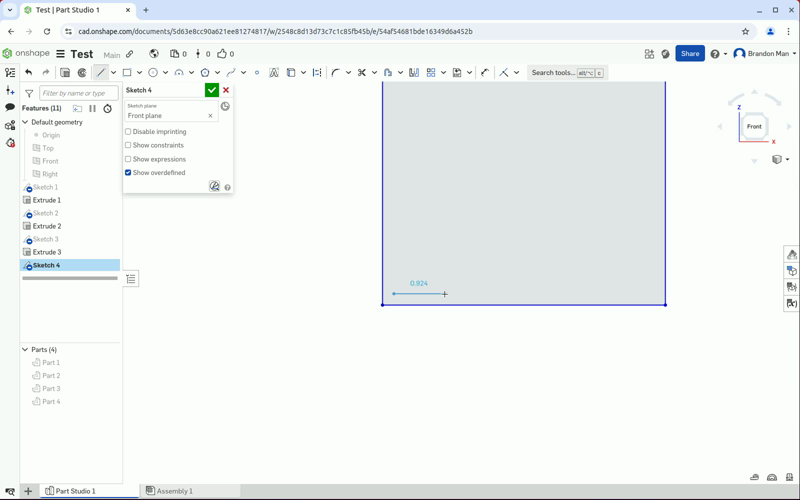
scroll(-6)
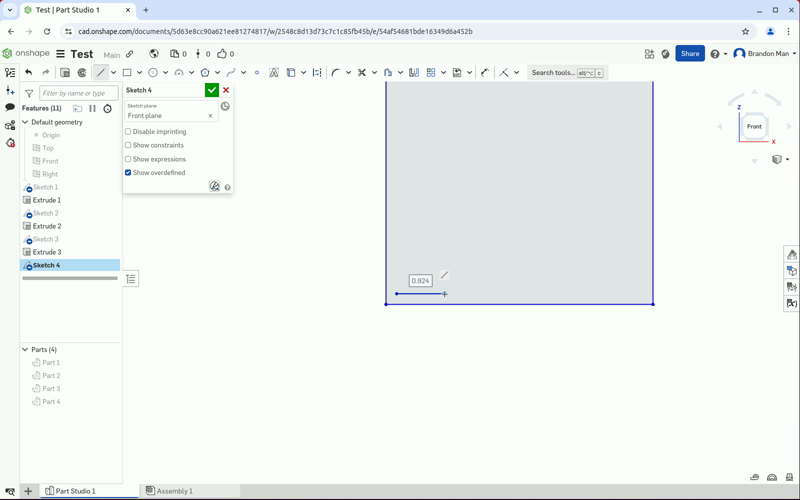
scroll(-6)
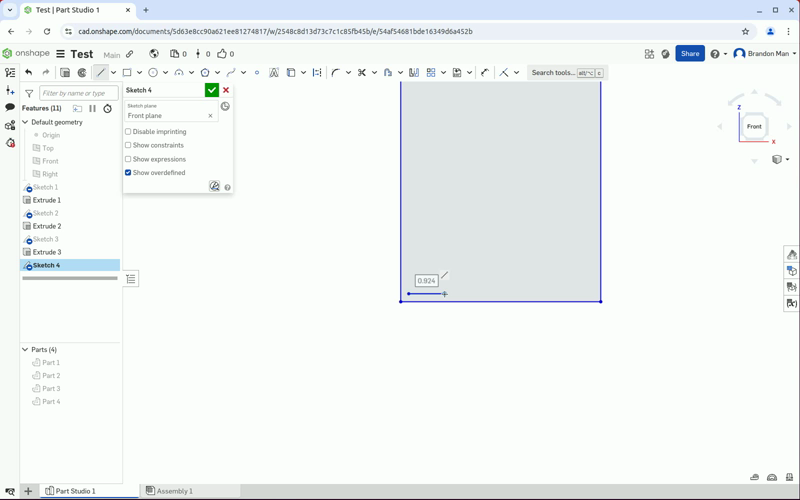
scroll(-6)
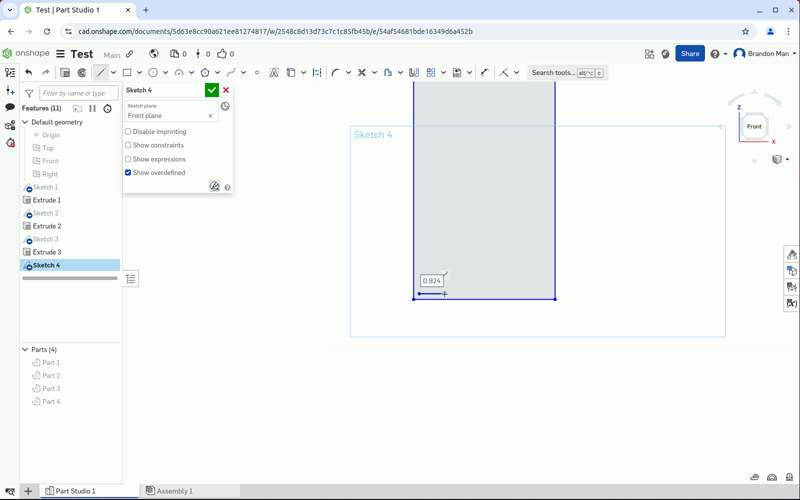
scroll(-6)
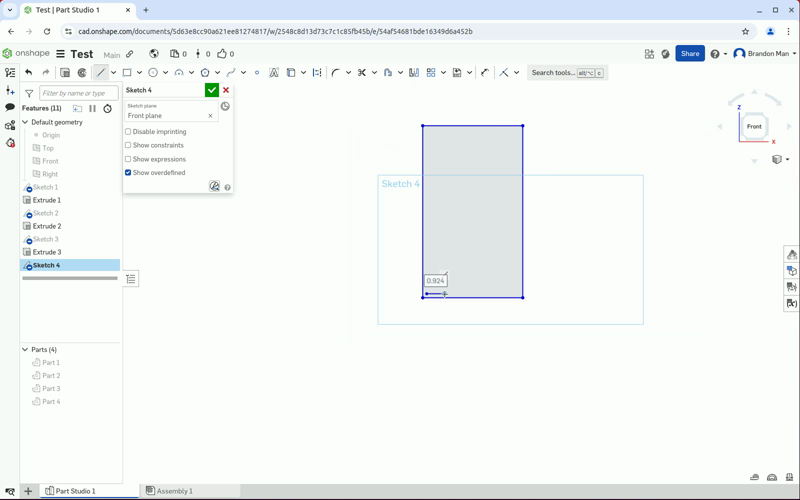
scroll(-6)
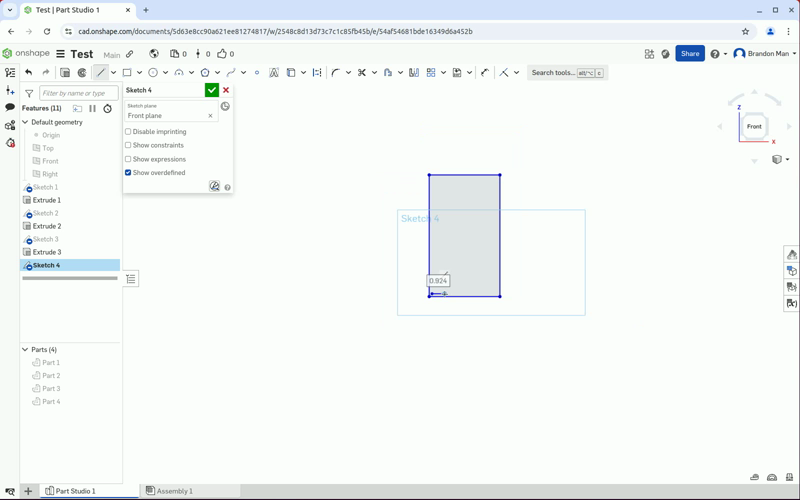
scroll(-6)
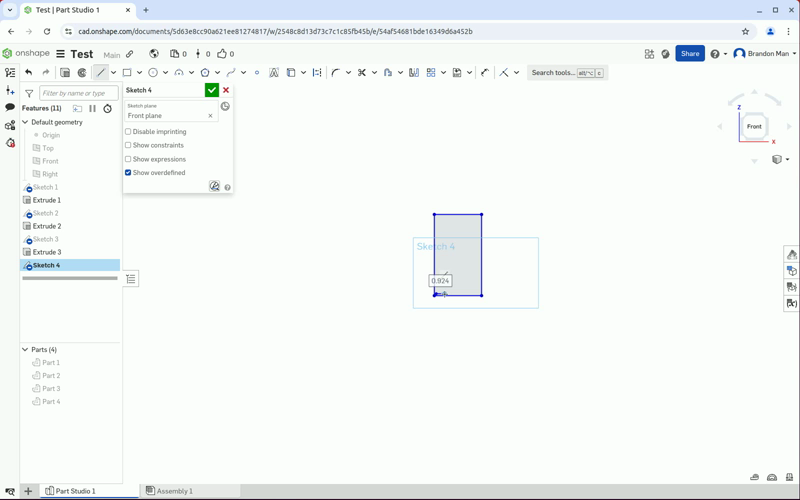
scroll(-6)
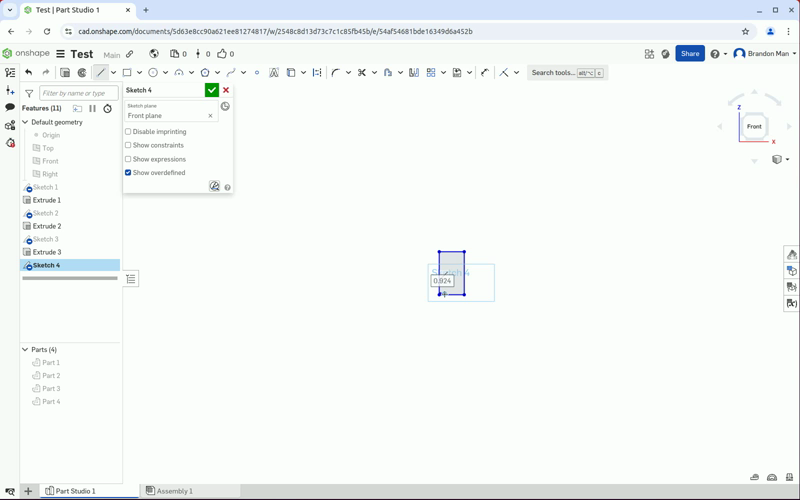
key_up(shift)
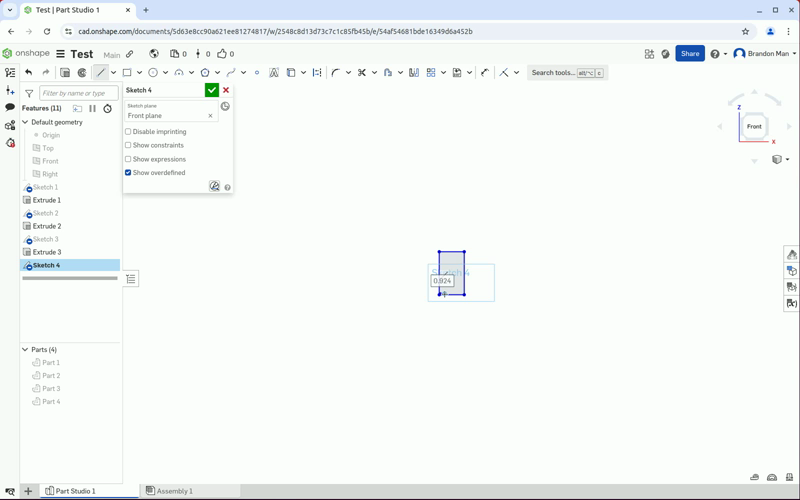
key_down(shift)
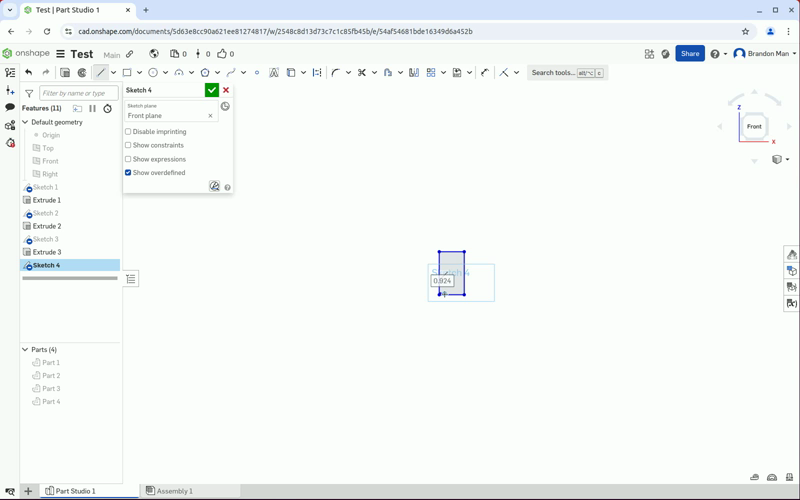
mouse_move(474, 293)
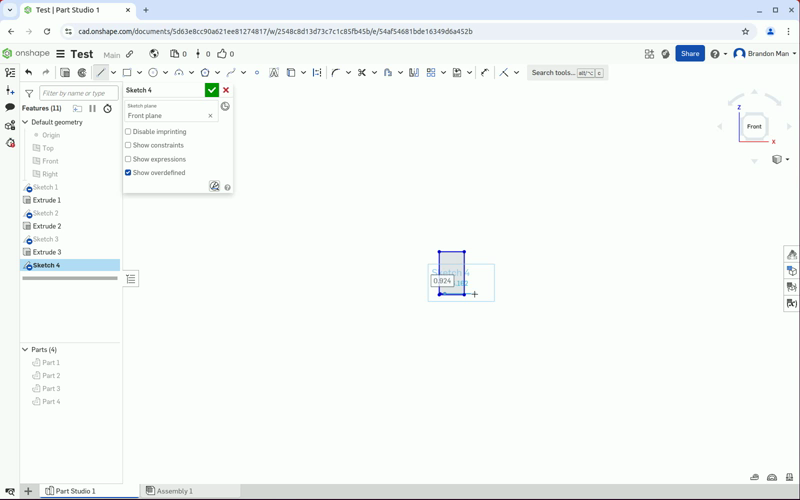
mouse_move(444, 274)
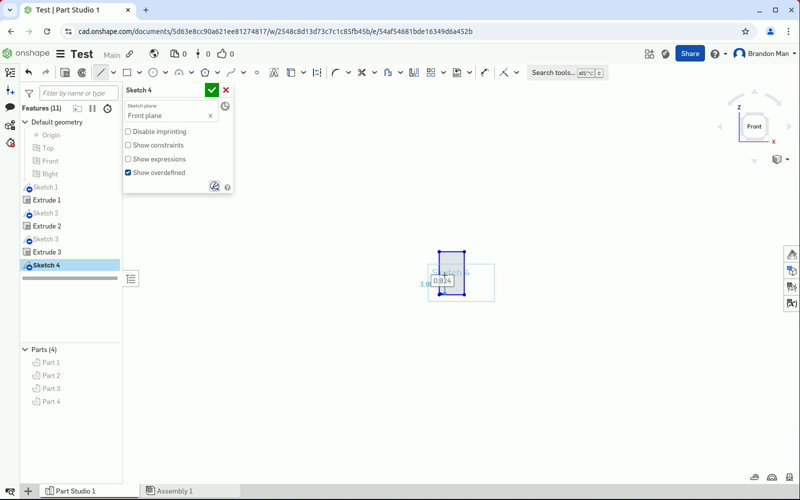
click(444, 274)
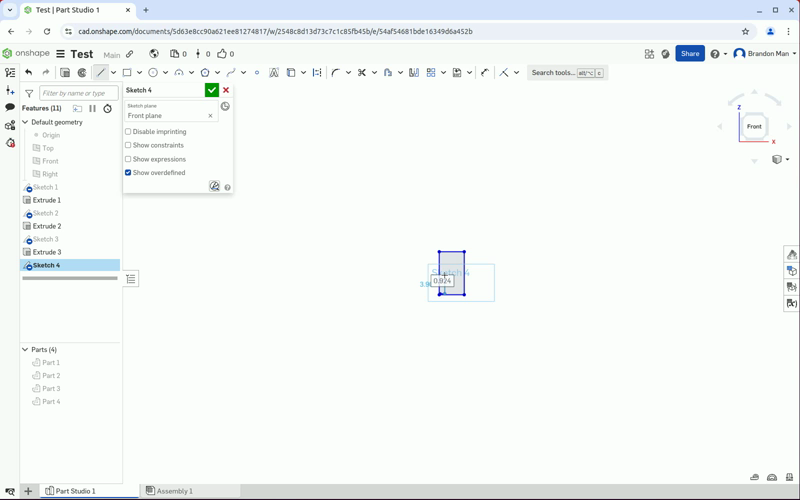
key_up(shift)
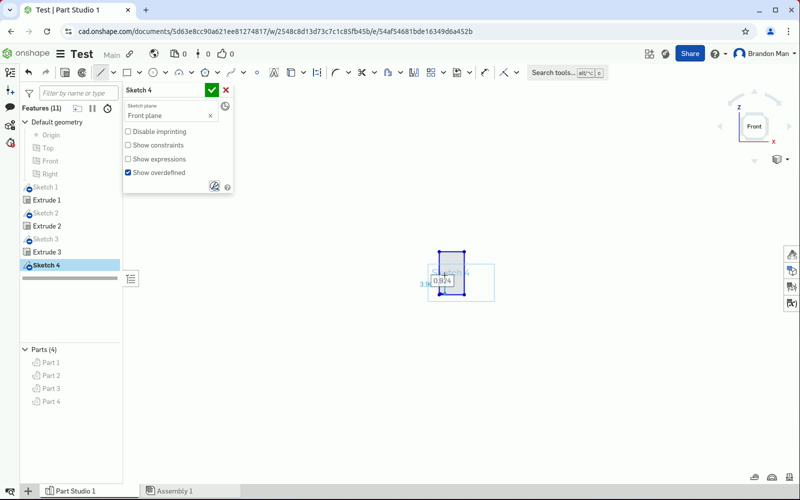
key_down(shift)
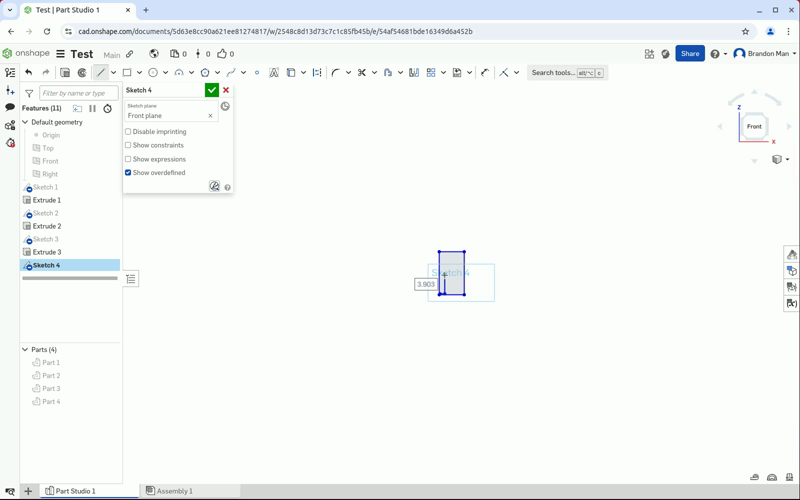
mouse_move(474, 274)
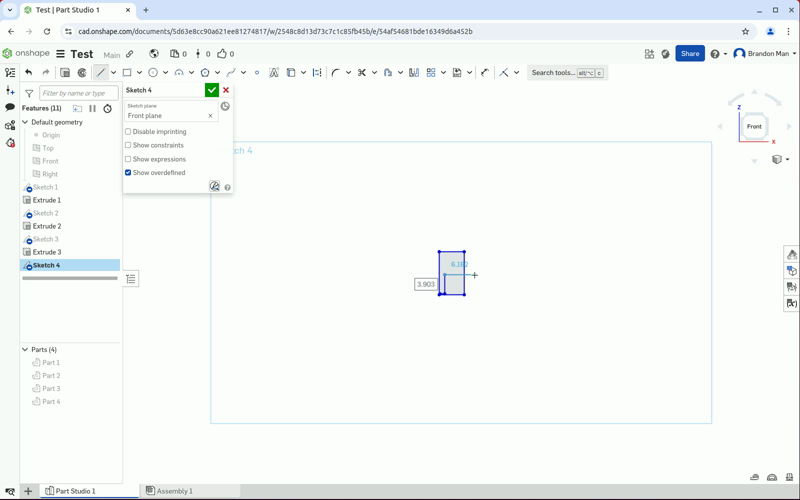
mouse_move(444, 269)
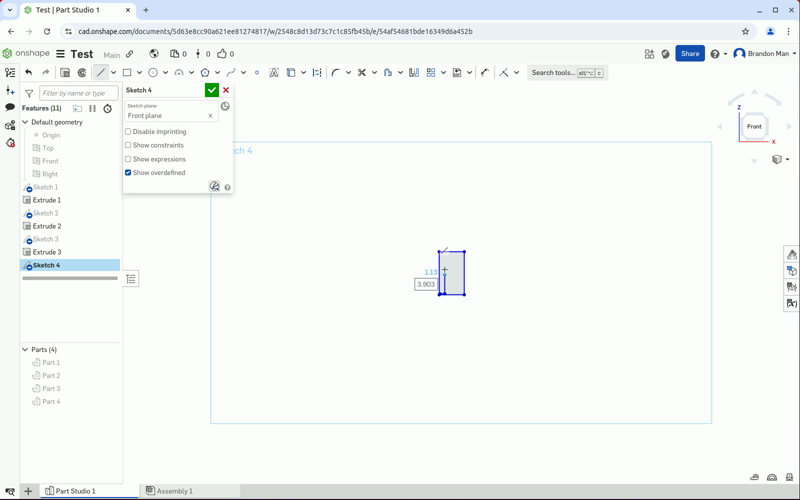
scroll(6)
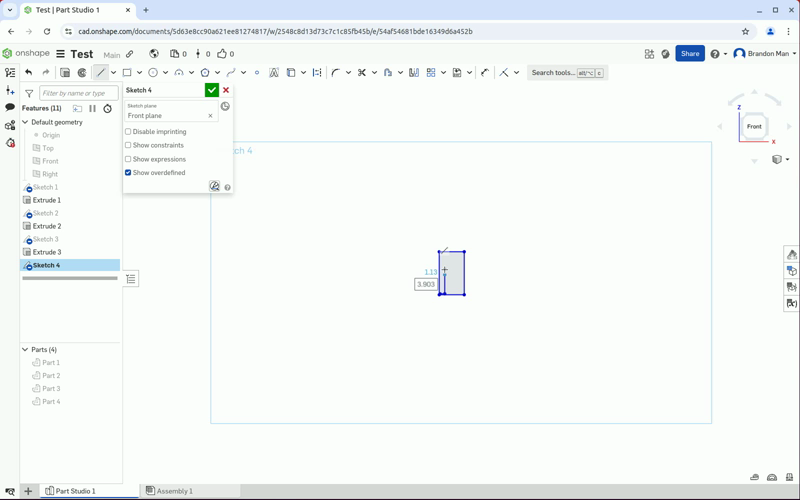
scroll(6)
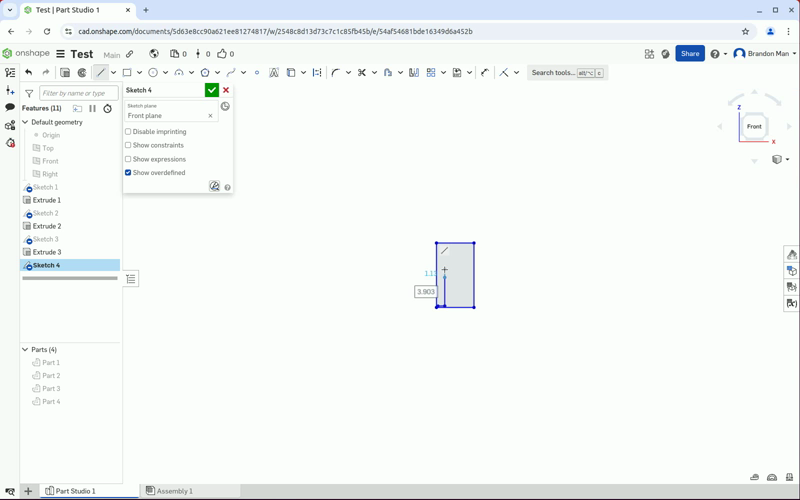
scroll(6)
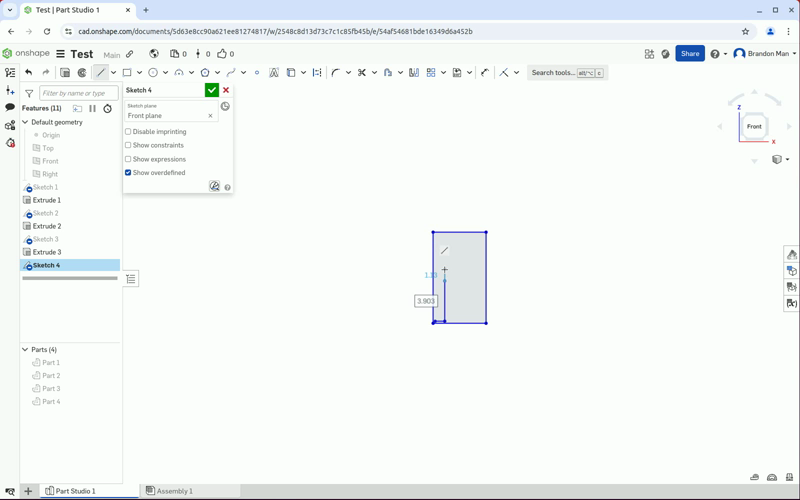
scroll(6)
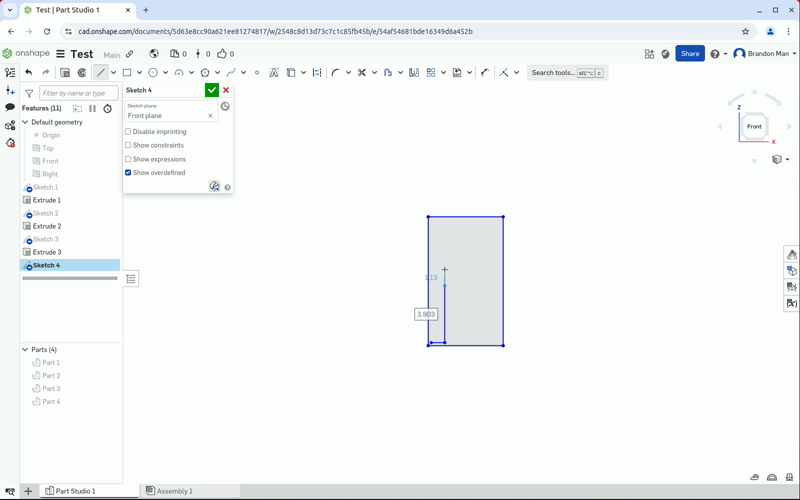
scroll(6)
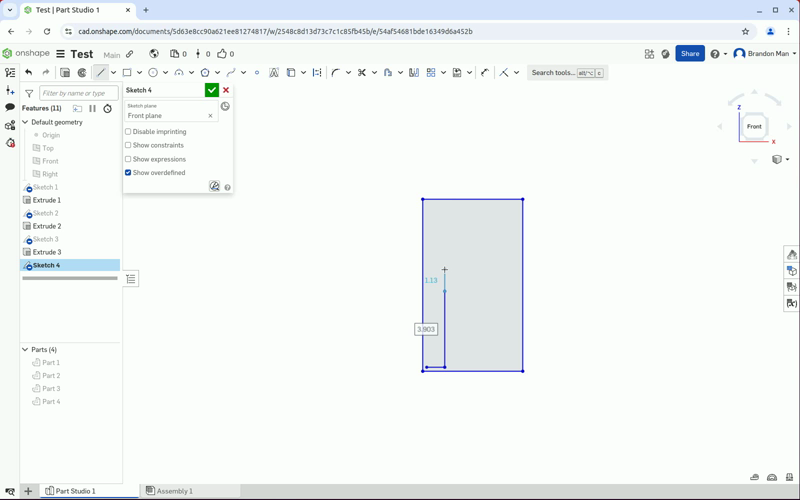
scroll(6)
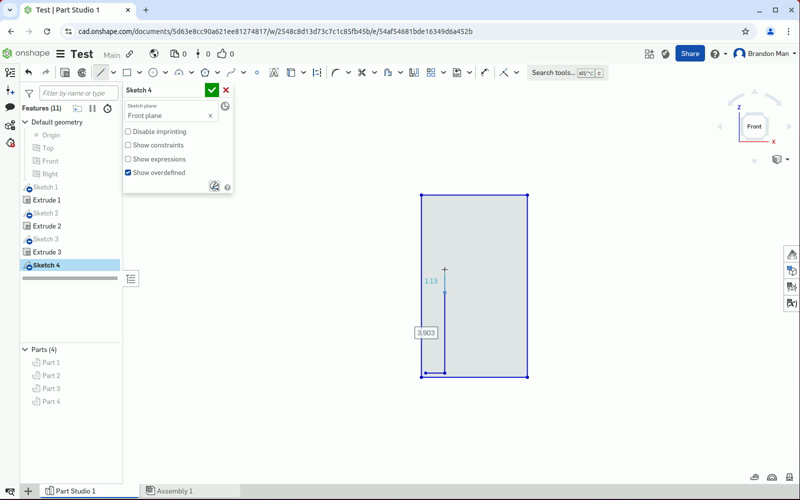
scroll(6)
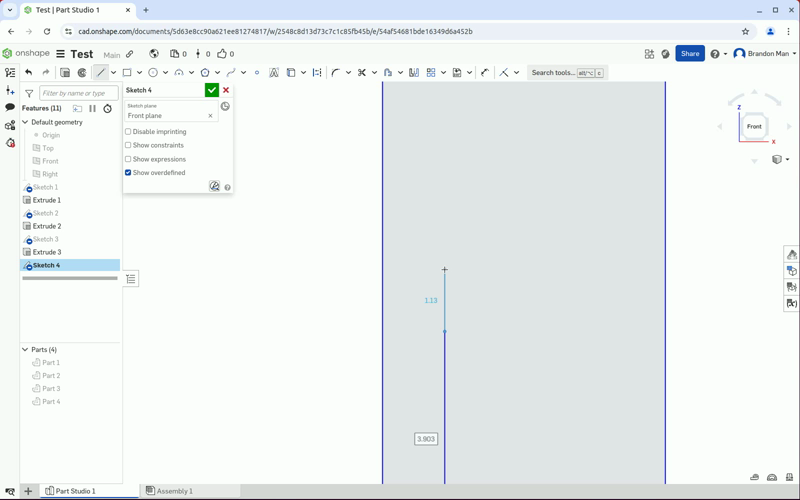
click(444, 269)
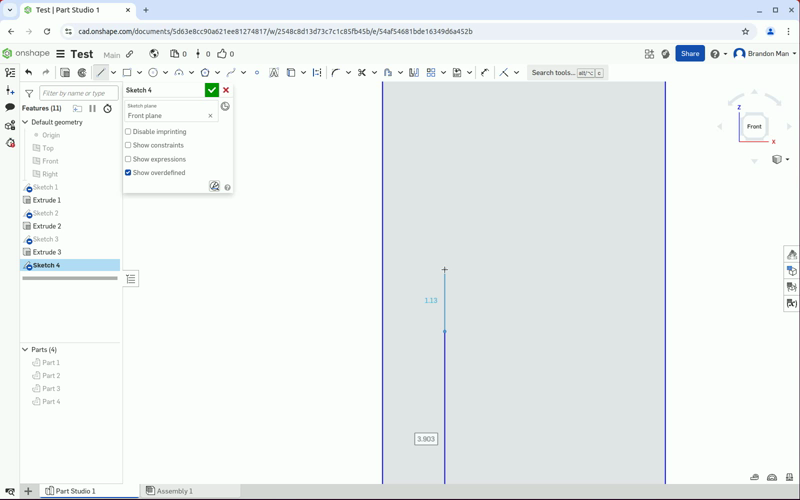
scroll(-6)
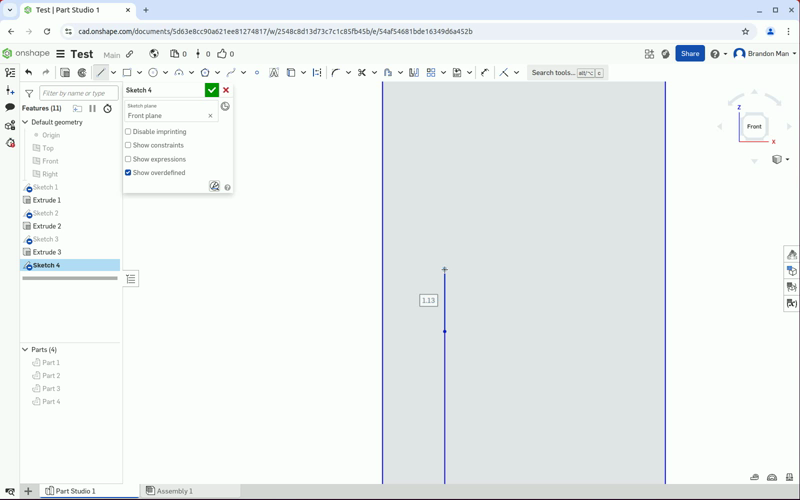
scroll(-6)
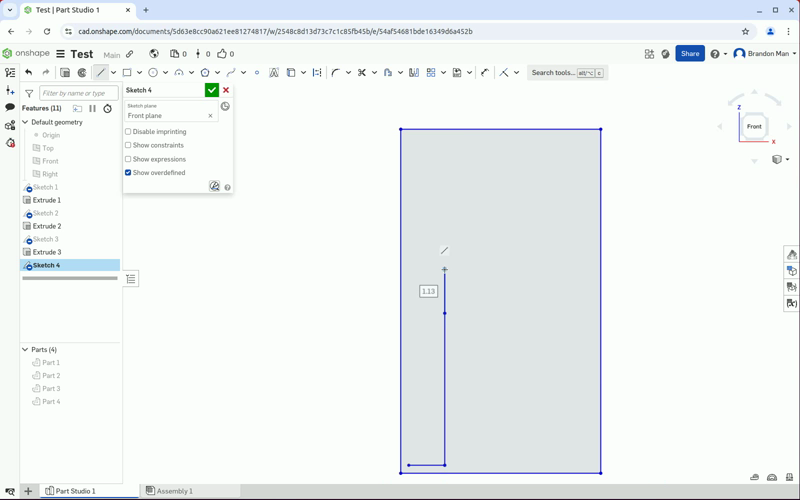
scroll(-6)
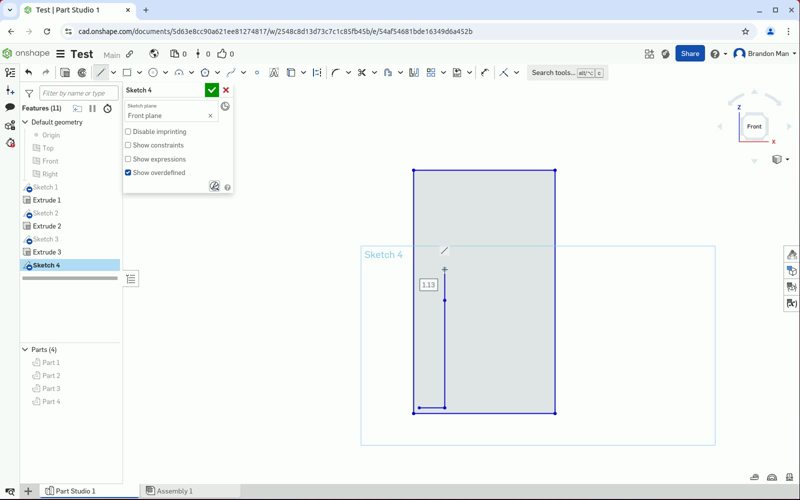
scroll(-6)
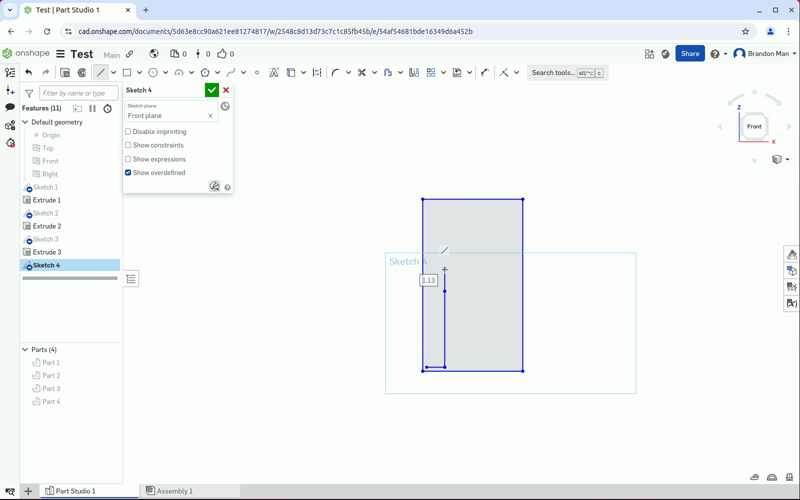
scroll(-6)
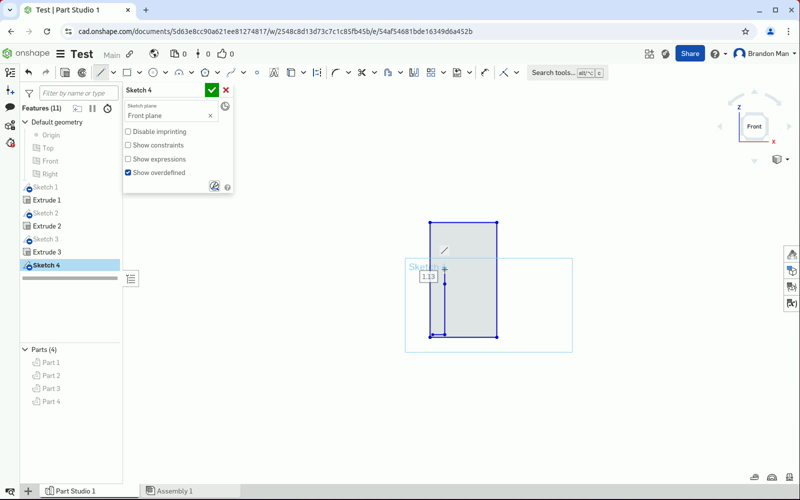
scroll(-6)
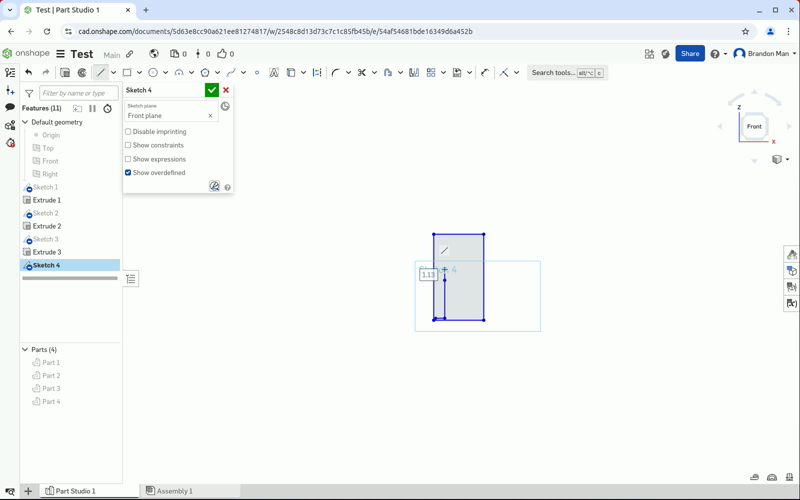
scroll(-6)
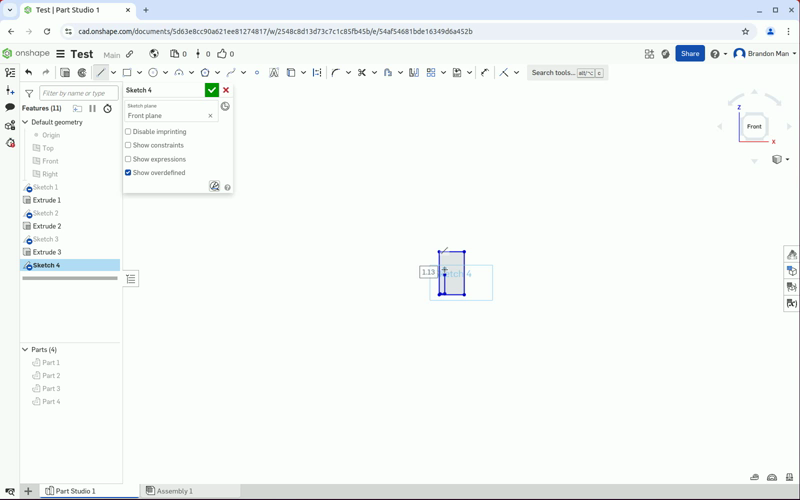
key_up(shift)
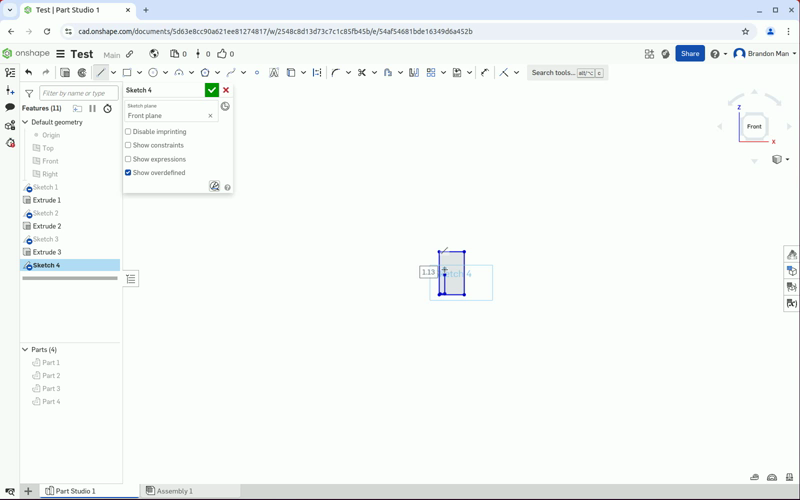
key_down(shift)
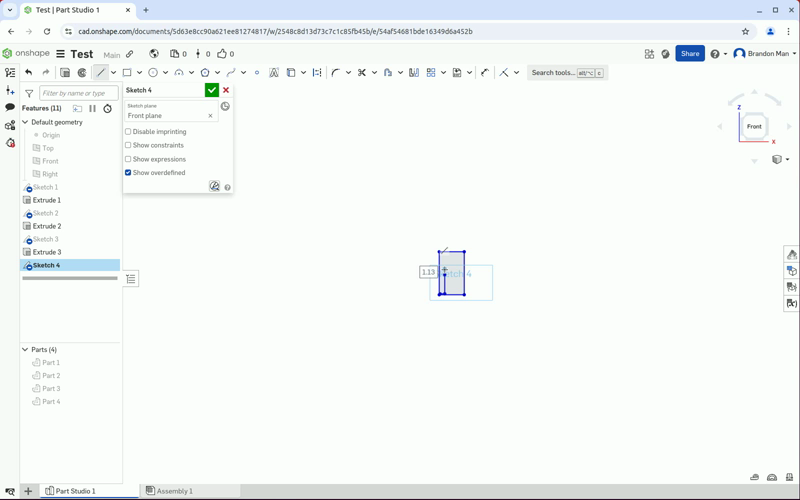
mouse_move(474, 269)
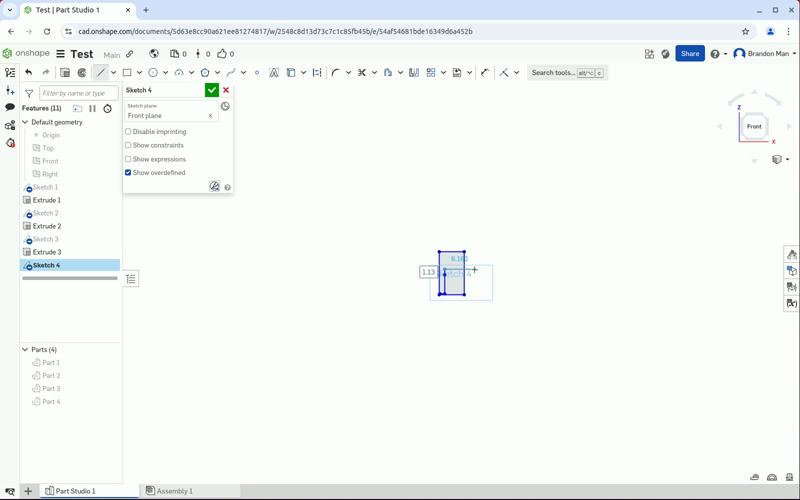
mouse_move(444, 252)
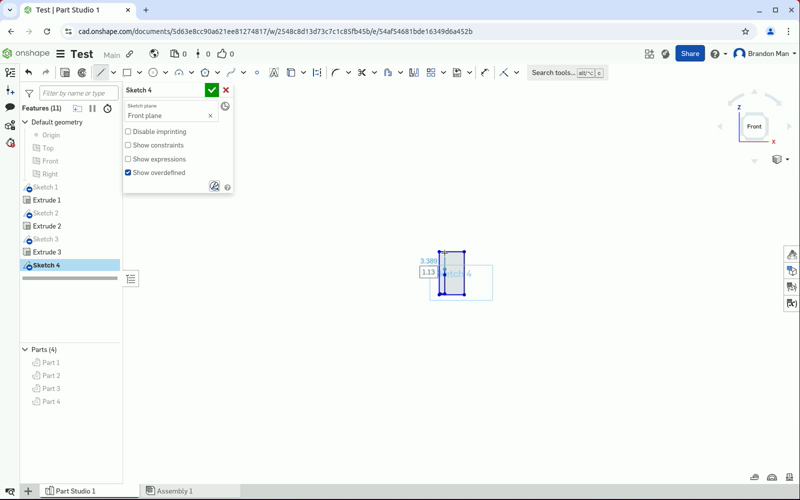
click(444, 252)
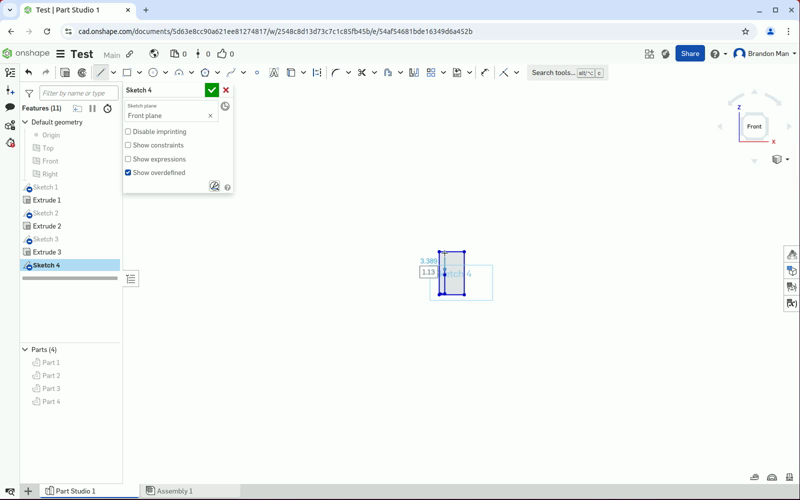
key_up(shift)
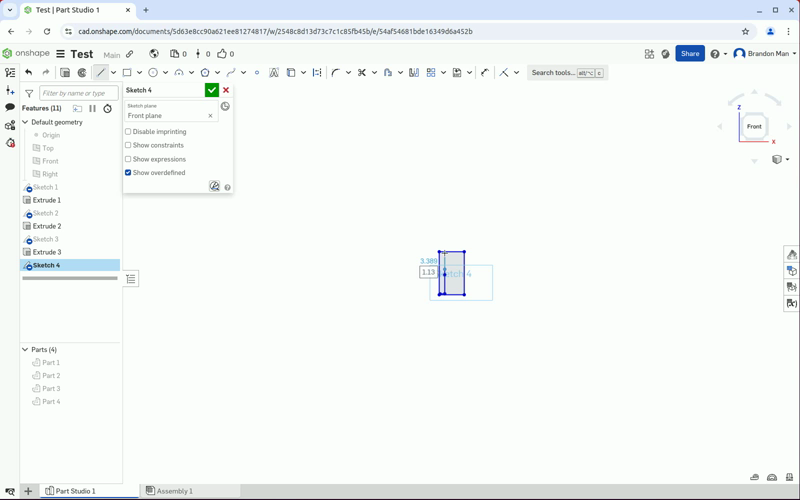
key_down(shift)
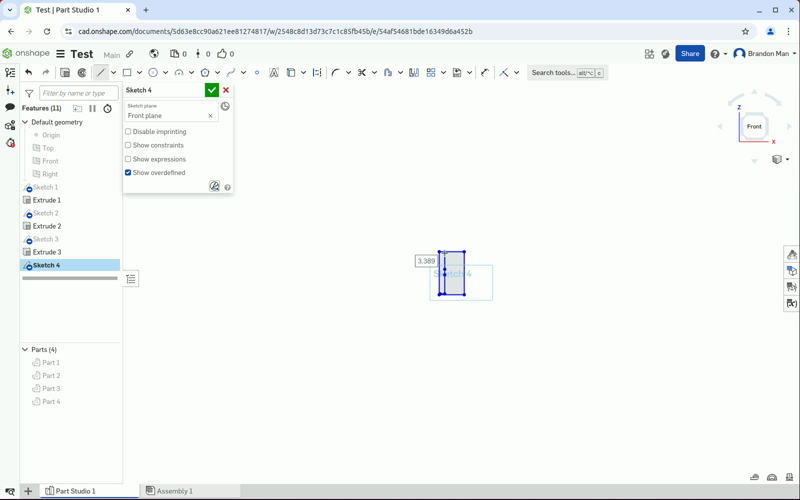
mouse_move(474, 252)
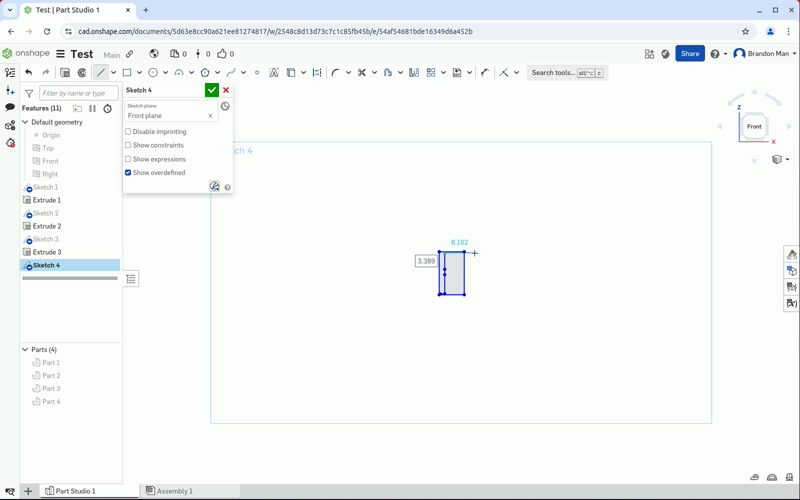
mouse_move(440, 252)
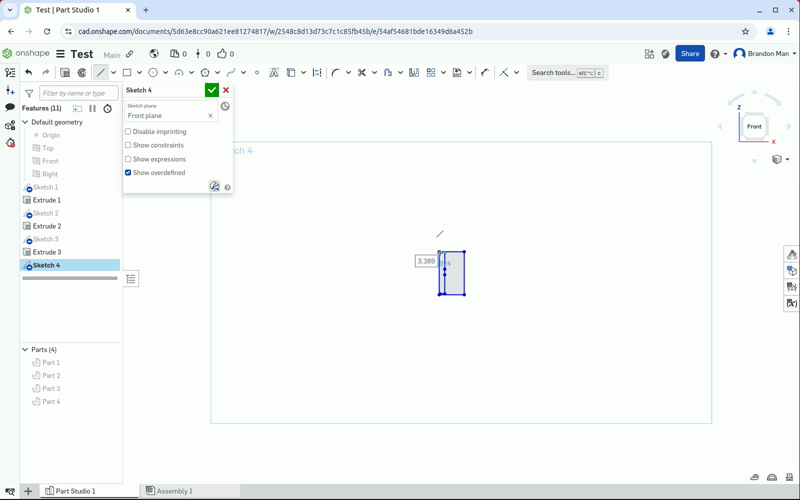
scroll(6)
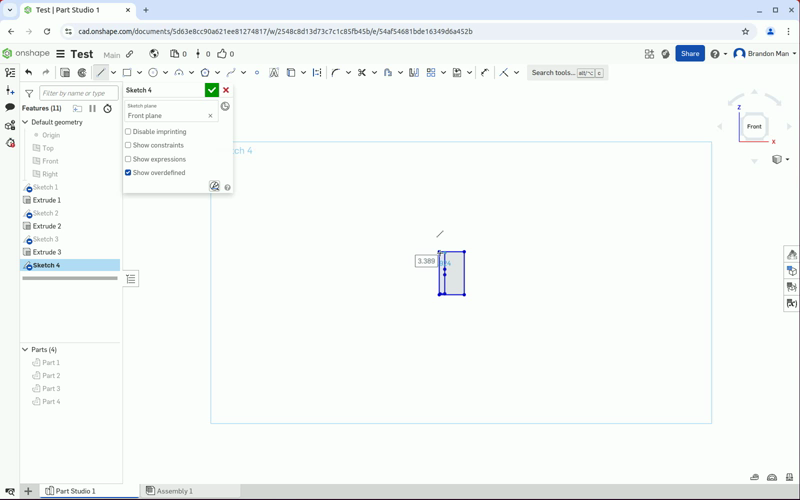
scroll(6)
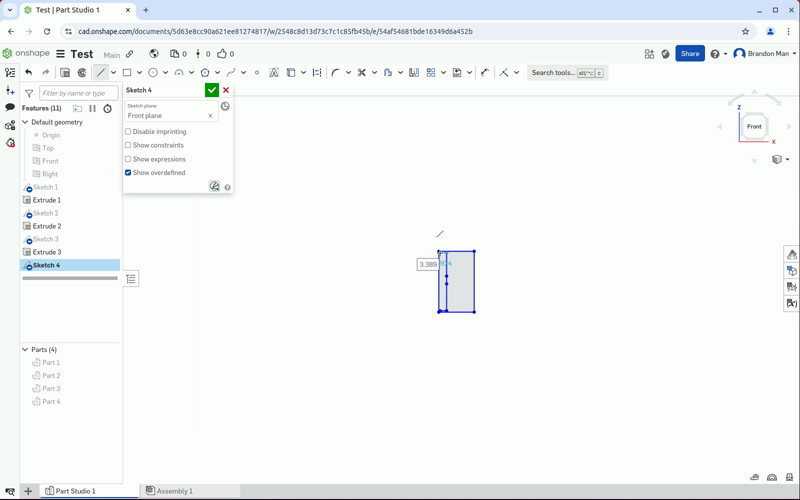
scroll(6)
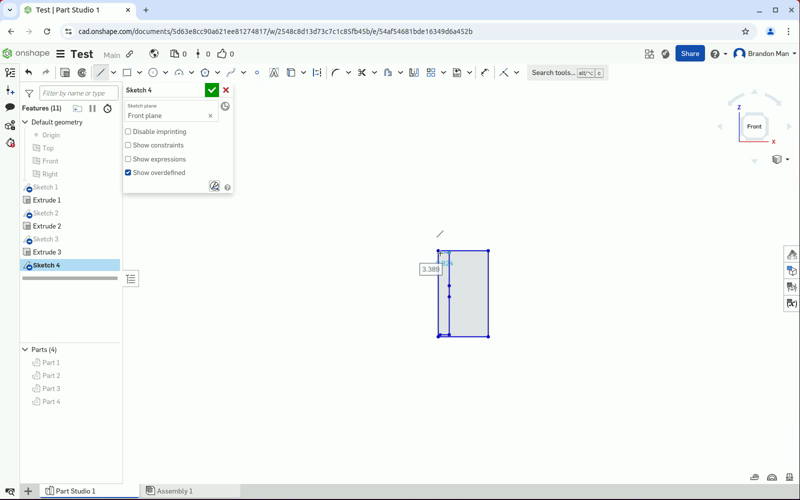
scroll(6)
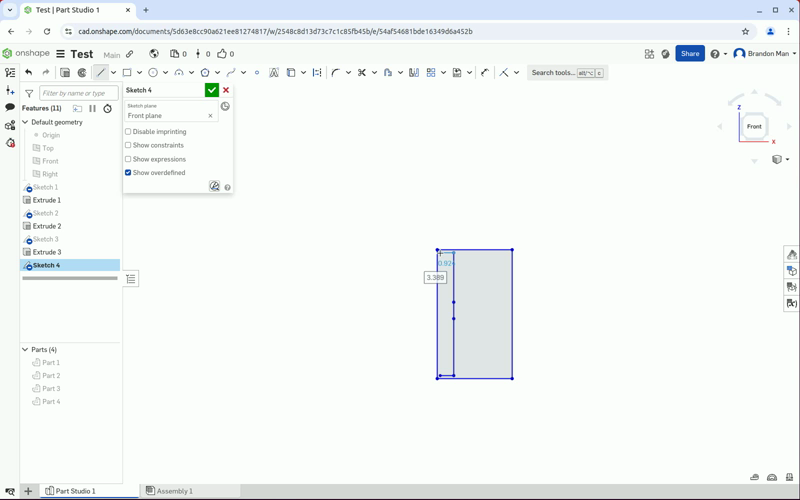
scroll(6)
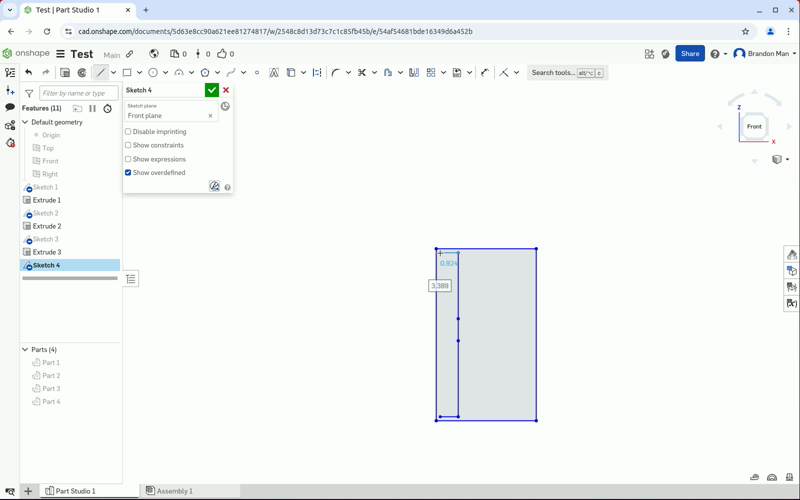
scroll(6)
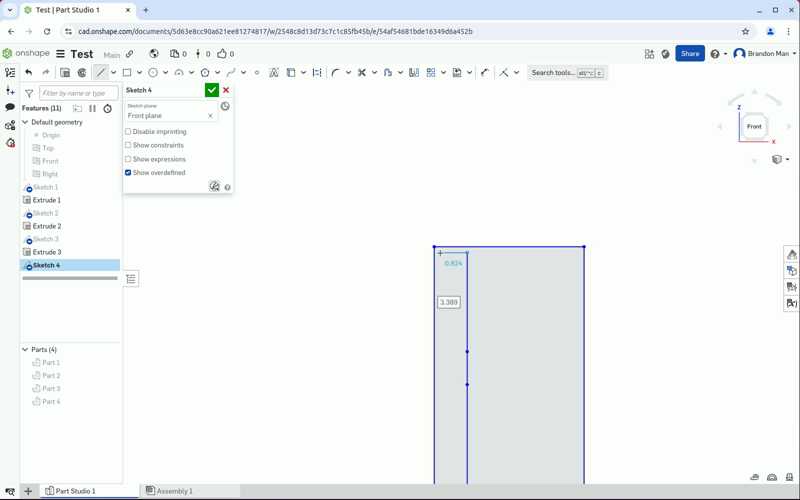
scroll(6)
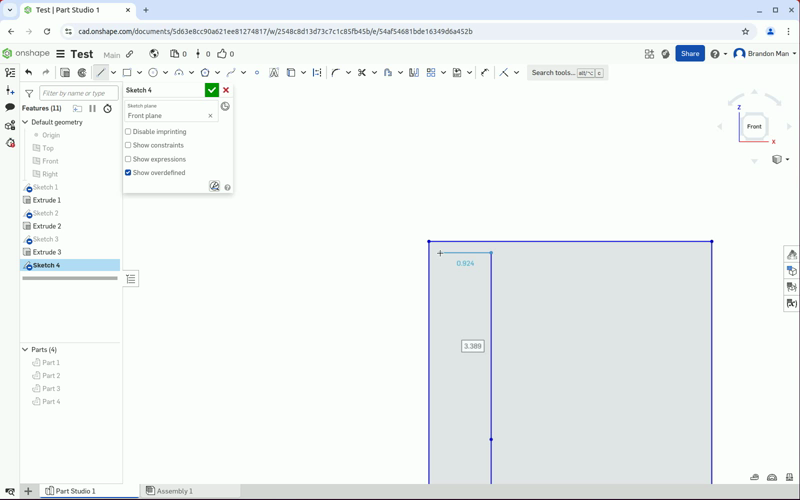
click(440, 252)
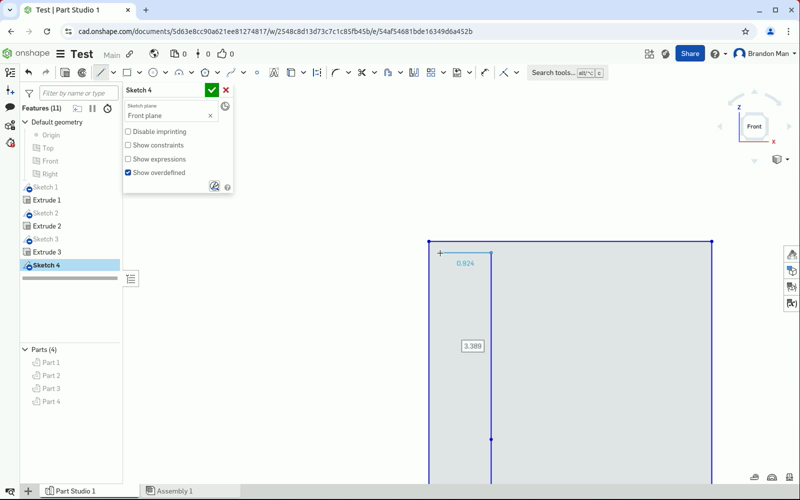
scroll(-6)
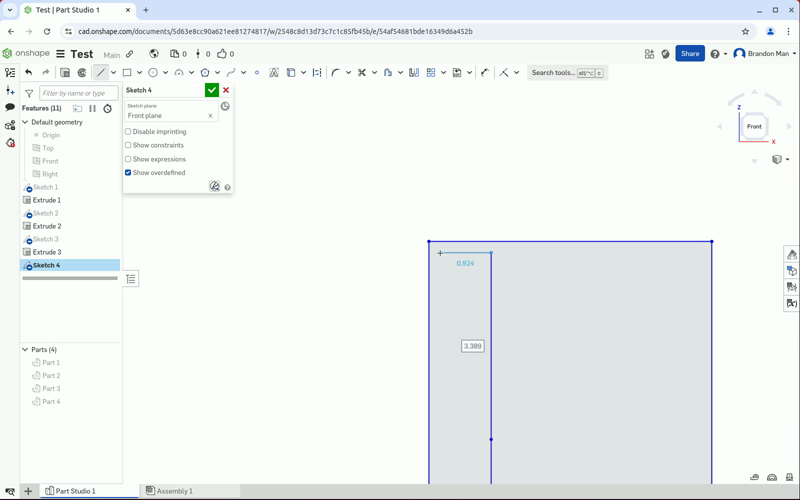
scroll(-6)
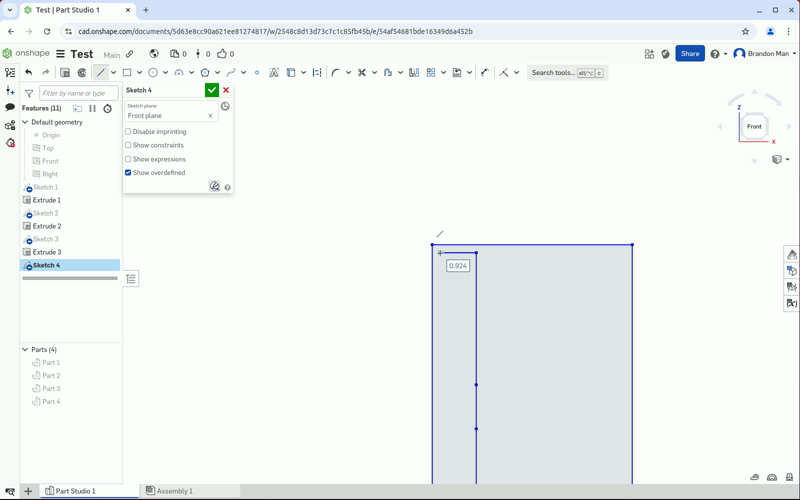
scroll(-6)
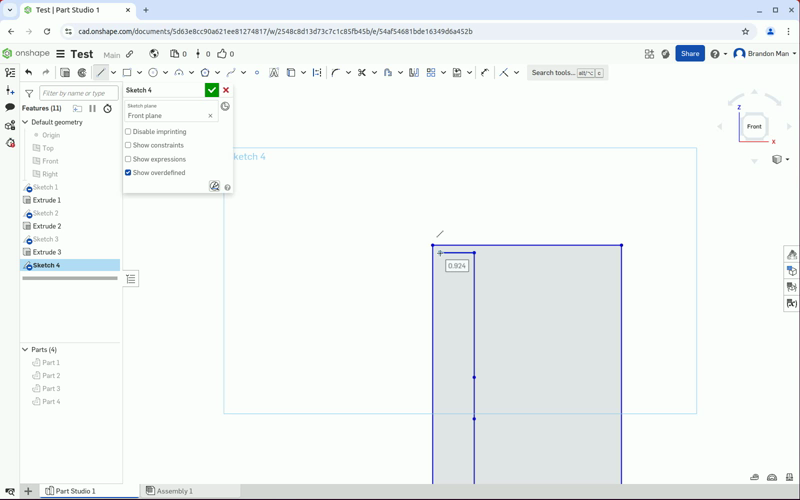
scroll(-6)
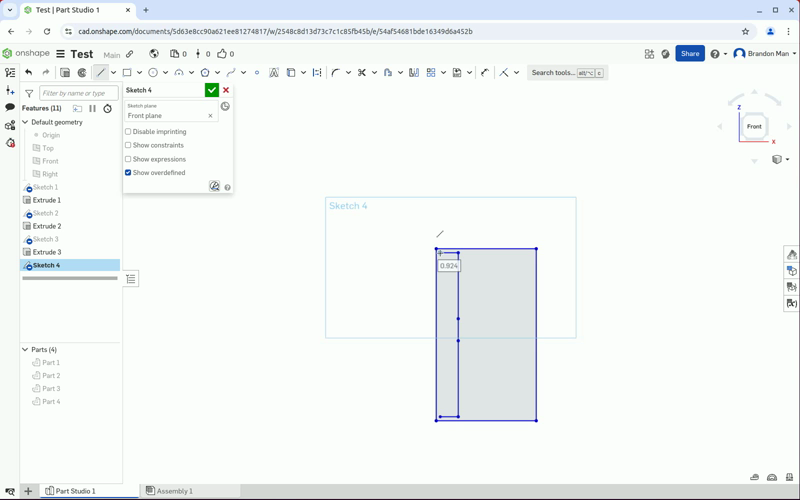
scroll(-6)
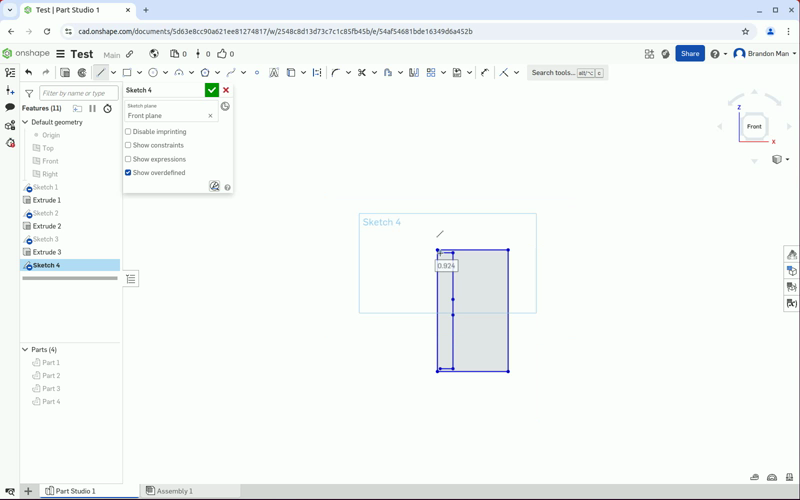
scroll(-6)
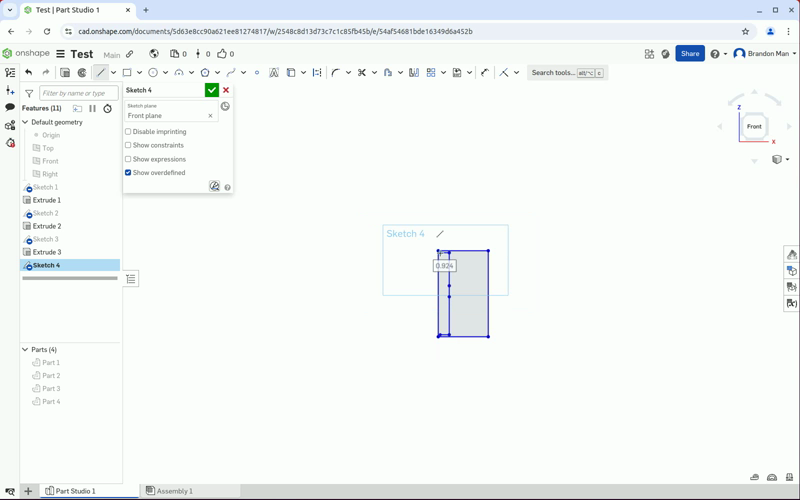
scroll(-6)
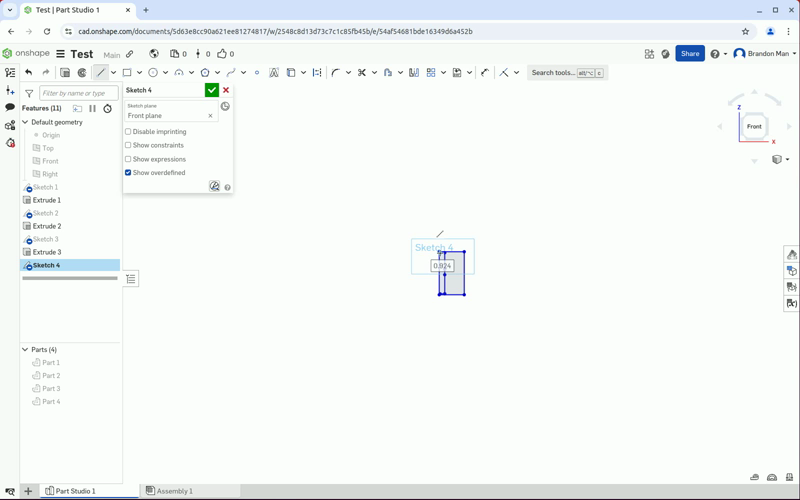
key_up(shift)
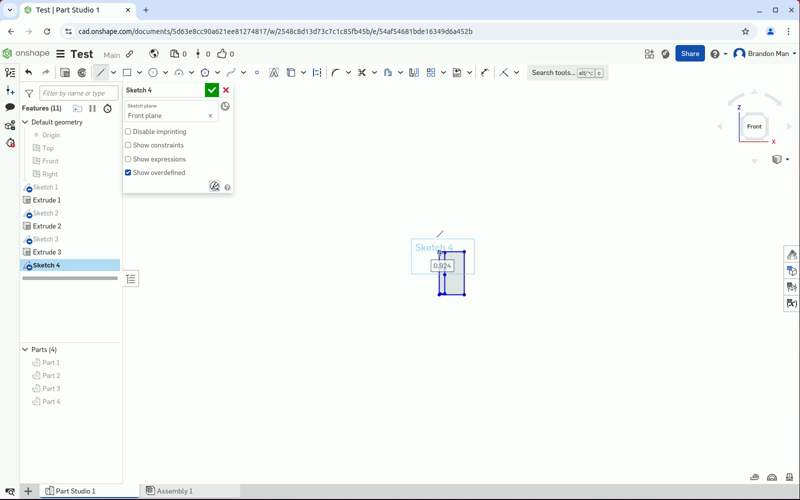
key_down(shift)
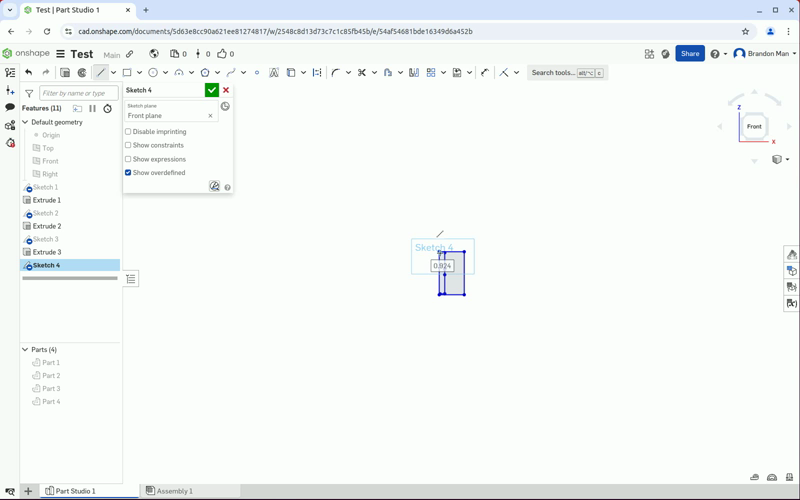
mouse_move(470, 252)
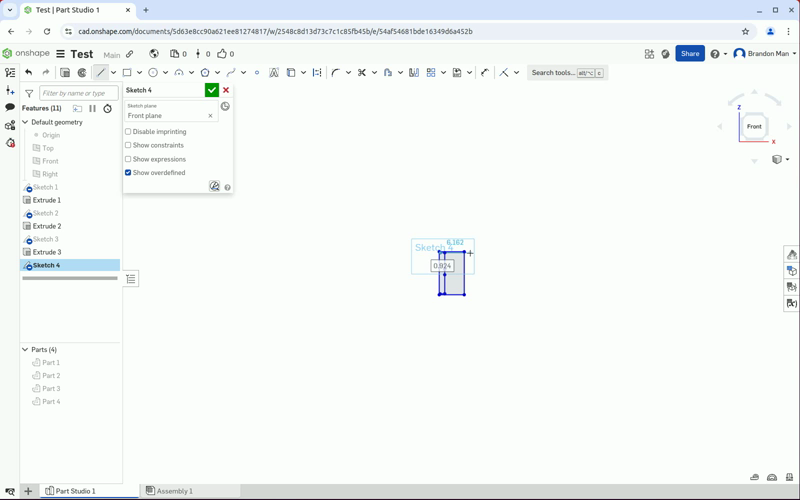
mouse_move(440, 269)
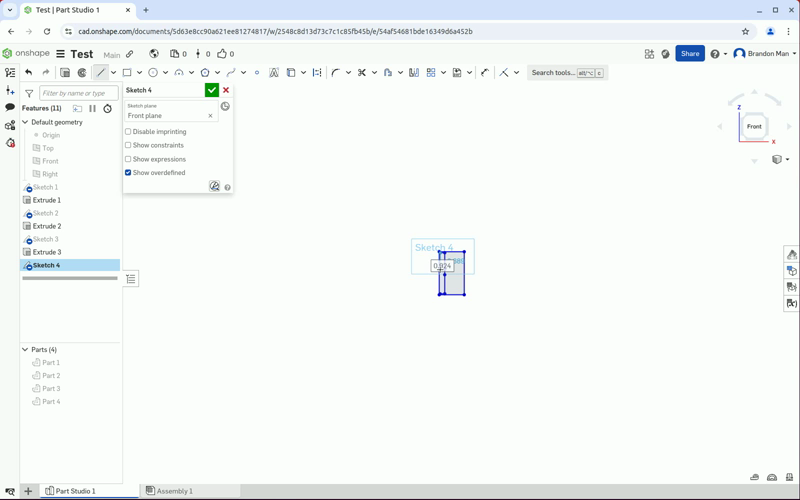
click(440, 269)
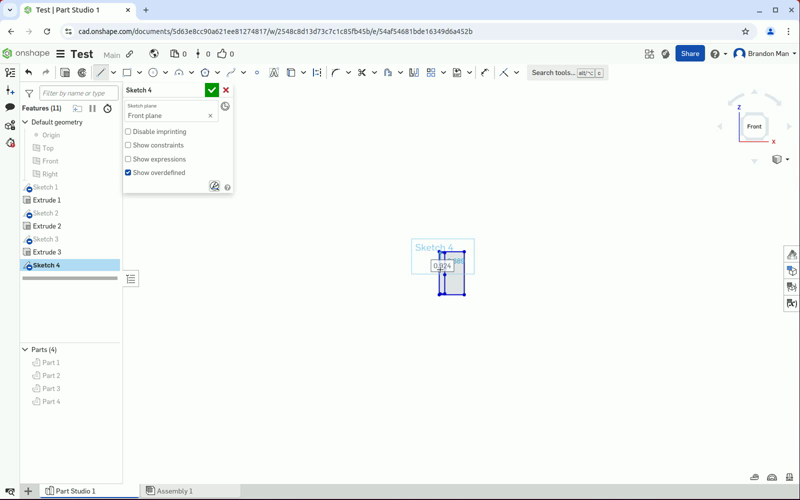
key_up(shift)
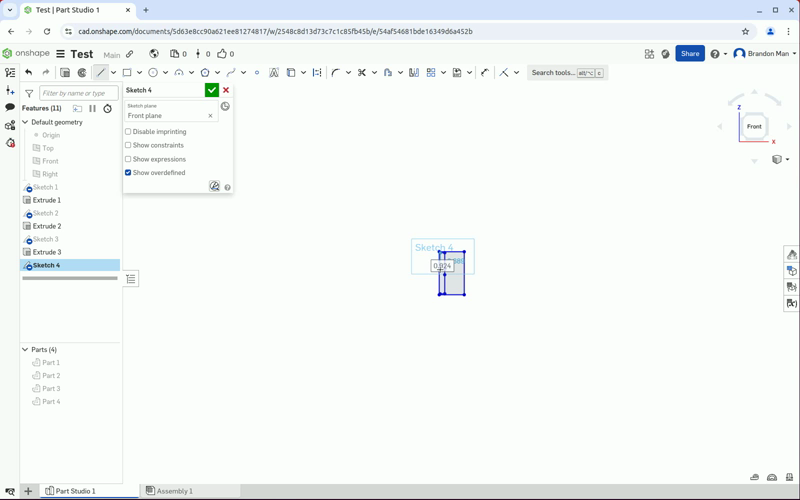
key_down(shift)
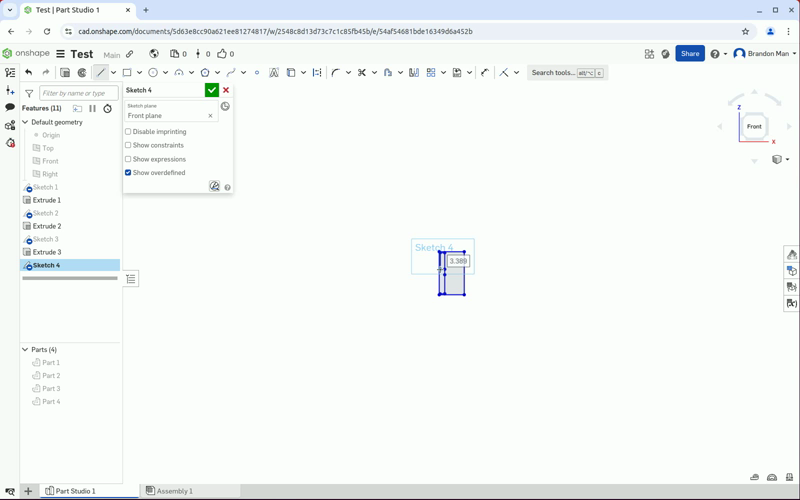
mouse_move(470, 269)
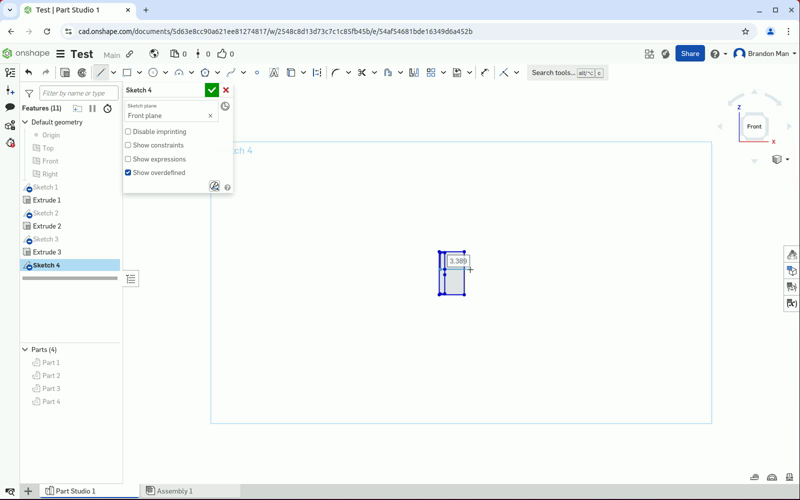
mouse_move(440, 274)
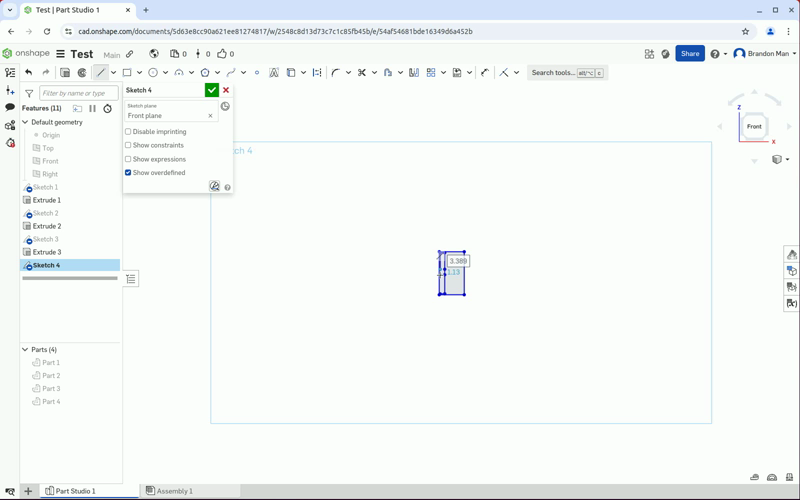
scroll(6)
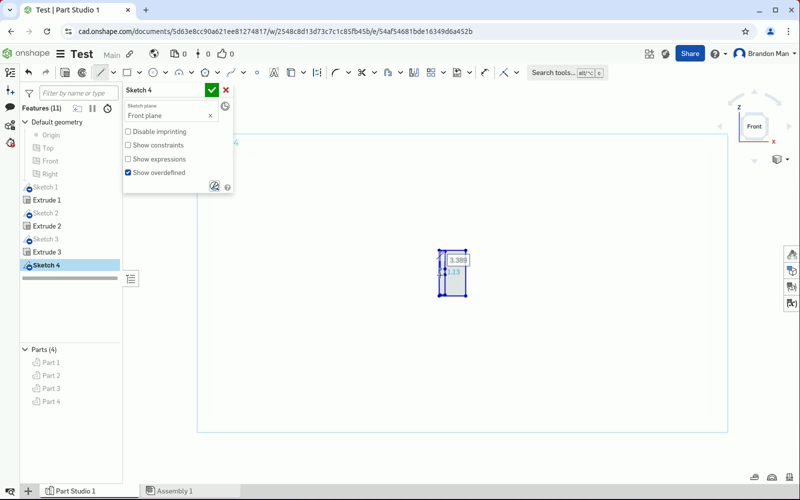
scroll(6)
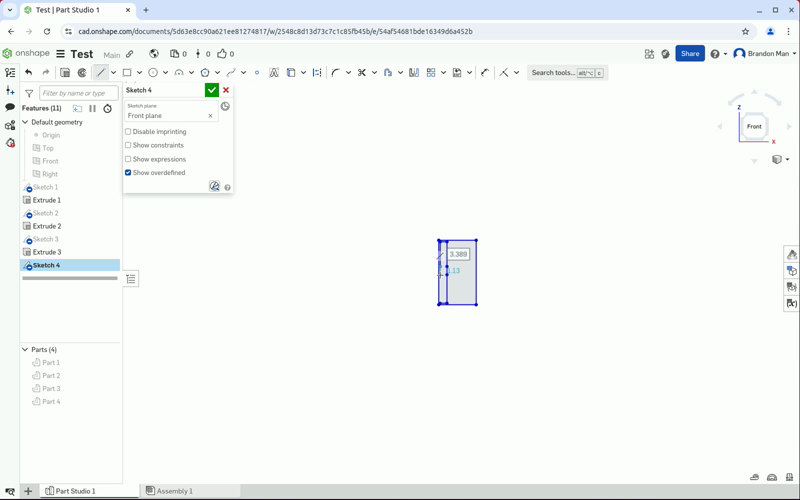
scroll(6)
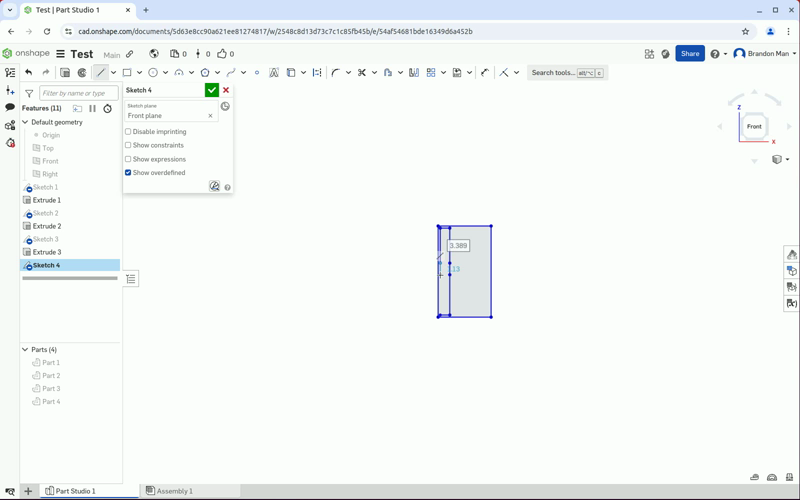
scroll(6)
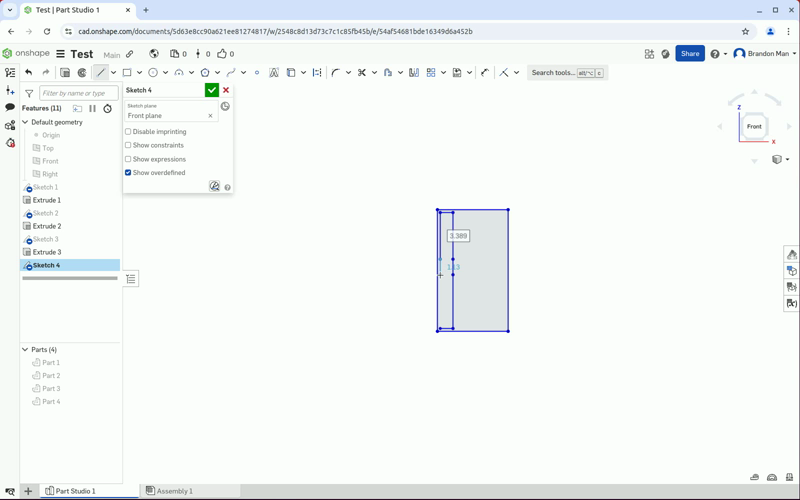
scroll(6)
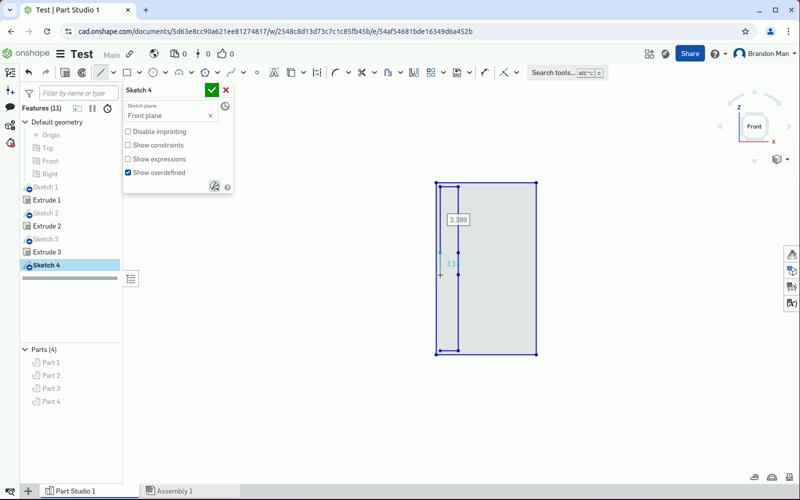
scroll(6)
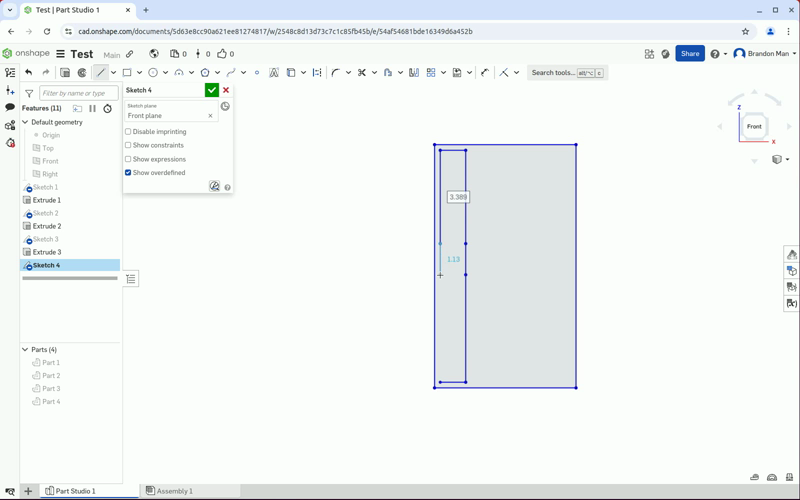
scroll(6)
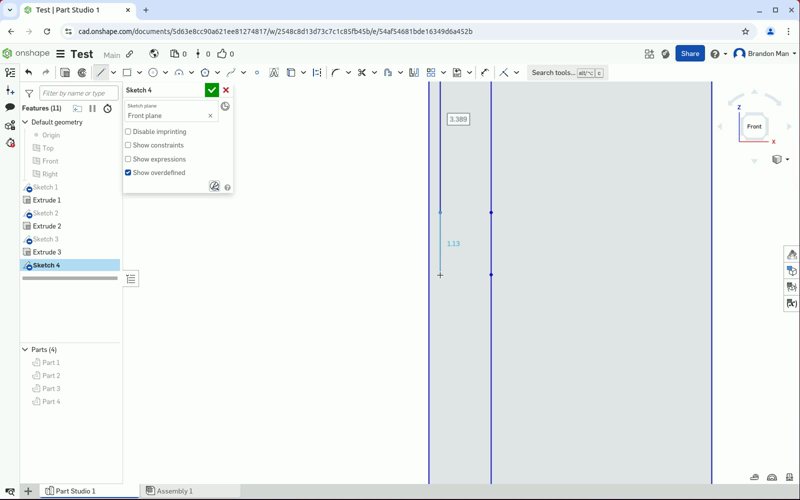
click(440, 274)
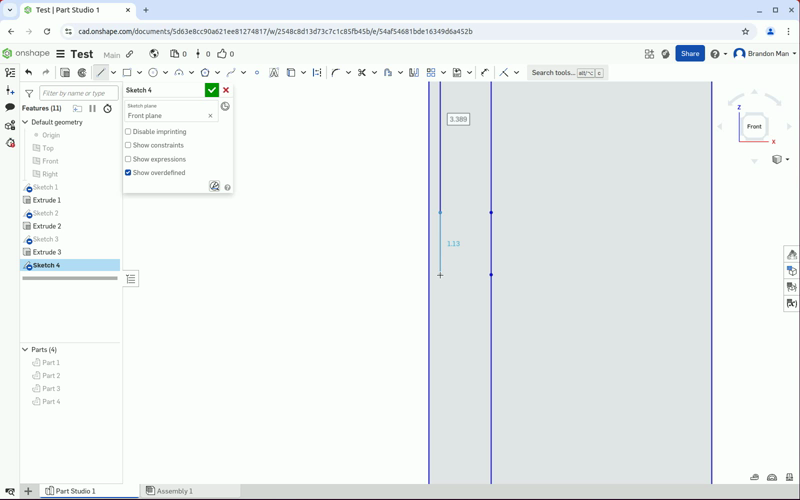
scroll(-6)
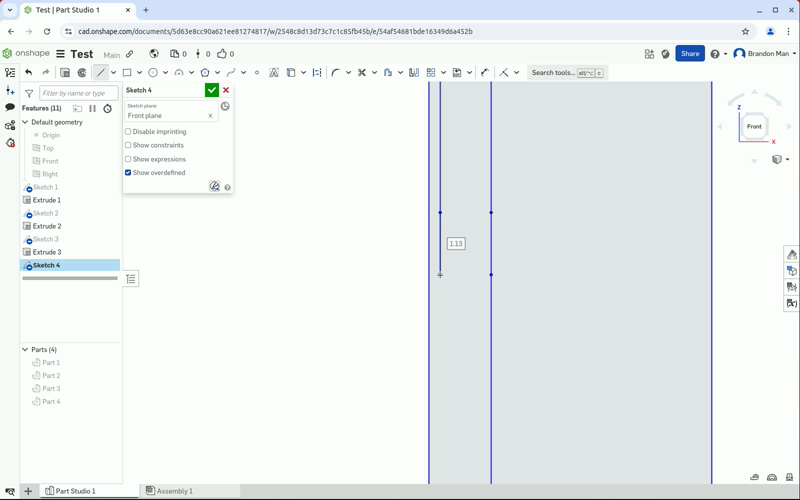
scroll(-6)
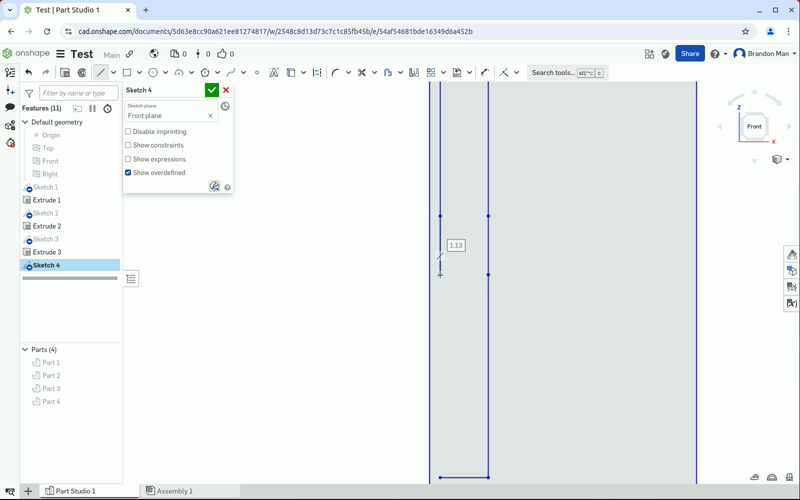
scroll(-6)
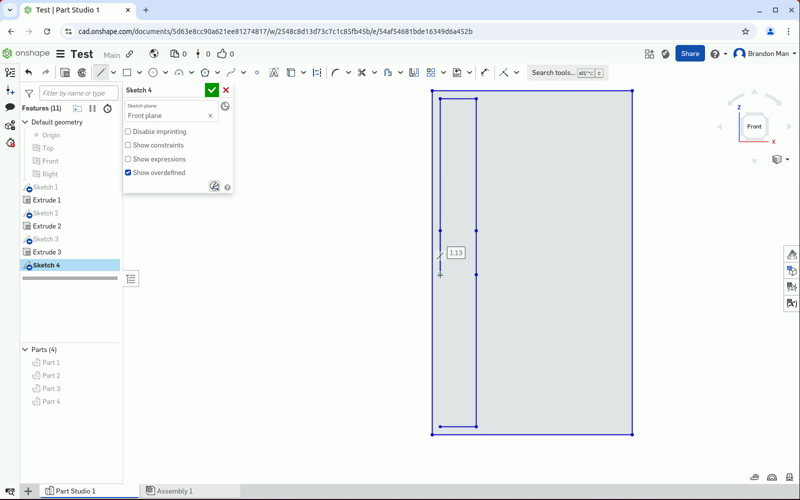
scroll(-6)
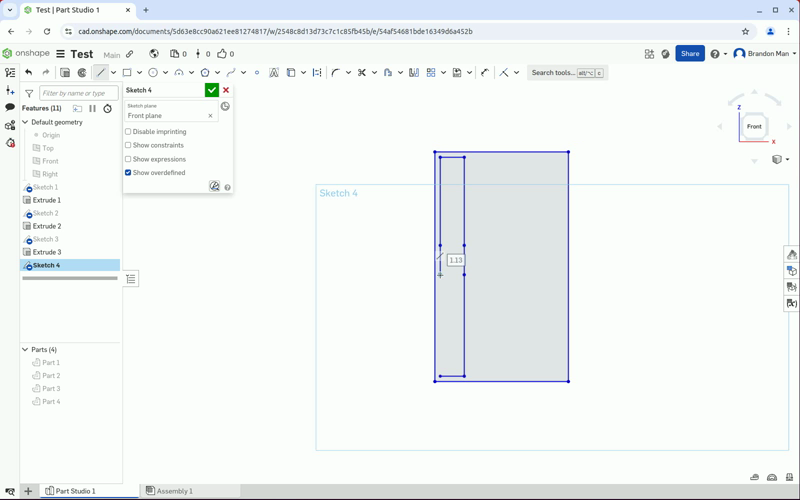
scroll(-6)
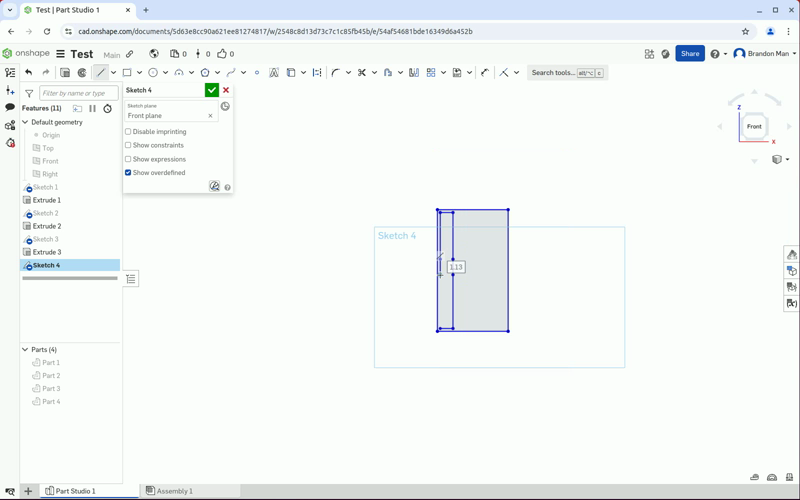
scroll(-6)
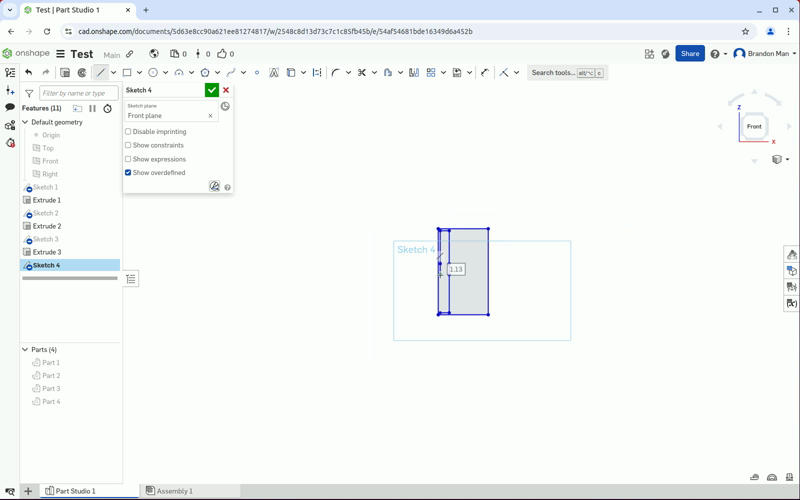
scroll(-6)
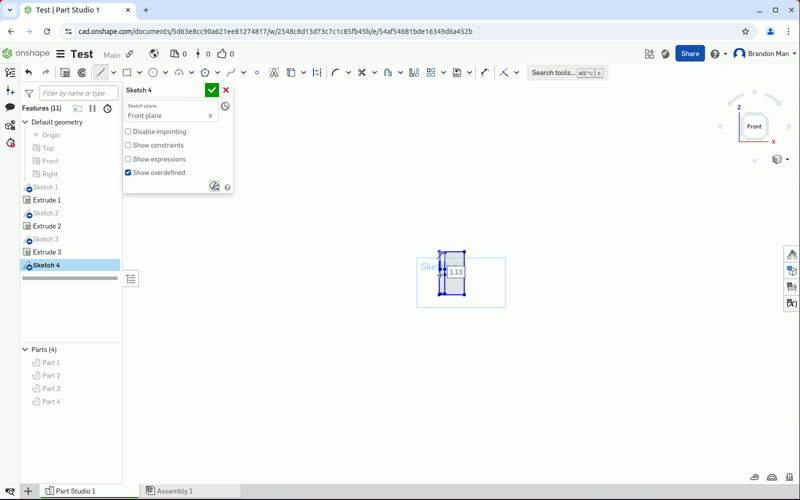
key_up(shift)
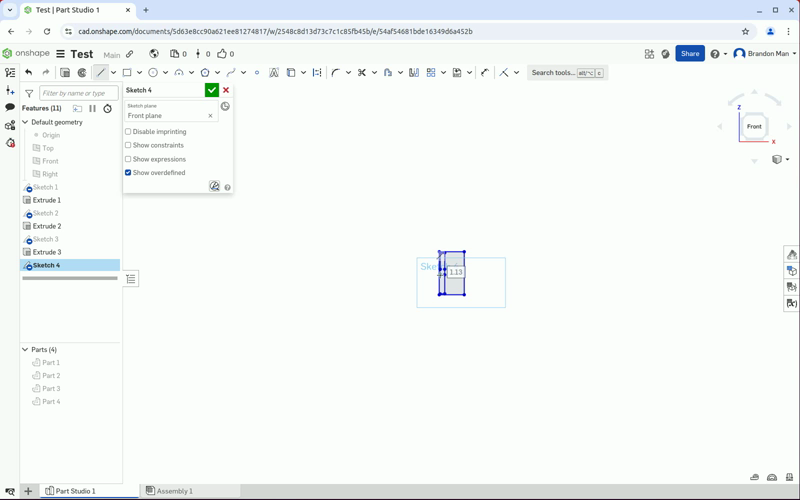
mouse_move(470, 274)
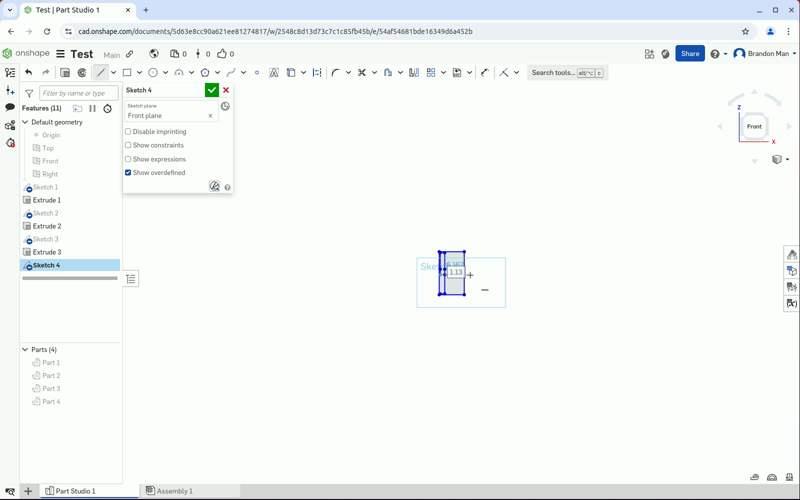
key_down(shift)
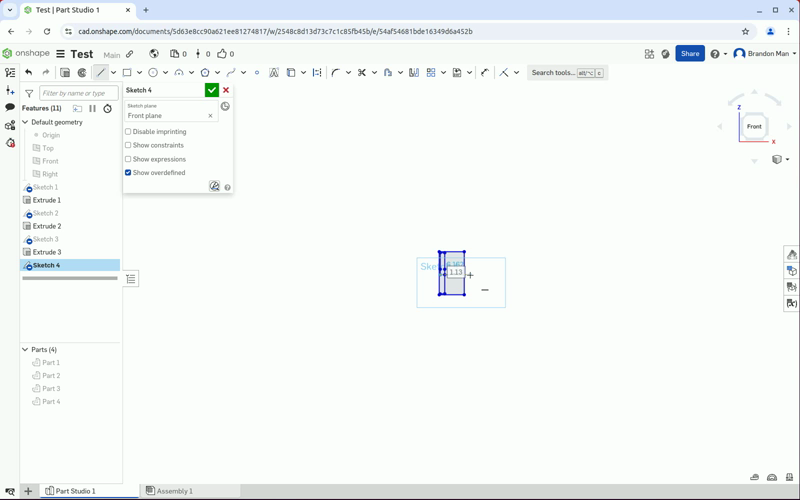
mouse_move(440, 293)
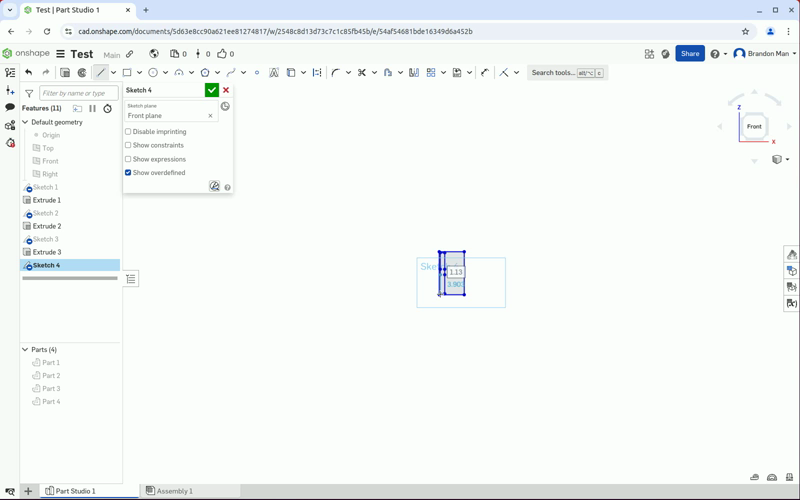
scroll(6)
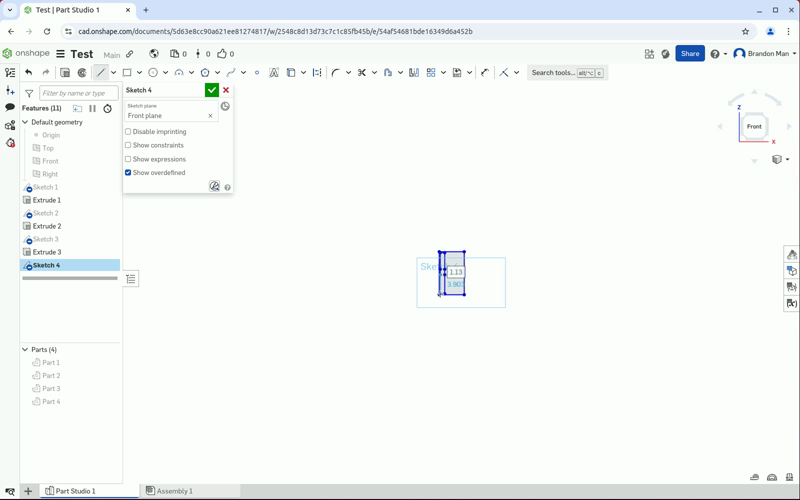
scroll(6)
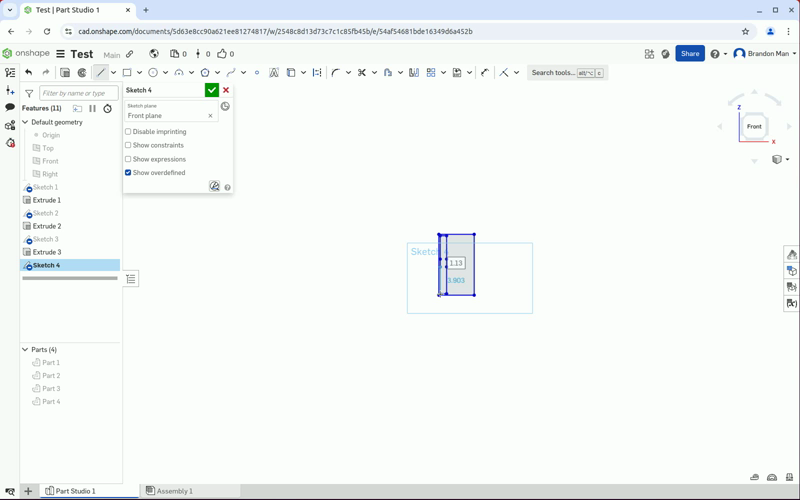
scroll(6)
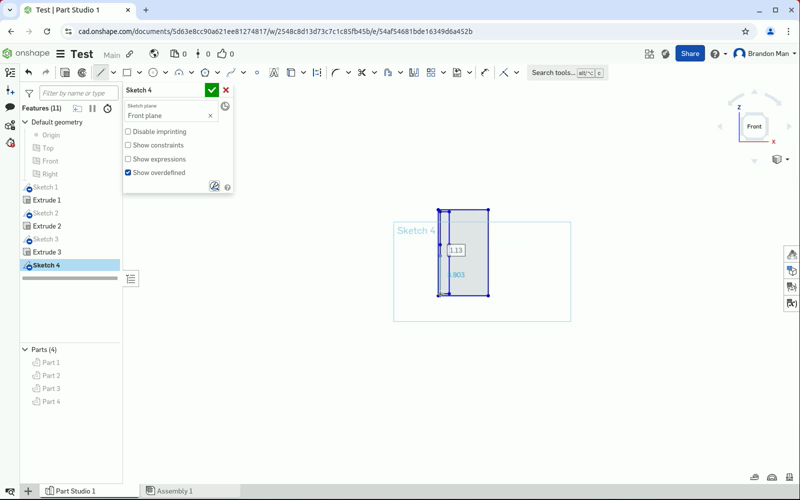
scroll(6)
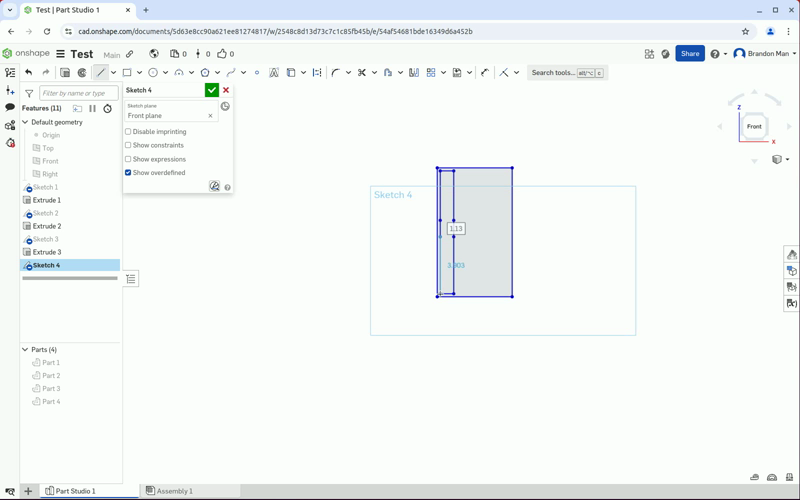
scroll(6)
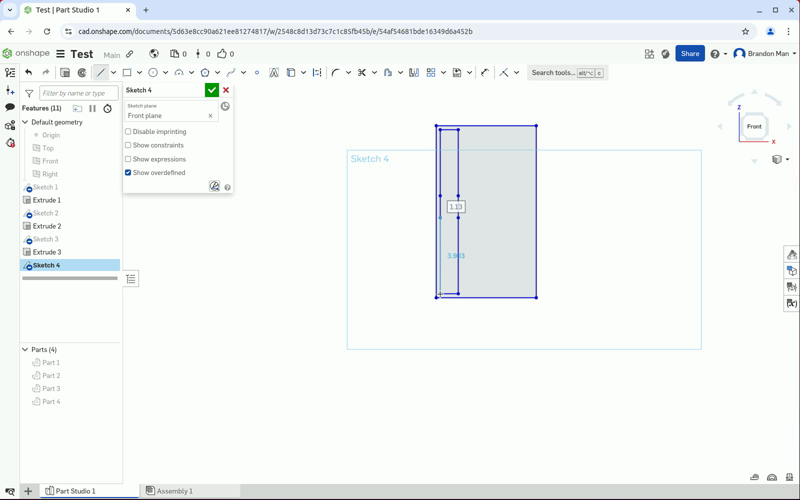
scroll(6)
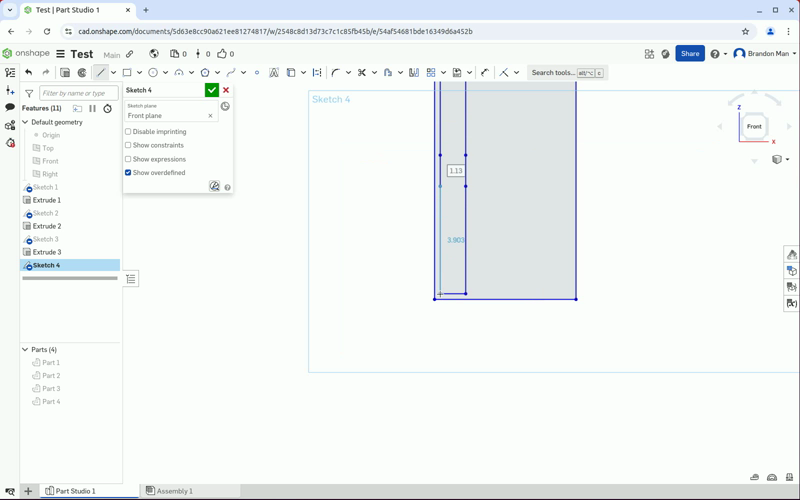
scroll(6)
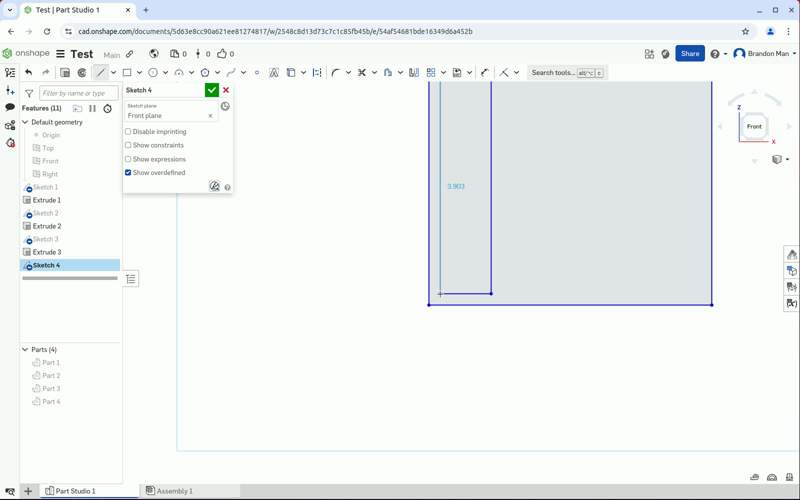
key_up(shift)
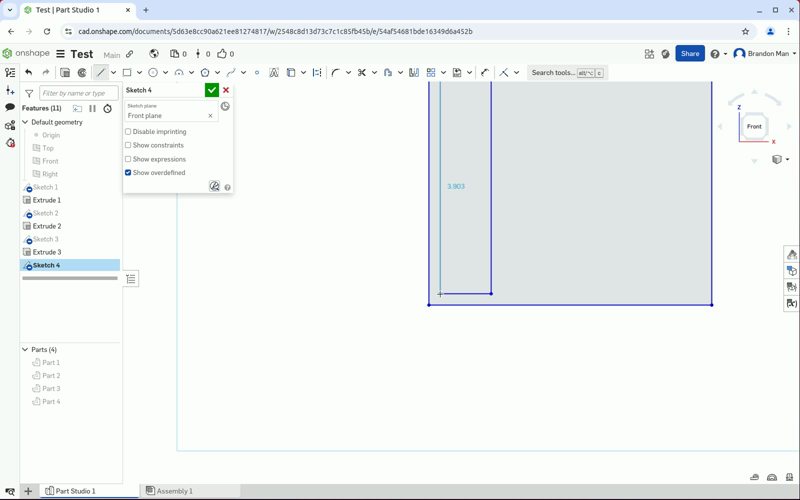
click(440, 293)
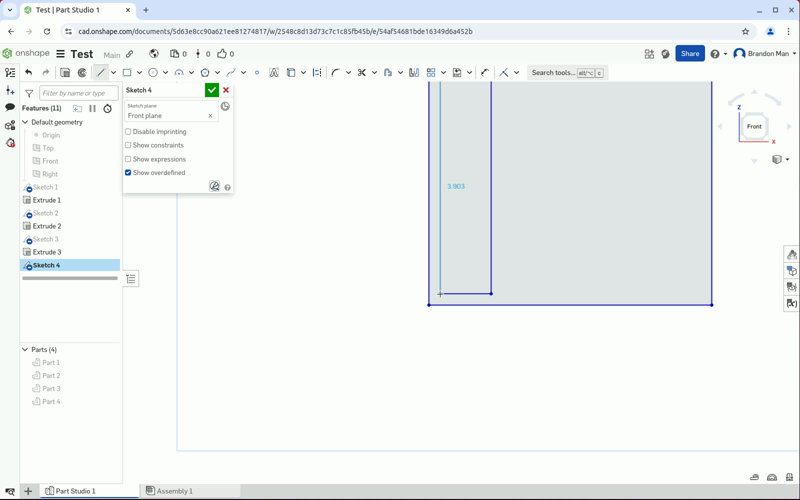
scroll(-6)
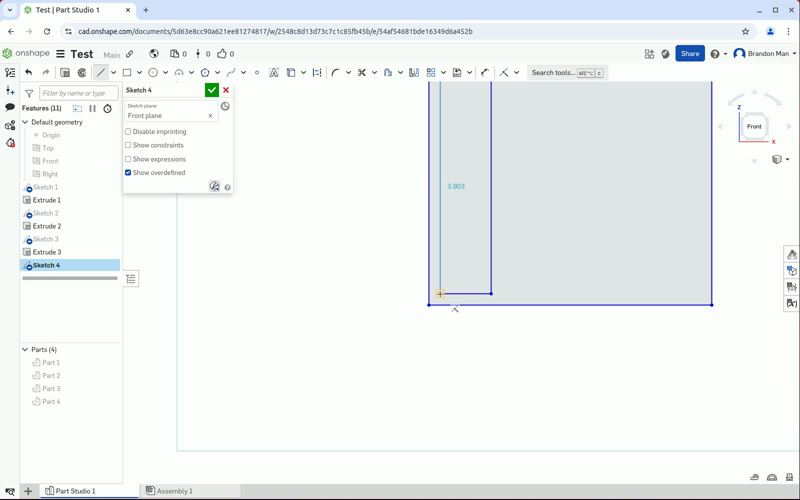
scroll(-6)
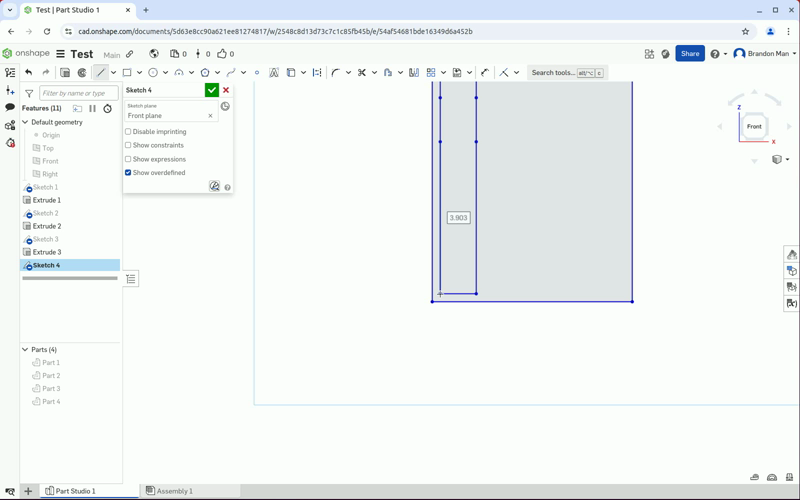
scroll(-6)
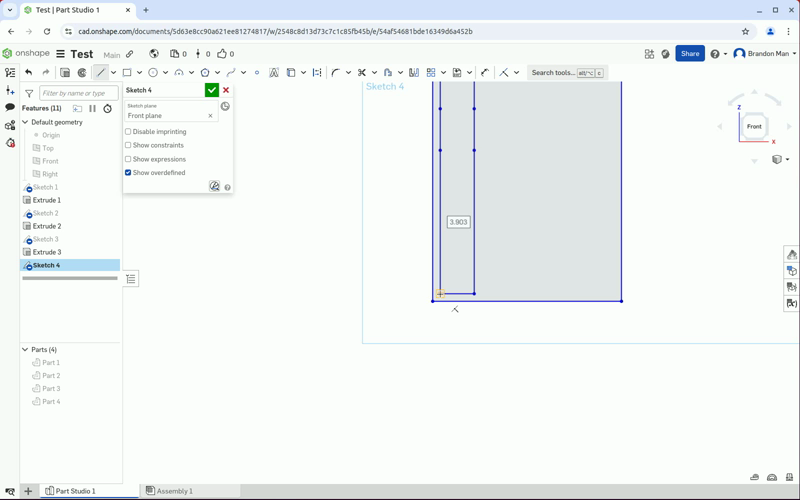
scroll(-6)
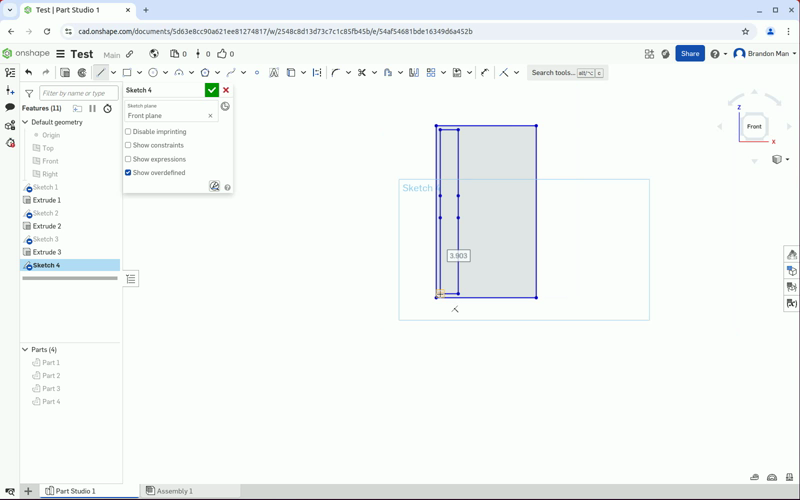
scroll(-6)
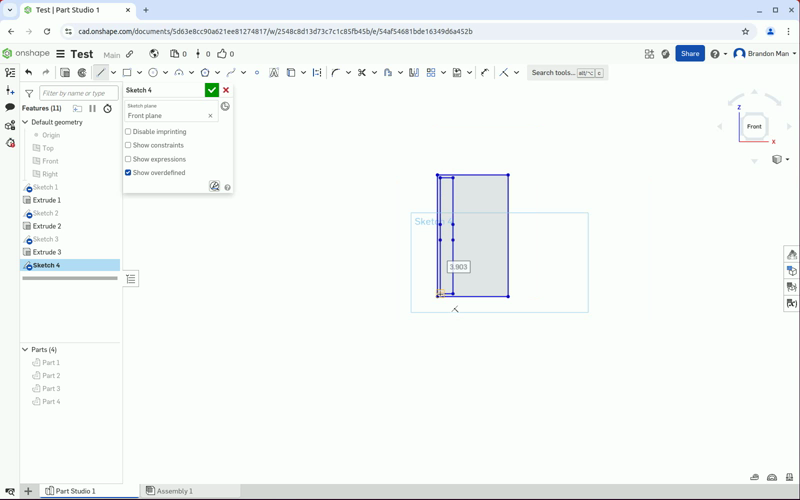
scroll(-6)
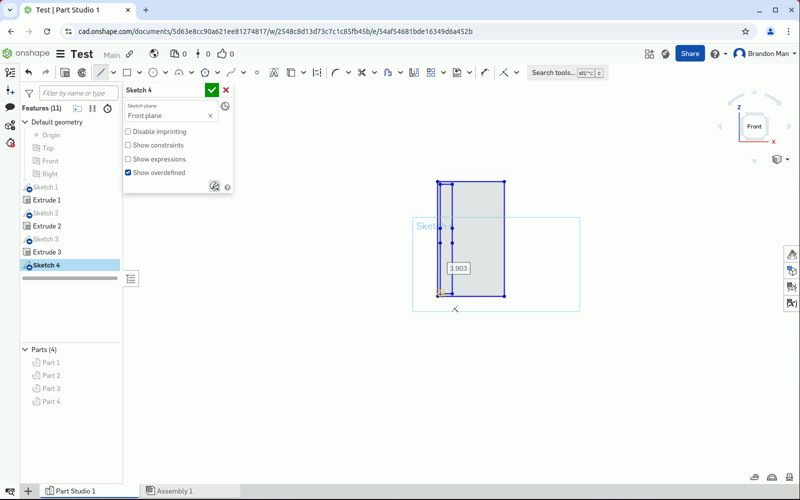
scroll(-6)
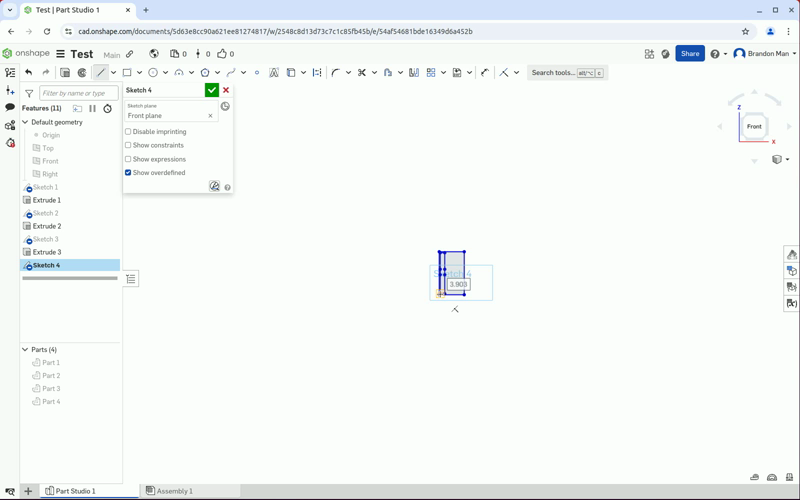
key(esc)
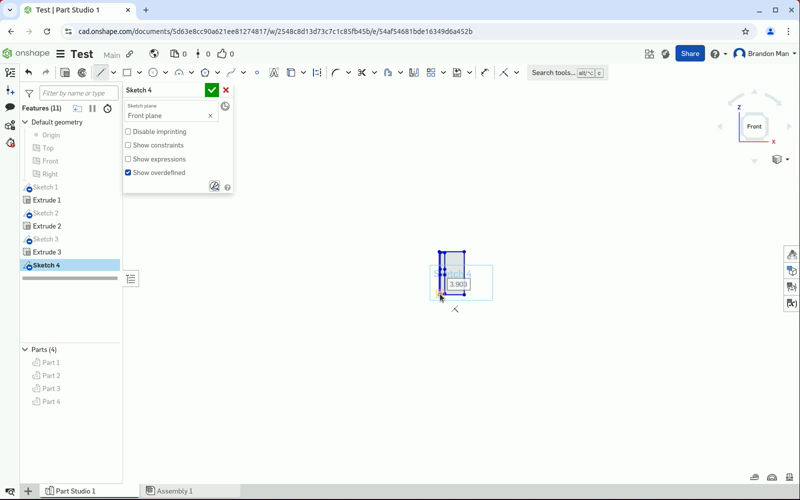
key(l)
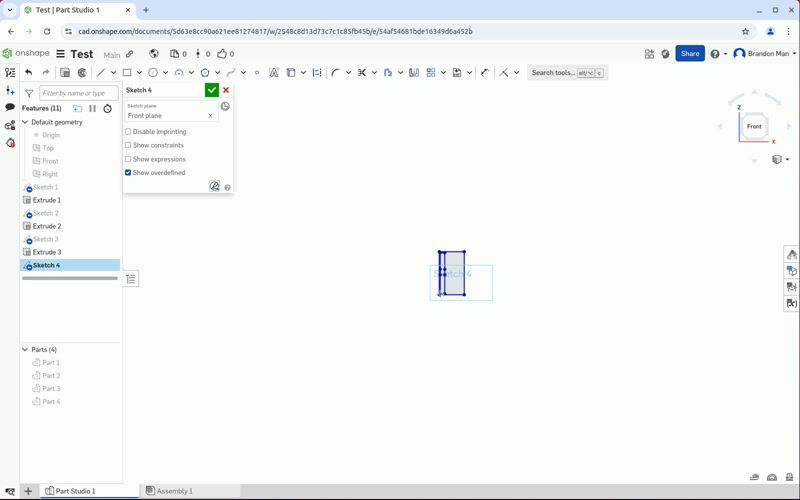
key_down(shift)
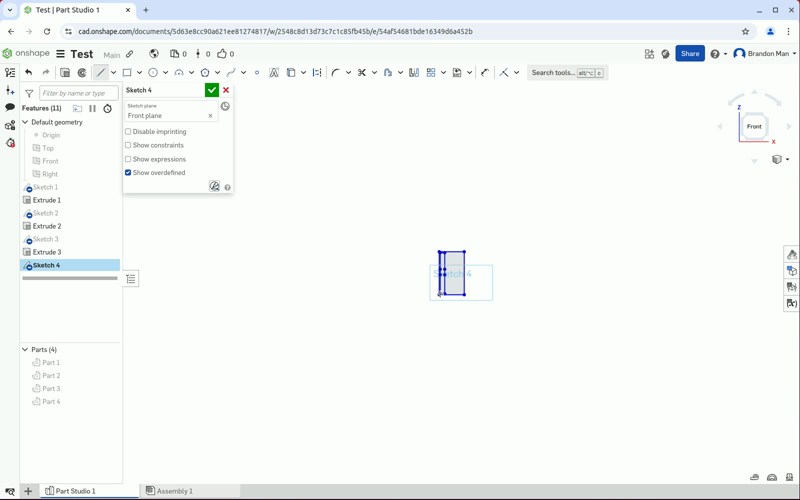
mouse_move(445, 292)
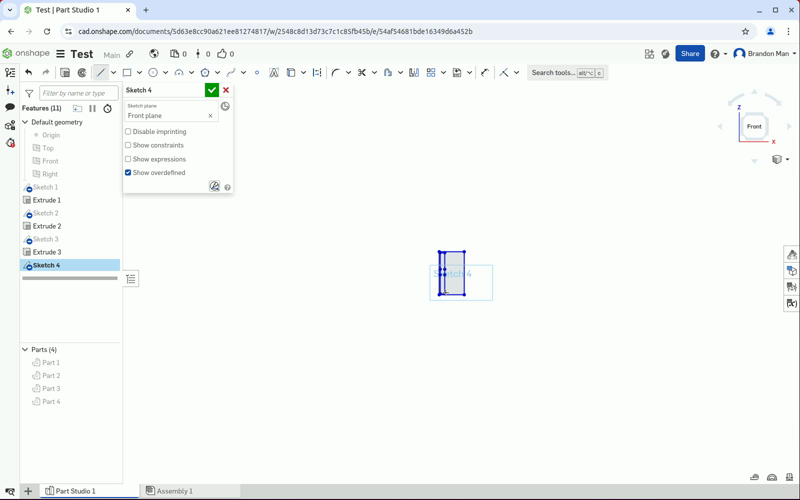
scroll(6)
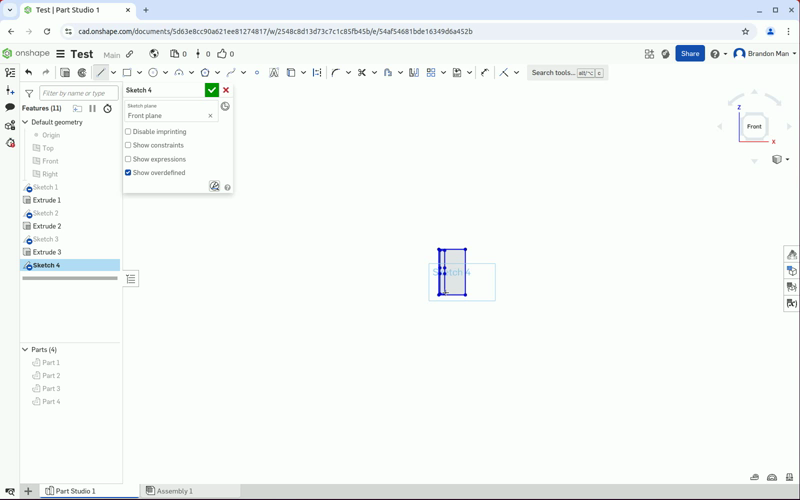
scroll(6)
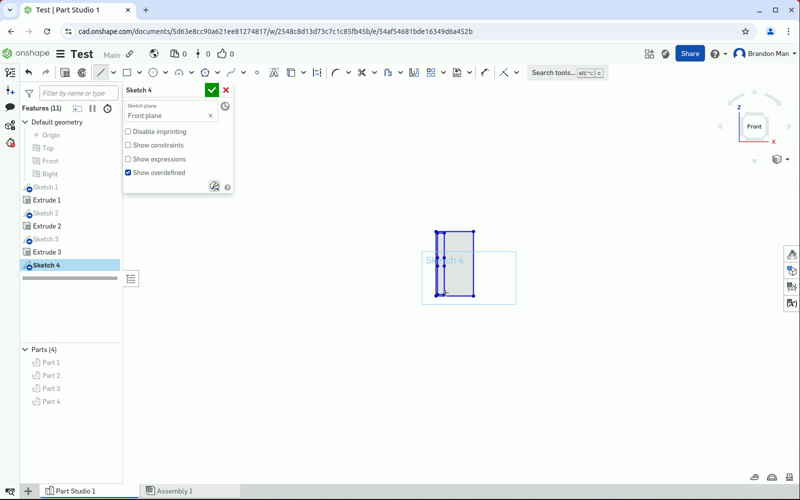
scroll(6)
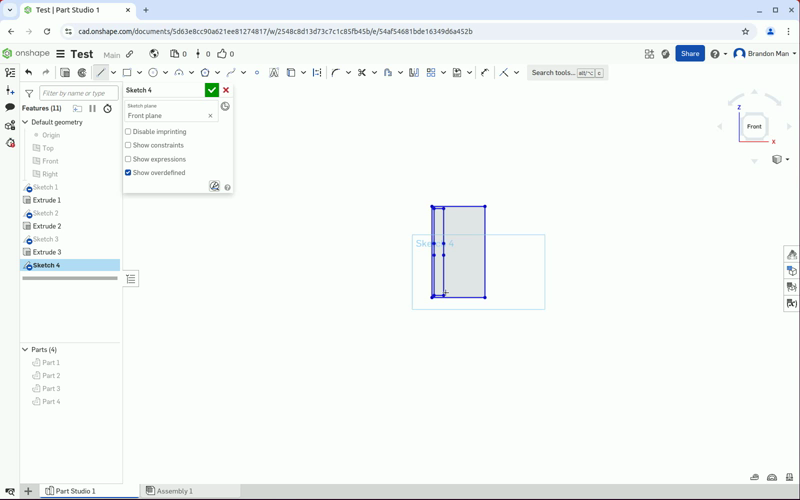
scroll(6)
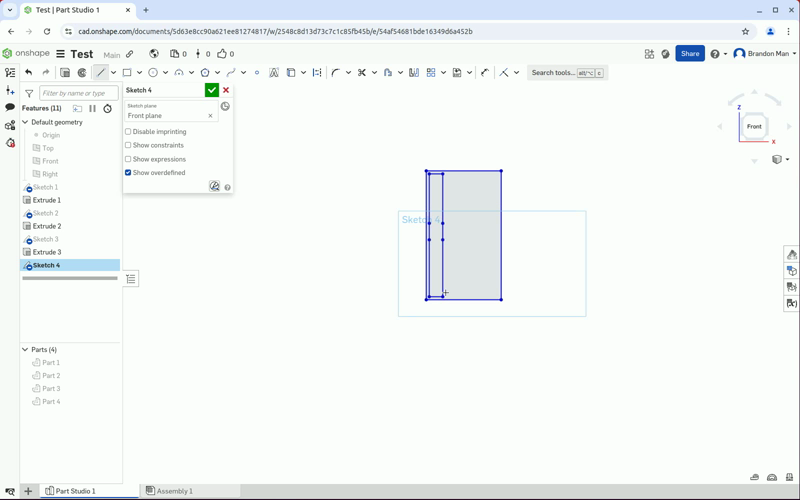
scroll(6)
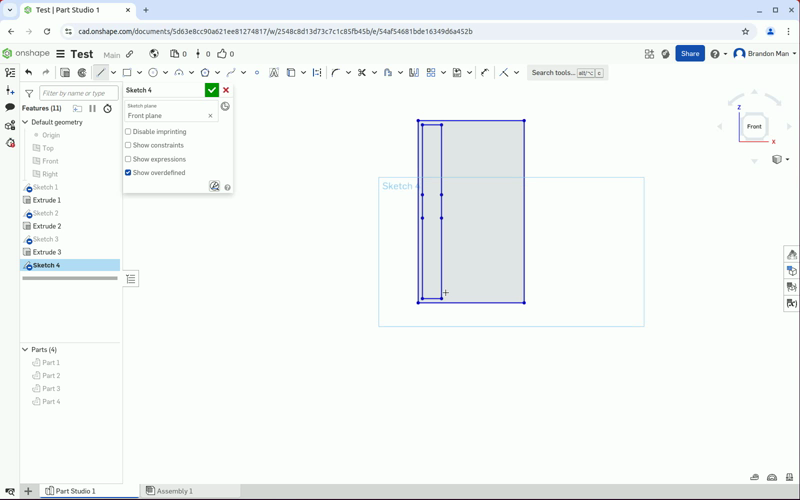
scroll(6)
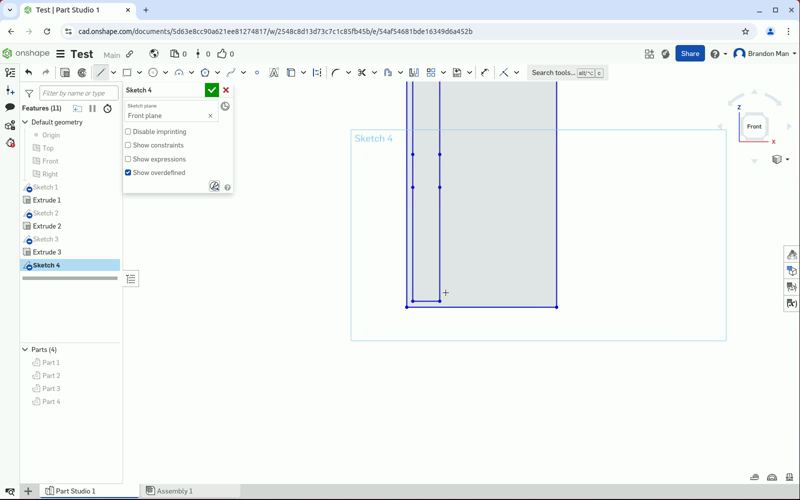
scroll(6)
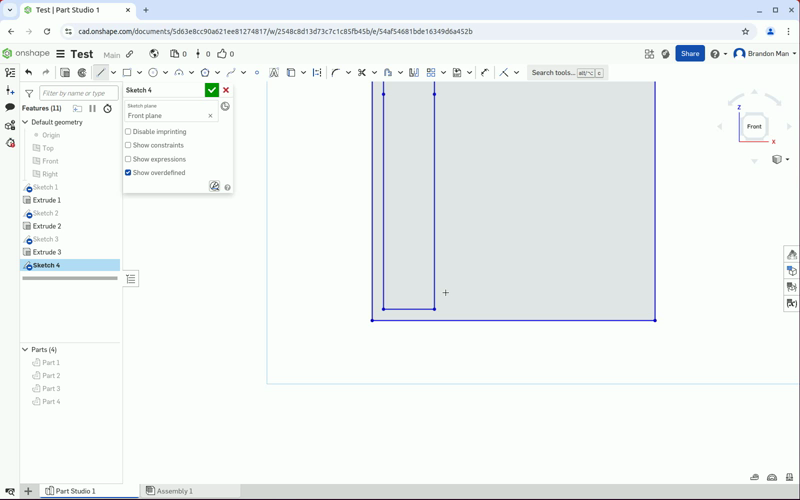
click(445, 292)
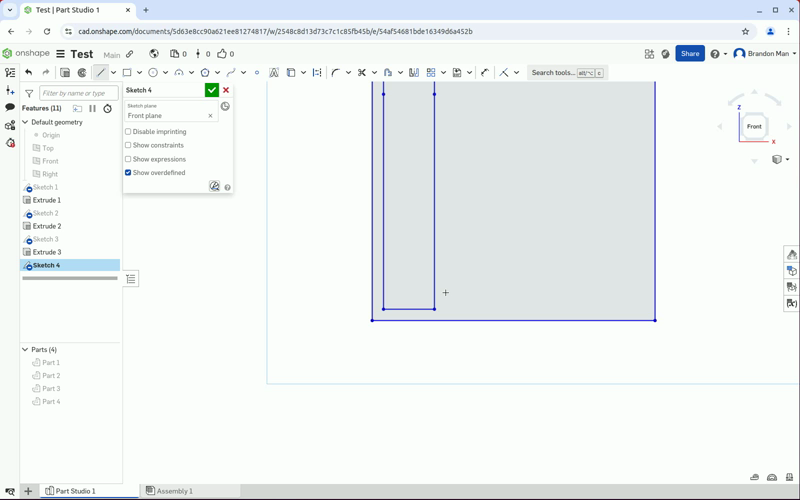
scroll(-6)
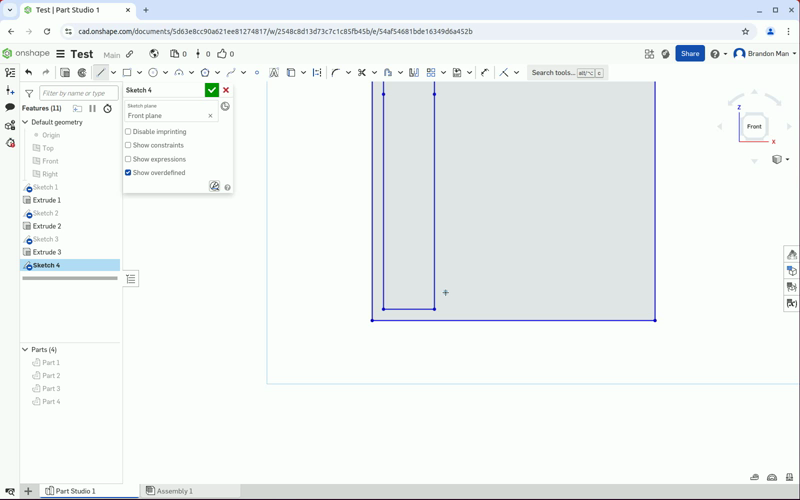
scroll(-6)
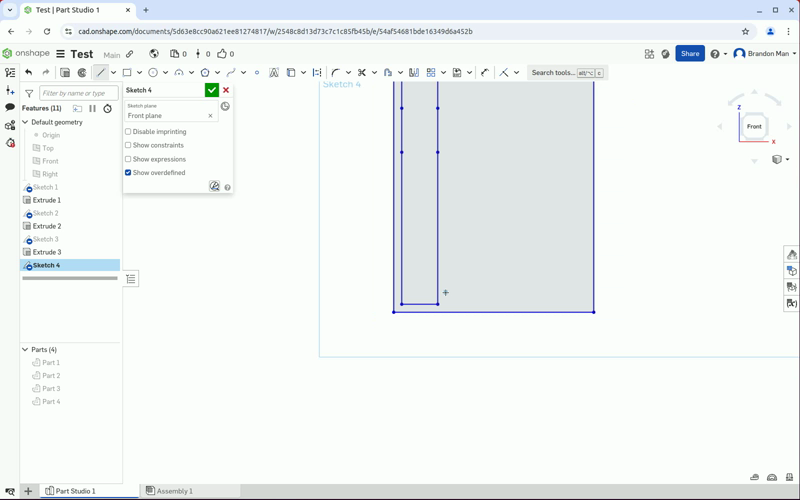
scroll(-6)
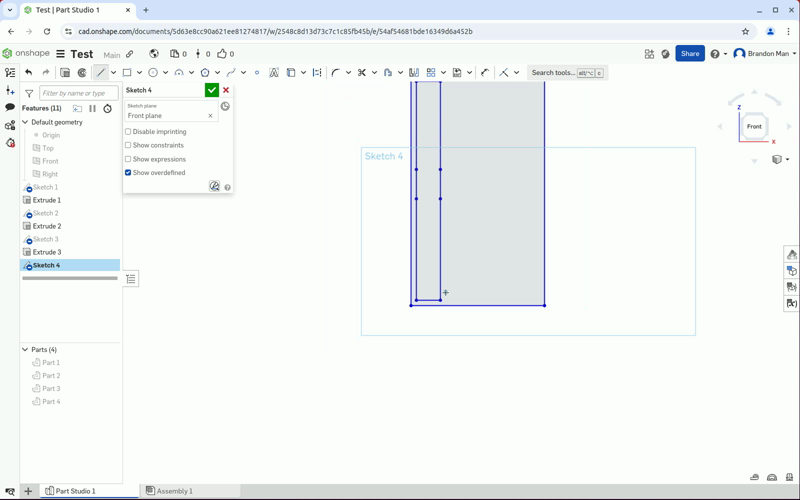
scroll(-6)
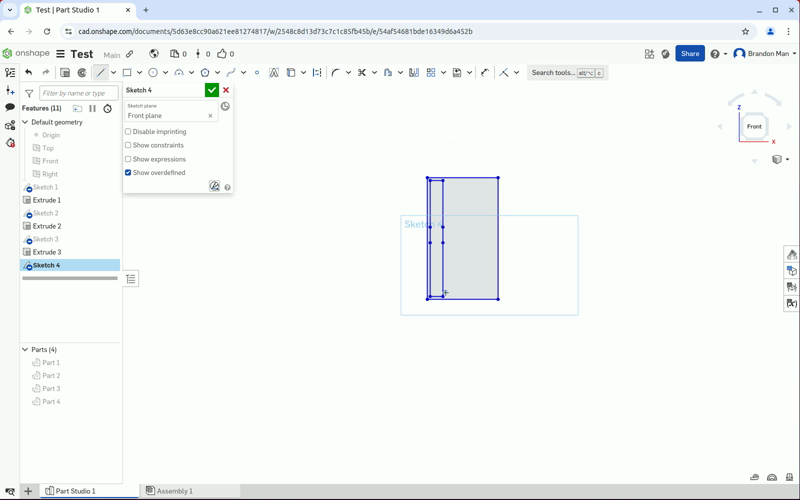
scroll(-6)
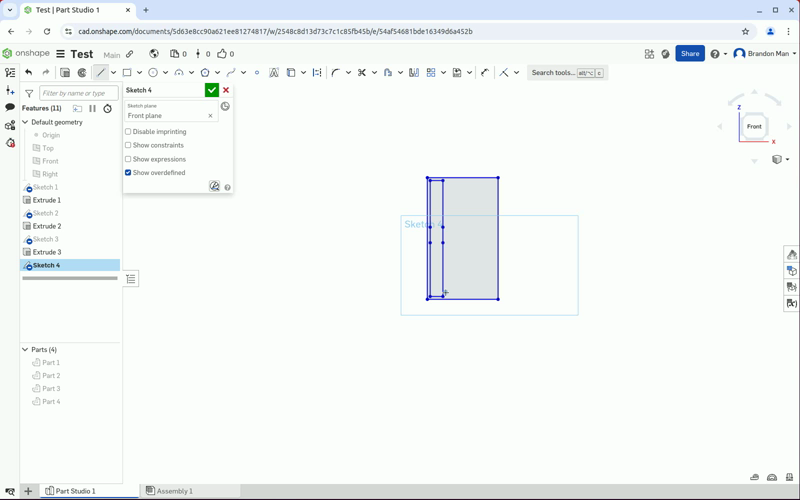
scroll(-6)
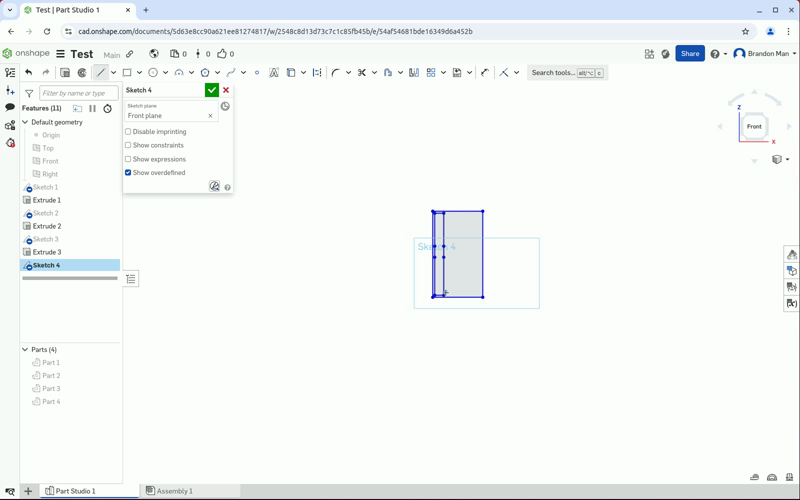
scroll(-6)
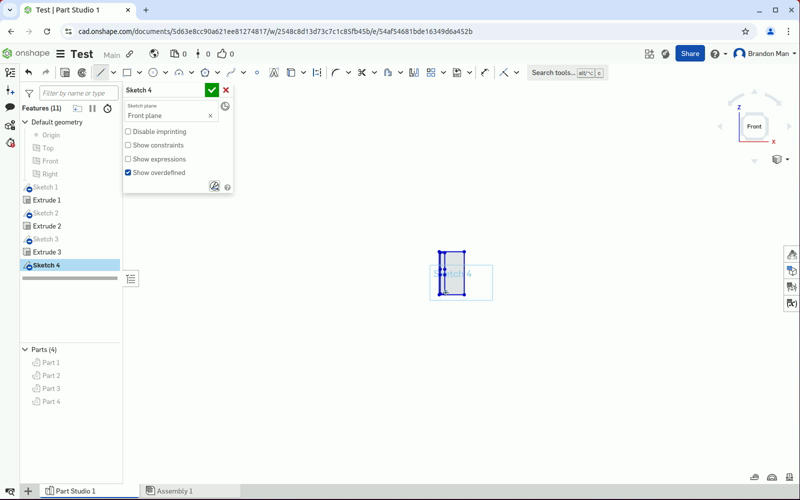
key_up(shift)
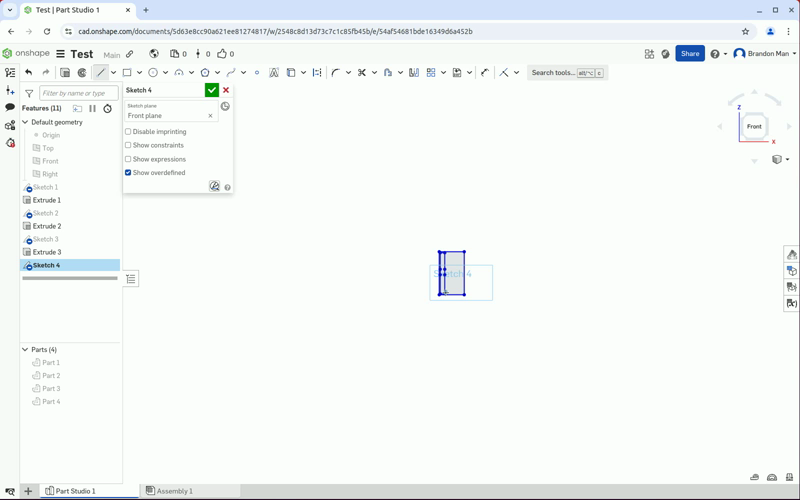
key_down(shift)
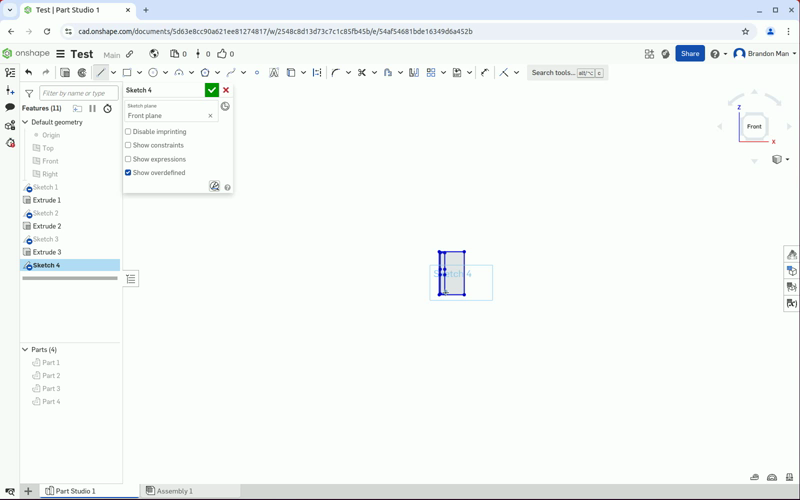
mouse_move(475, 292)
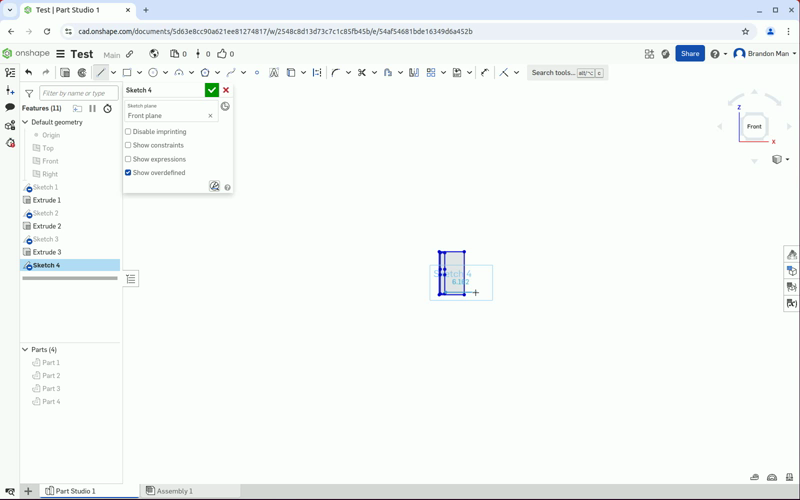
mouse_move(458, 292)
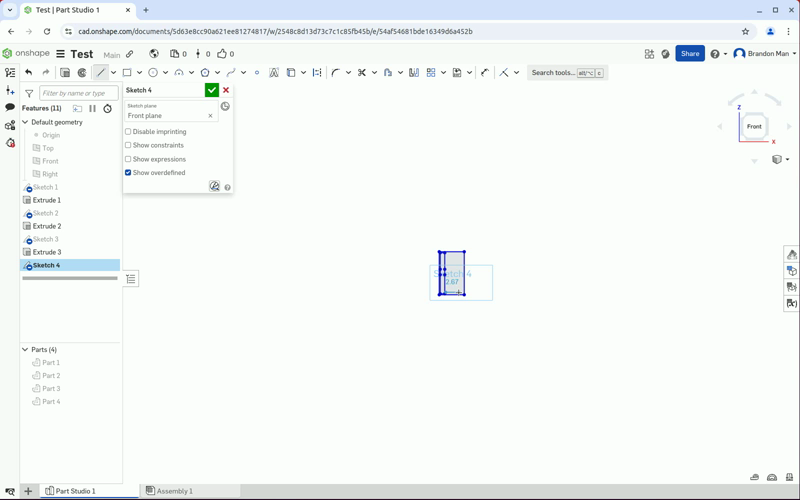
click(458, 292)
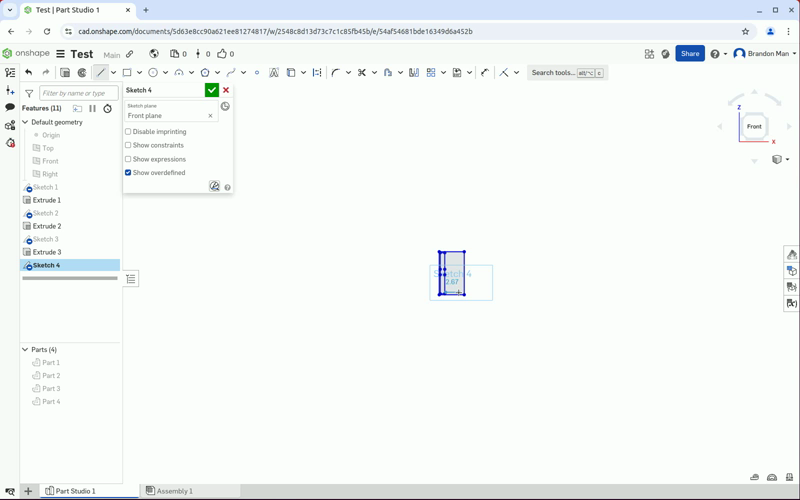
key_up(shift)
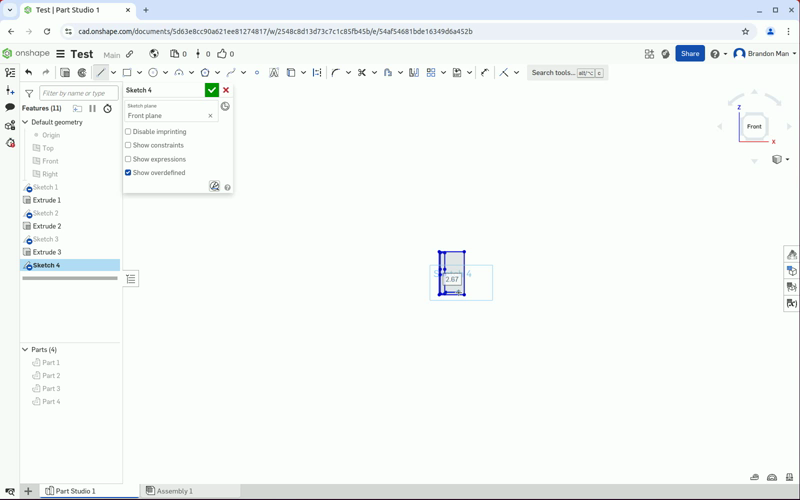
key_down(shift)
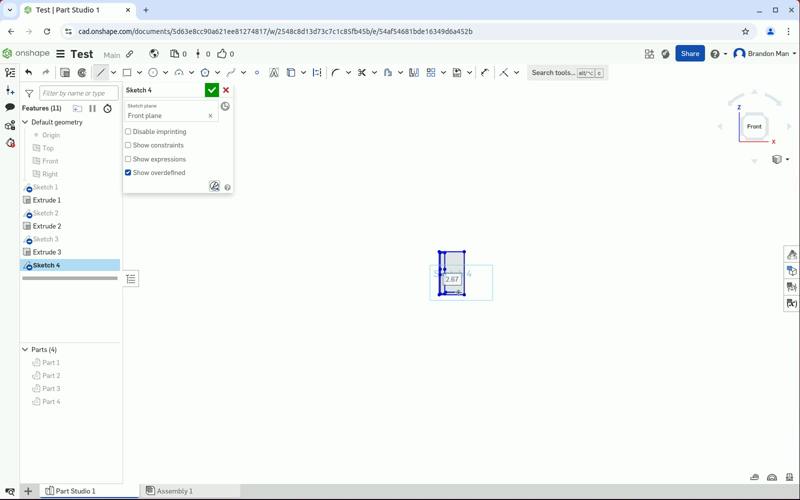
mouse_move(488, 292)
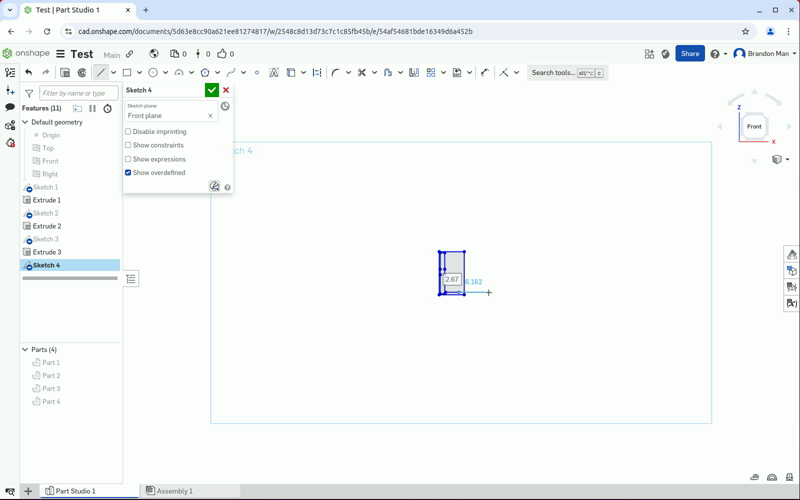
mouse_move(458, 252)
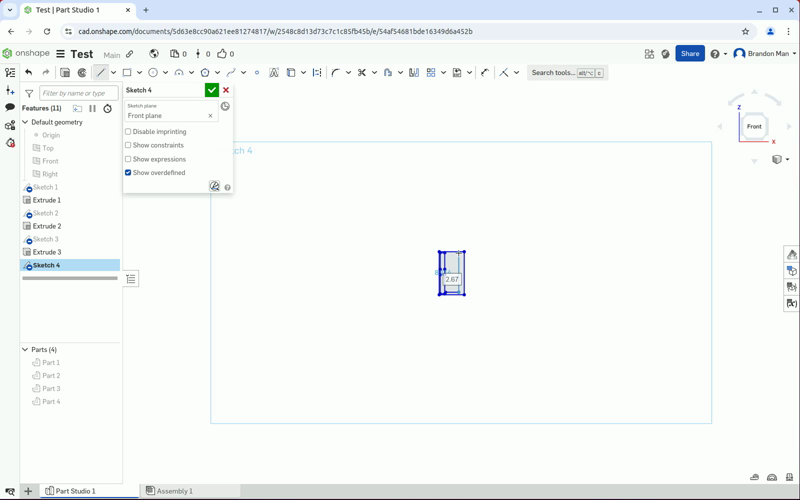
click(458, 252)
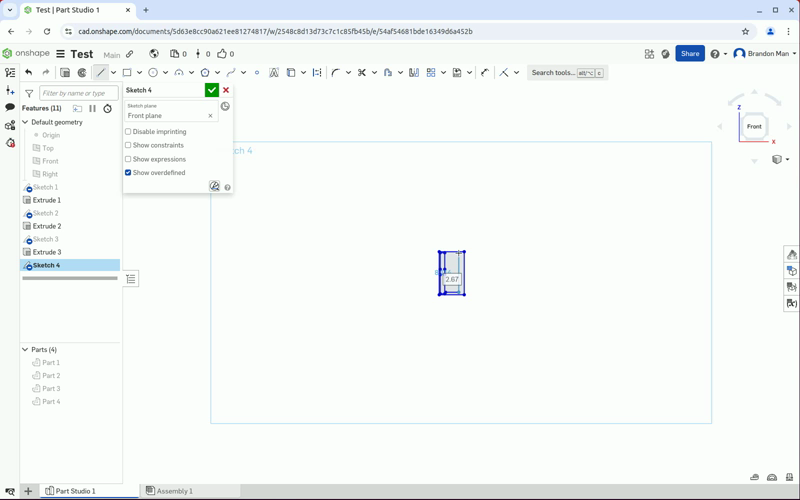
key_up(shift)
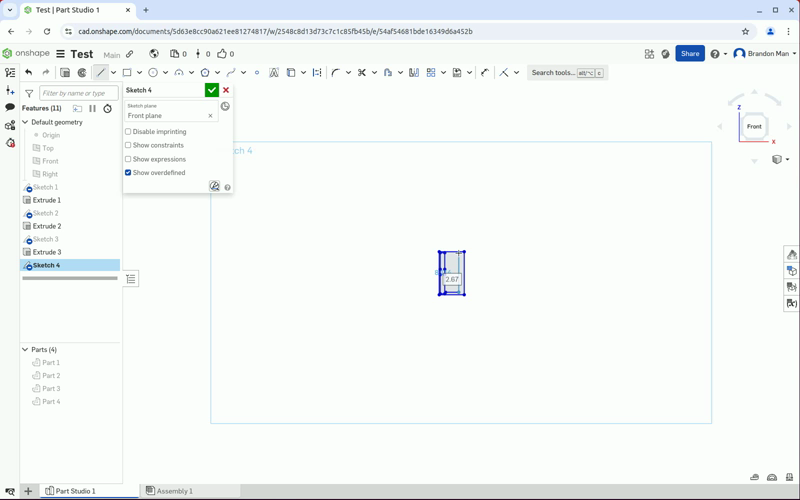
key_down(shift)
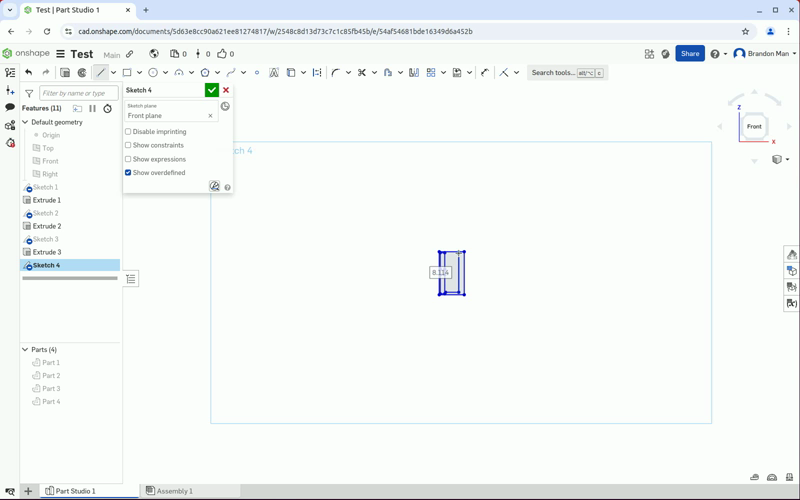
mouse_move(488, 252)
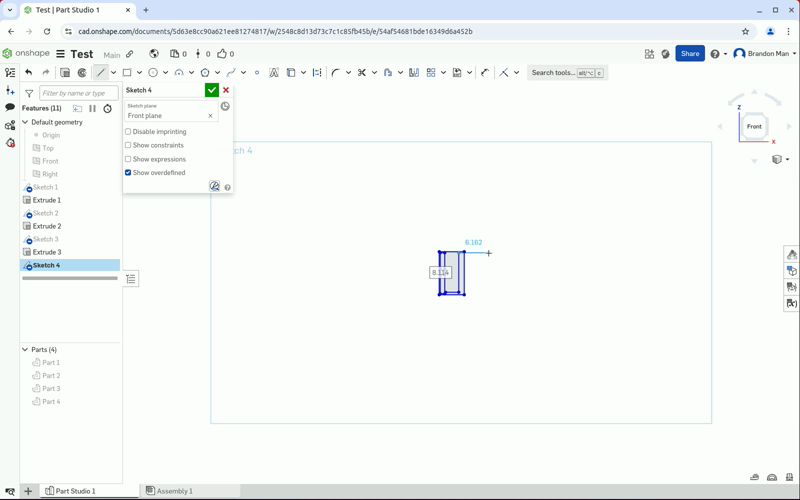
mouse_move(445, 252)
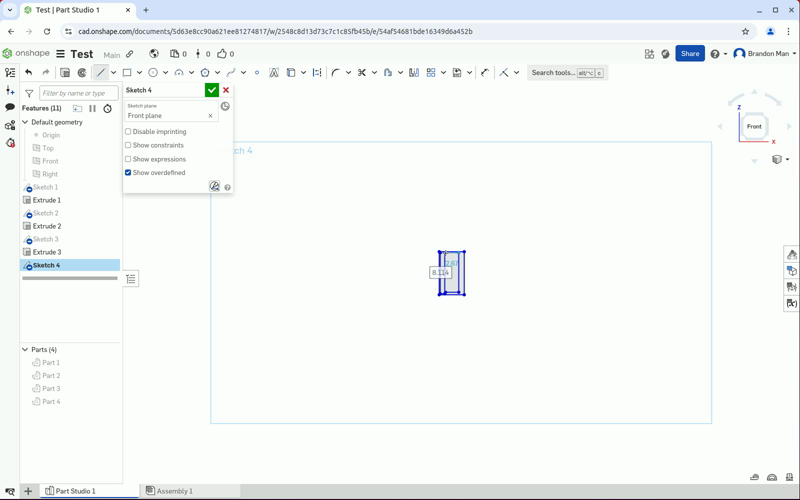
scroll(6)
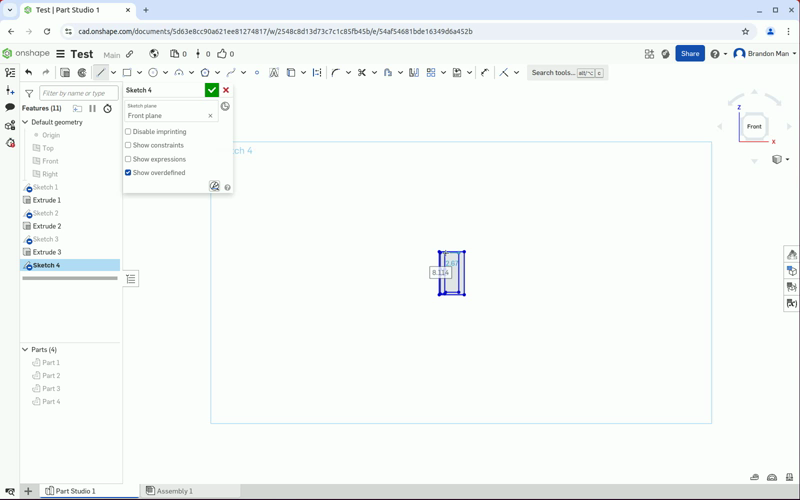
scroll(6)
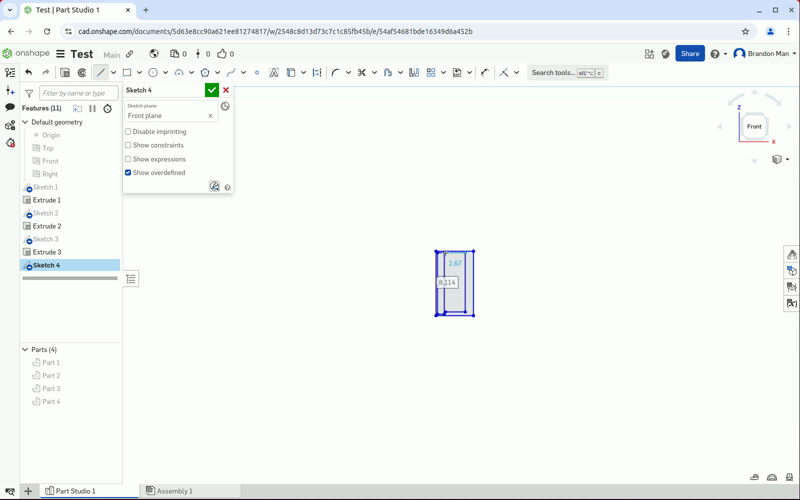
scroll(6)
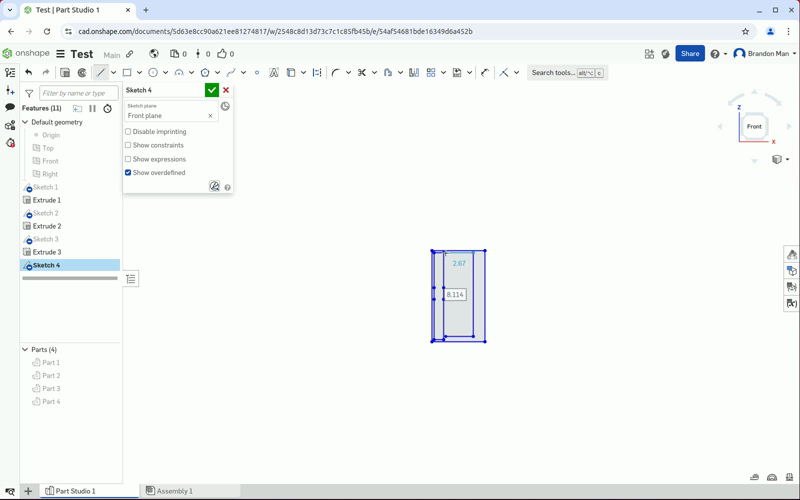
scroll(6)
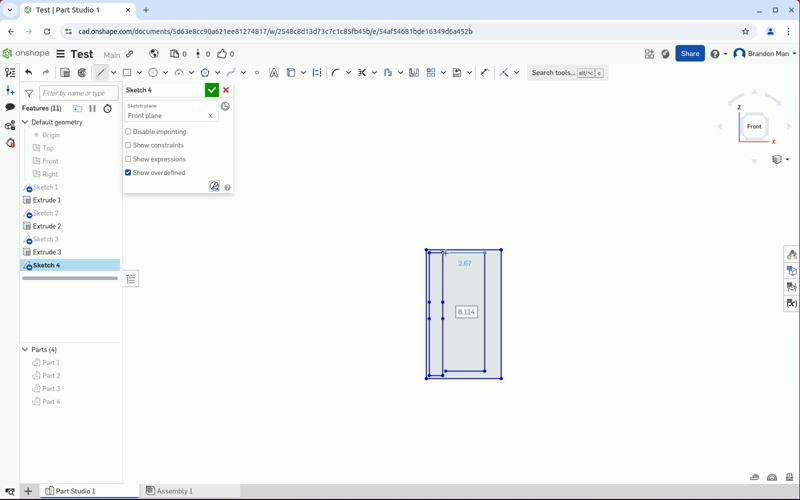
scroll(6)
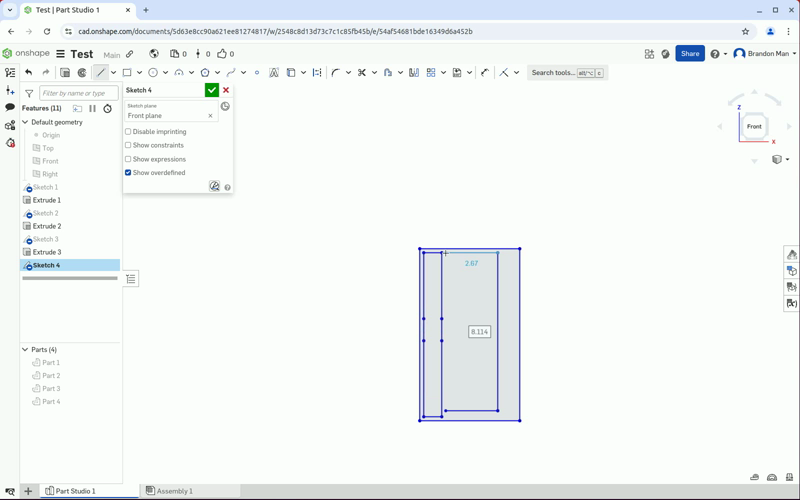
scroll(6)
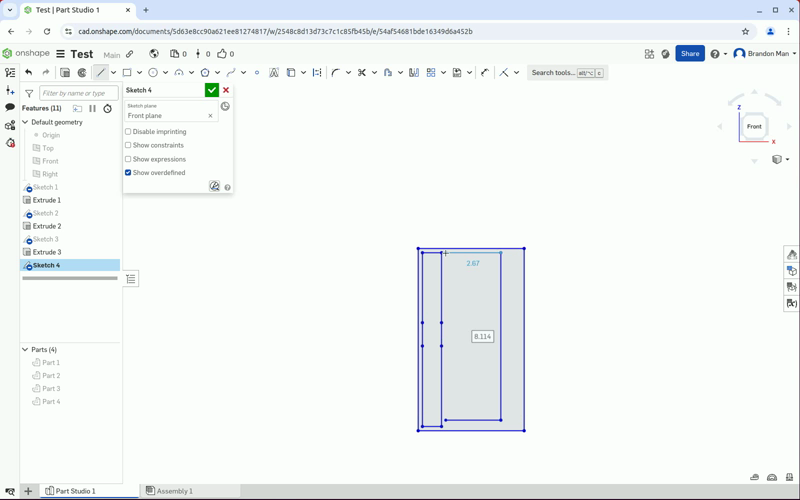
scroll(6)
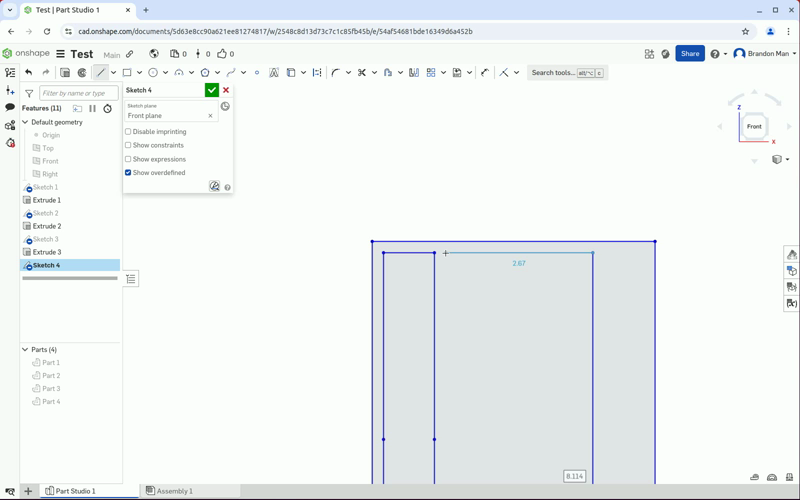
click(445, 252)
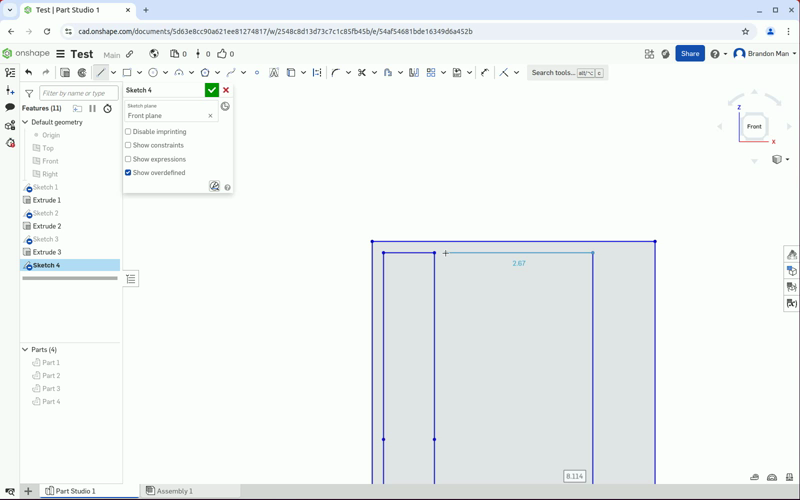
scroll(-6)
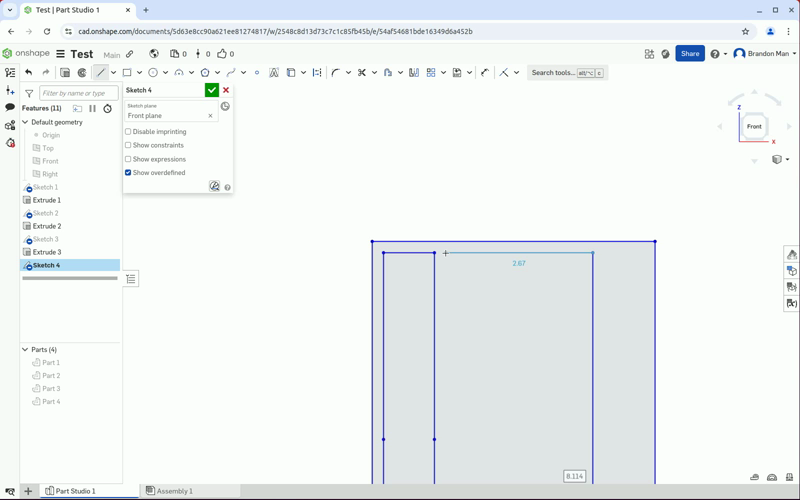
scroll(-6)
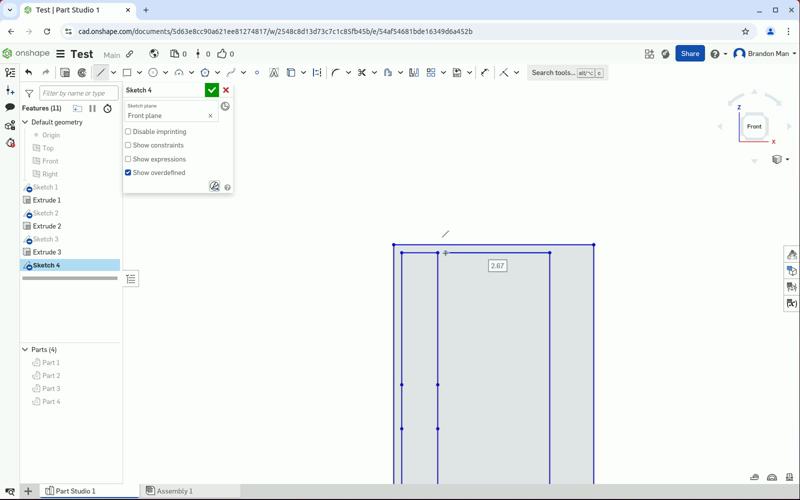
scroll(-6)
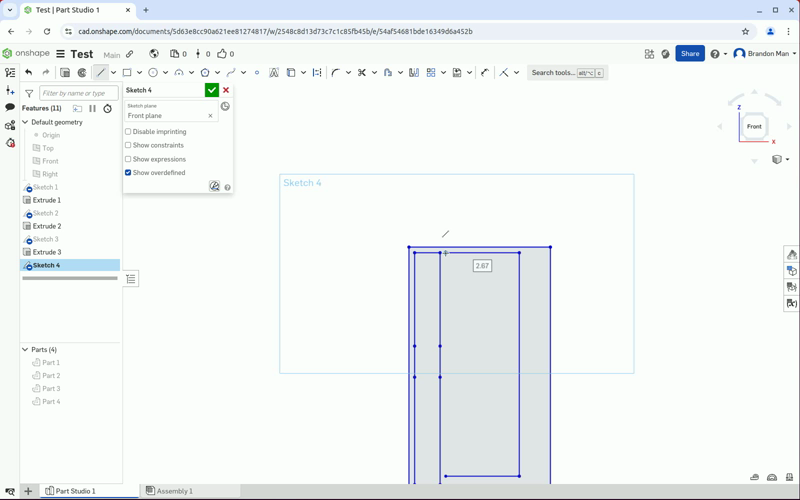
scroll(-6)
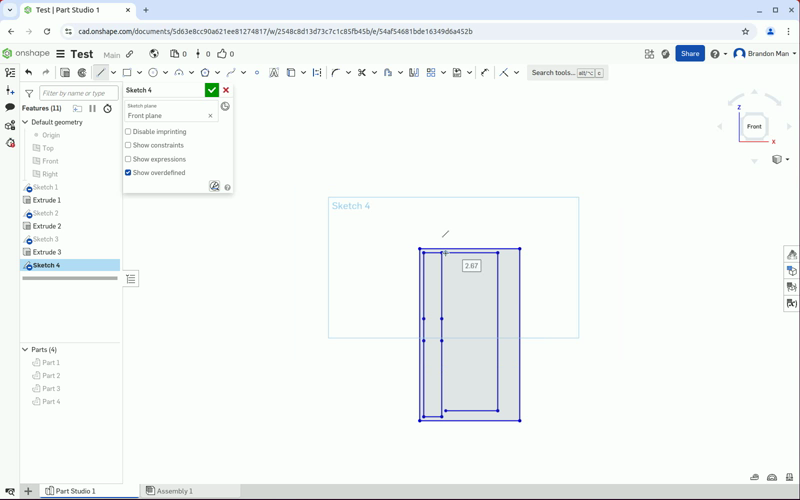
scroll(-6)
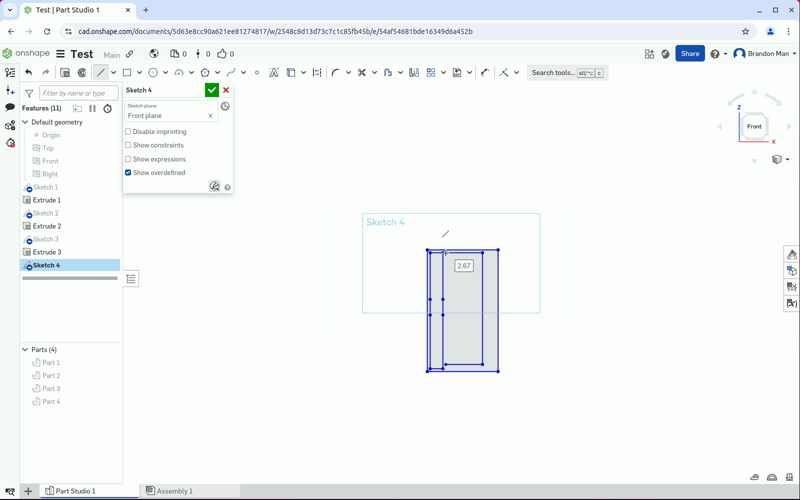
scroll(-6)
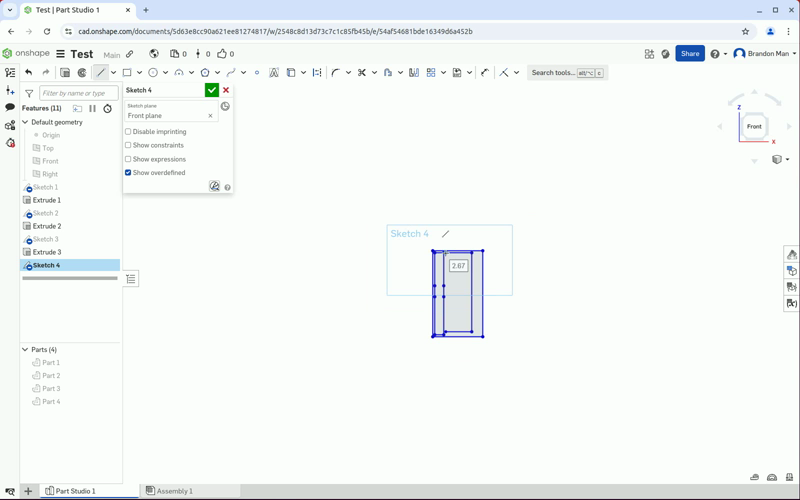
scroll(-6)
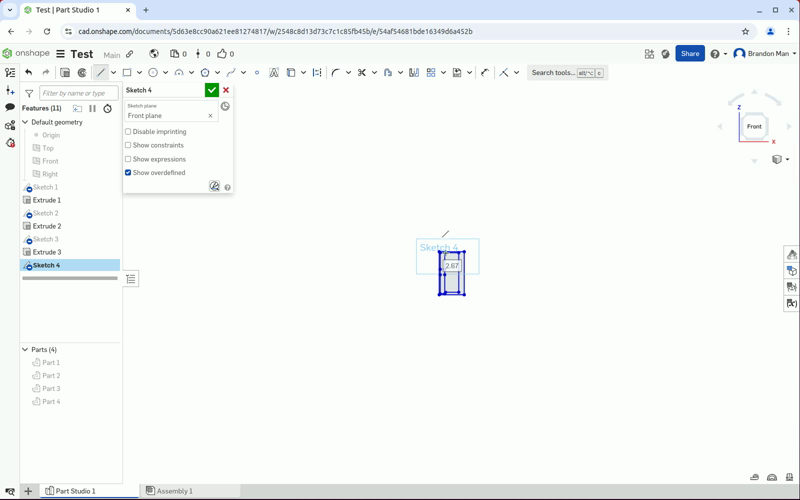
key_up(shift)
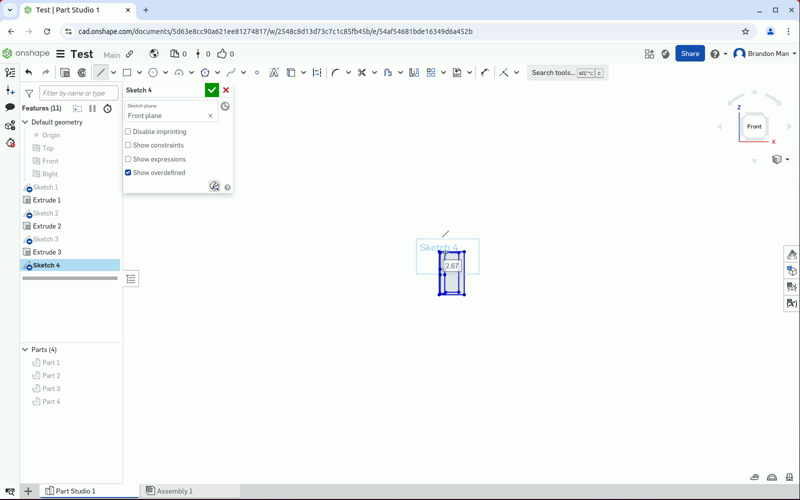
mouse_move(475, 252)
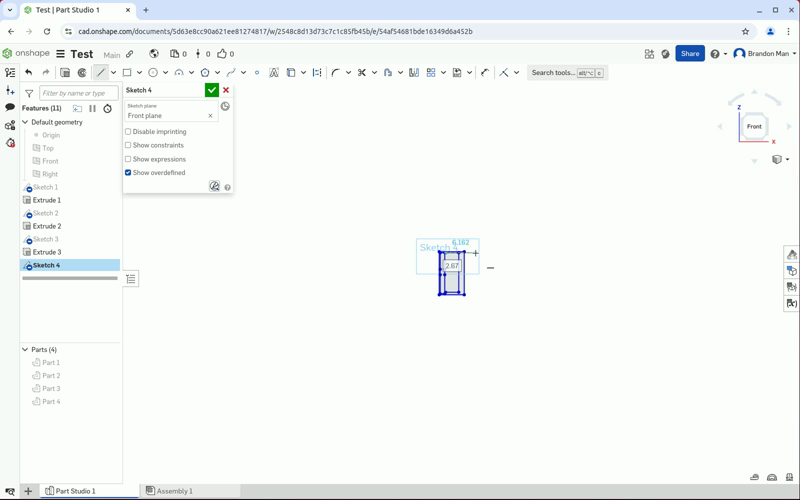
key_down(shift)
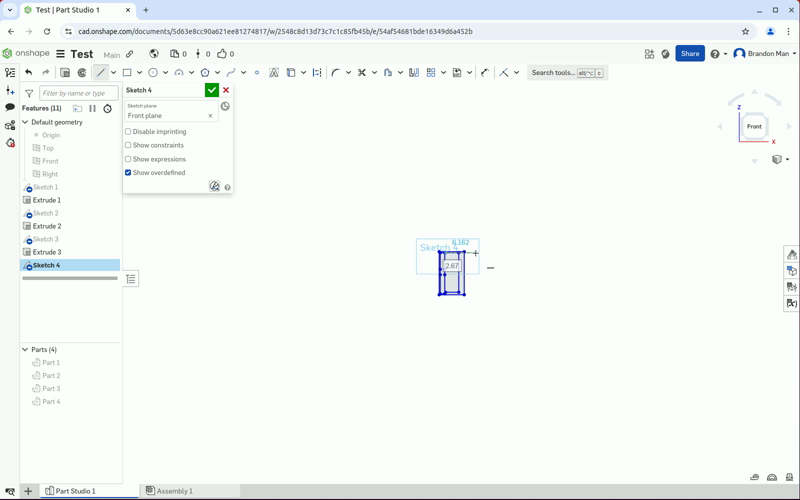
mouse_move(445, 292)
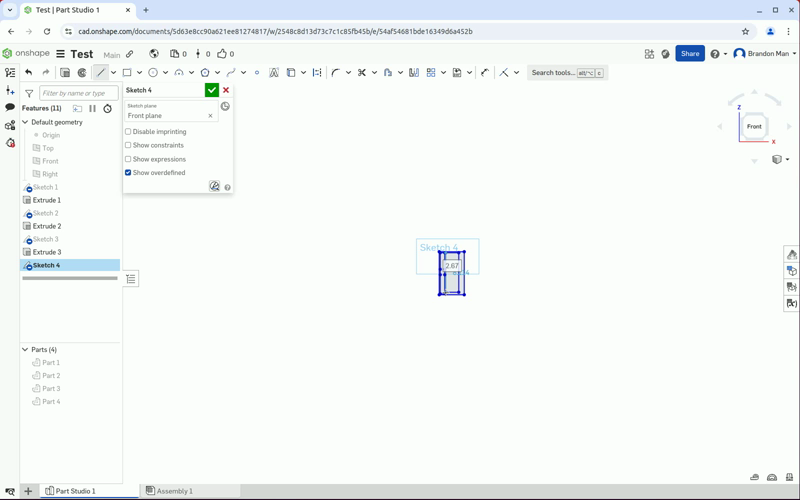
scroll(6)
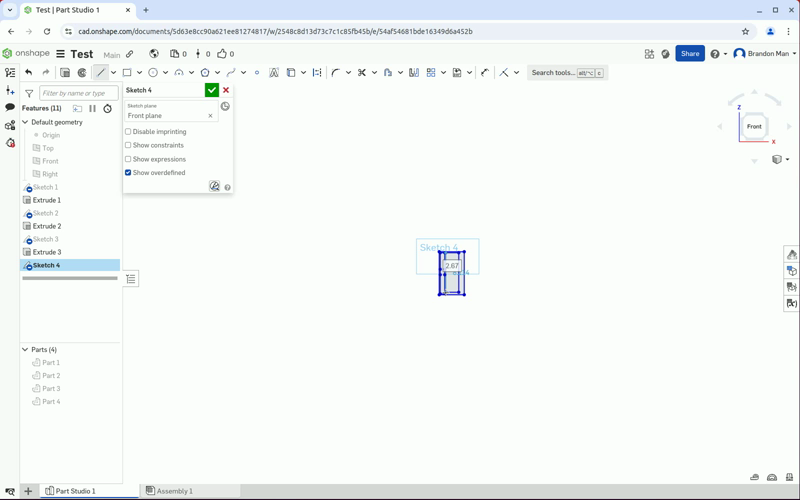
scroll(6)
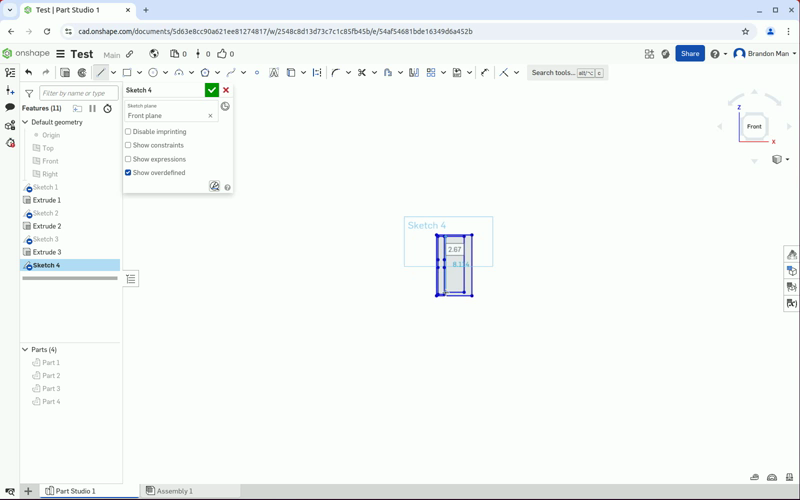
scroll(6)
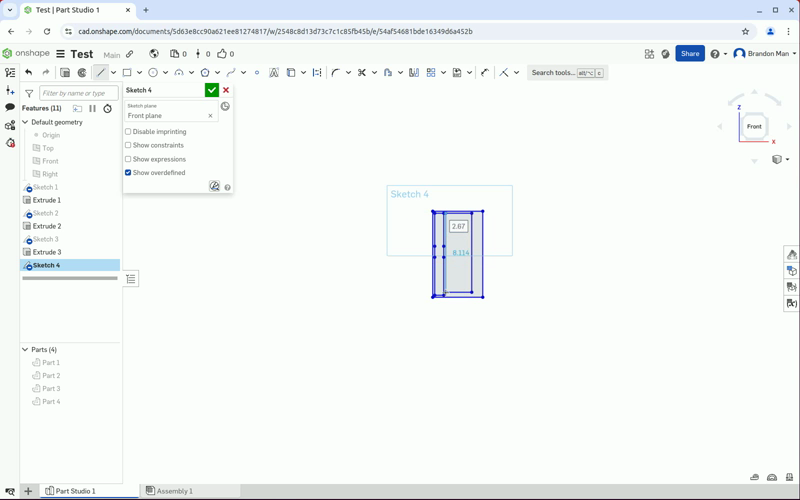
scroll(6)
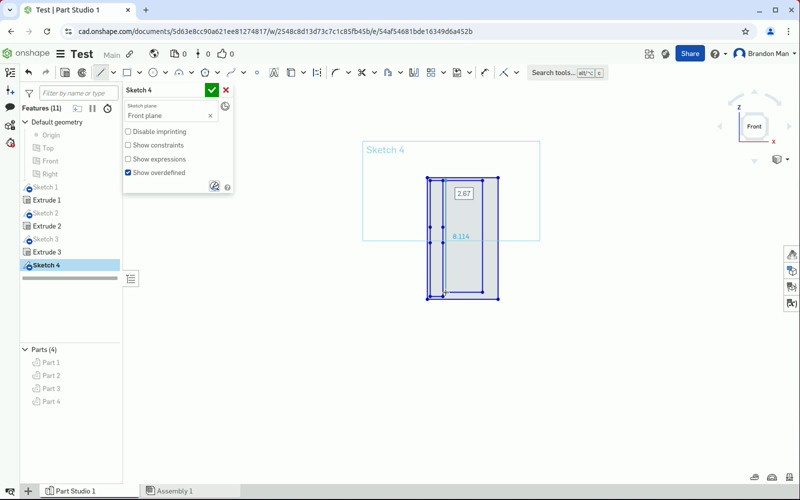
scroll(6)
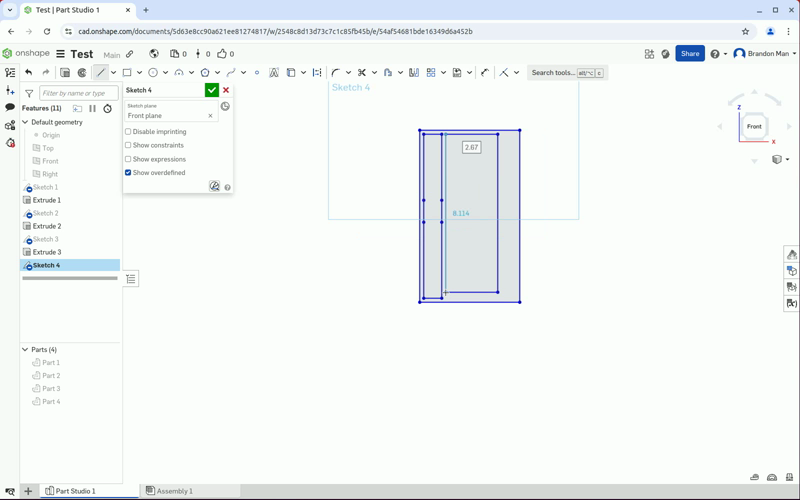
scroll(6)
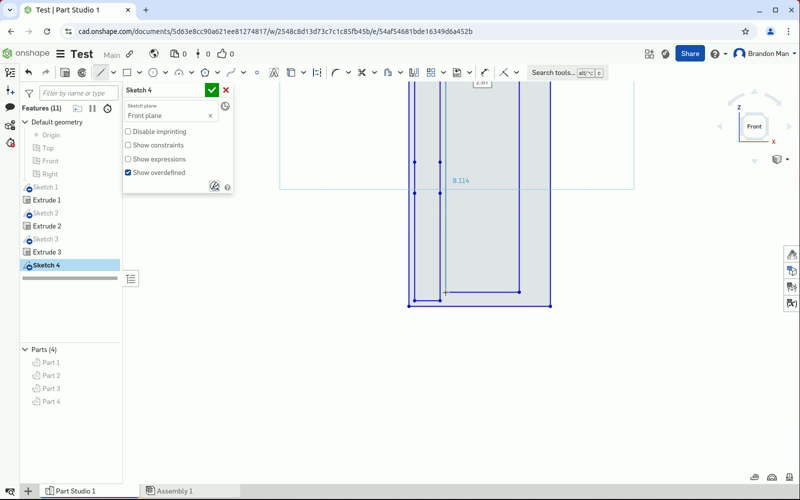
scroll(6)
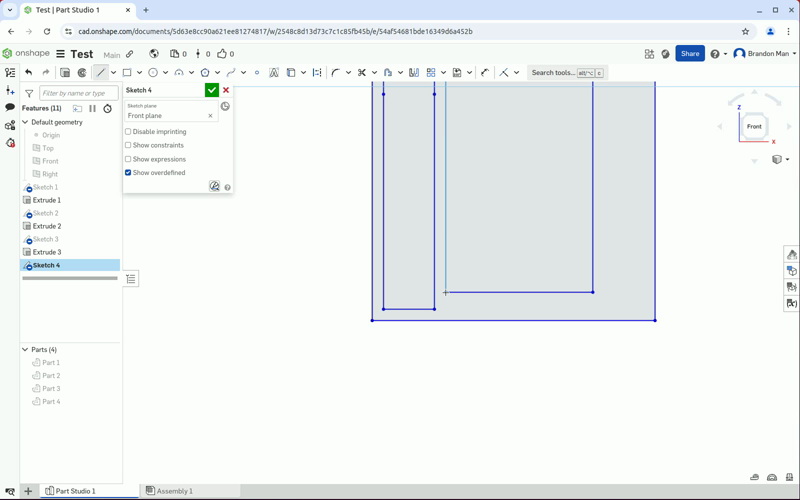
key_up(shift)
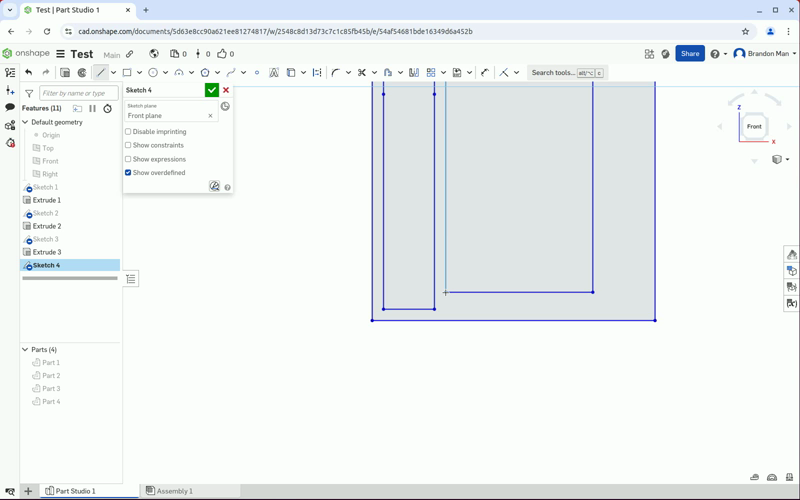
click(445, 292)
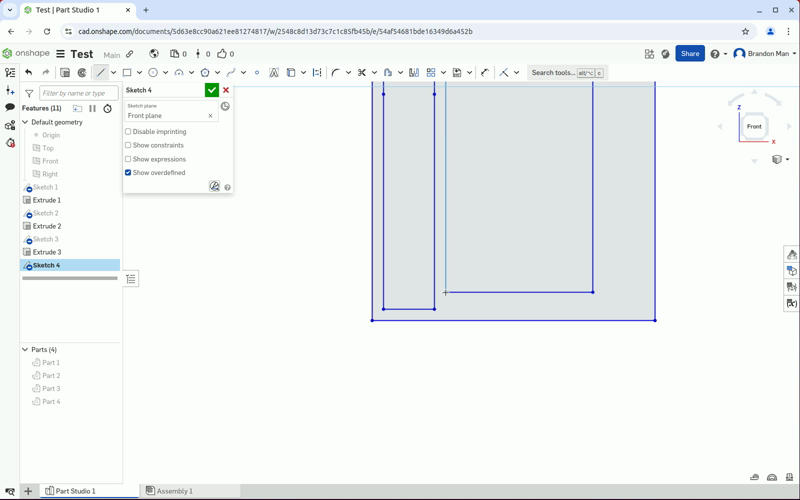
scroll(-6)
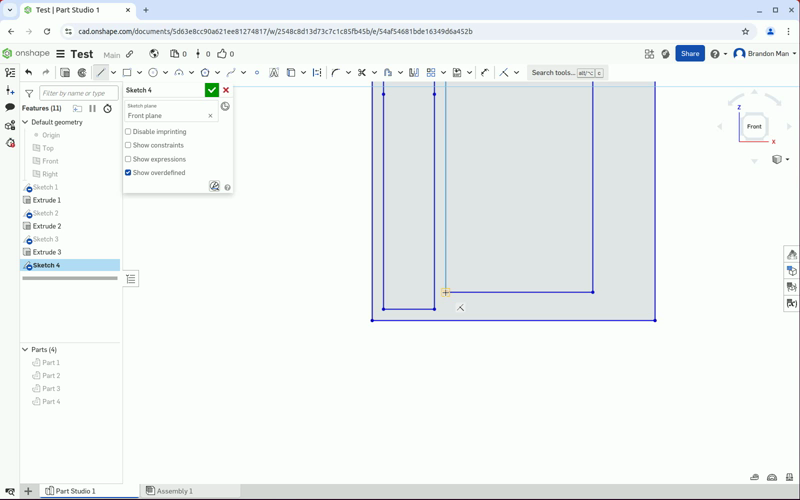
scroll(-6)
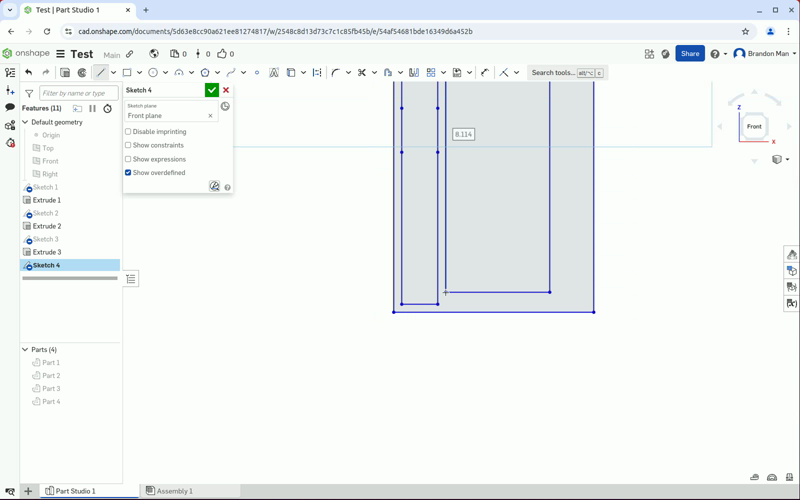
scroll(-6)
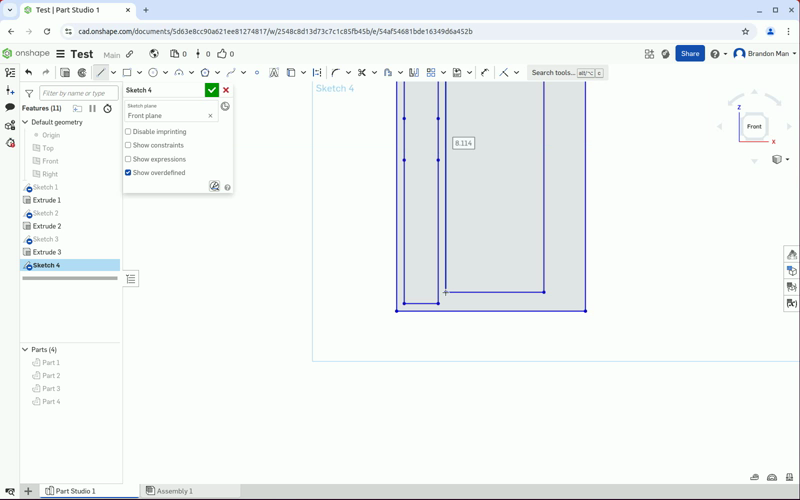
scroll(-6)
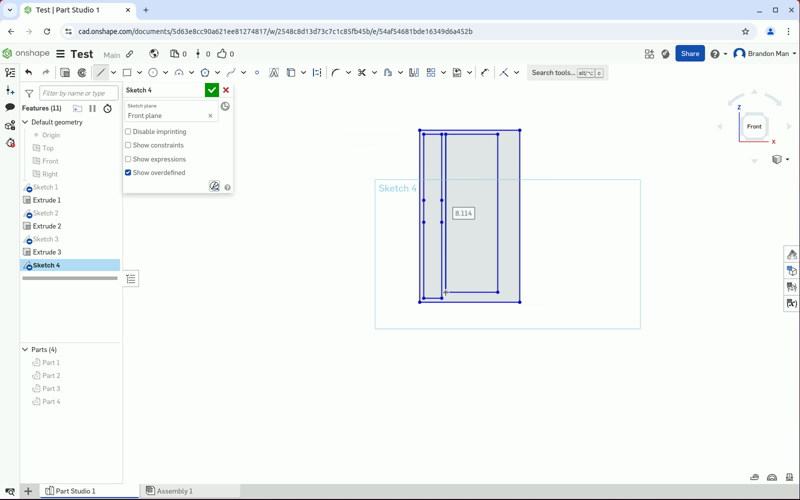
scroll(-6)
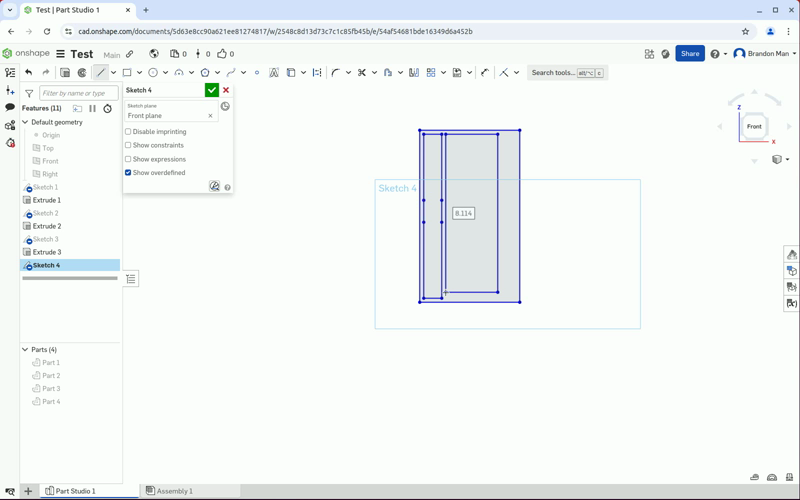
scroll(-6)
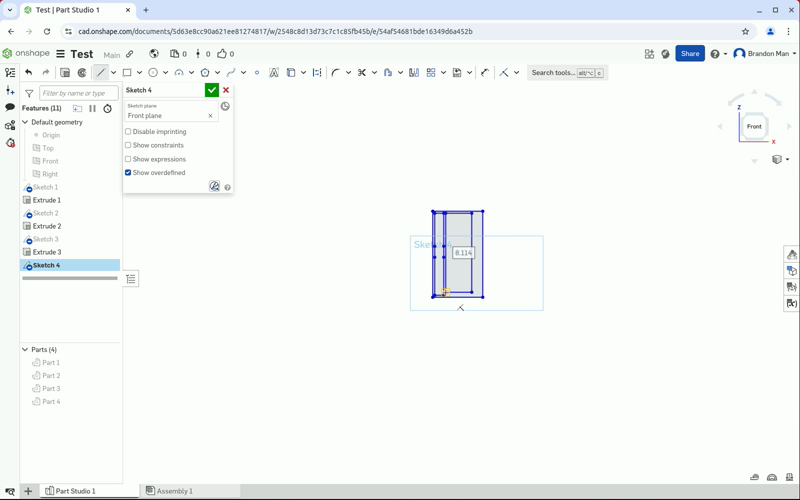
scroll(-6)
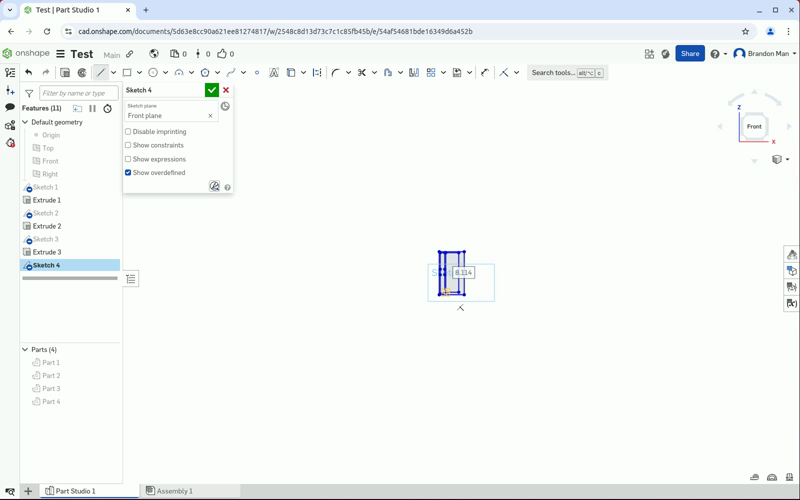
key(esc)
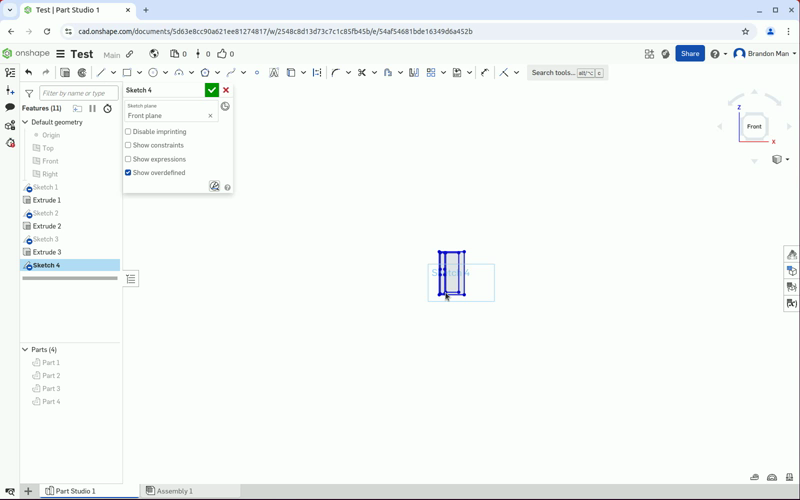
key(l)
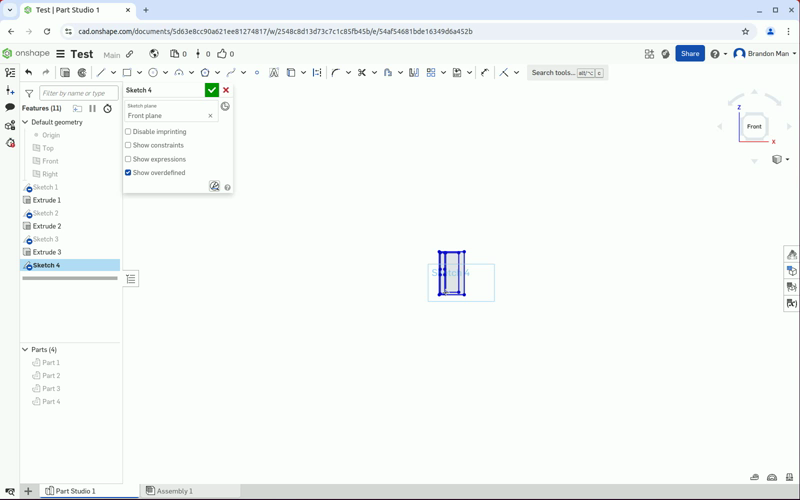
key_down(shift)
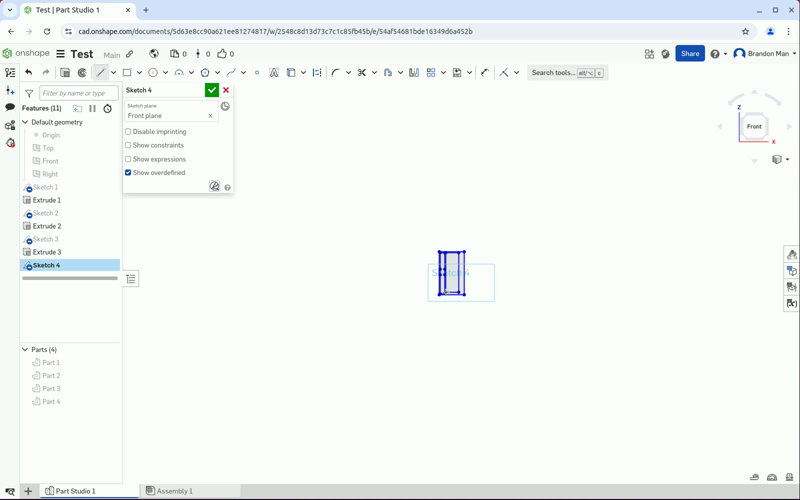
mouse_move(459, 293)
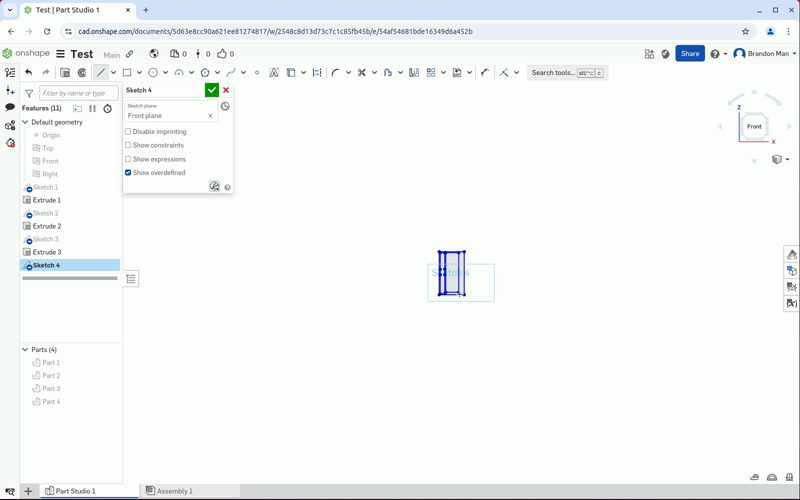
scroll(6)
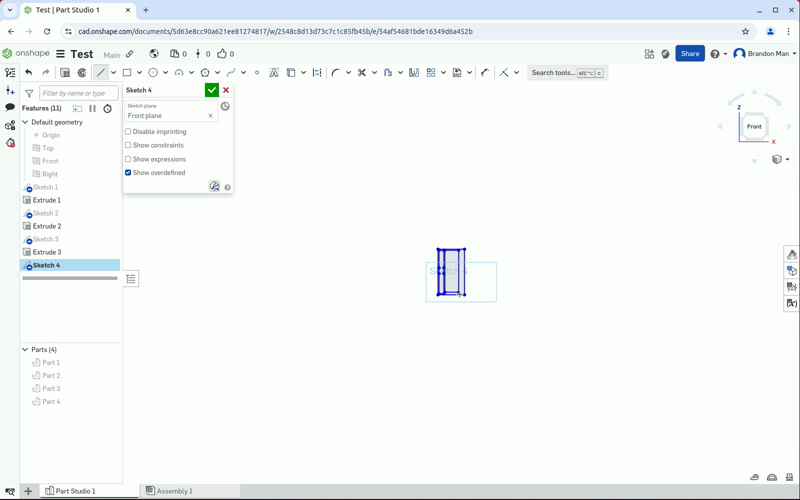
scroll(6)
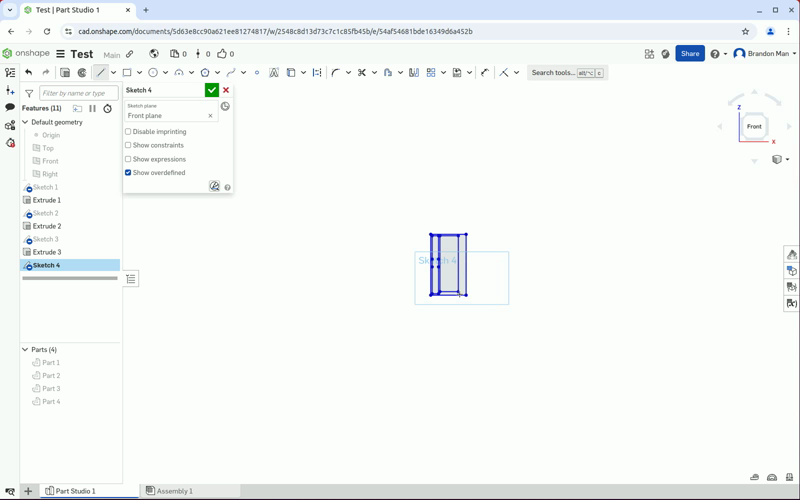
scroll(6)
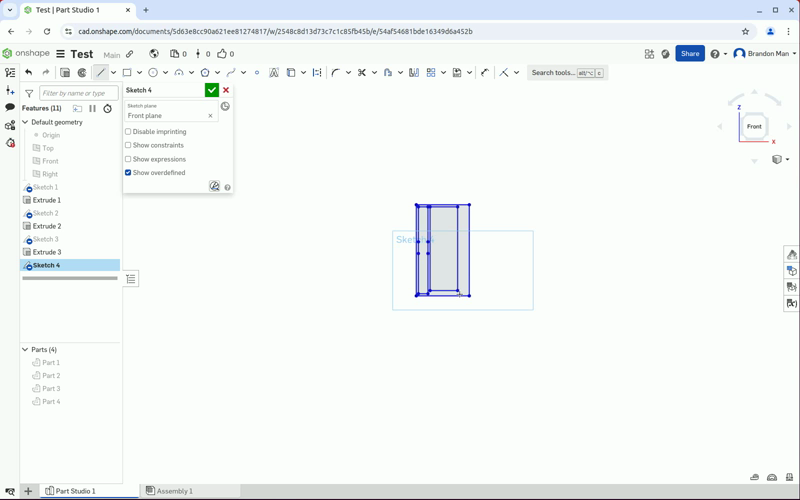
scroll(6)
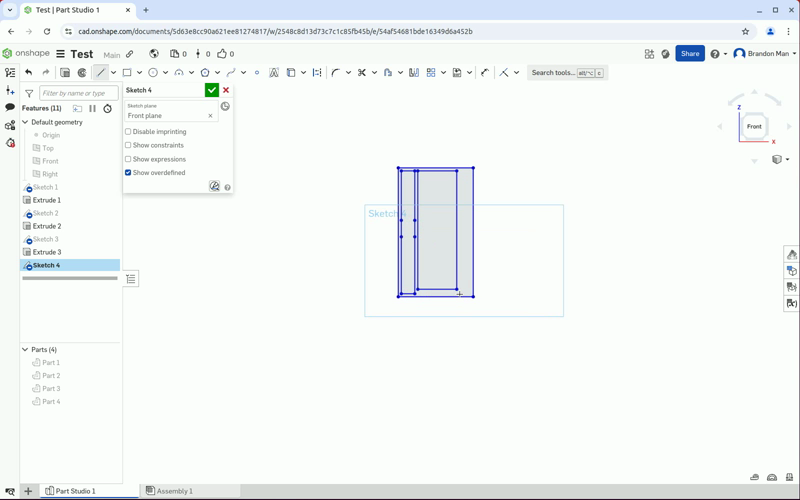
scroll(6)
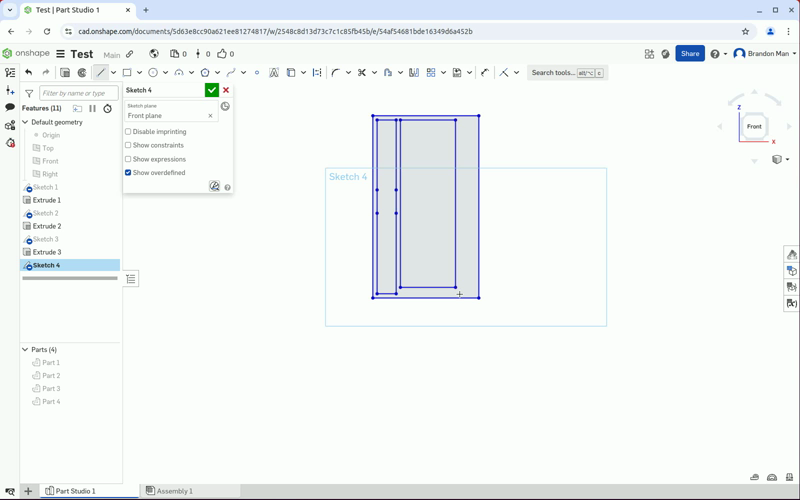
scroll(6)
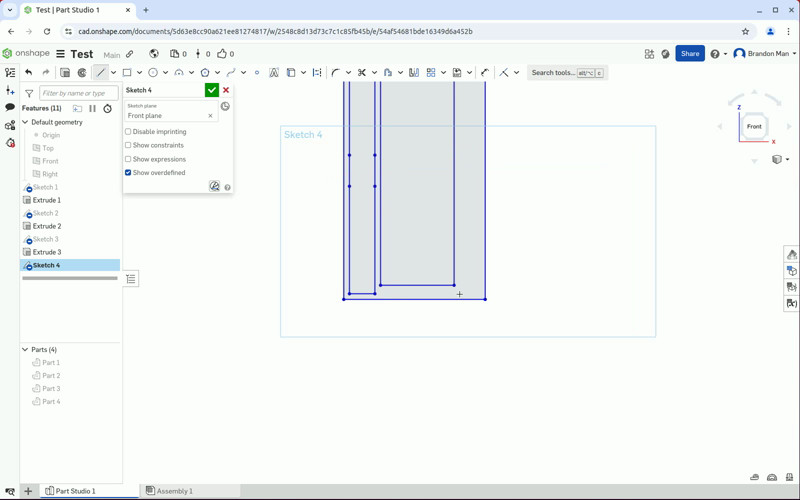
scroll(6)
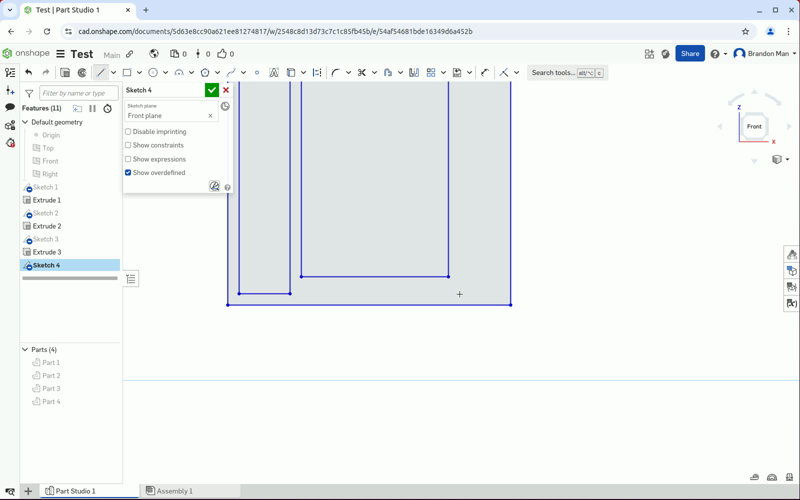
click(459, 293)
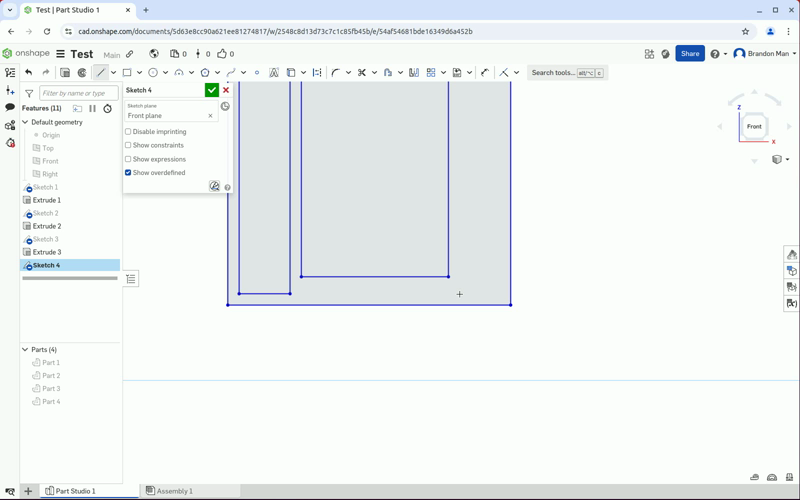
scroll(-6)
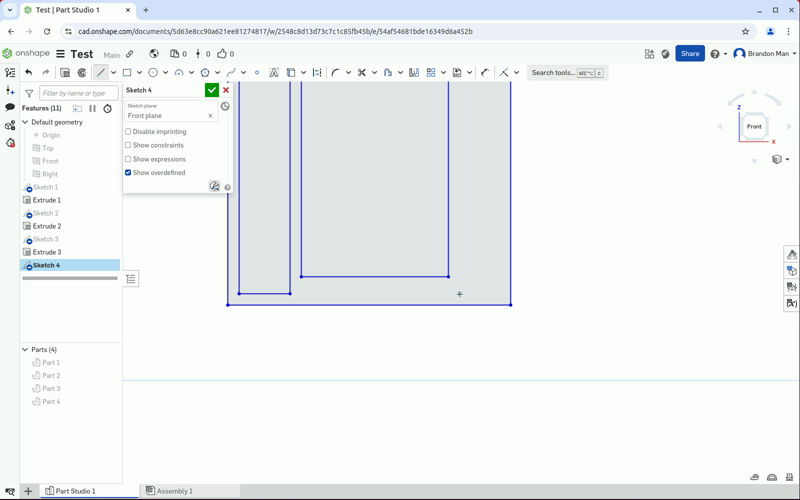
scroll(-6)
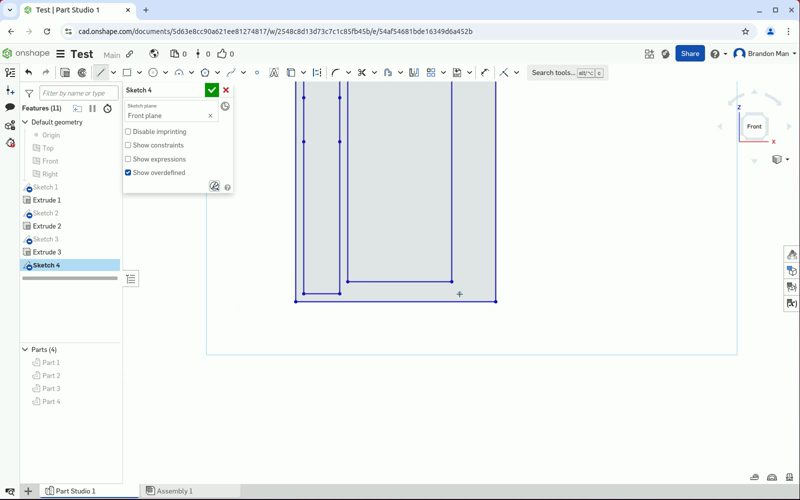
scroll(-6)
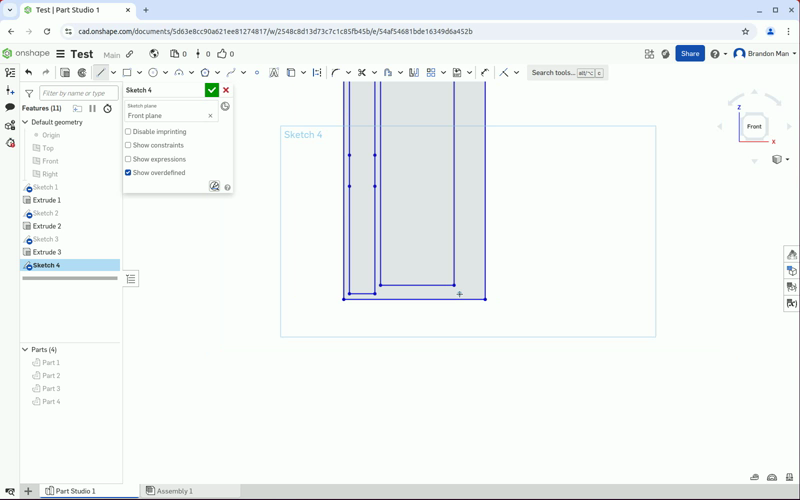
scroll(-6)
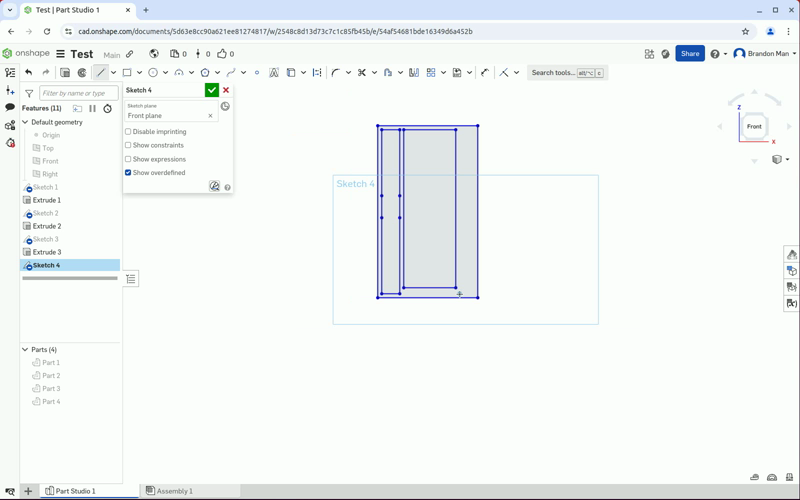
scroll(-6)
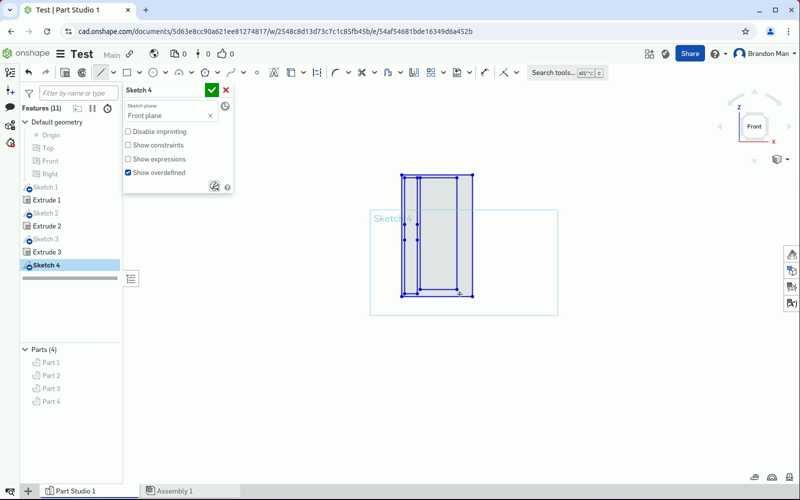
scroll(-6)
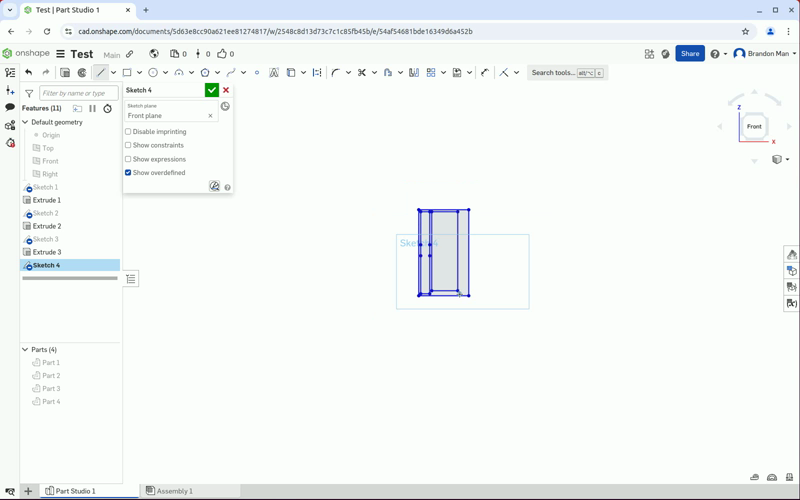
scroll(-6)
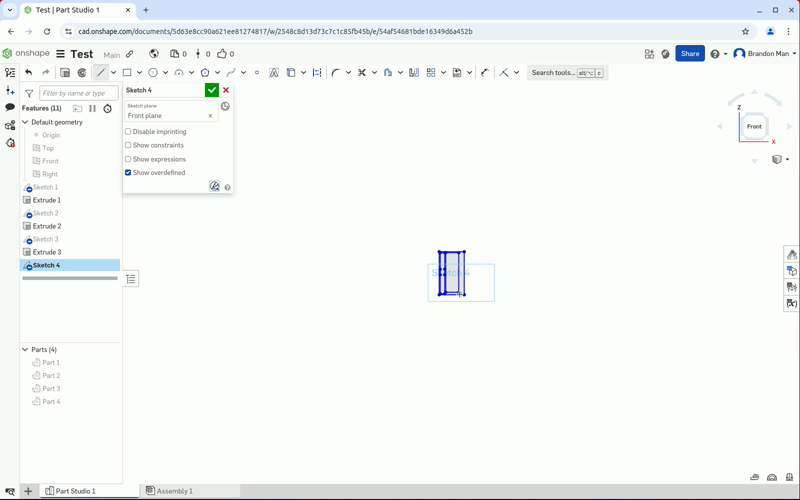
key_up(shift)
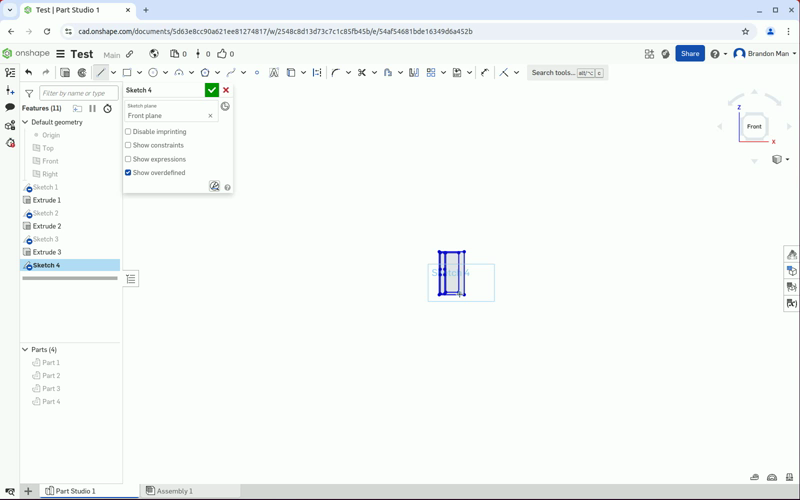
key_down(shift)
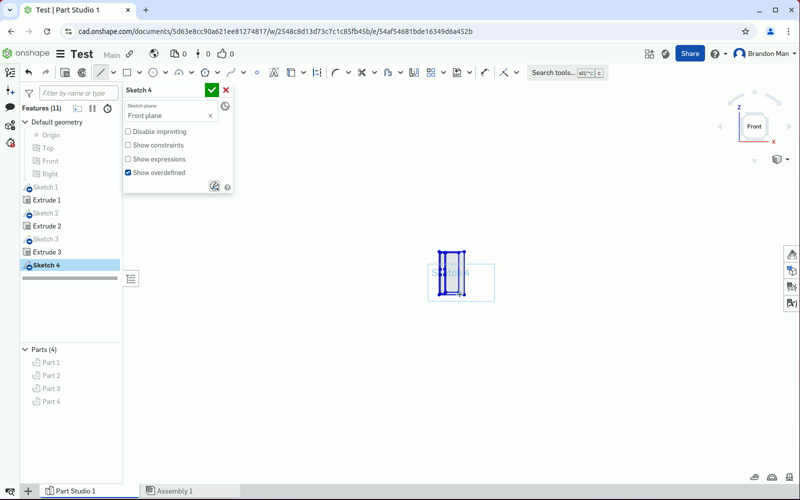
mouse_move(489, 293)
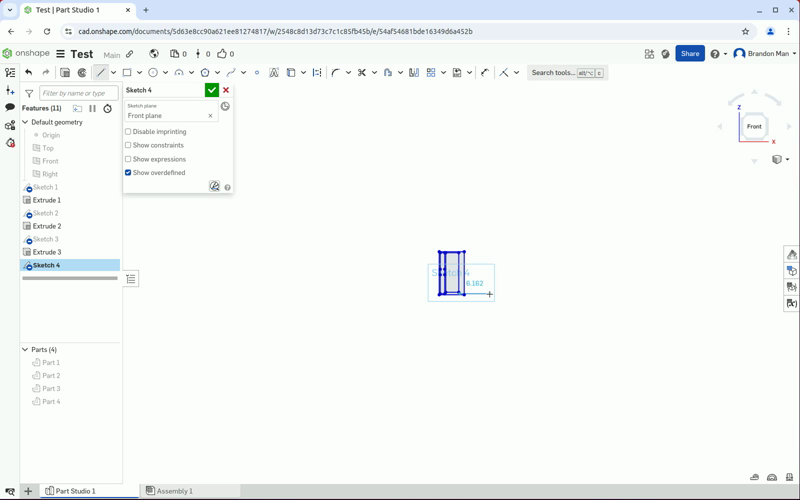
mouse_move(463, 293)
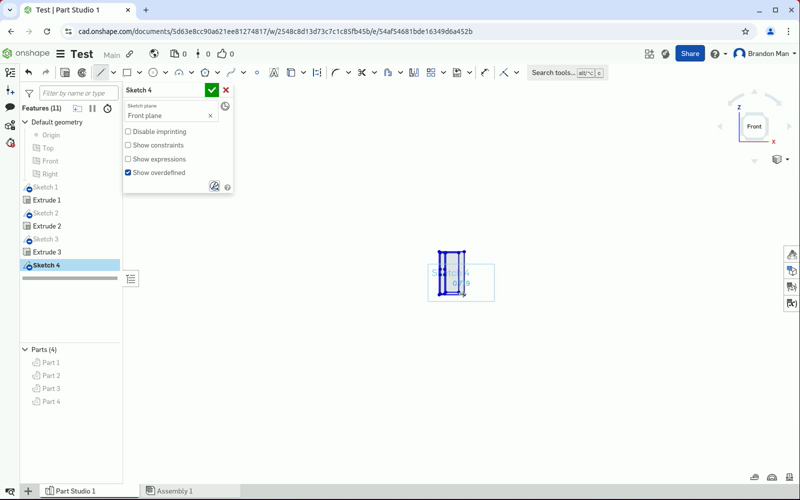
scroll(6)
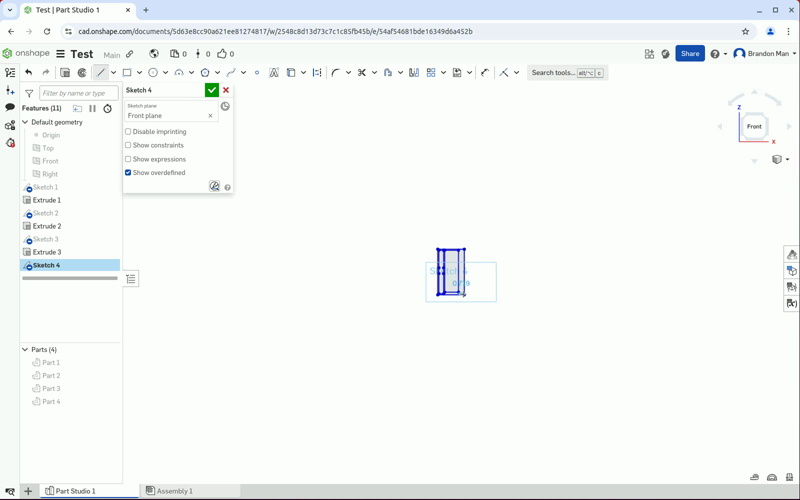
scroll(6)
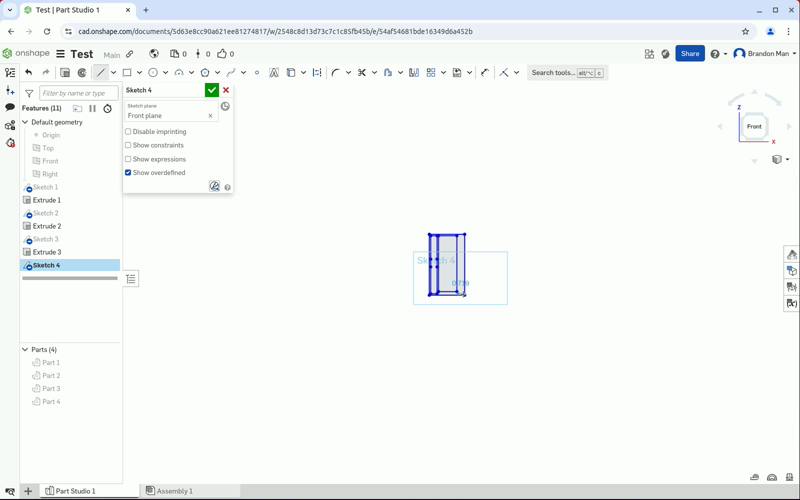
scroll(6)
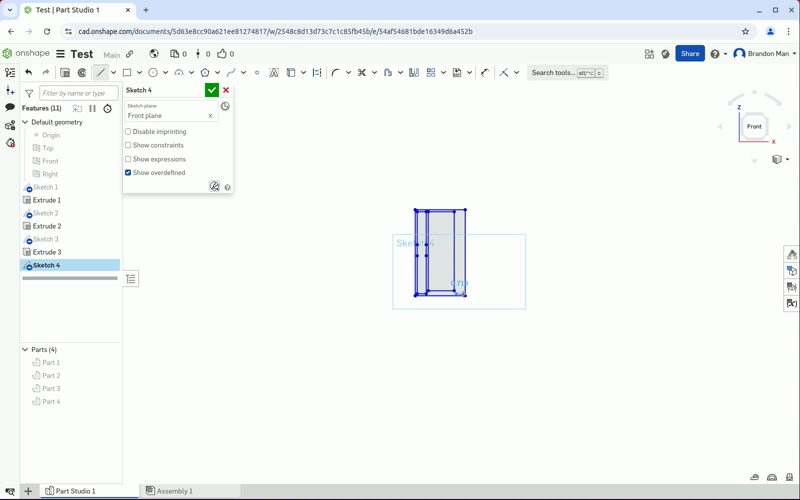
scroll(6)
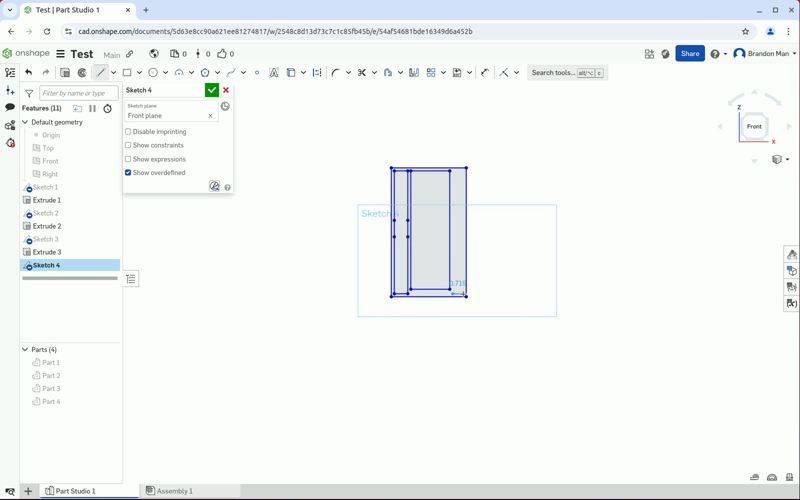
scroll(6)
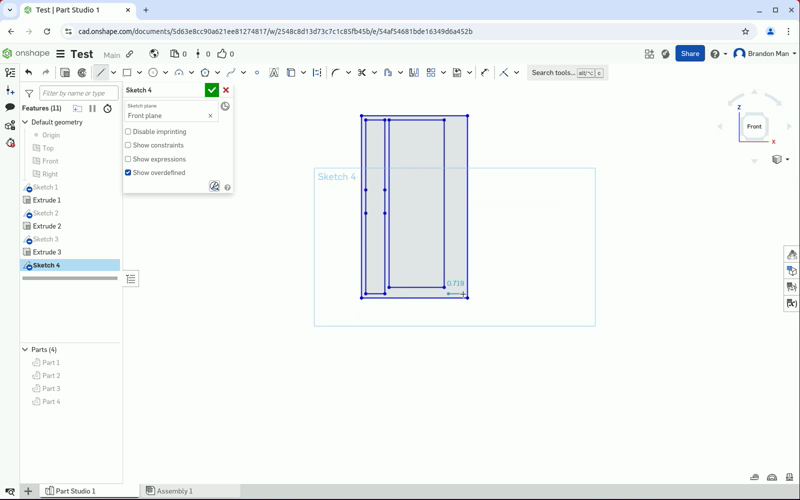
scroll(6)
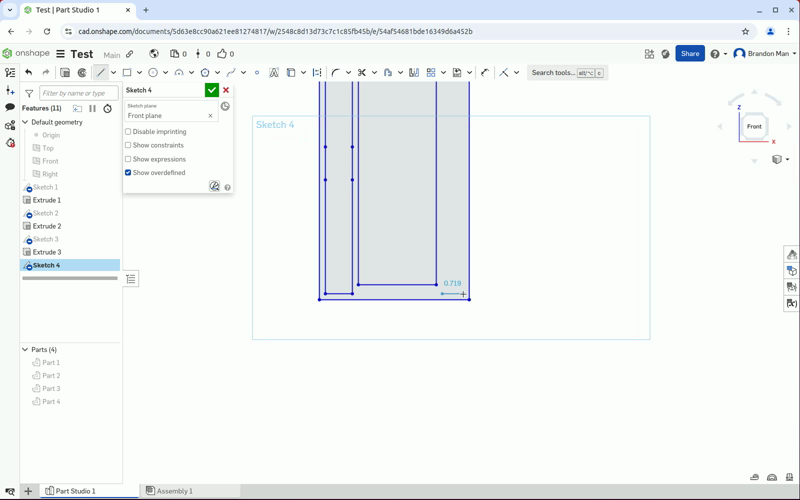
scroll(6)
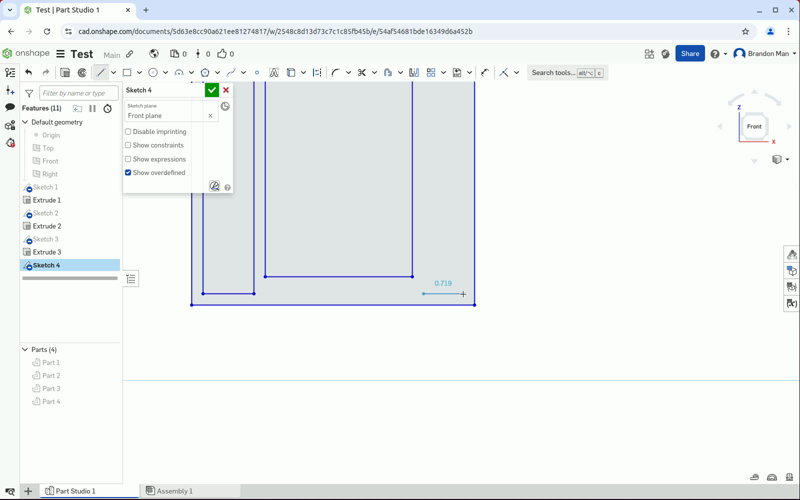
click(463, 293)
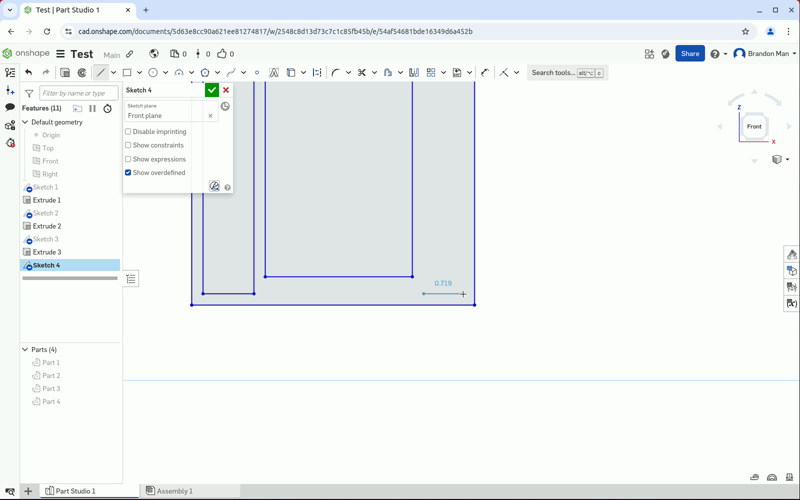
scroll(-6)
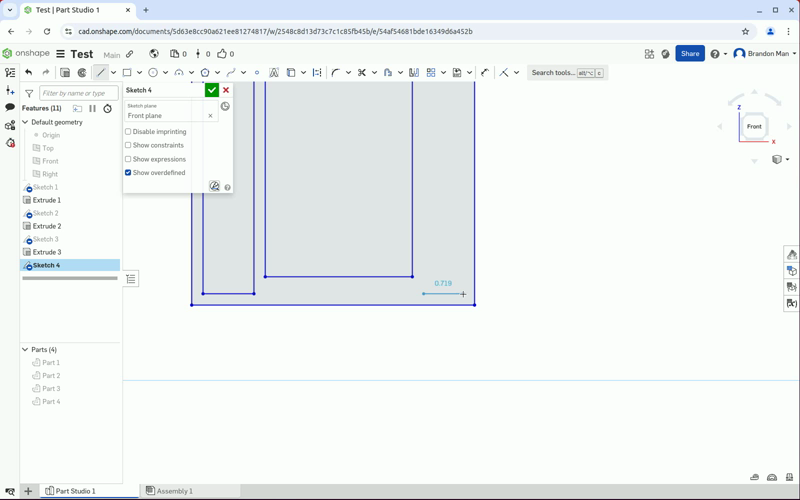
scroll(-6)
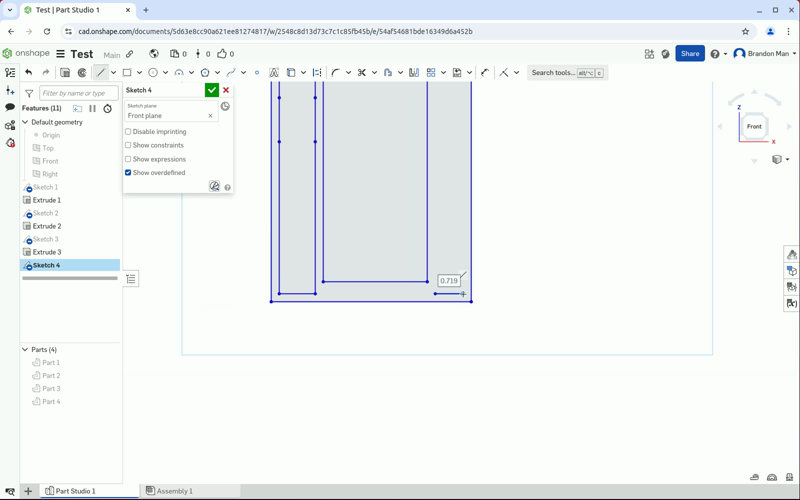
scroll(-6)
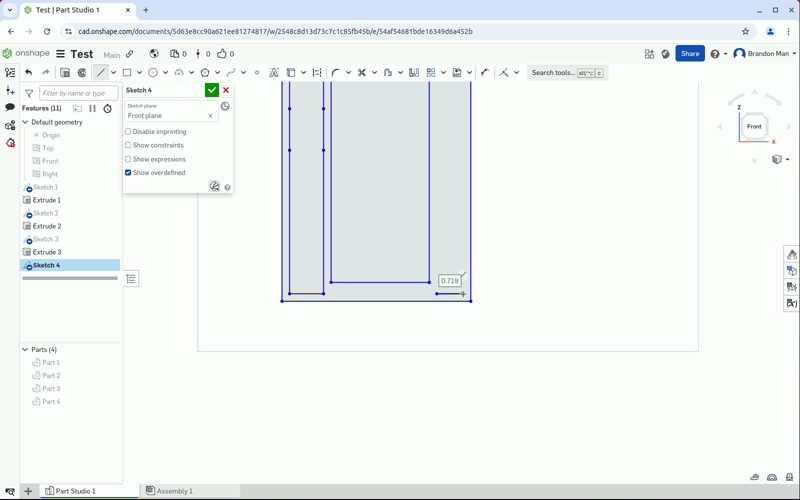
scroll(-6)
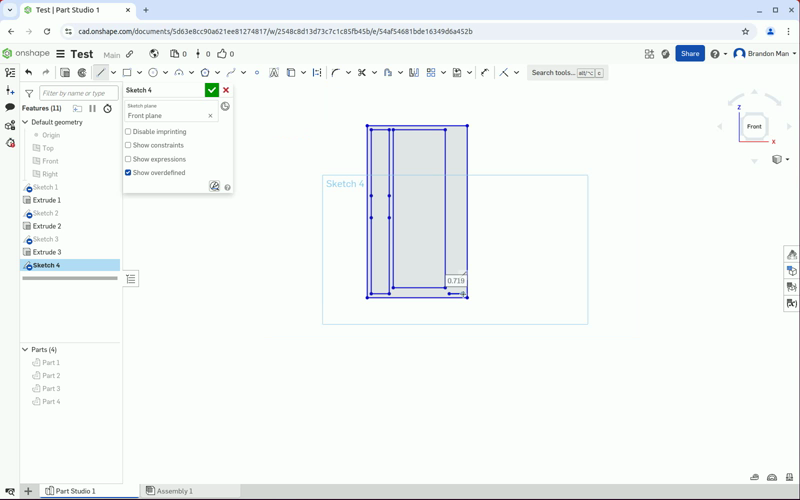
scroll(-6)
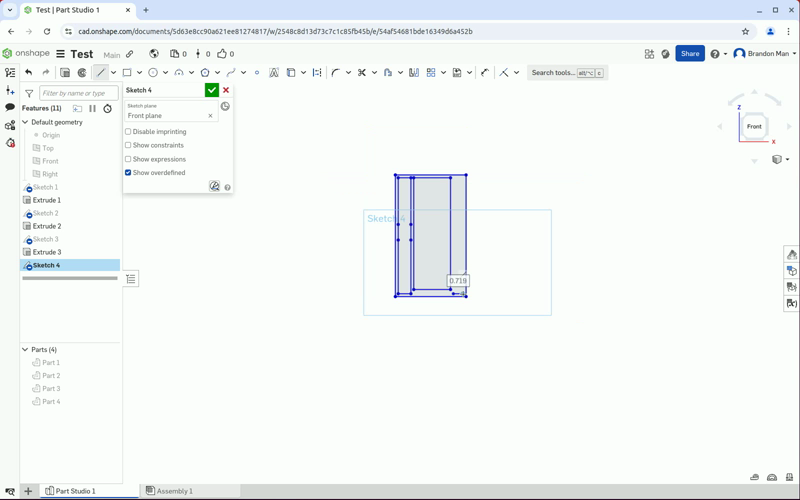
scroll(-6)
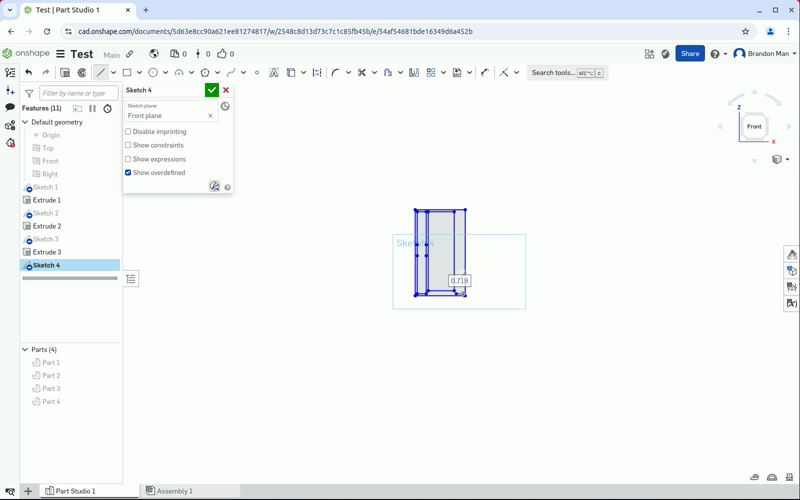
scroll(-6)
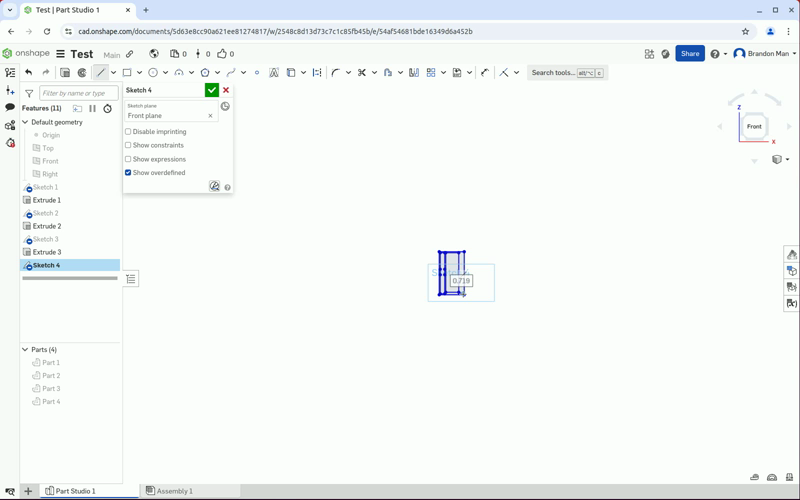
key_up(shift)
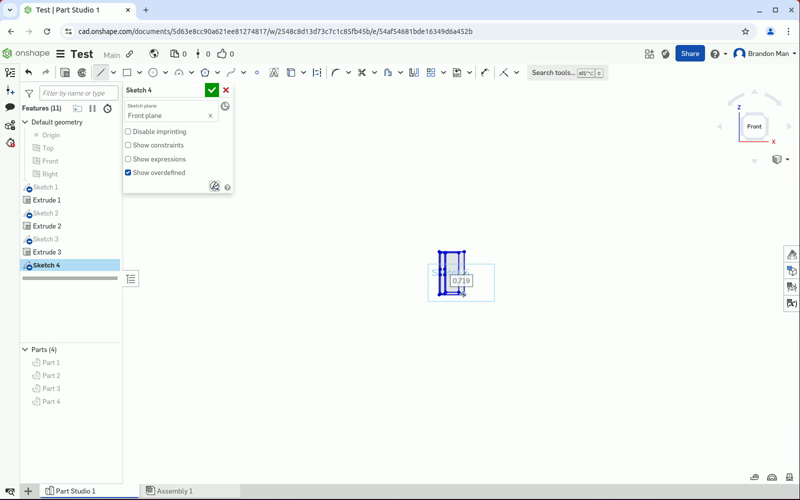
key_down(shift)
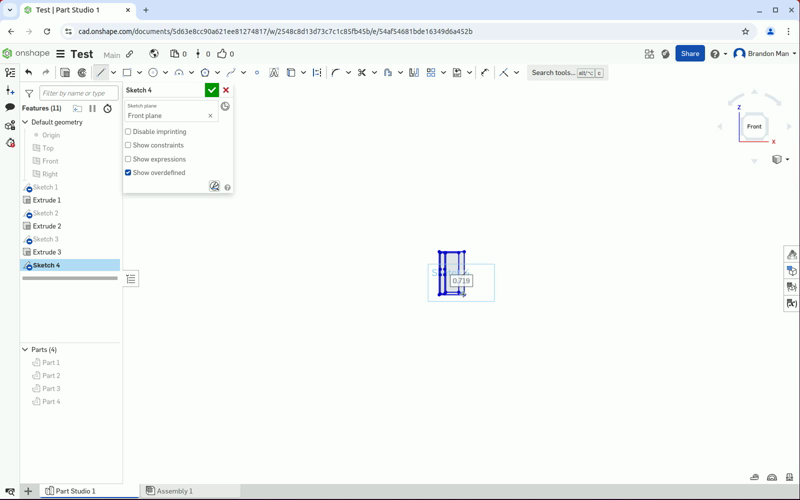
mouse_move(493, 293)
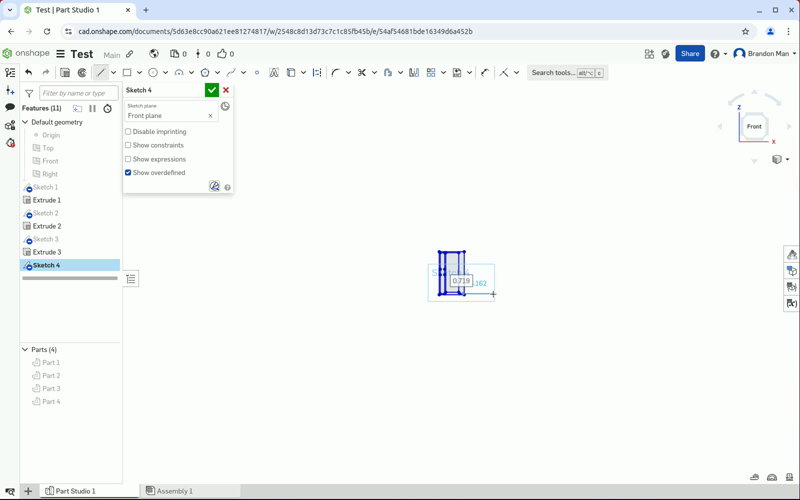
mouse_move(463, 275)
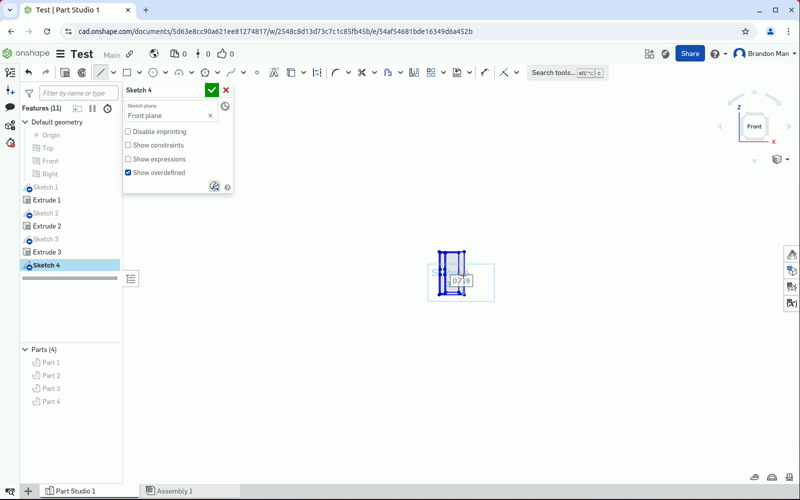
click(463, 275)
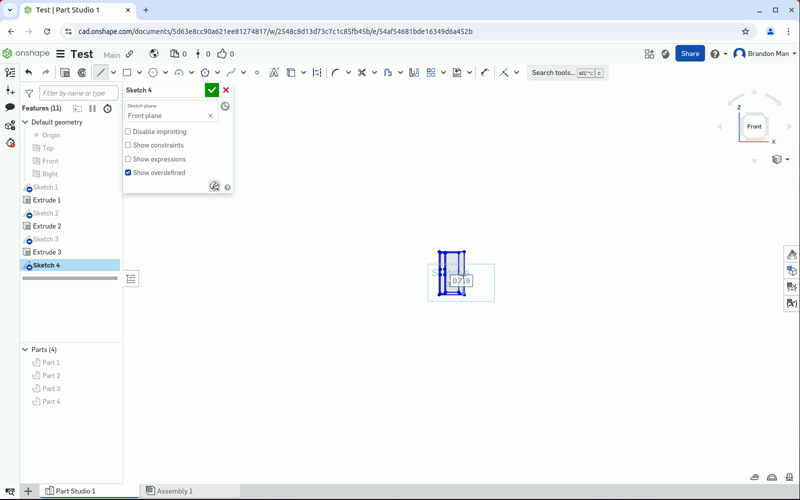
key_up(shift)
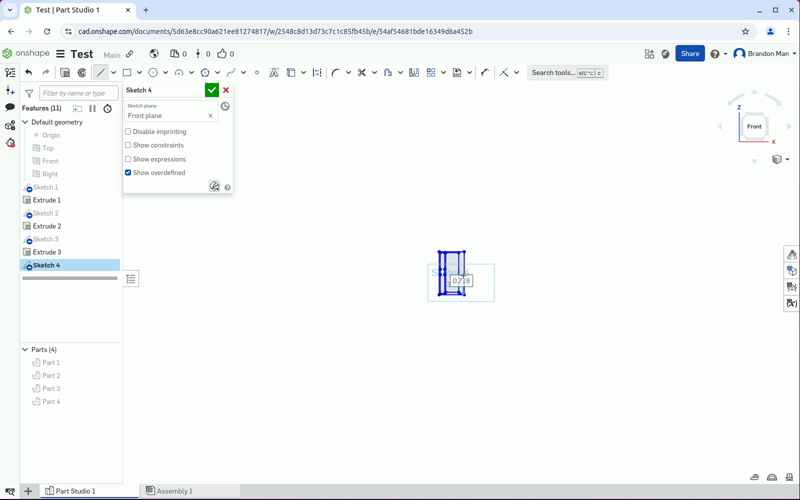
key_down(shift)
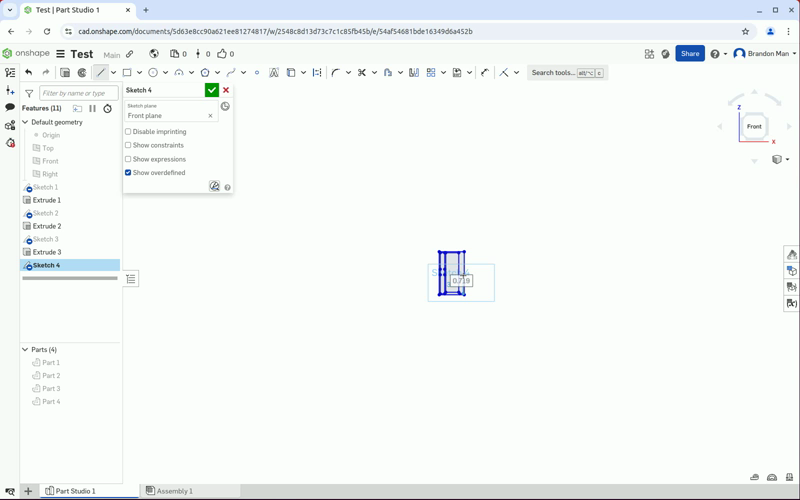
mouse_move(493, 275)
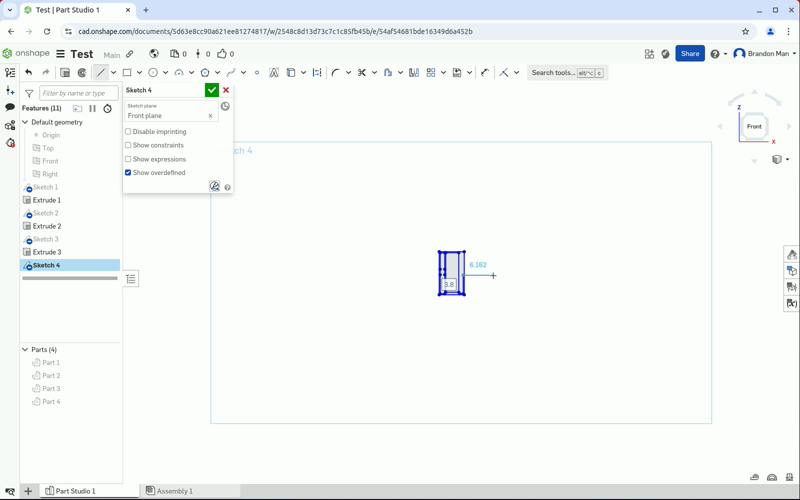
mouse_move(463, 268)
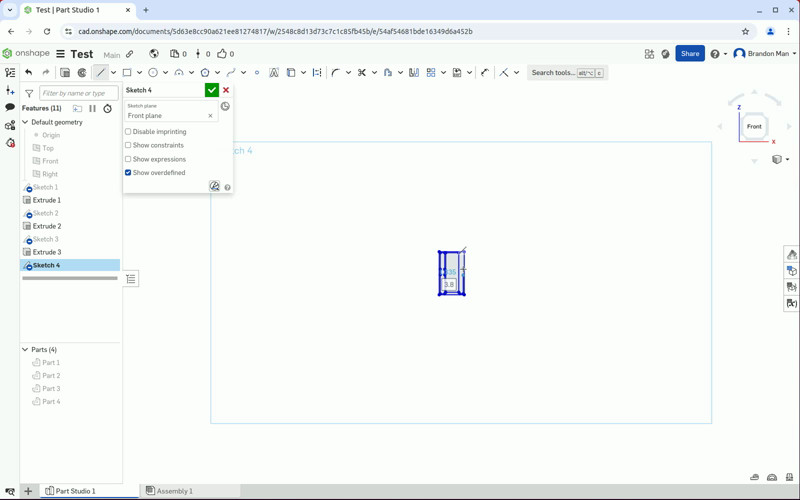
scroll(6)
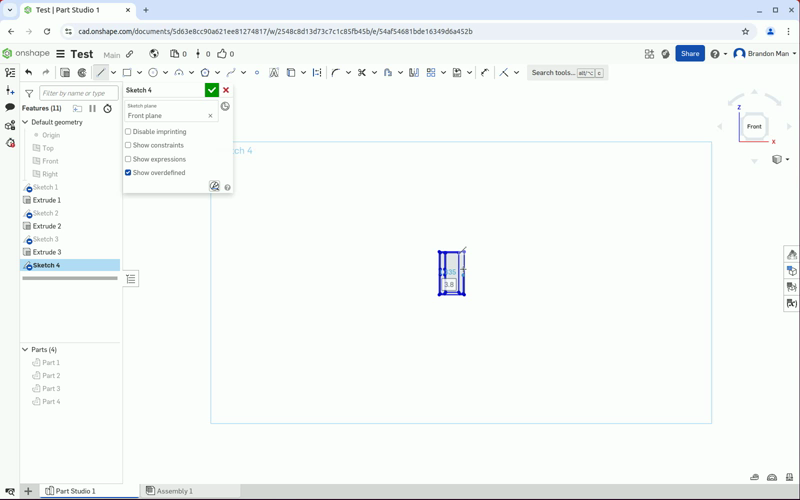
scroll(6)
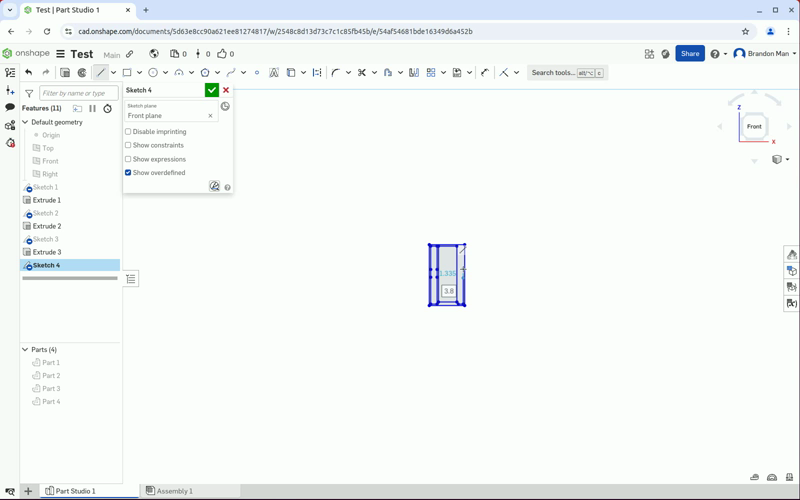
scroll(6)
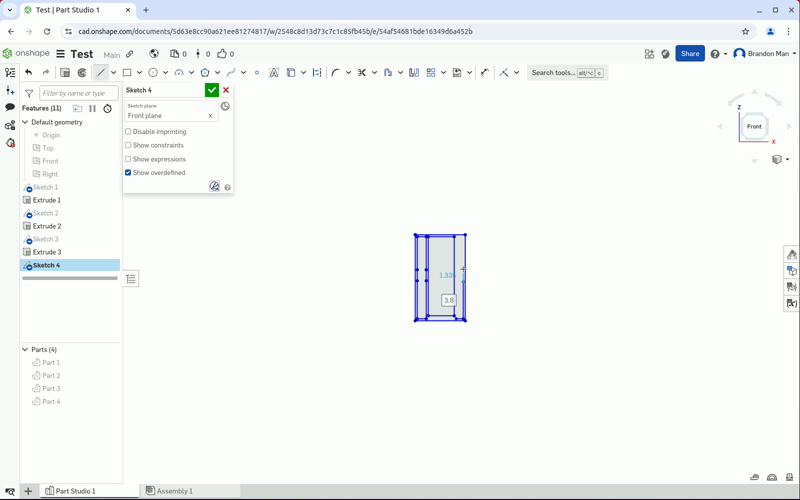
scroll(6)
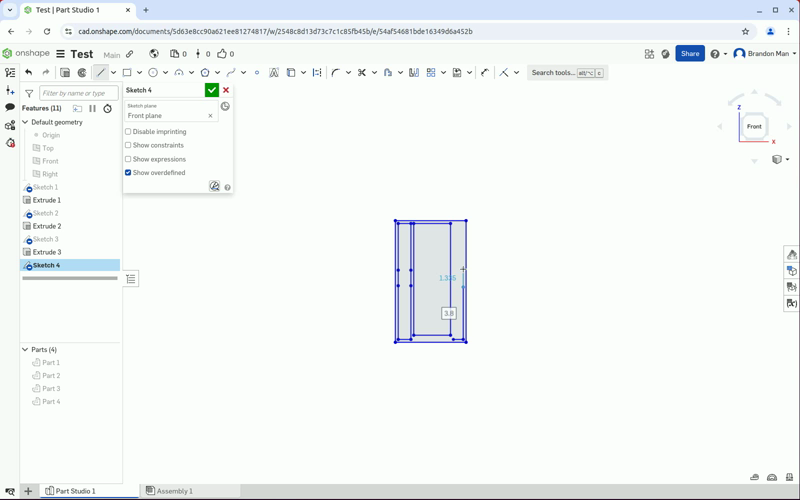
scroll(6)
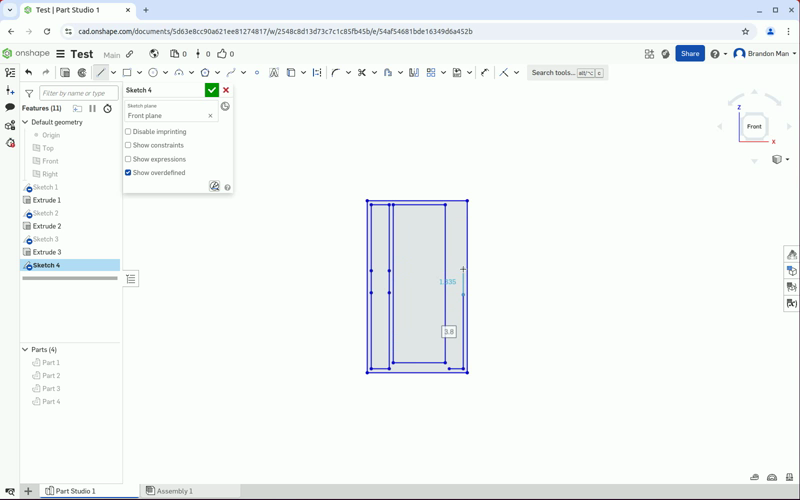
scroll(6)
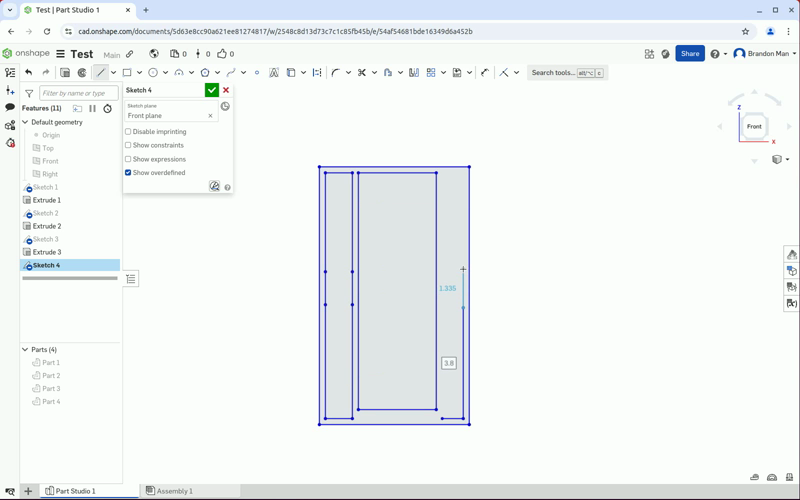
scroll(6)
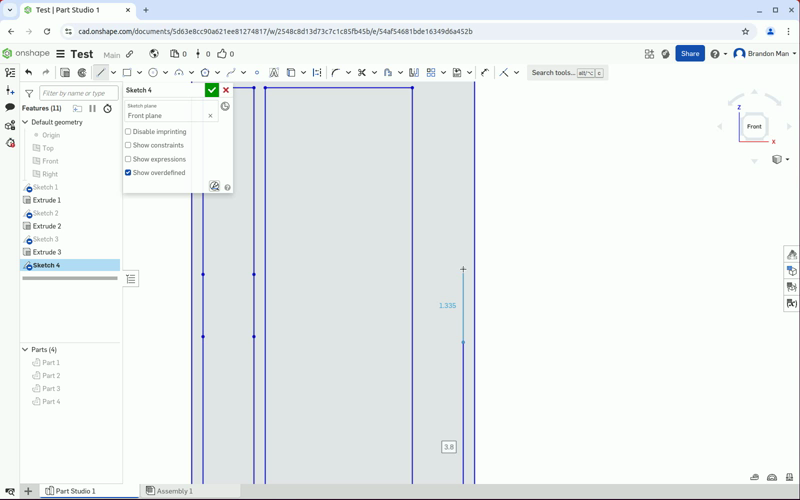
click(463, 268)
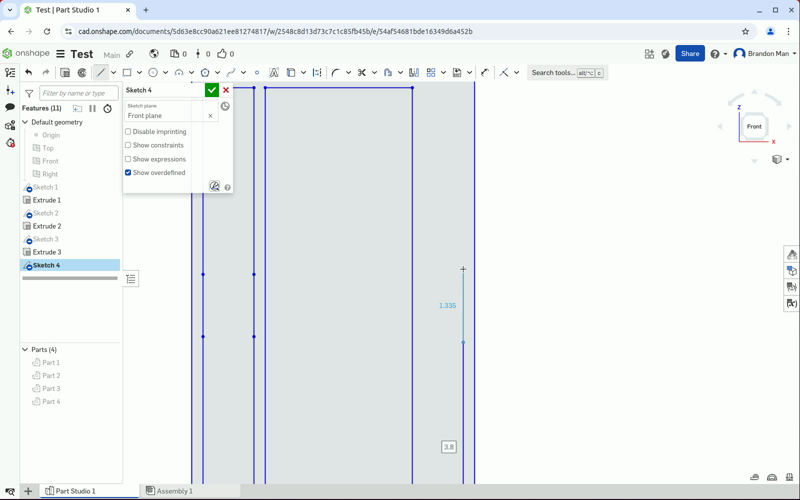
scroll(-6)
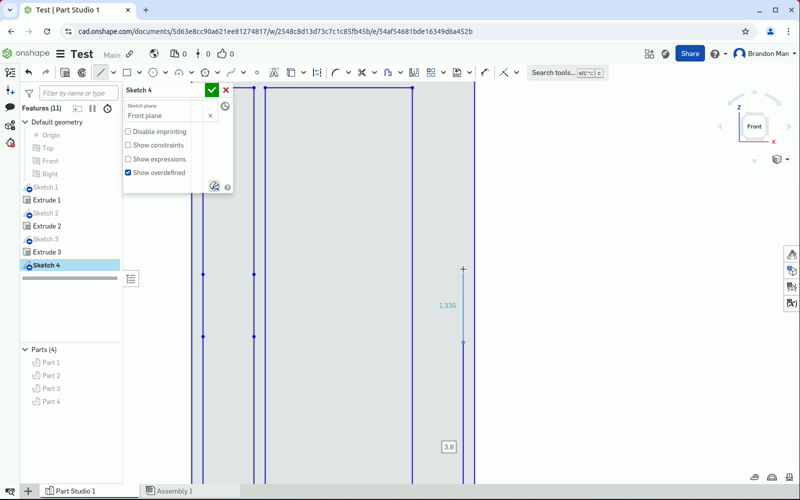
scroll(-6)
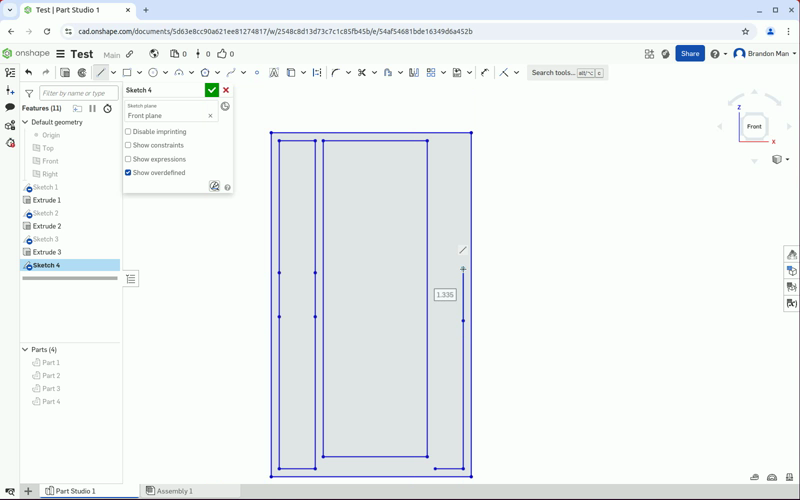
scroll(-6)
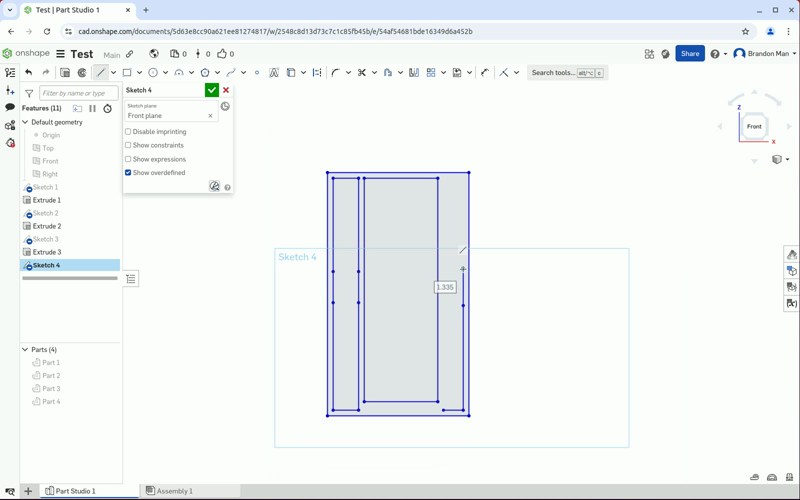
scroll(-6)
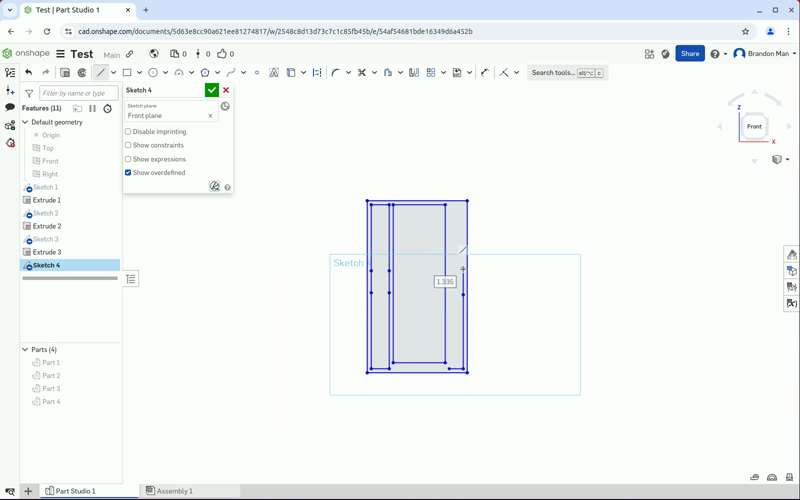
scroll(-6)
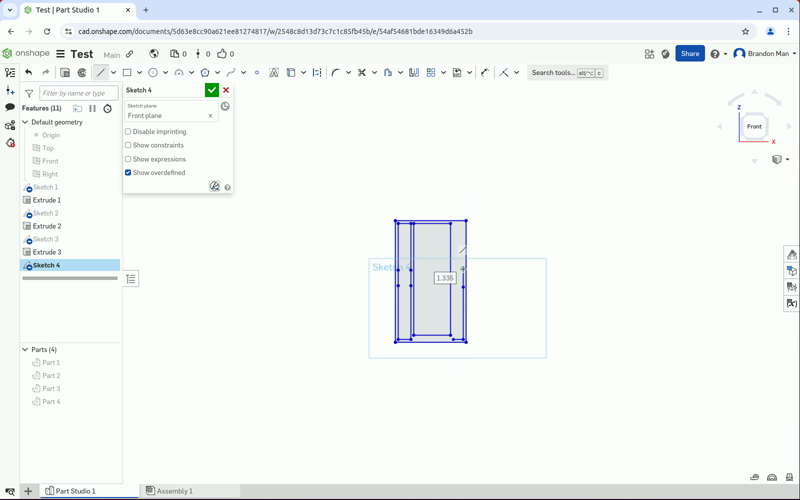
scroll(-6)
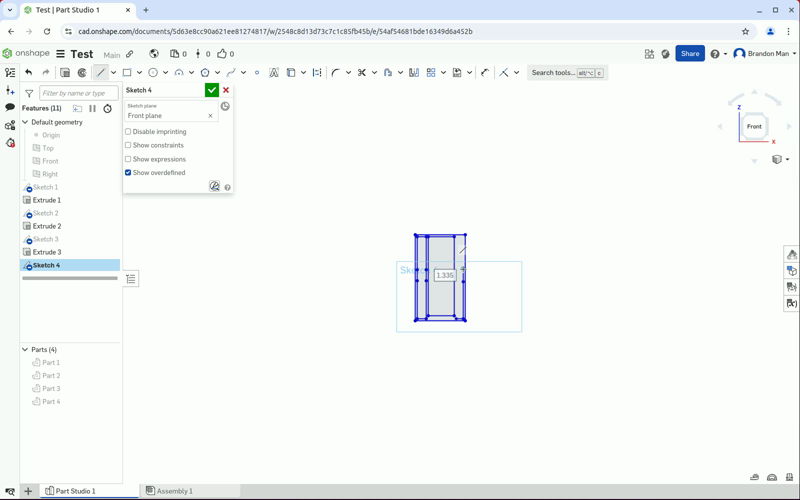
scroll(-6)
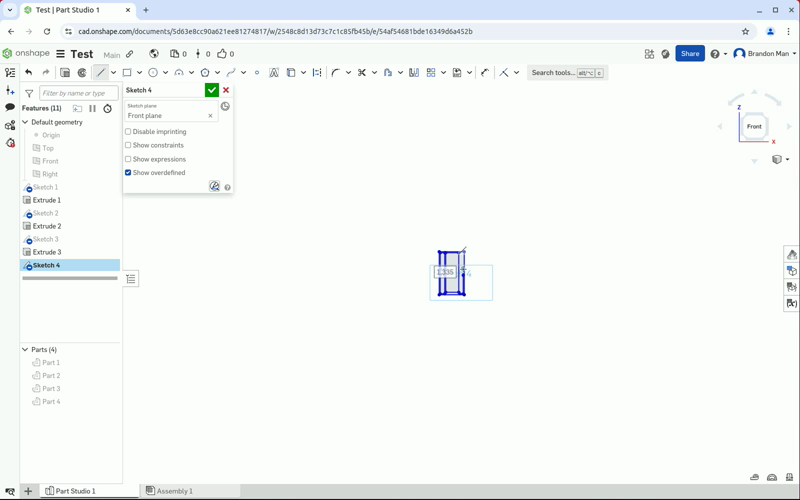
key_up(shift)
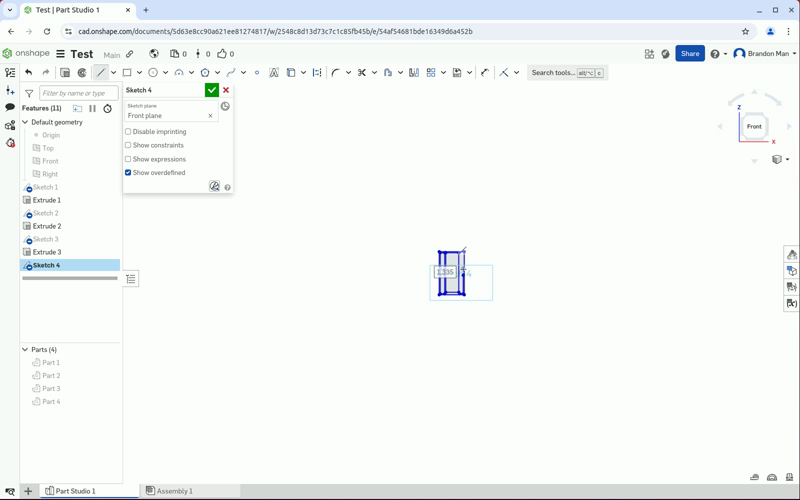
key_down(shift)
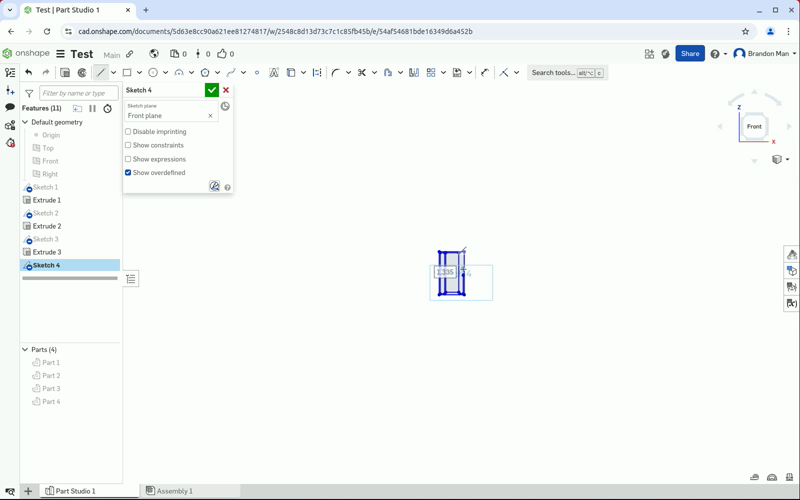
mouse_move(493, 268)
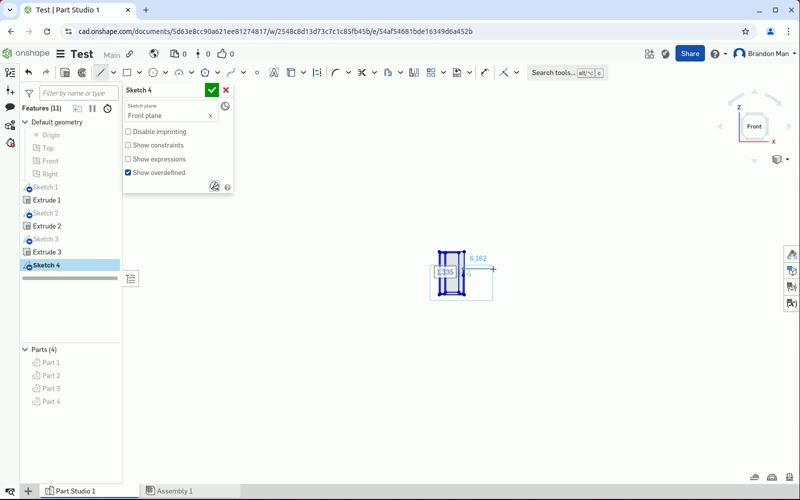
mouse_move(463, 252)
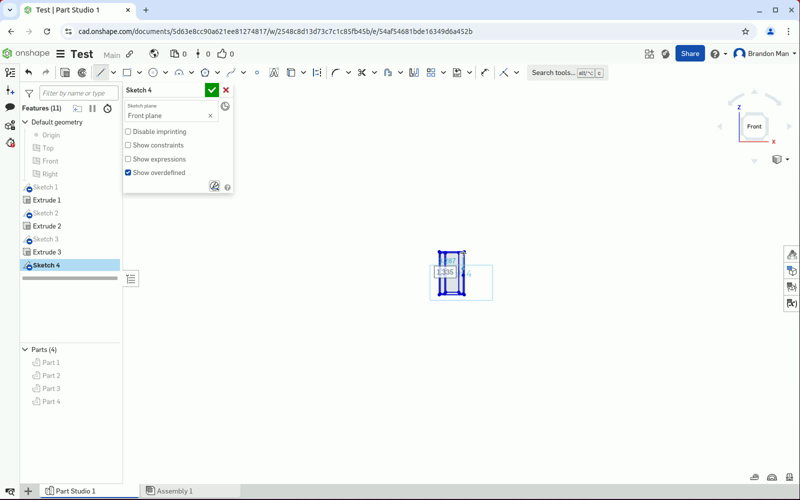
scroll(6)
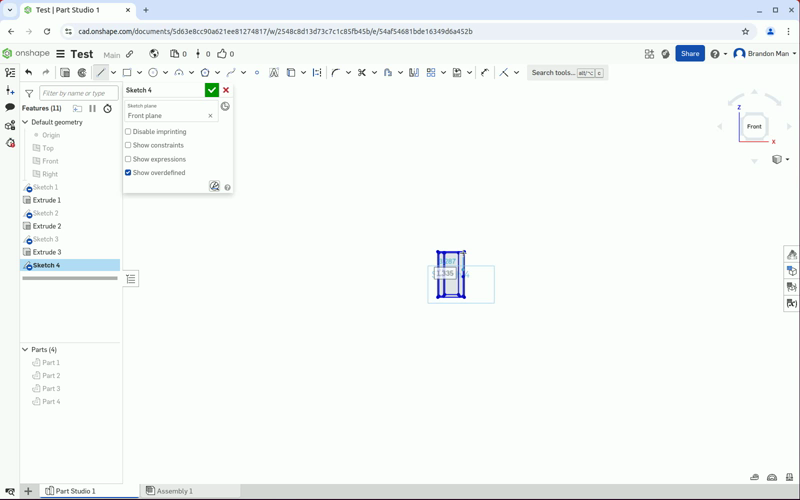
scroll(6)
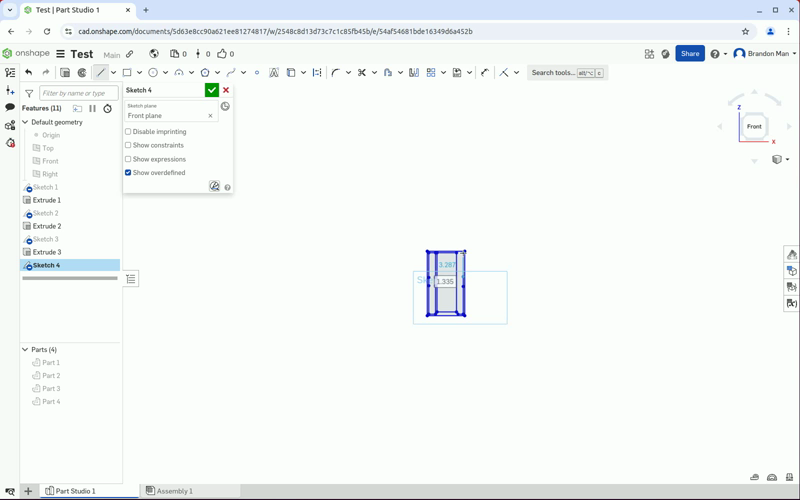
scroll(6)
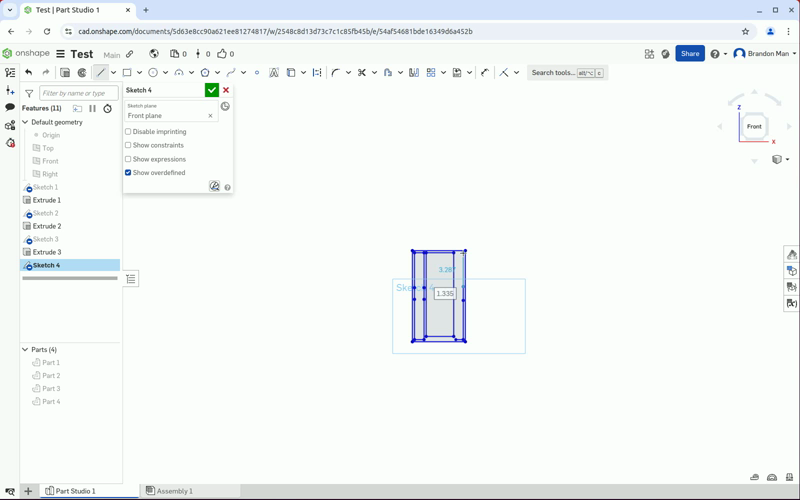
scroll(6)
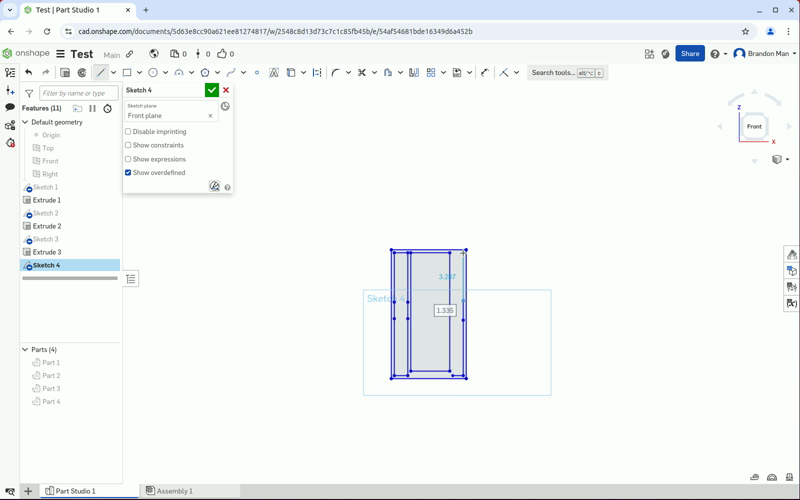
scroll(6)
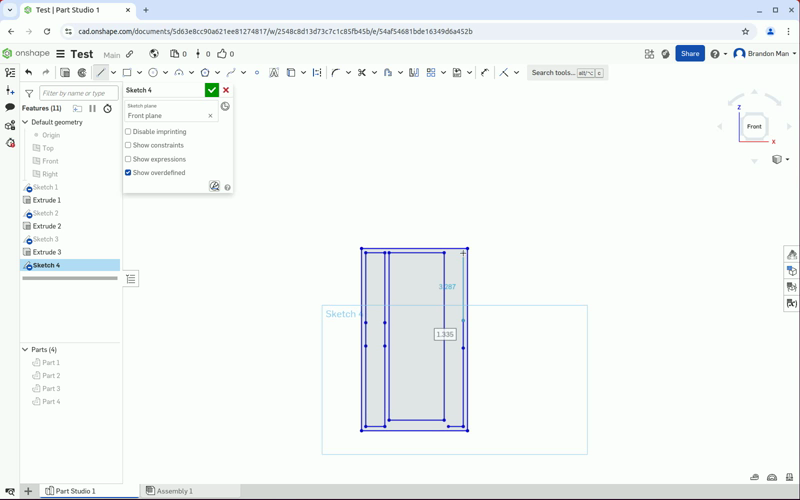
scroll(6)
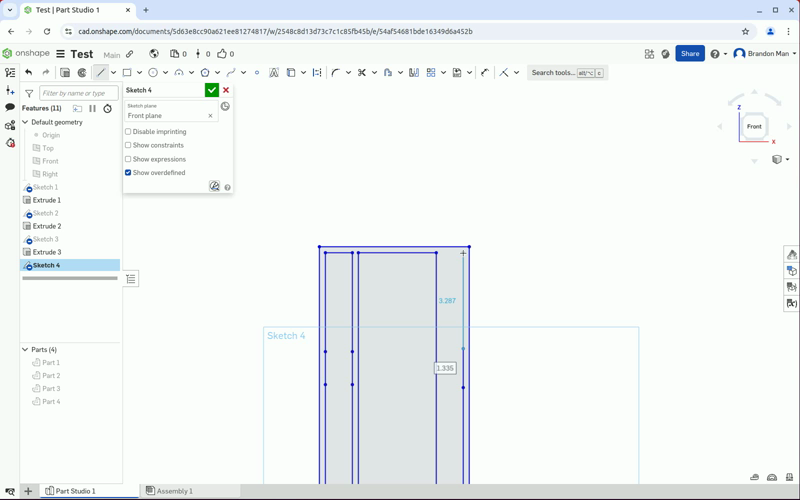
scroll(6)
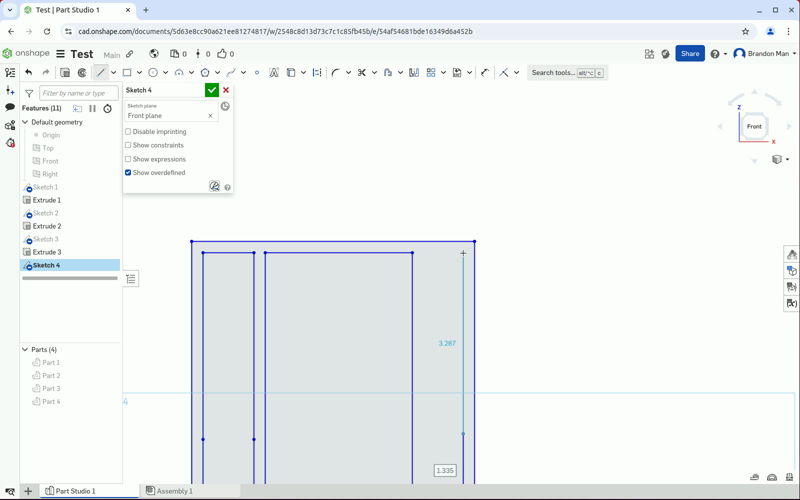
click(463, 252)
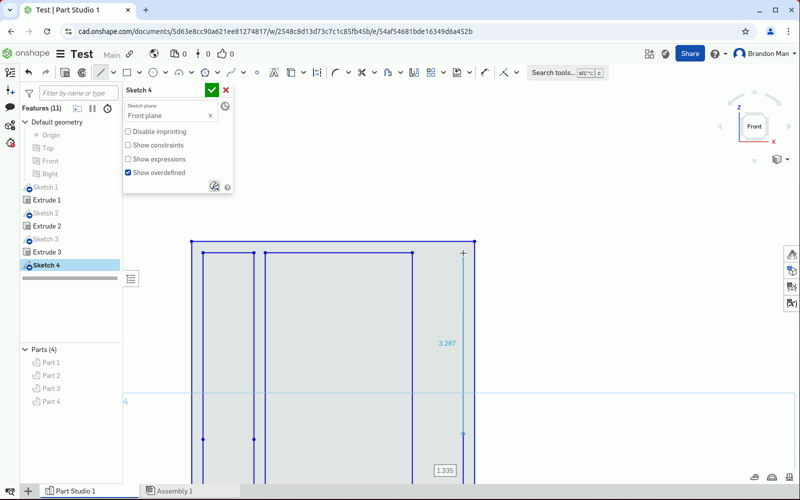
scroll(-6)
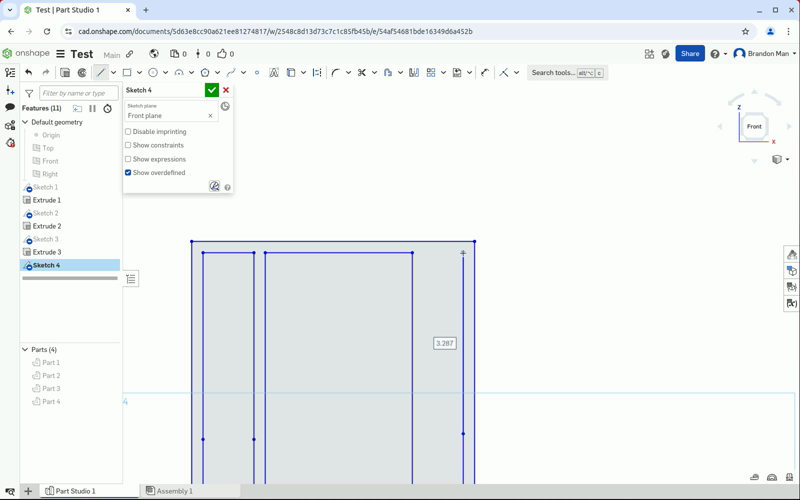
scroll(-6)
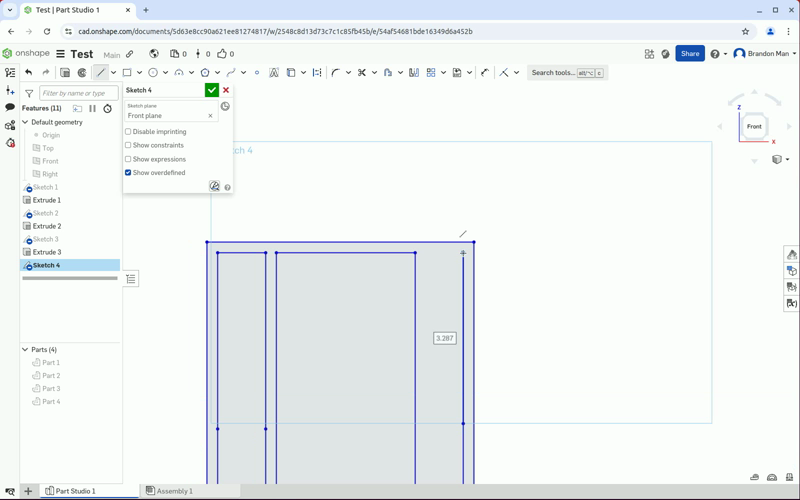
scroll(-6)
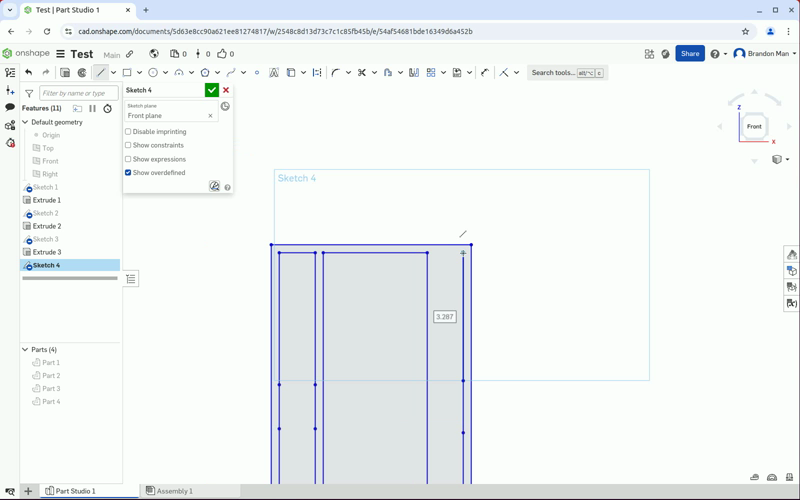
scroll(-6)
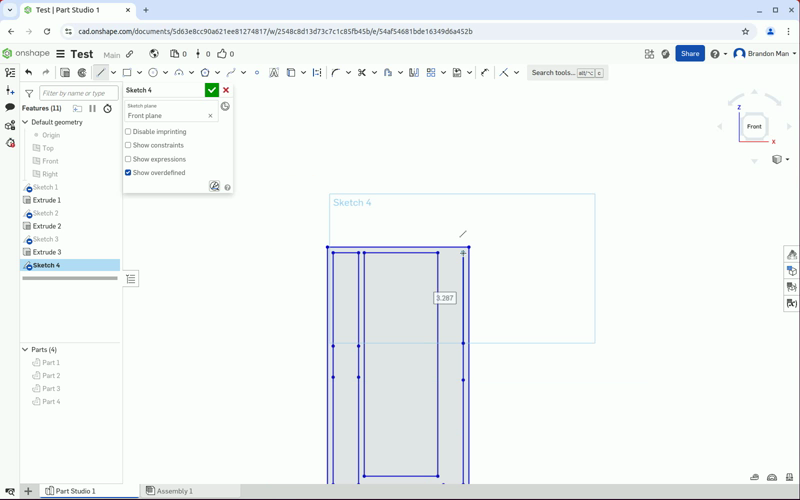
scroll(-6)
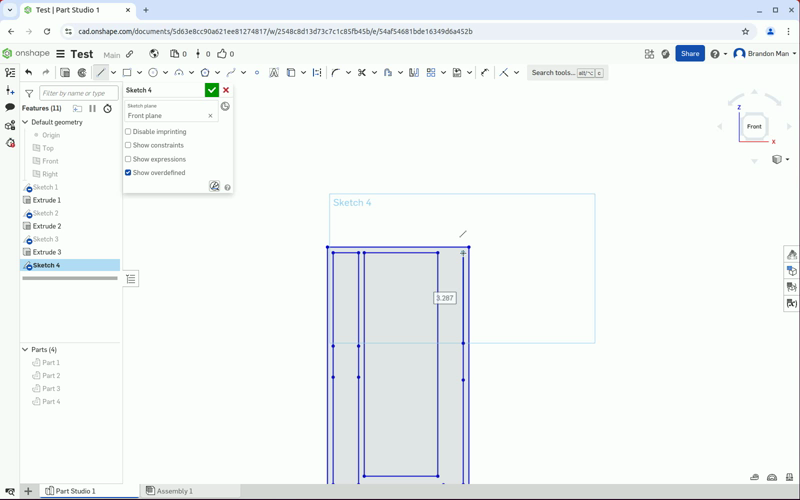
scroll(-6)
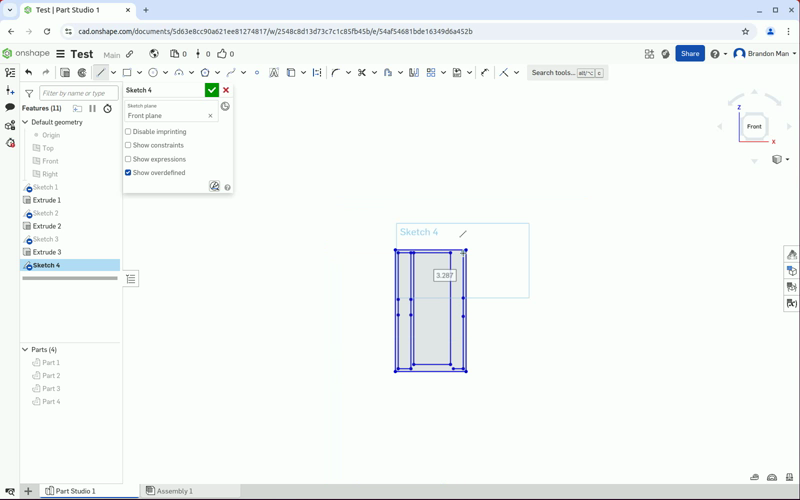
scroll(-6)
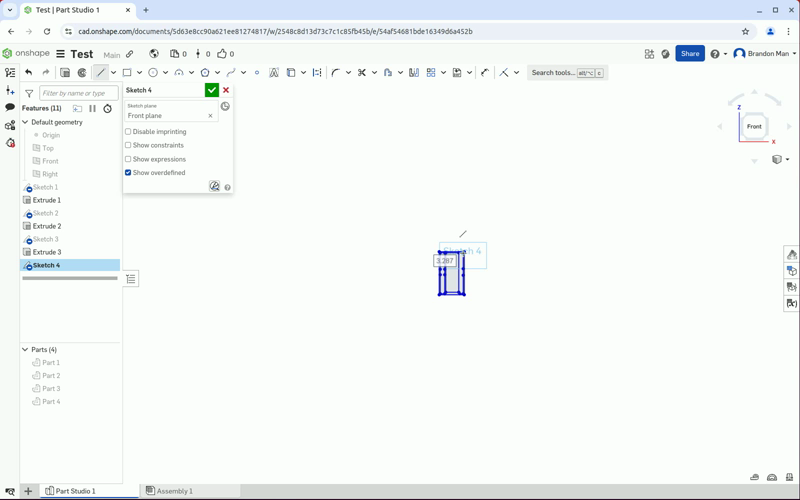
key_up(shift)
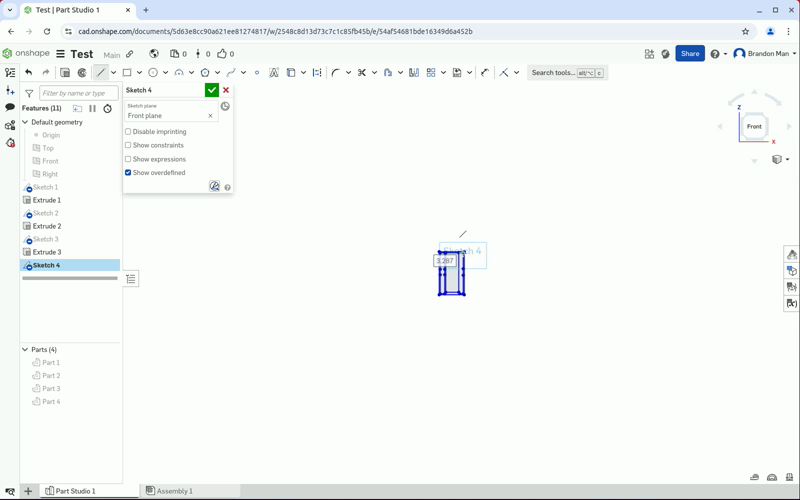
key_down(shift)
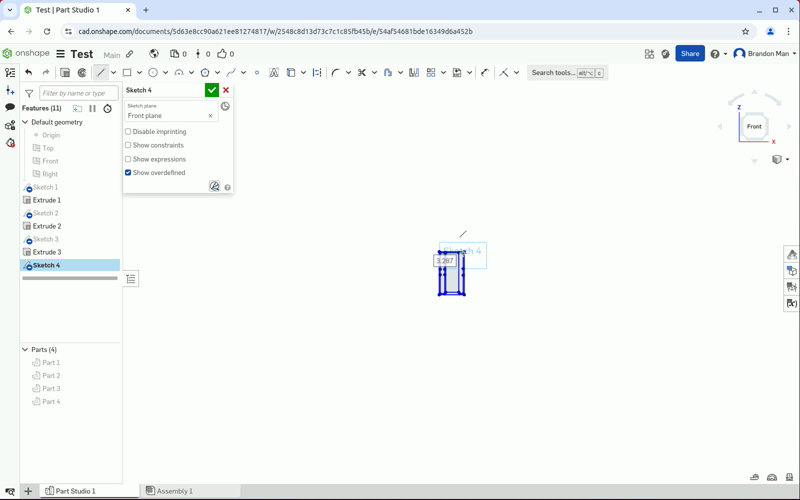
mouse_move(493, 252)
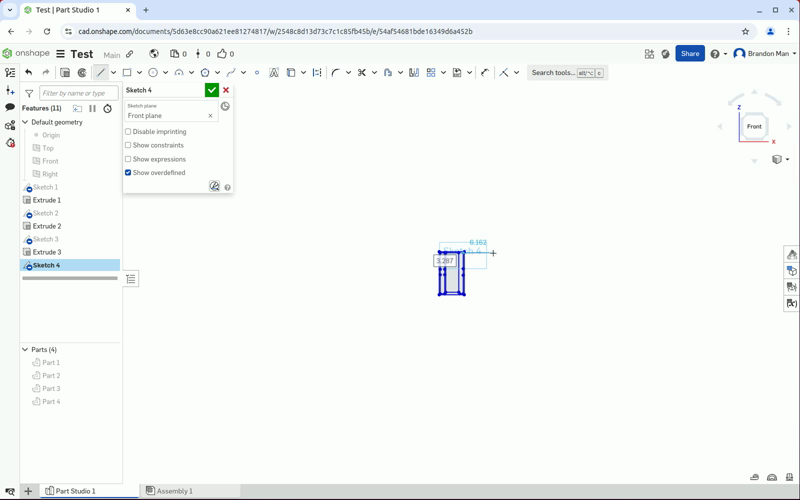
mouse_move(459, 252)
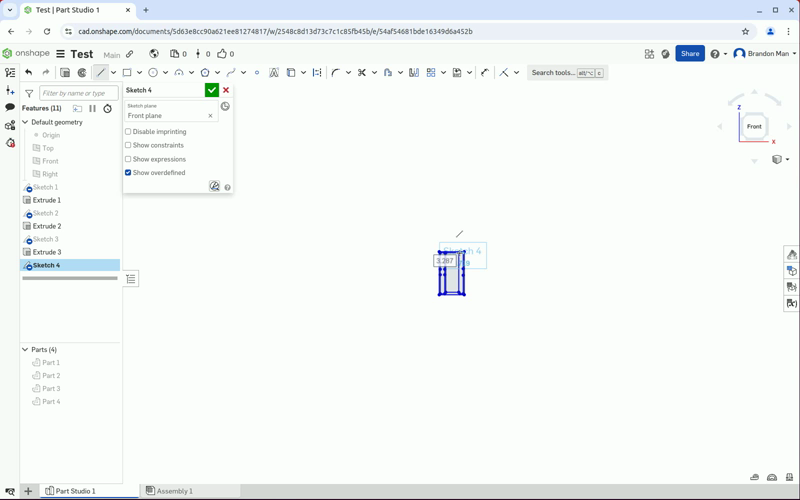
scroll(6)
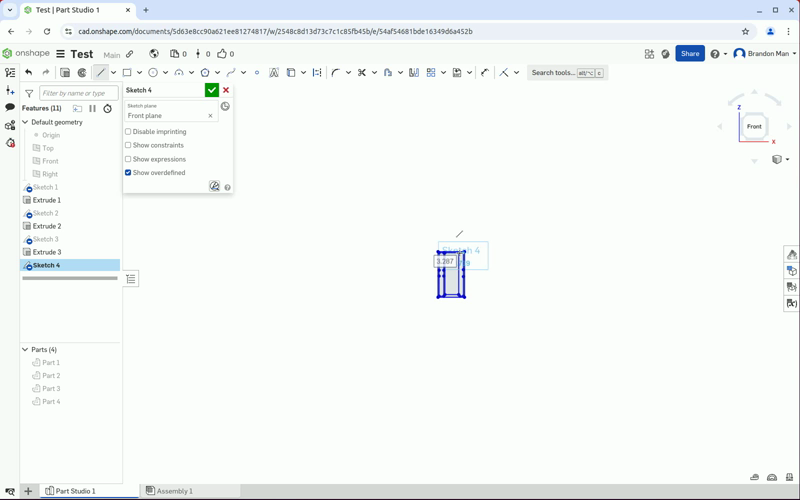
scroll(6)
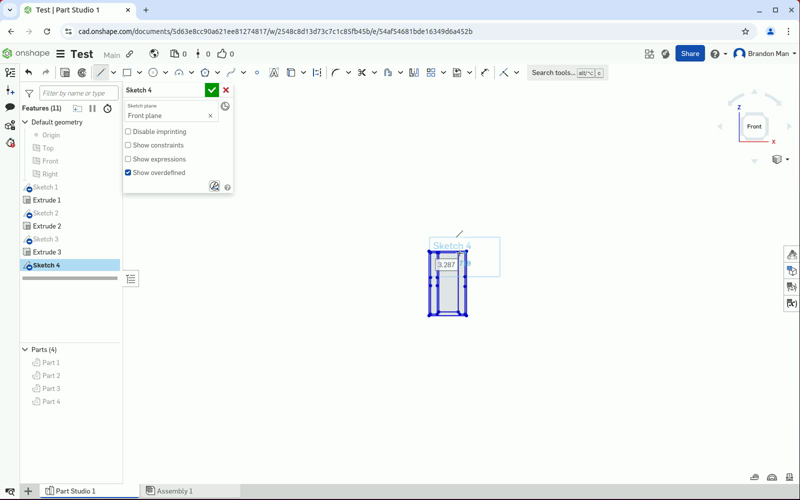
scroll(6)
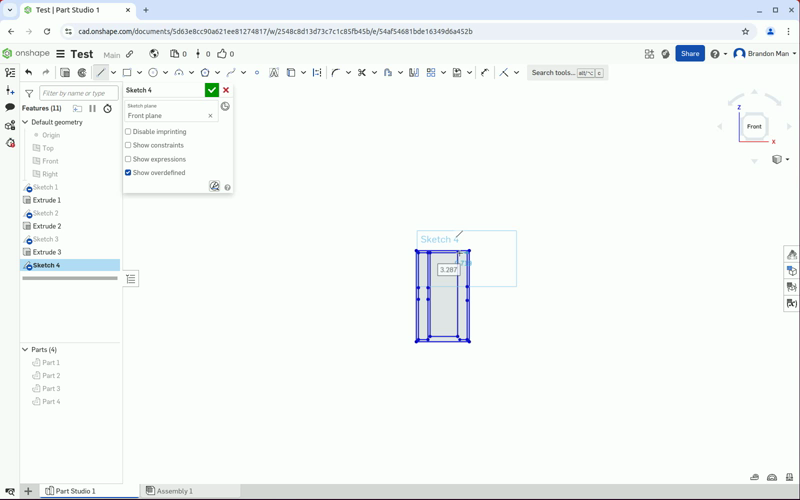
scroll(6)
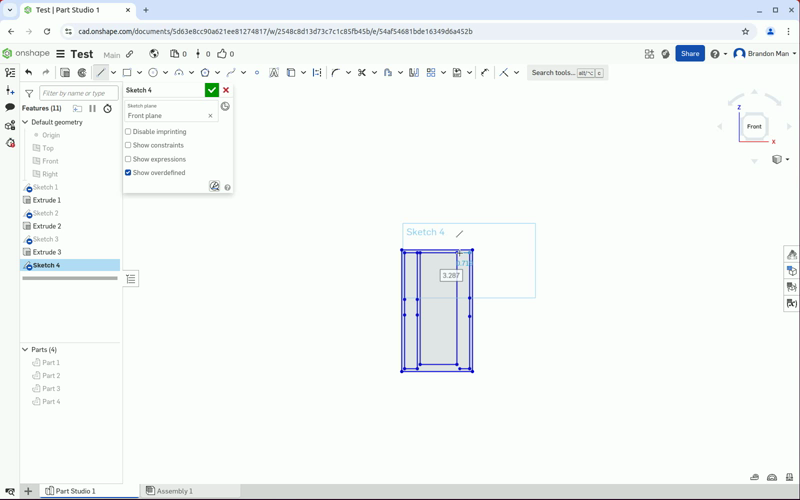
scroll(6)
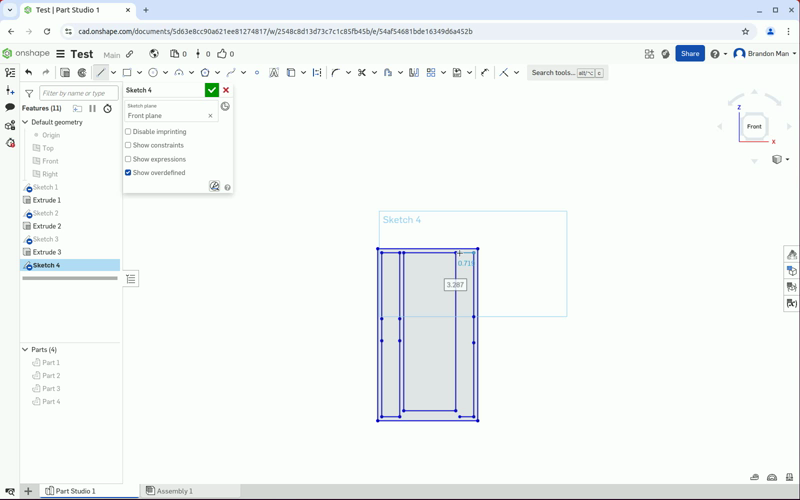
scroll(6)
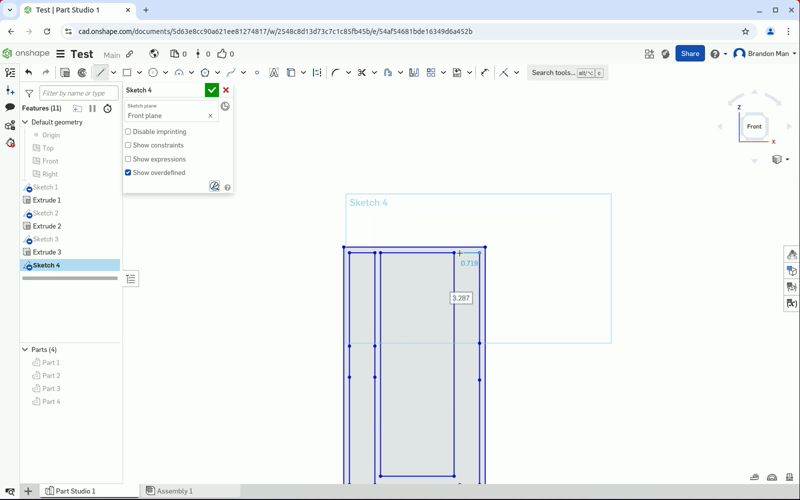
scroll(6)
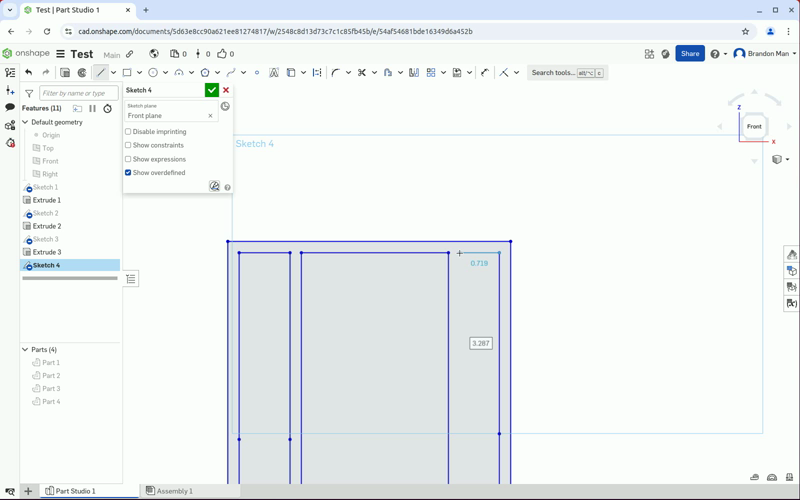
click(459, 252)
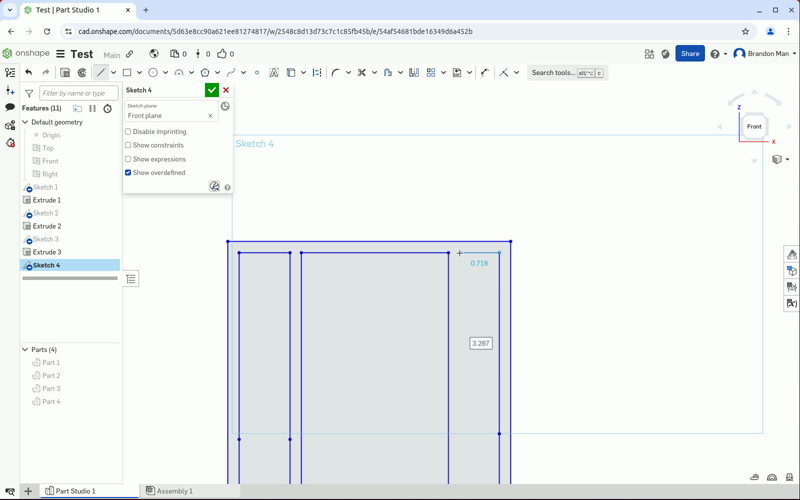
scroll(-6)
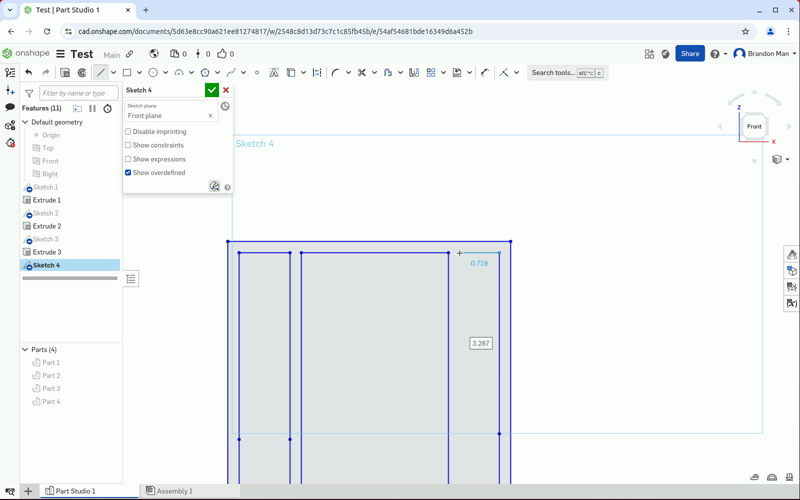
scroll(-6)
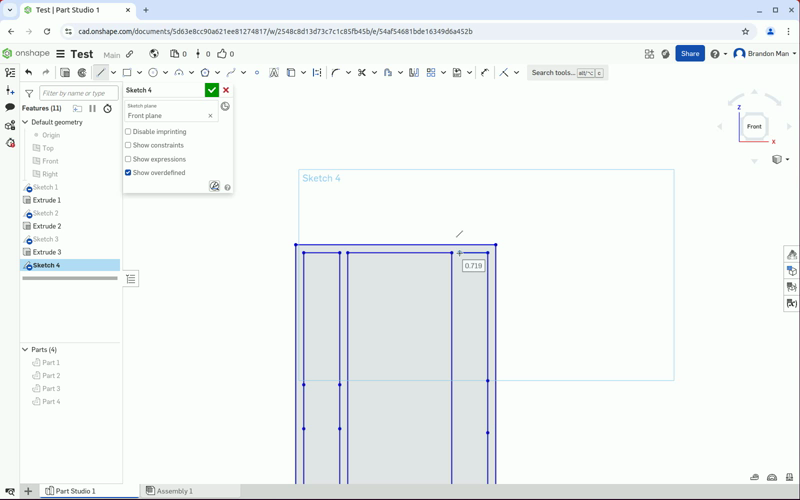
scroll(-6)
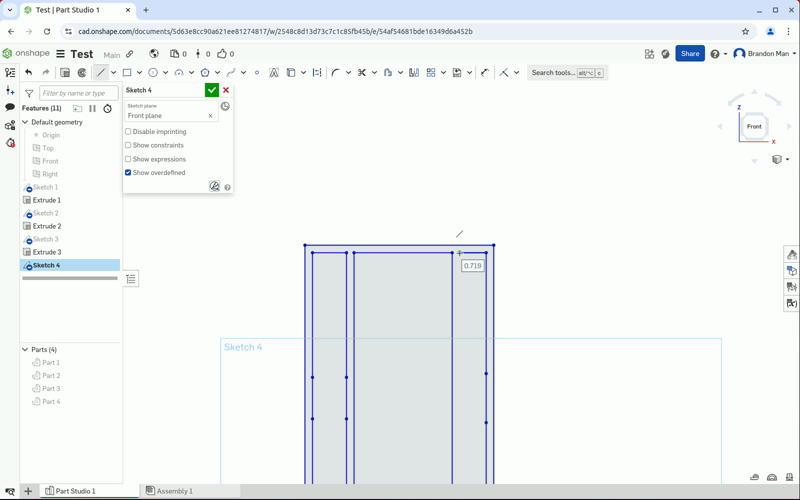
scroll(-6)
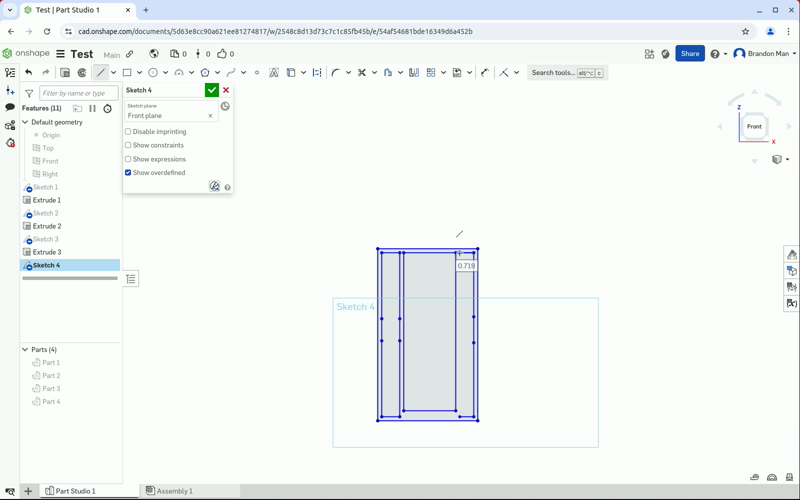
scroll(-6)
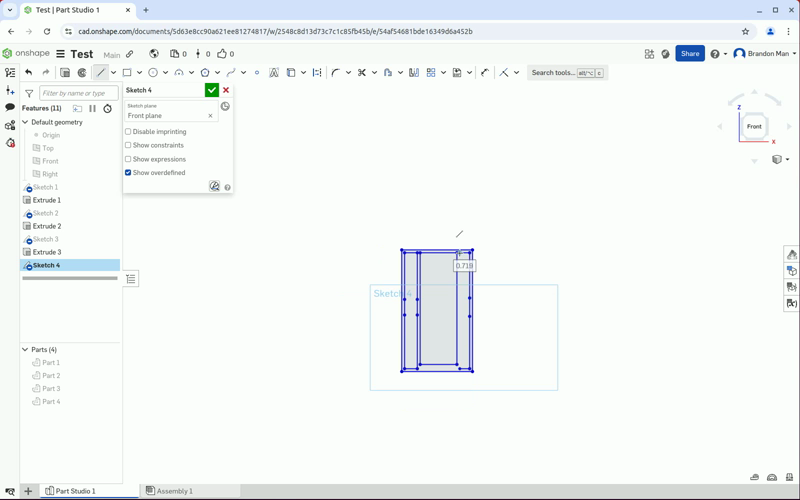
scroll(-6)
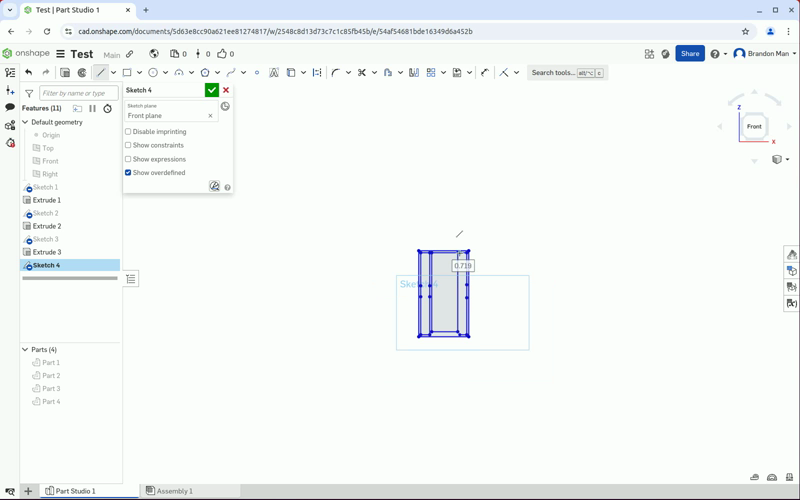
scroll(-6)
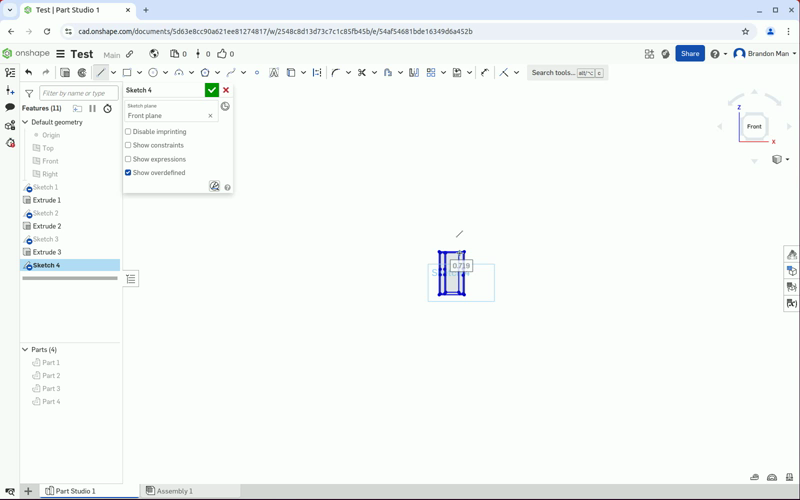
key_up(shift)
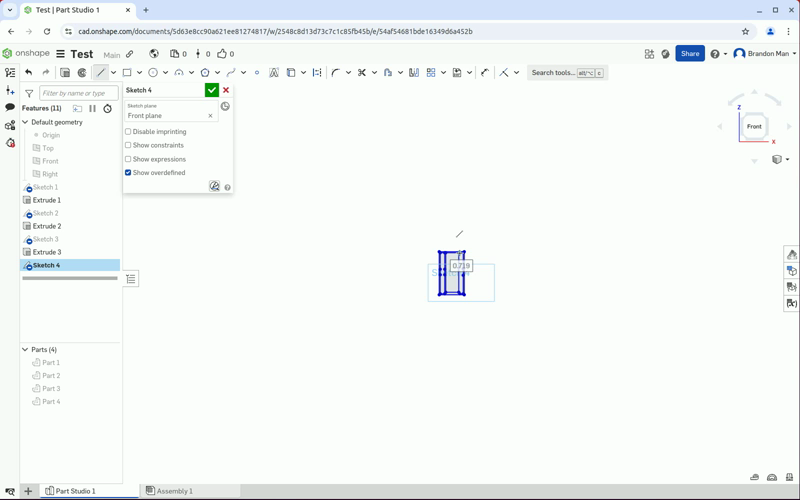
key_down(shift)
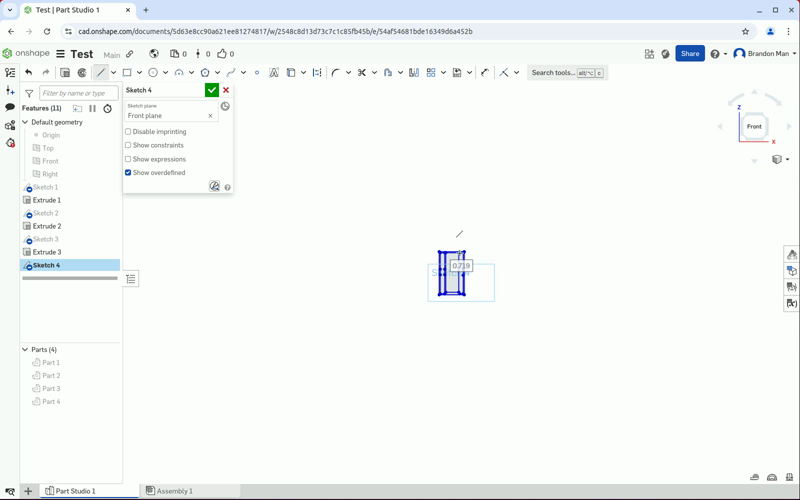
mouse_move(489, 252)
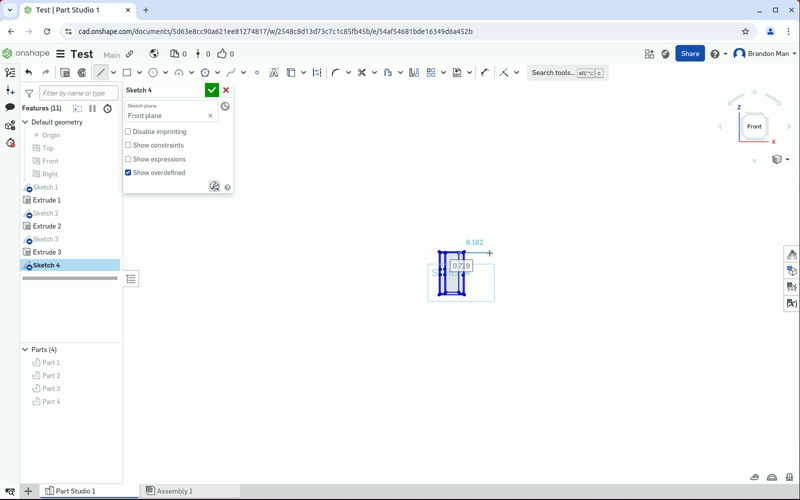
mouse_move(459, 268)
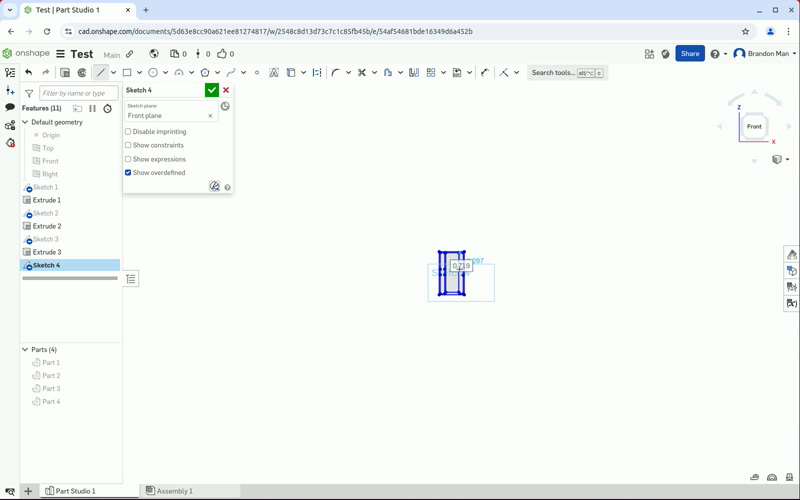
scroll(6)
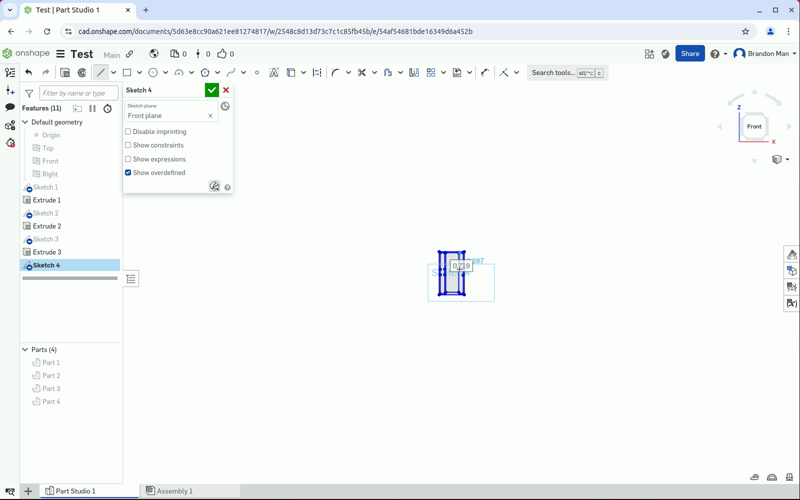
scroll(6)
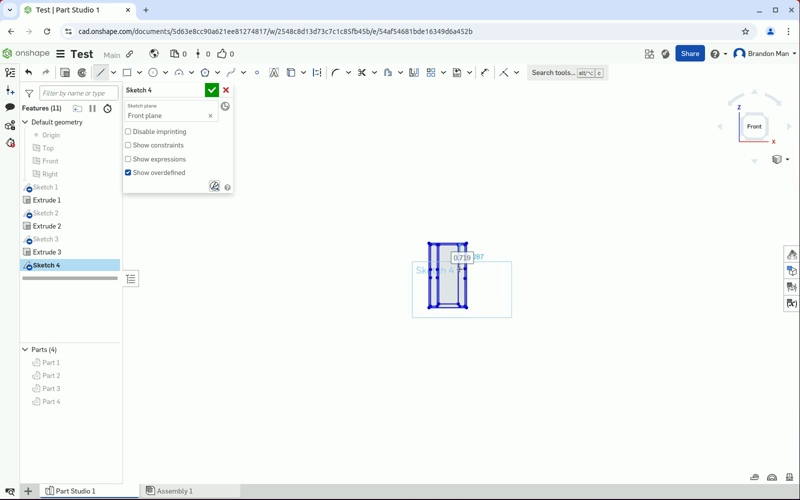
scroll(6)
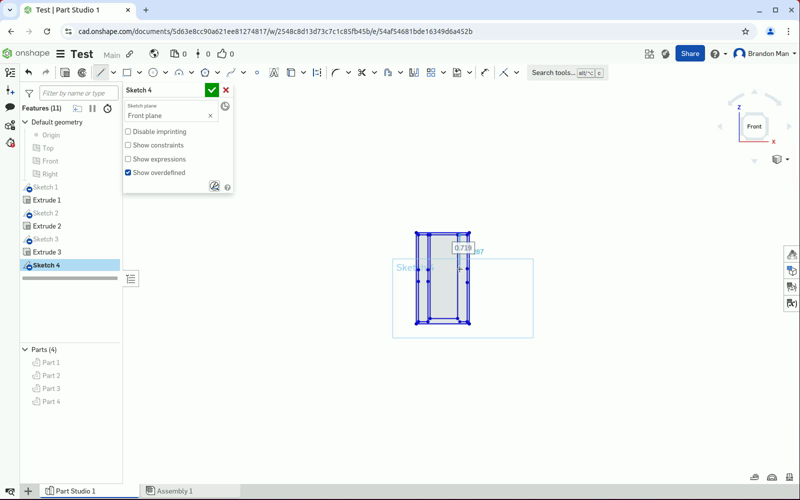
scroll(6)
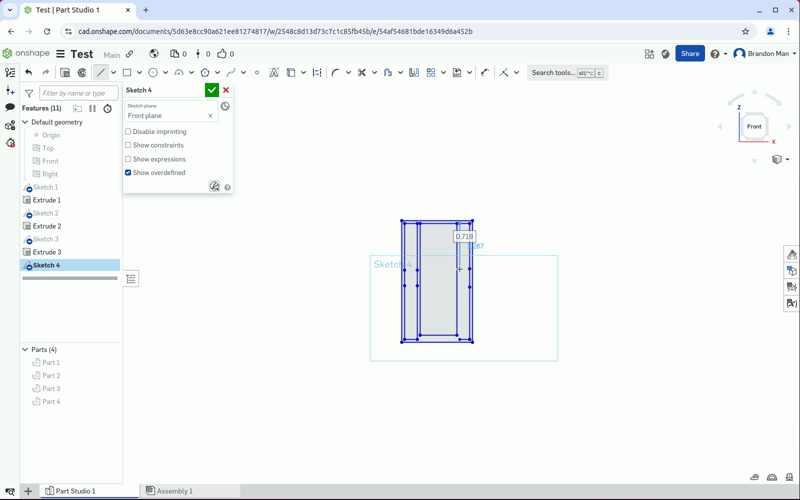
scroll(6)
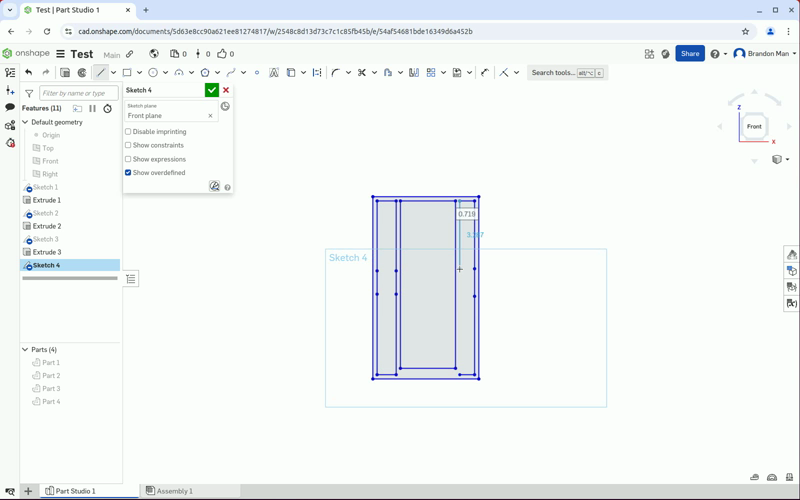
scroll(6)
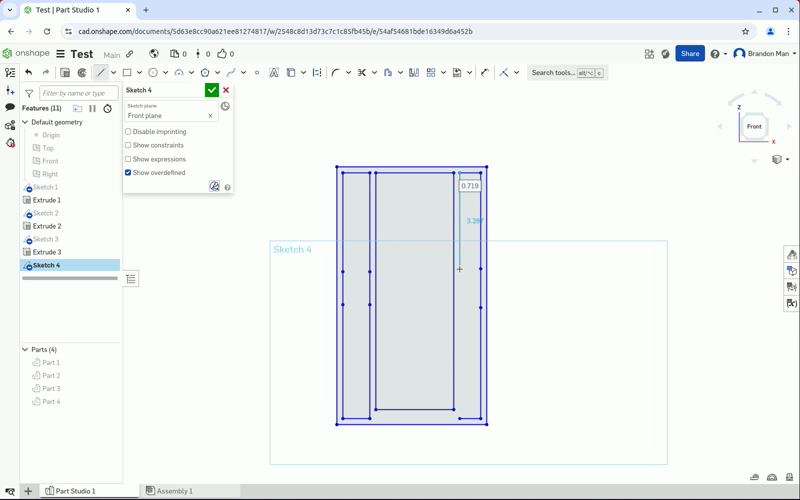
scroll(6)
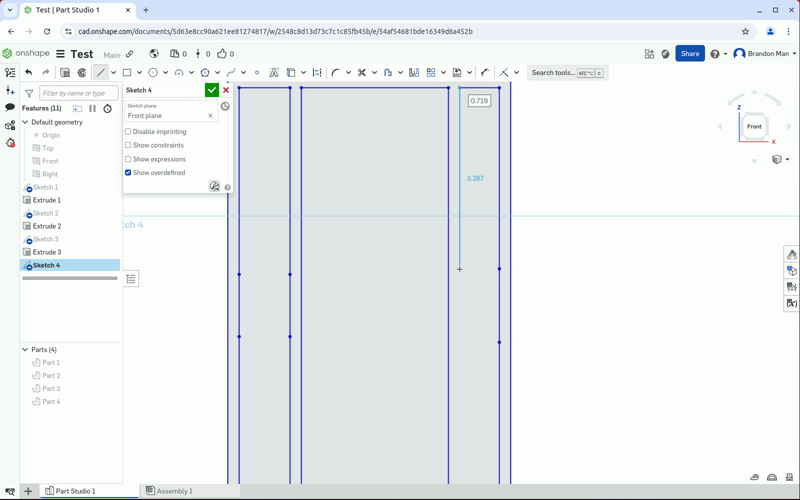
click(459, 268)
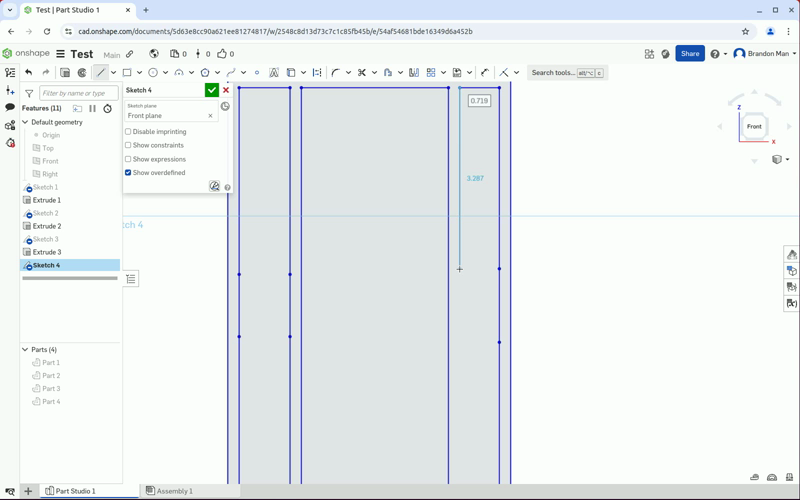
scroll(-6)
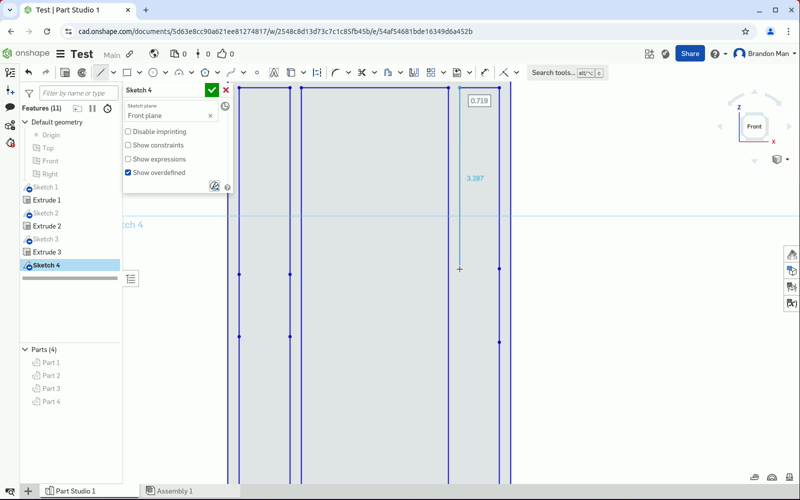
scroll(-6)
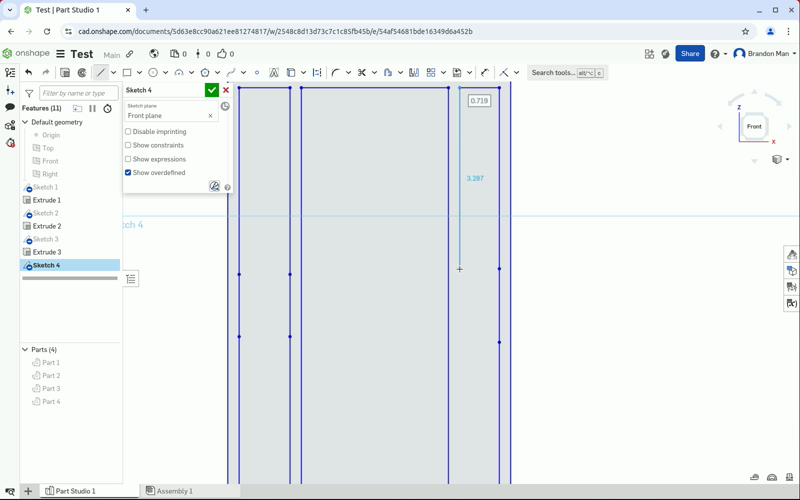
scroll(-6)
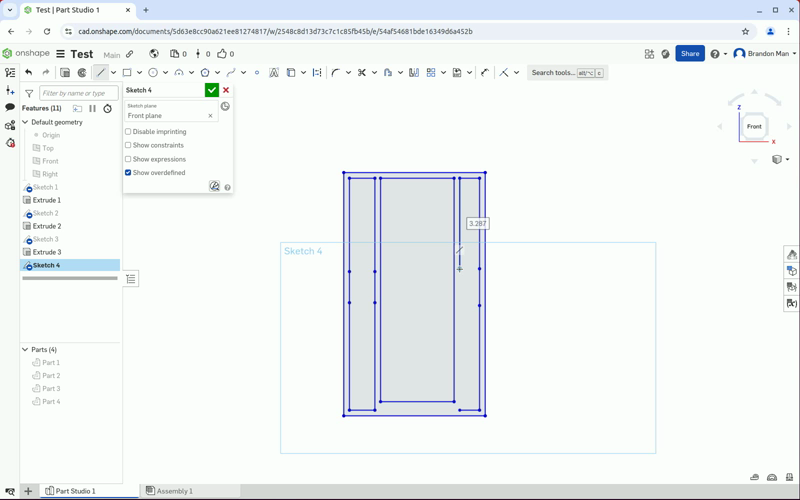
scroll(-6)
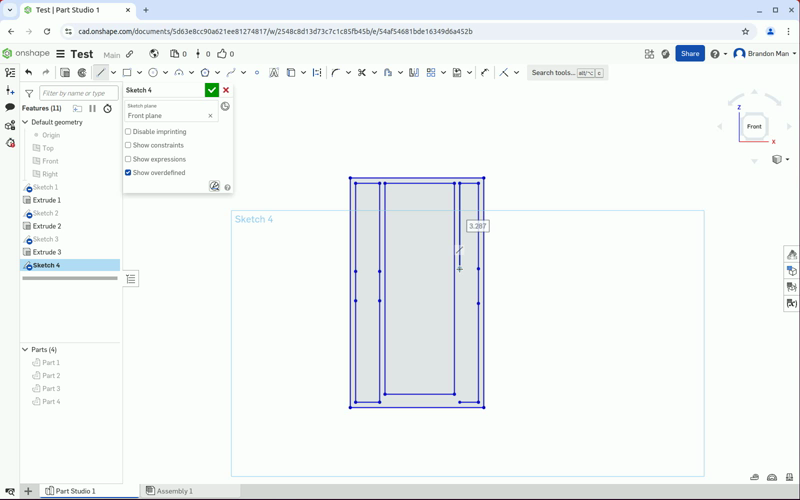
scroll(-6)
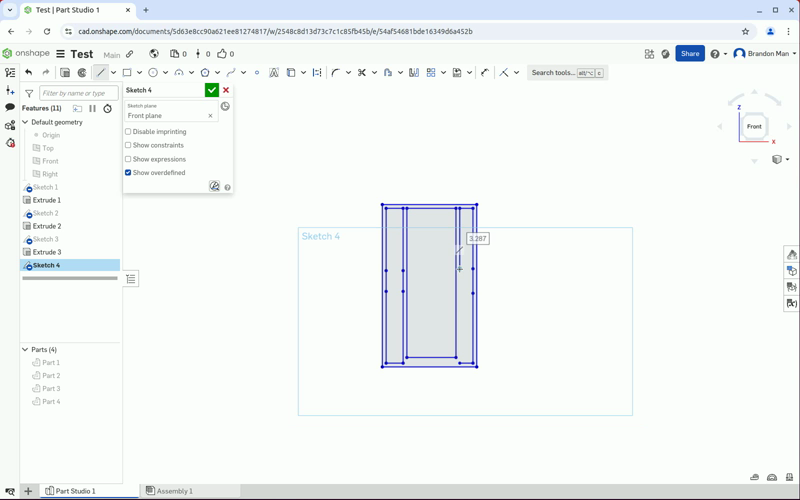
scroll(-6)
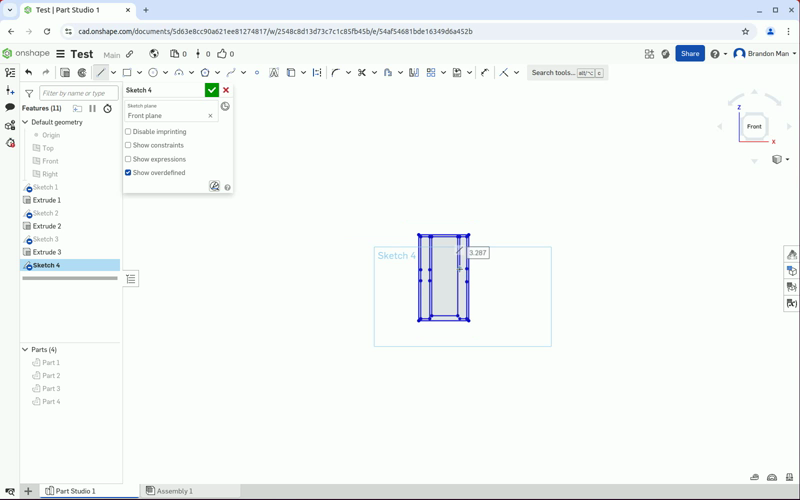
scroll(-6)
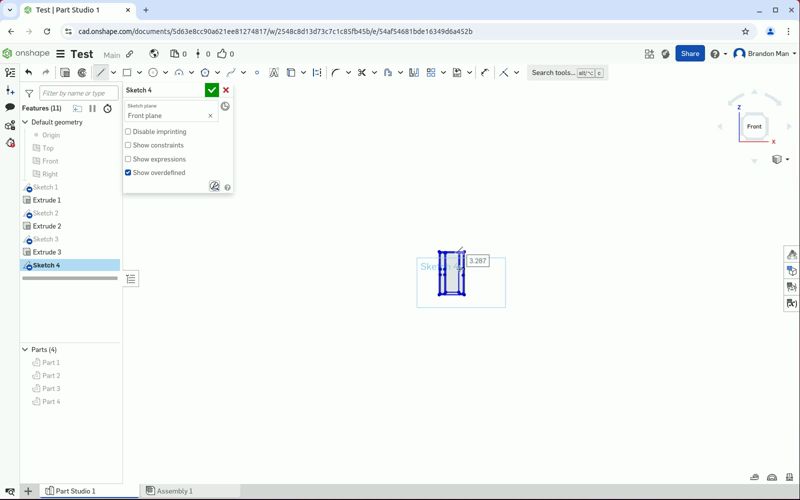
key_up(shift)
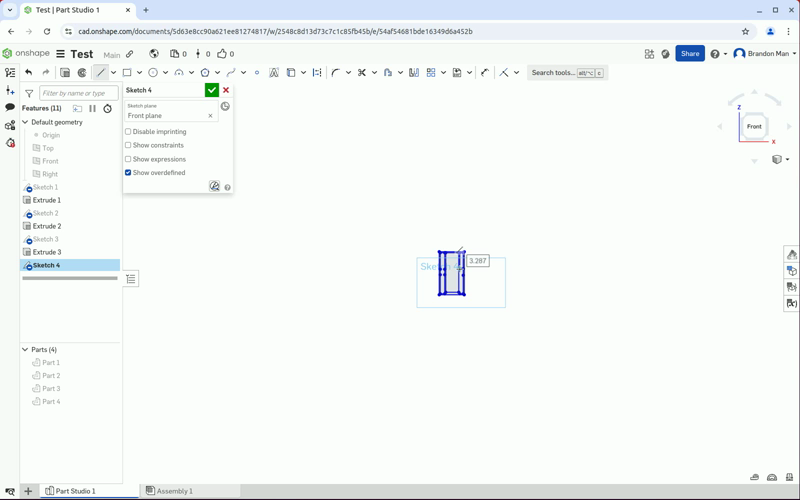
key_down(shift)
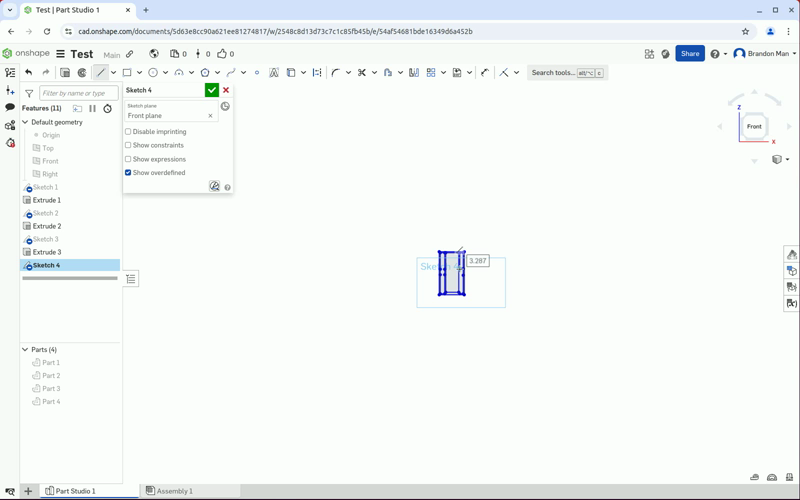
mouse_move(489, 268)
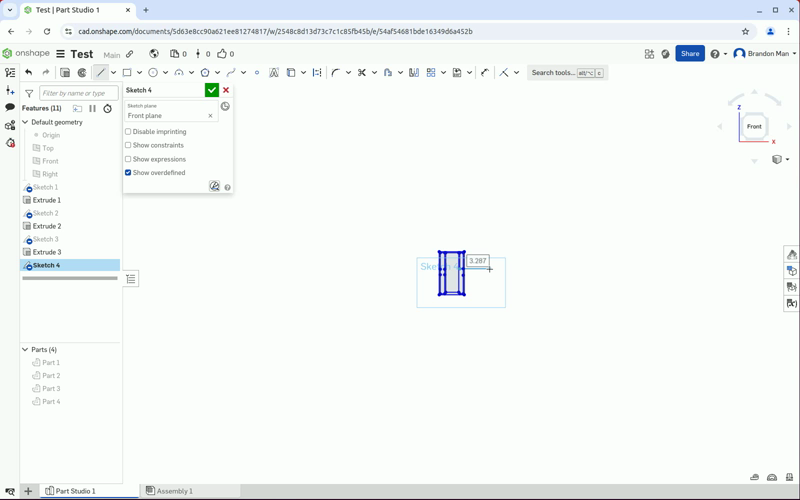
mouse_move(459, 275)
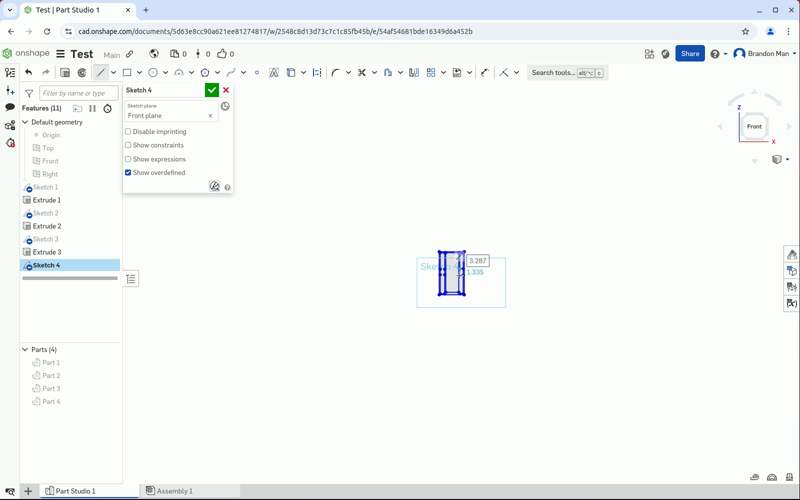
scroll(6)
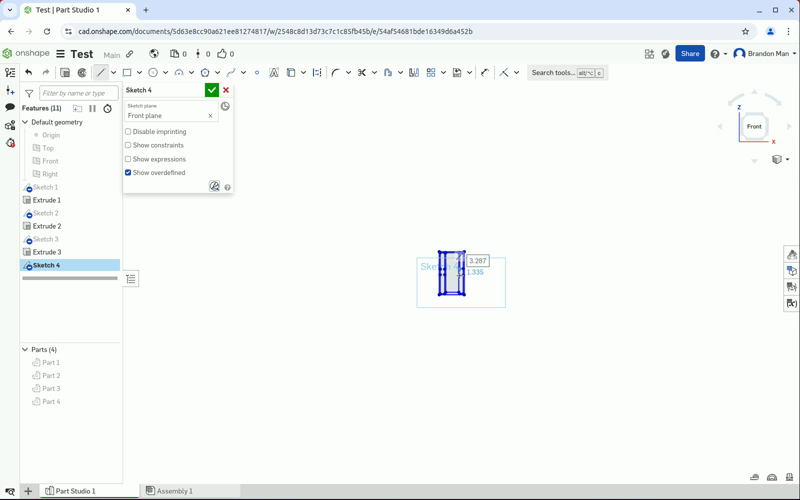
scroll(6)
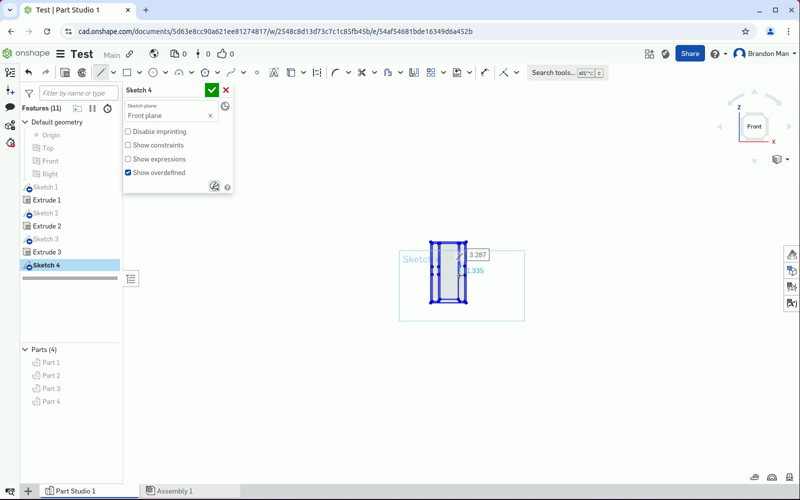
scroll(6)
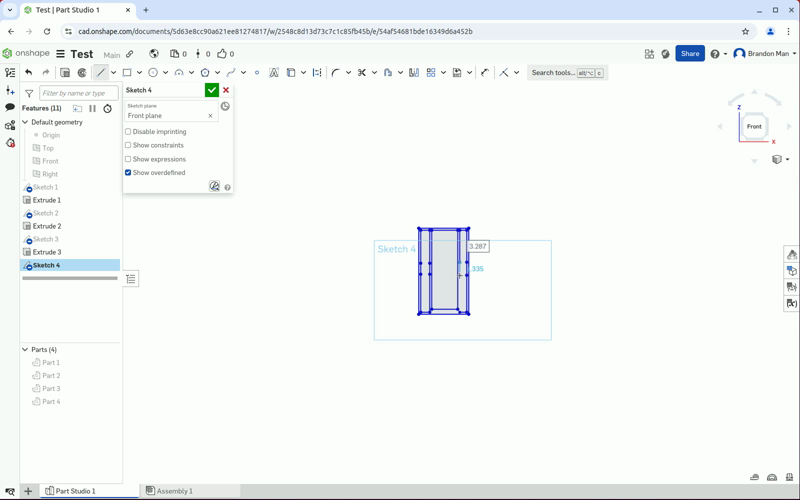
scroll(6)
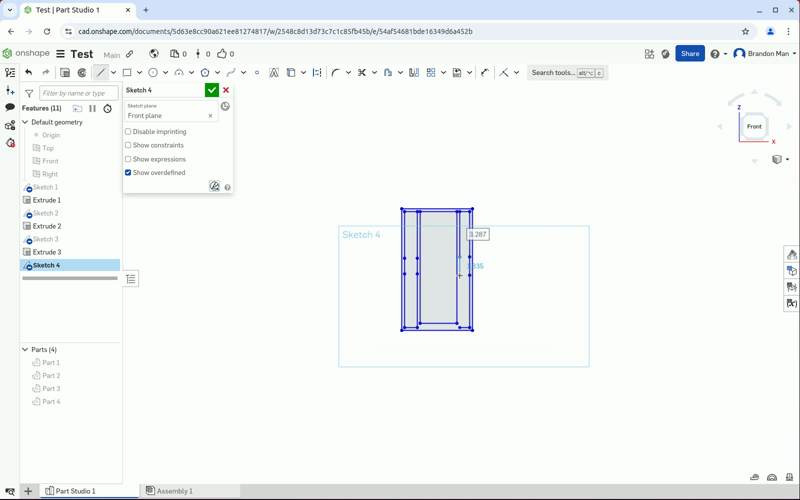
scroll(6)
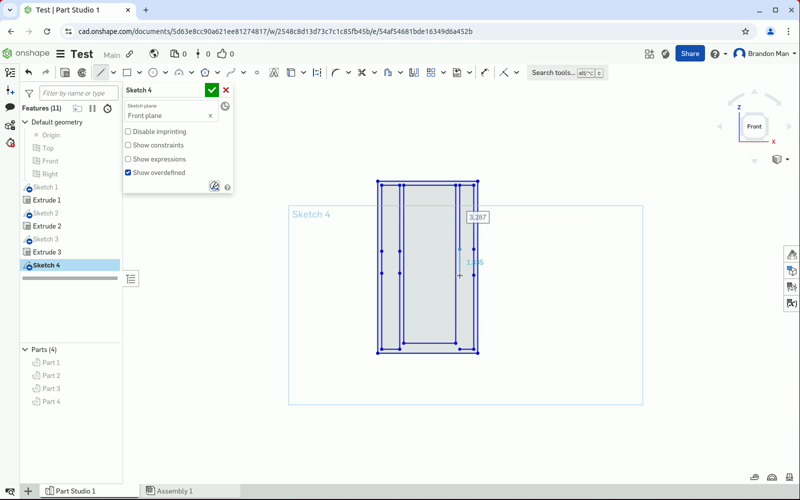
scroll(6)
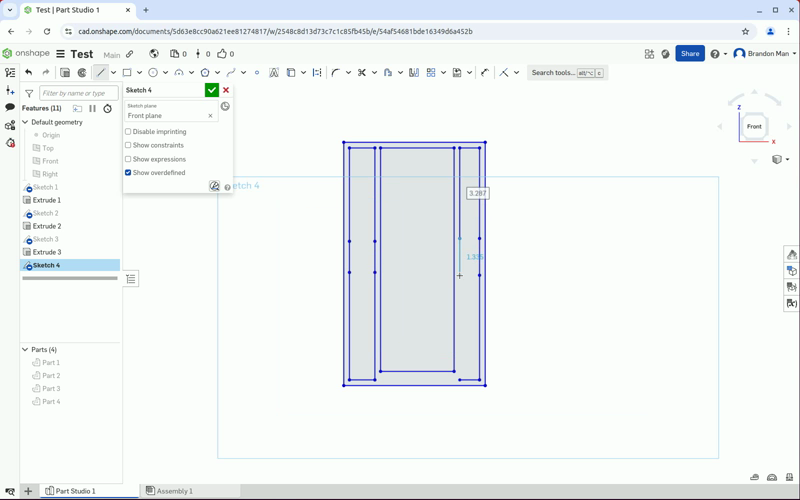
scroll(6)
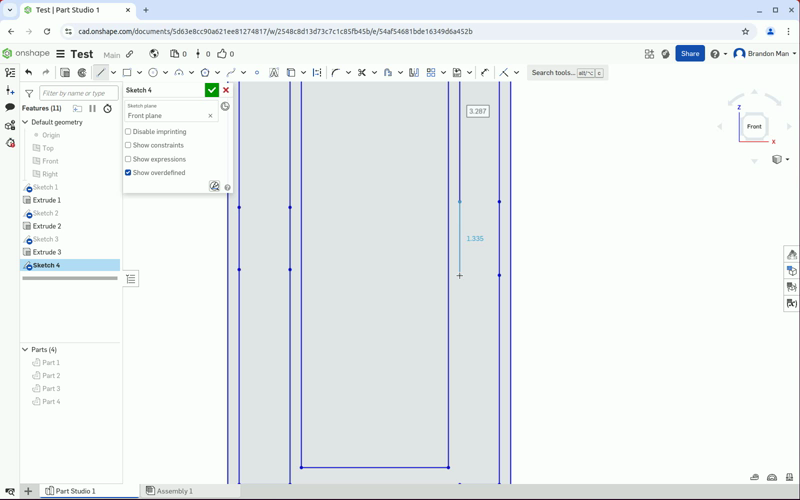
click(459, 275)
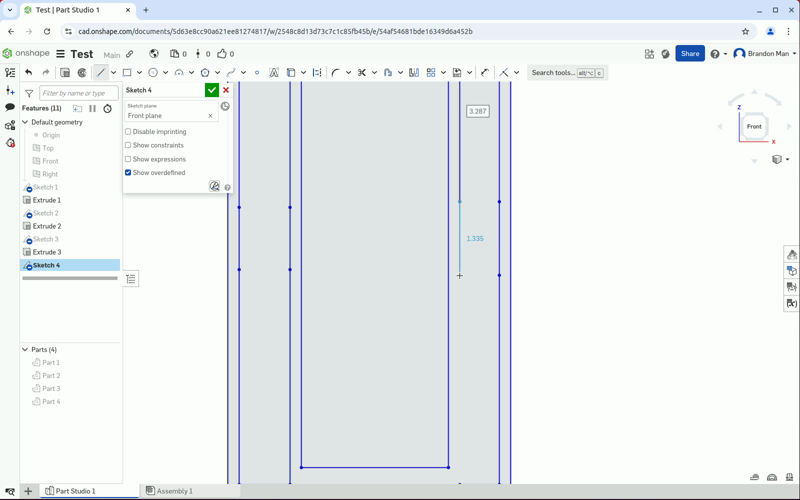
scroll(-6)
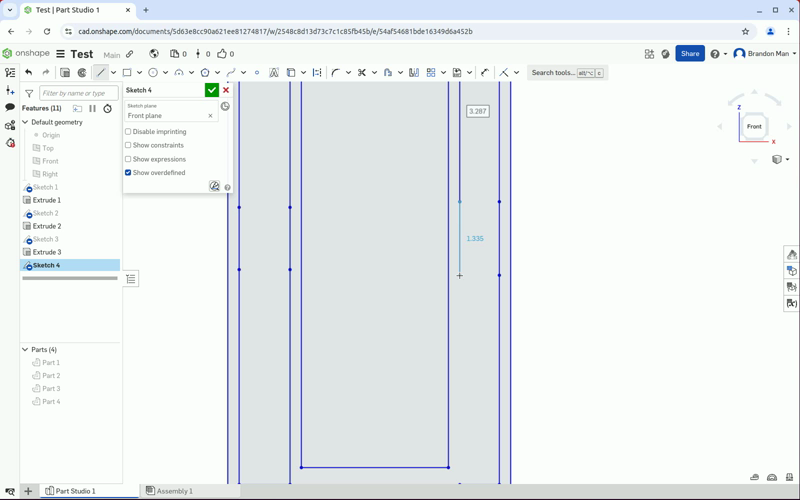
scroll(-6)
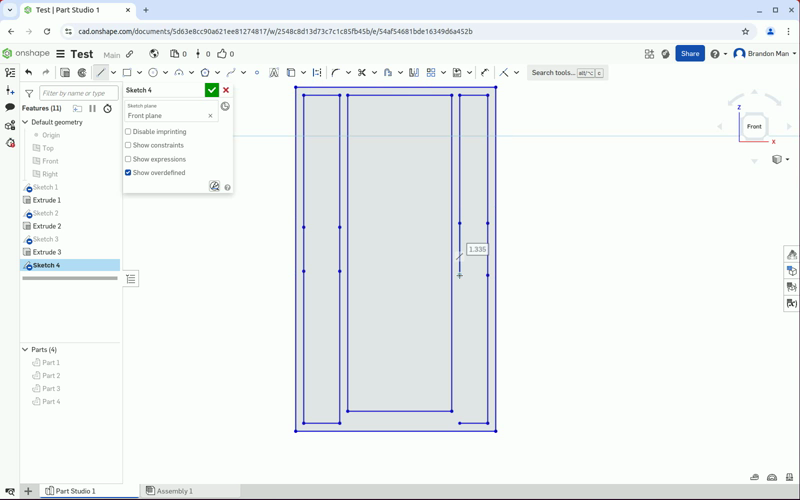
scroll(-6)
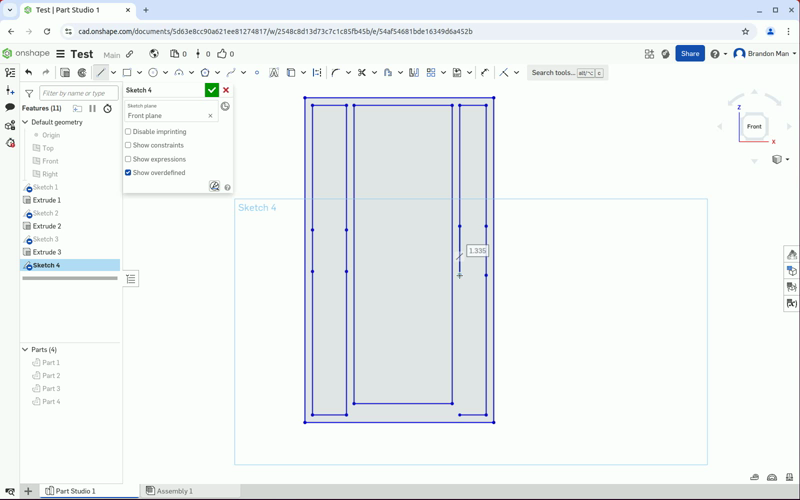
scroll(-6)
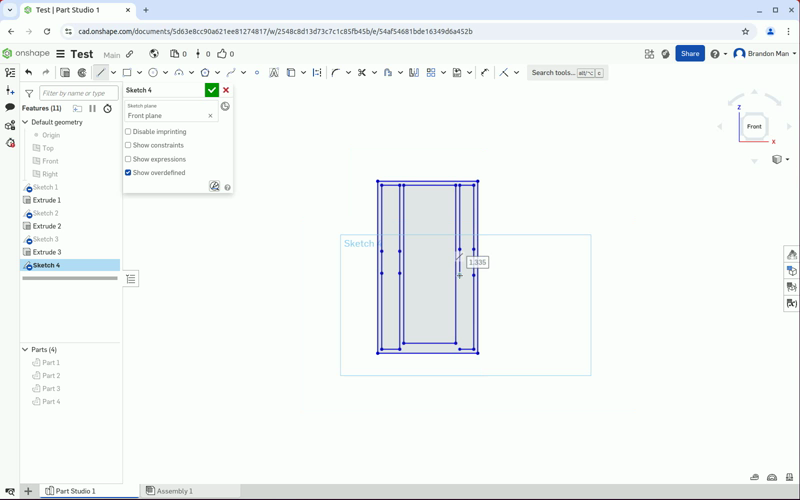
scroll(-6)
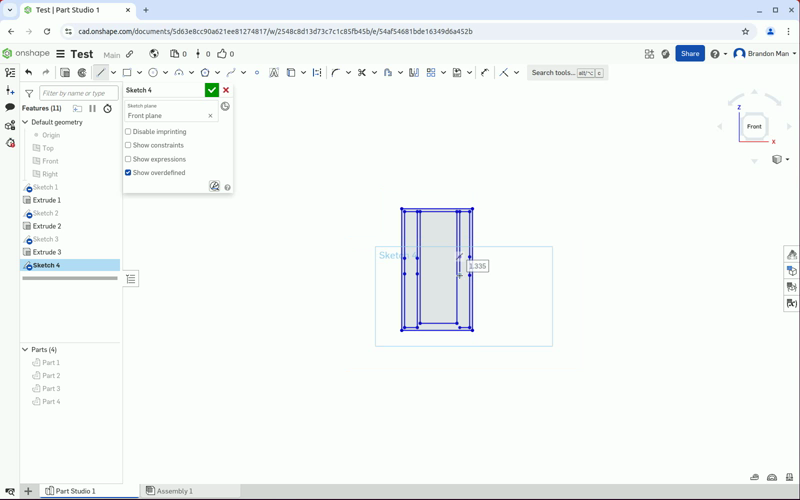
scroll(-6)
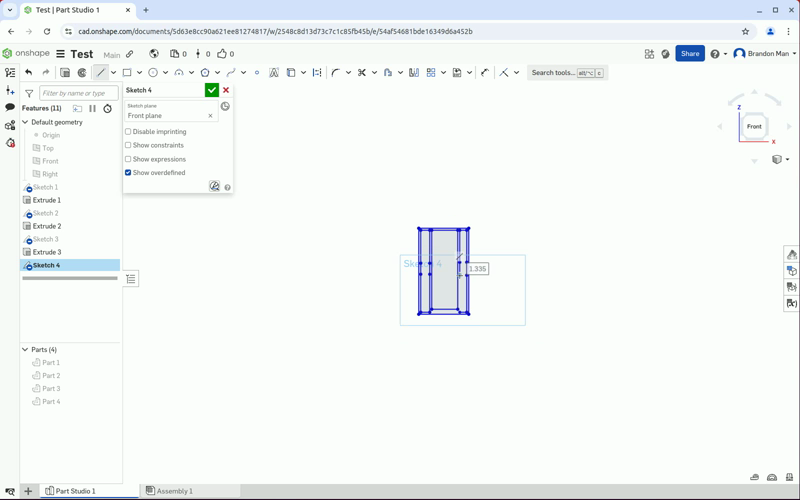
scroll(-6)
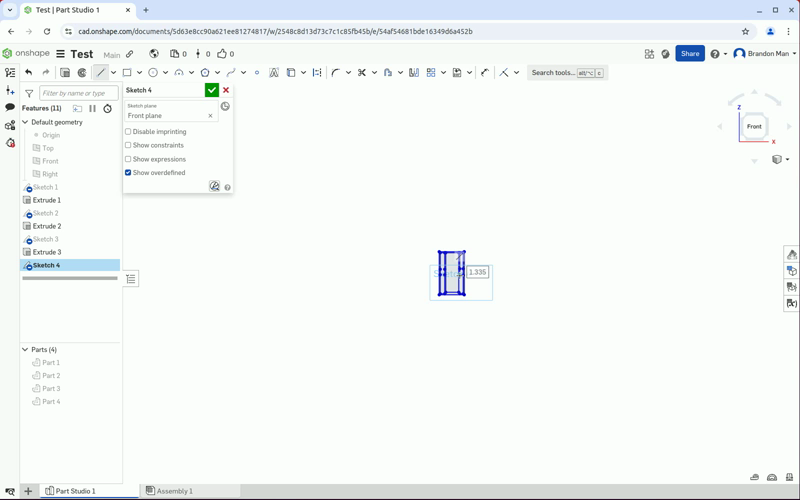
key_up(shift)
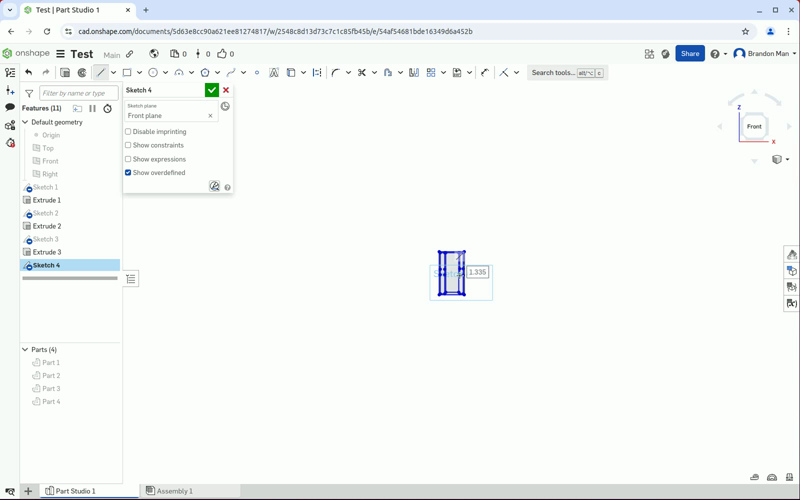
mouse_move(489, 275)
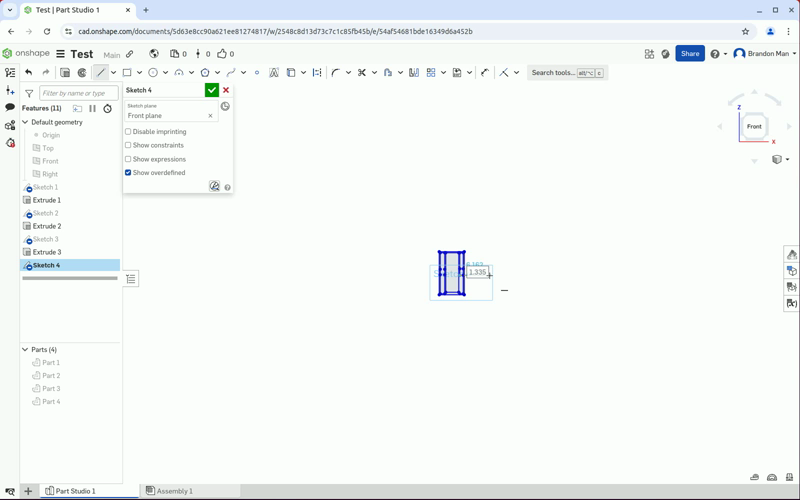
key_down(shift)
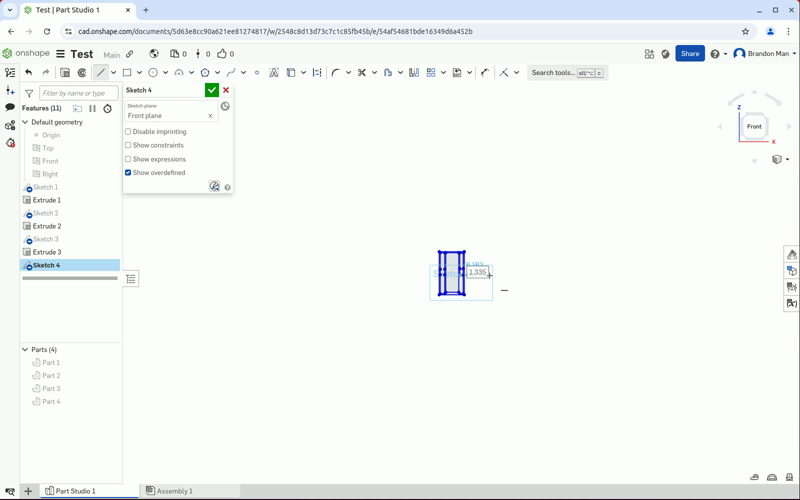
mouse_move(459, 293)
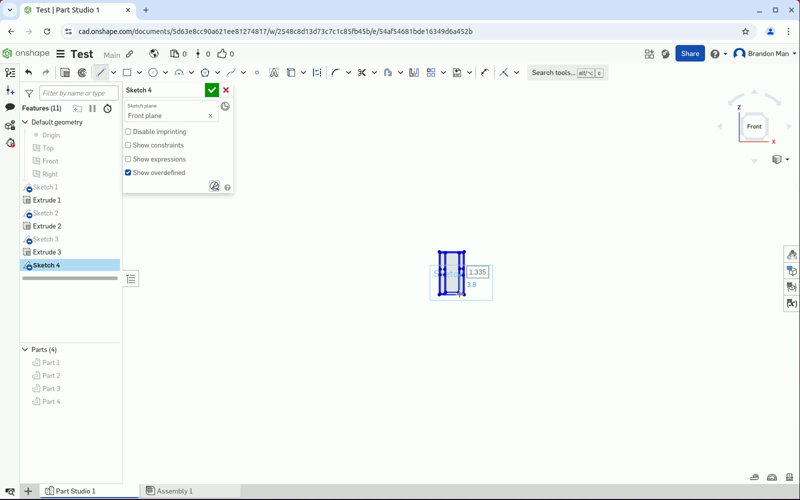
scroll(6)
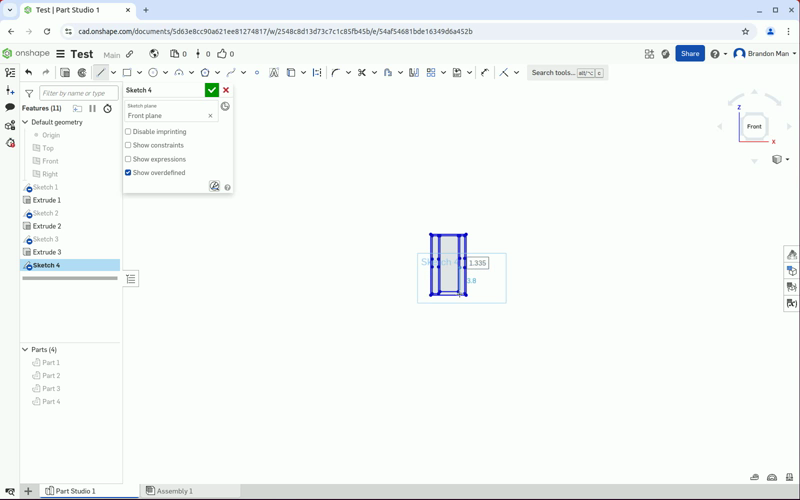
scroll(6)
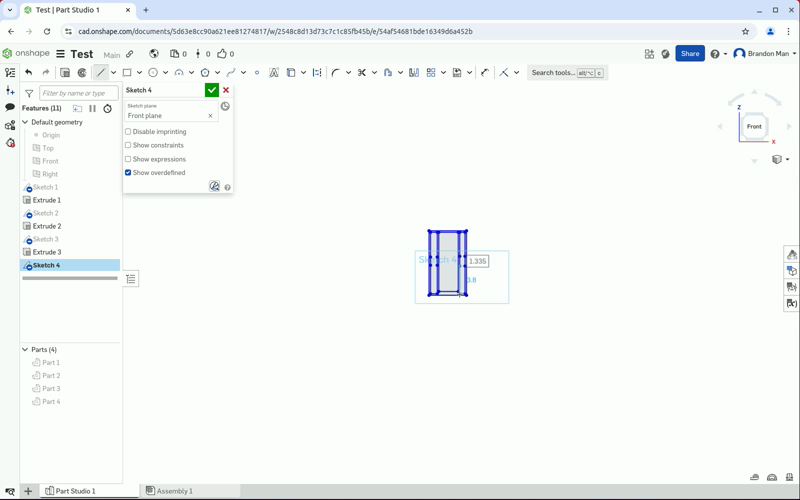
scroll(6)
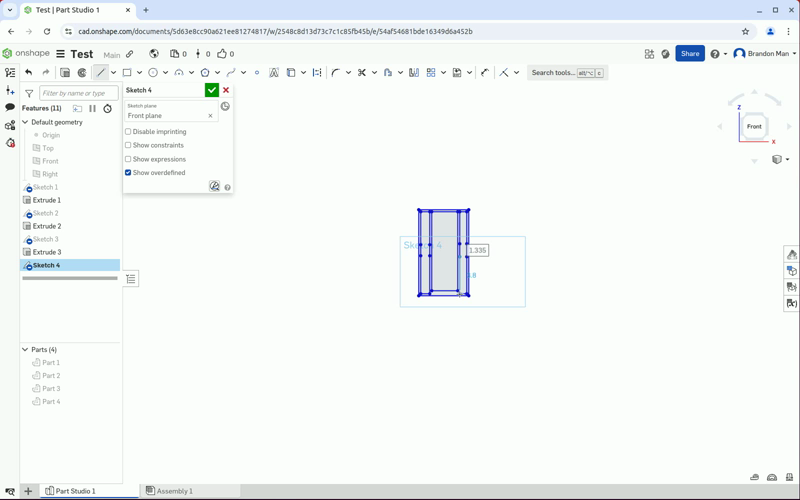
scroll(6)
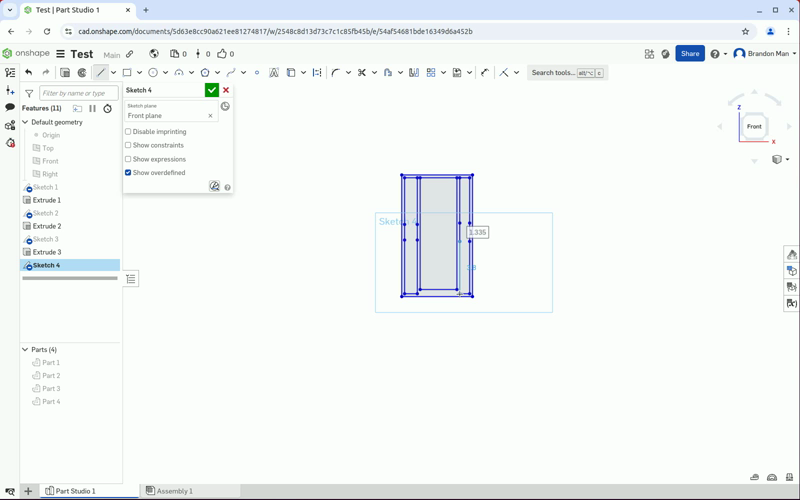
scroll(6)
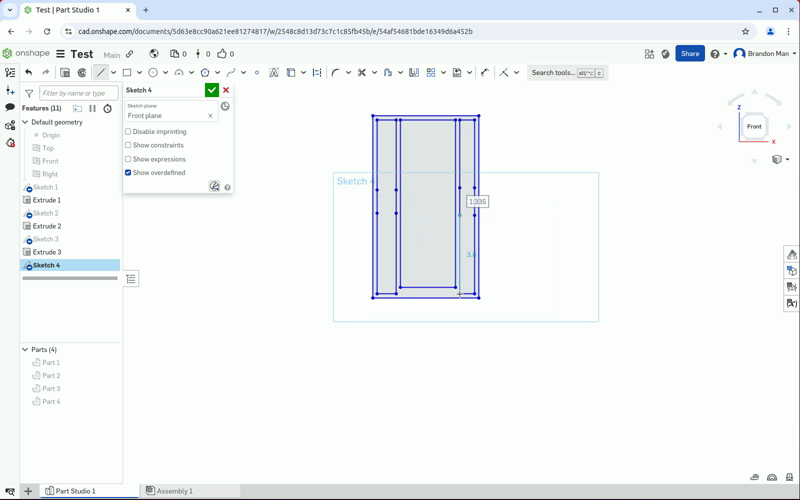
scroll(6)
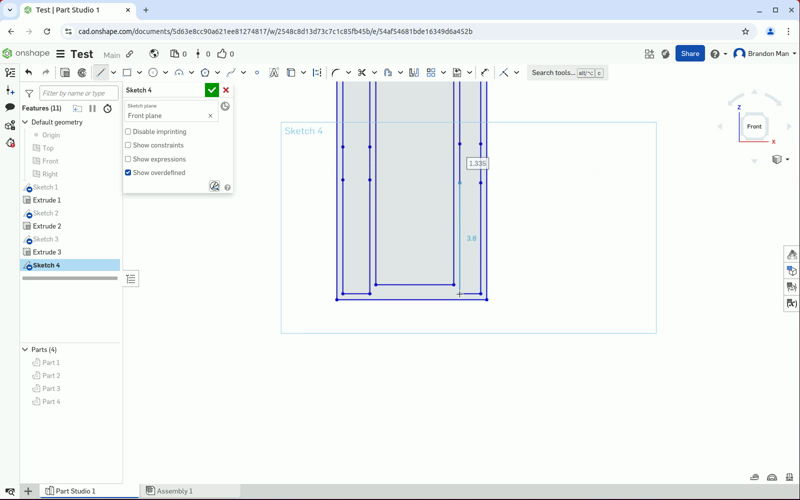
scroll(6)
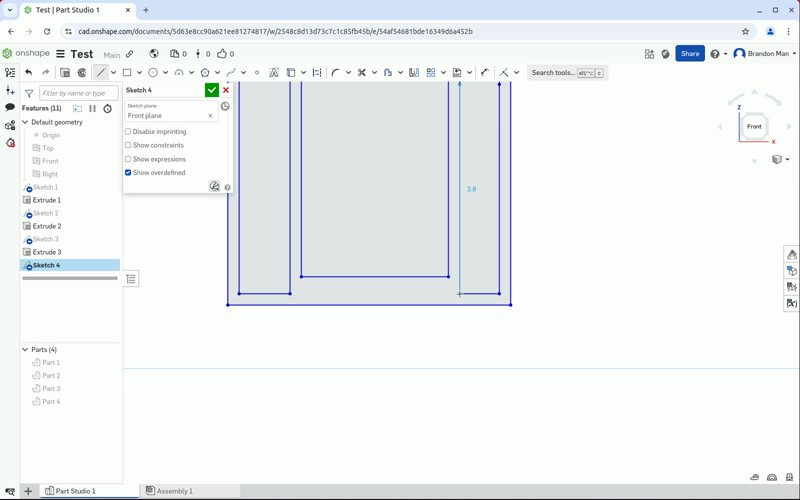
key_up(shift)
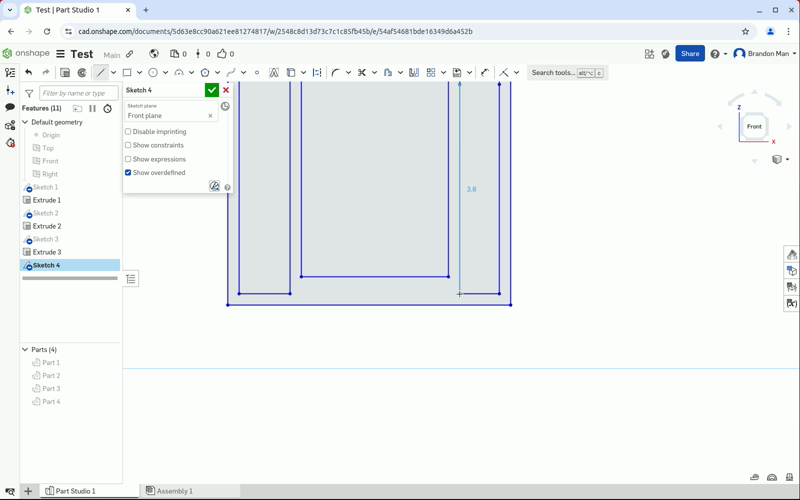
click(459, 293)
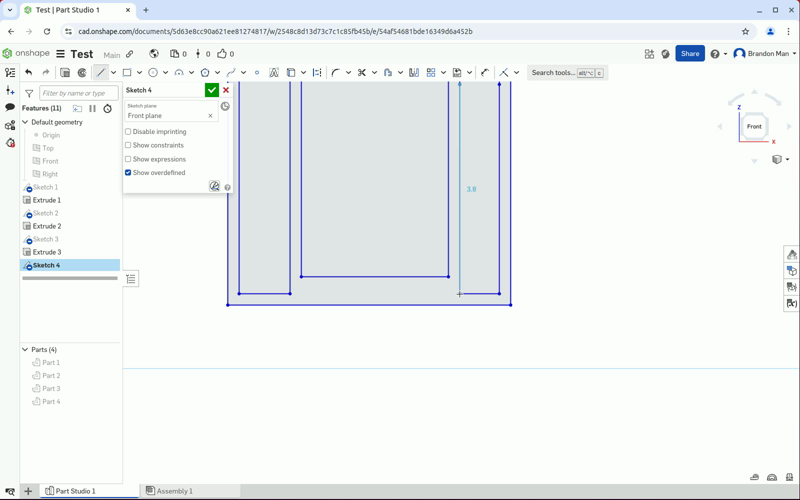
scroll(-6)
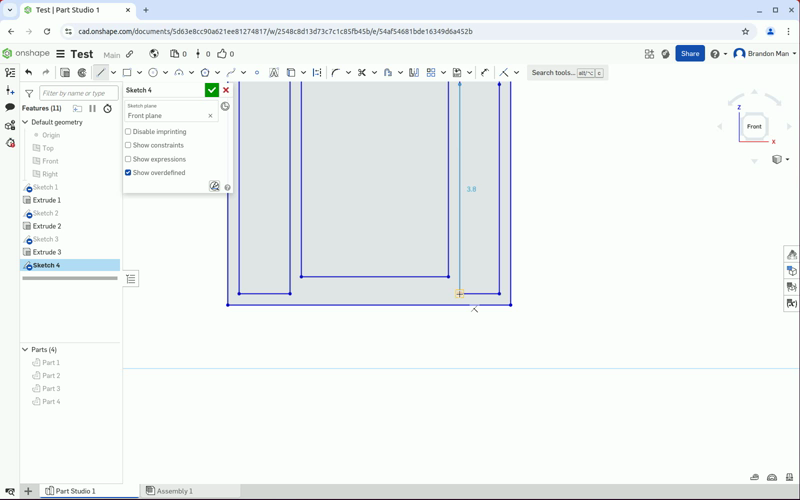
scroll(-6)
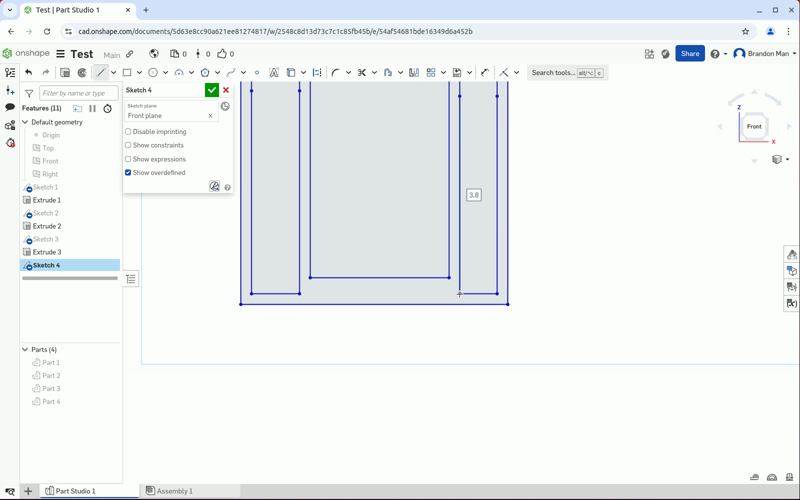
scroll(-6)
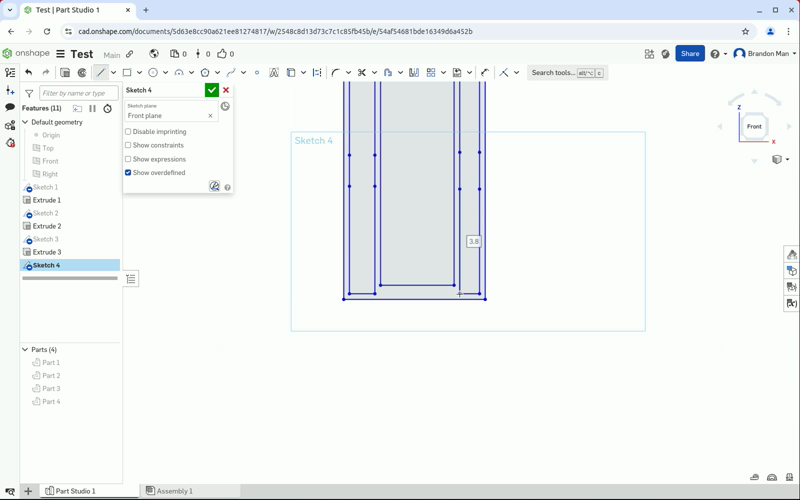
scroll(-6)
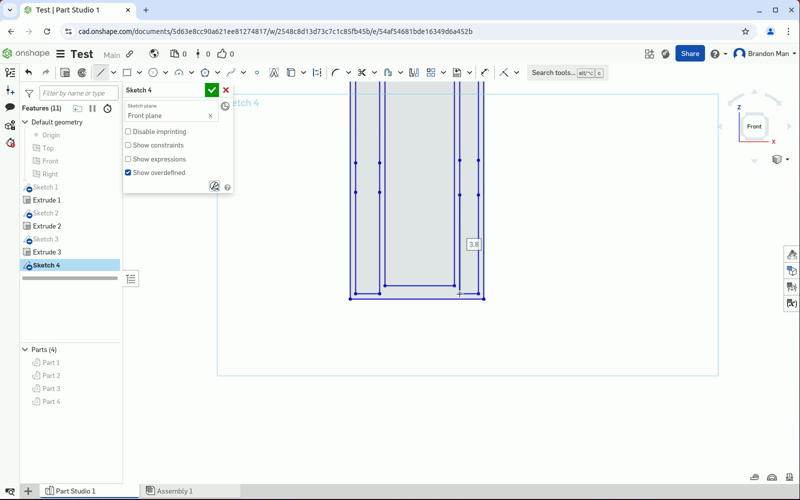
scroll(-6)
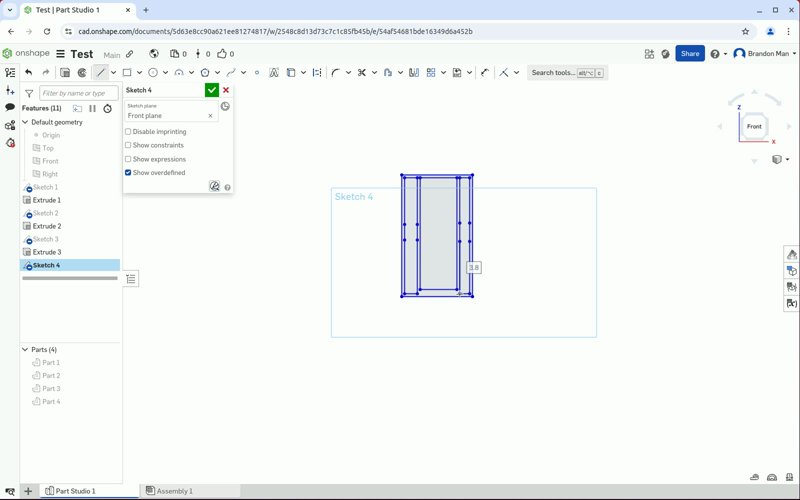
scroll(-6)
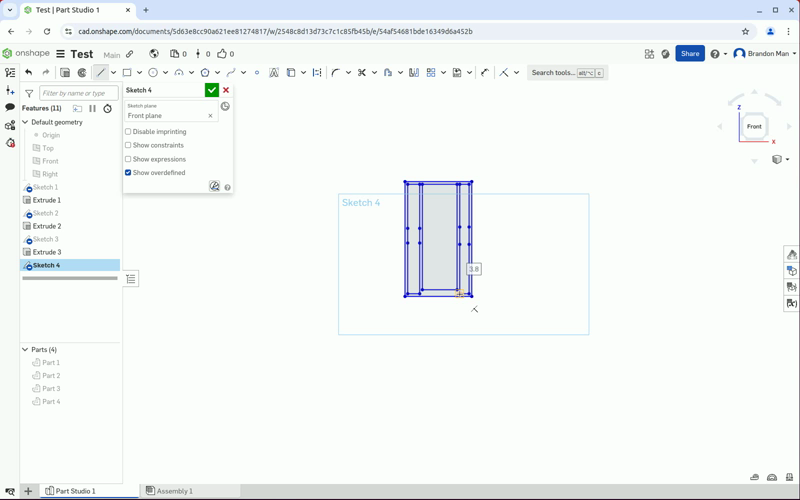
scroll(-6)
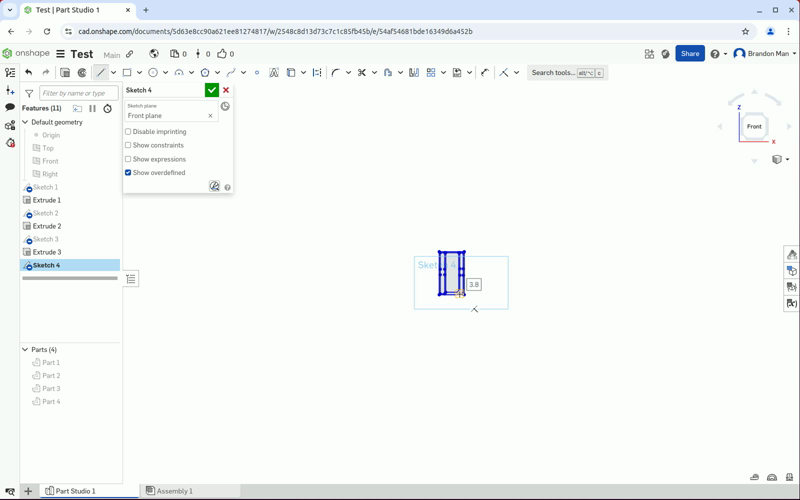
key(esc)
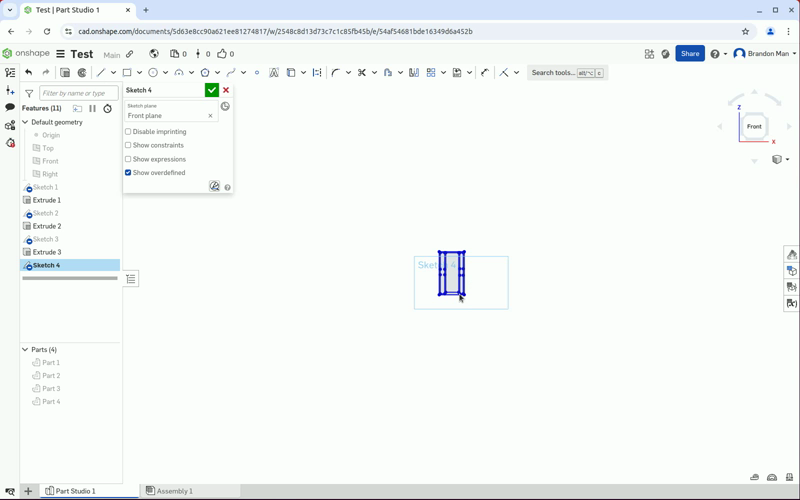
mouse_move(445, 294)
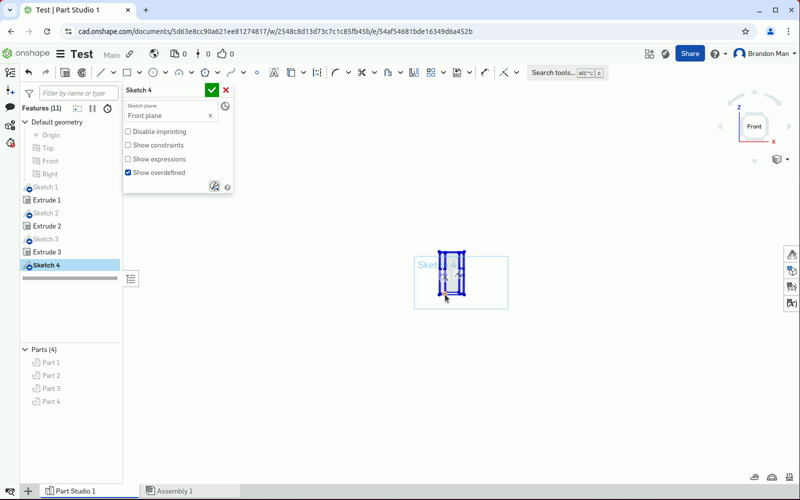
scroll(6)
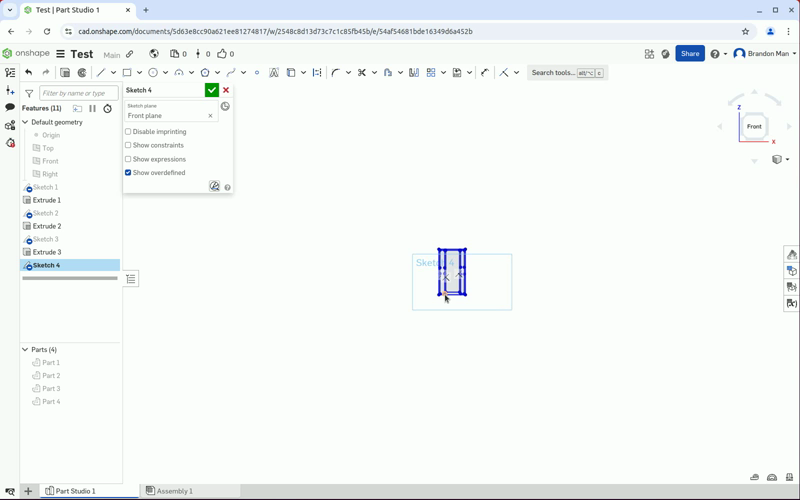
scroll(6)
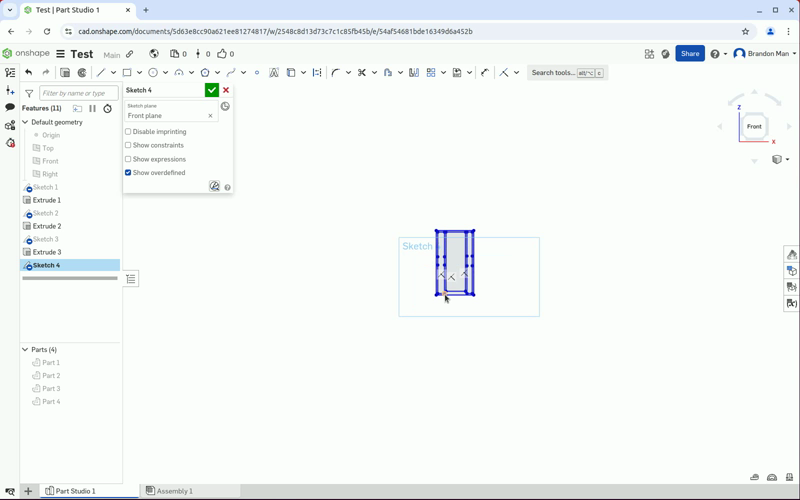
scroll(6)
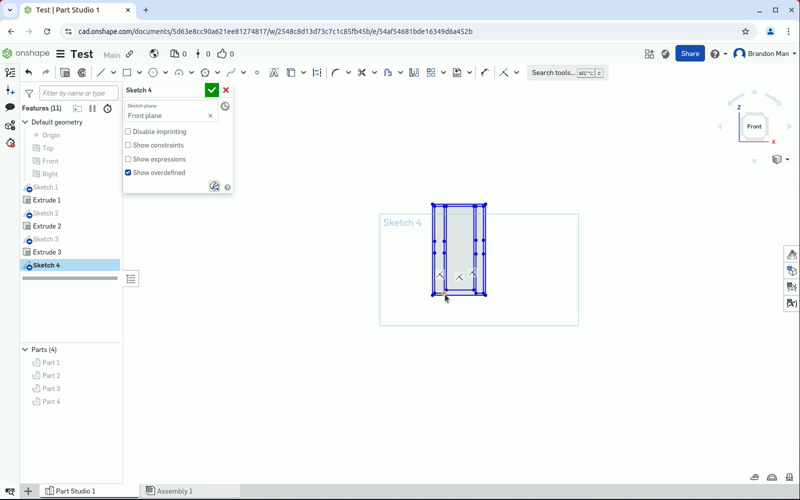
scroll(6)
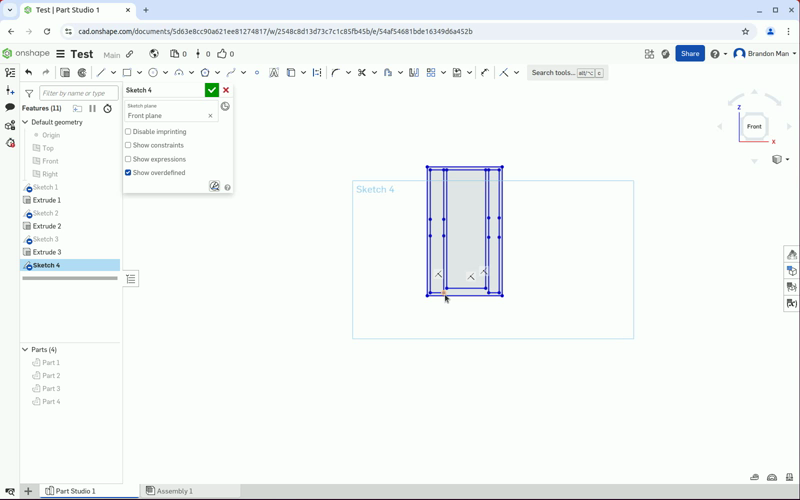
scroll(6)
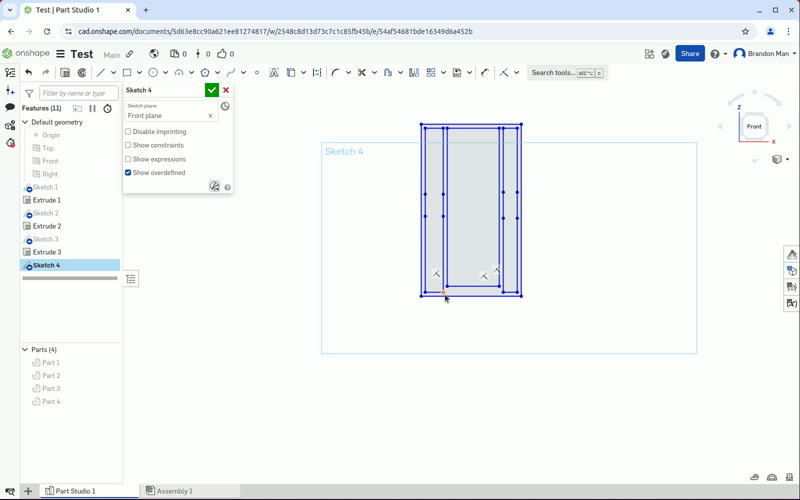
scroll(6)
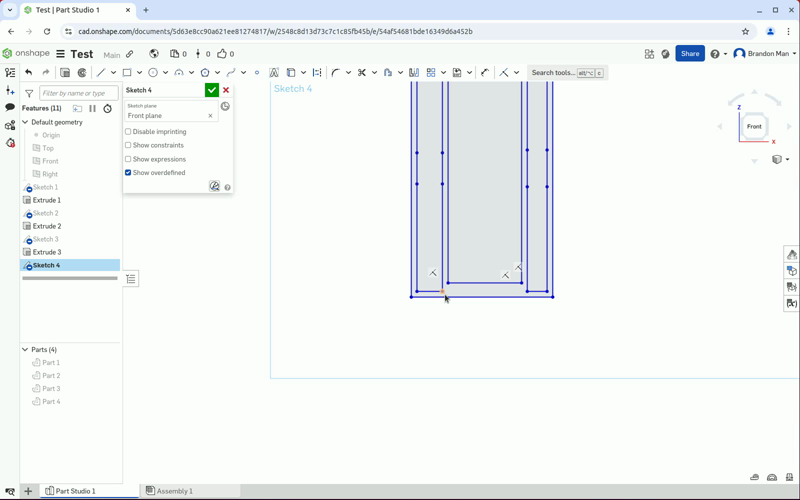
scroll(6)
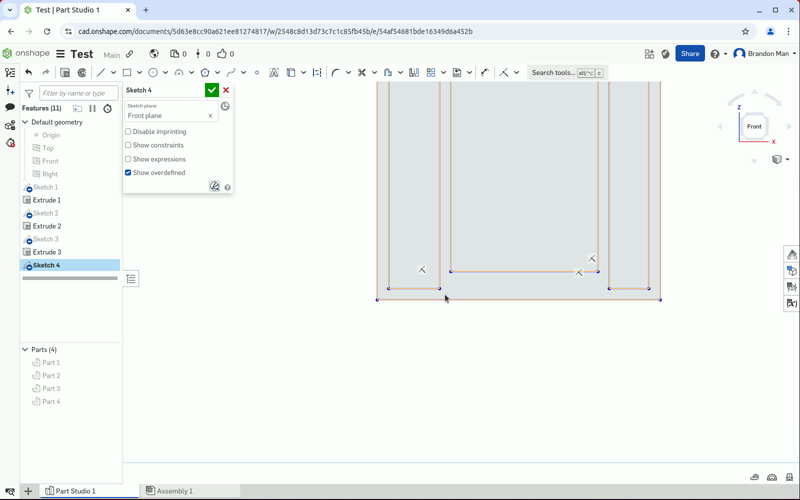
click(445, 294)
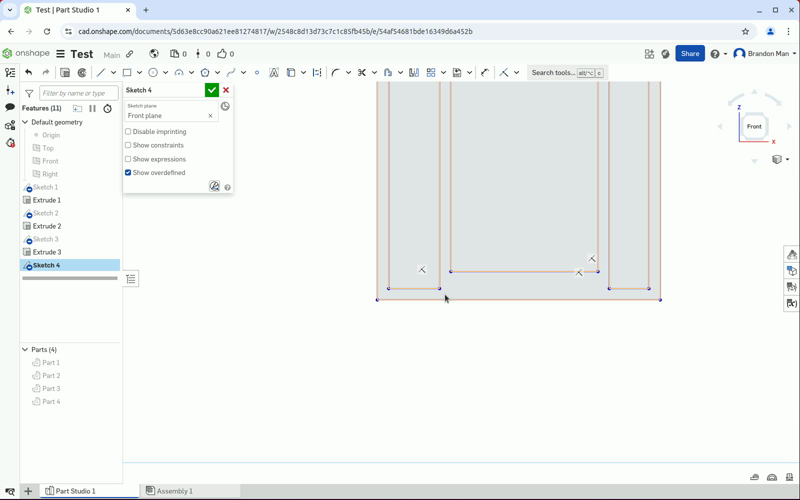
scroll(-6)
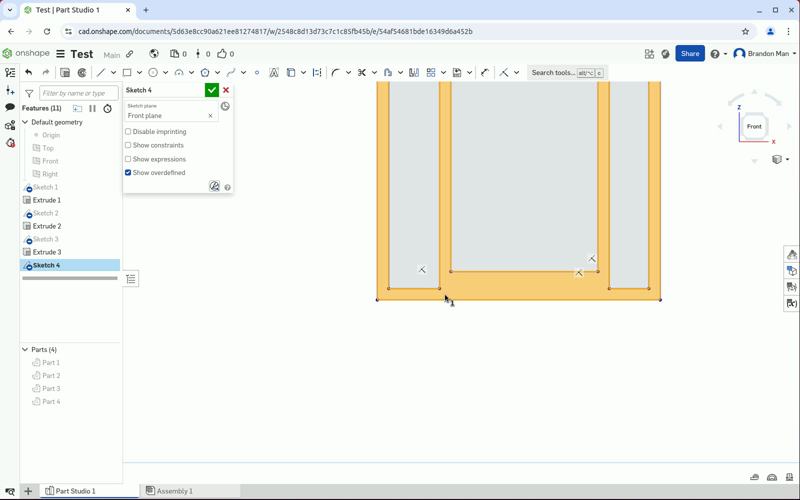
scroll(-6)
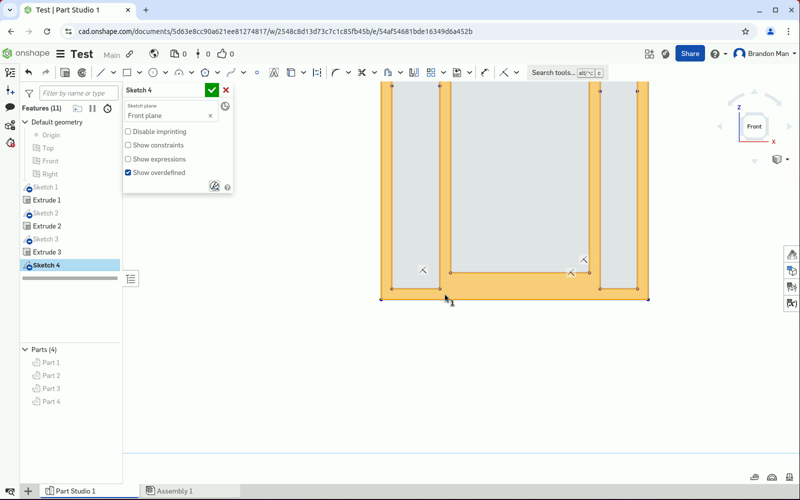
scroll(-6)
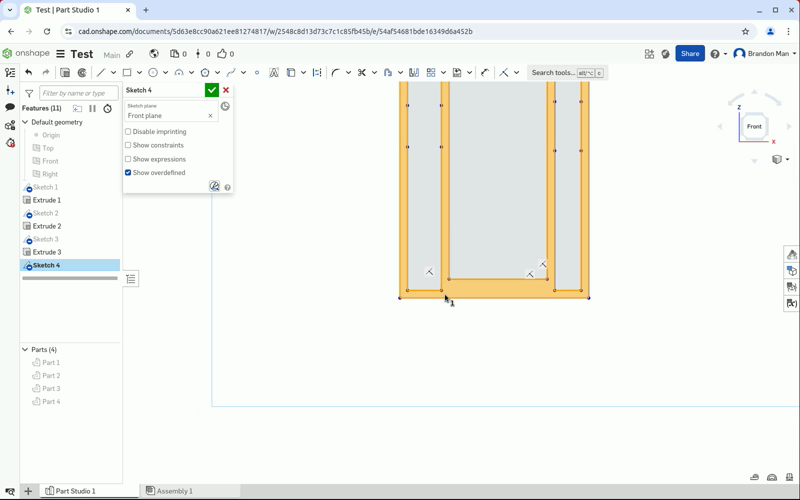
scroll(-6)
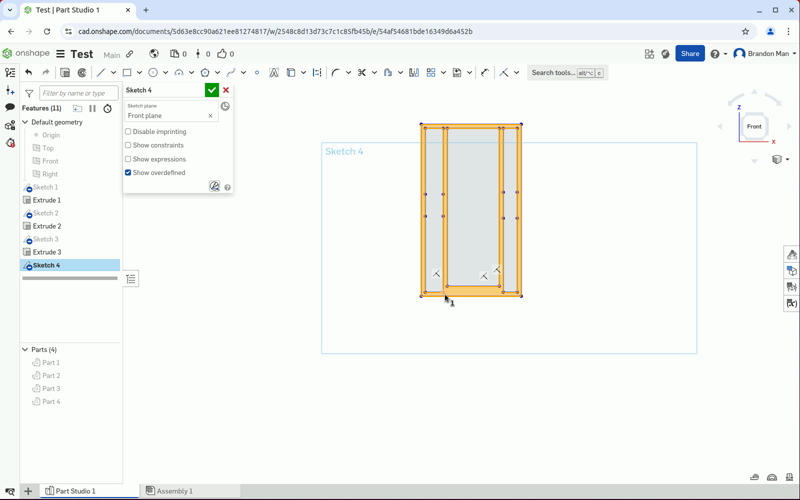
scroll(-6)
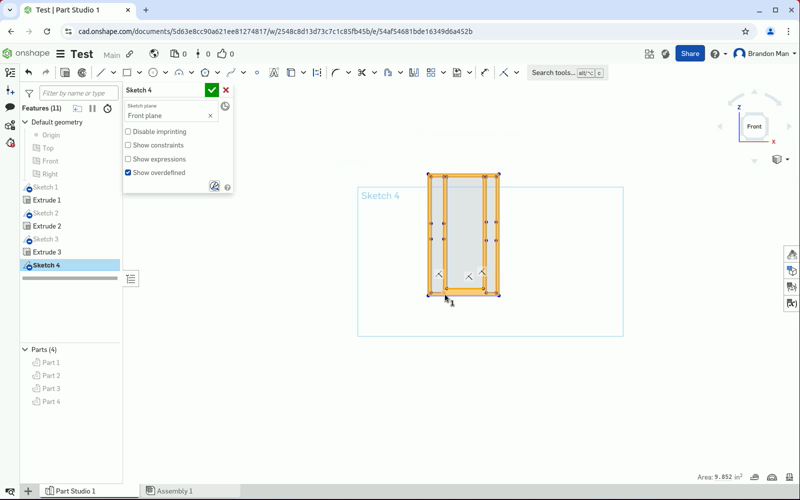
scroll(-6)
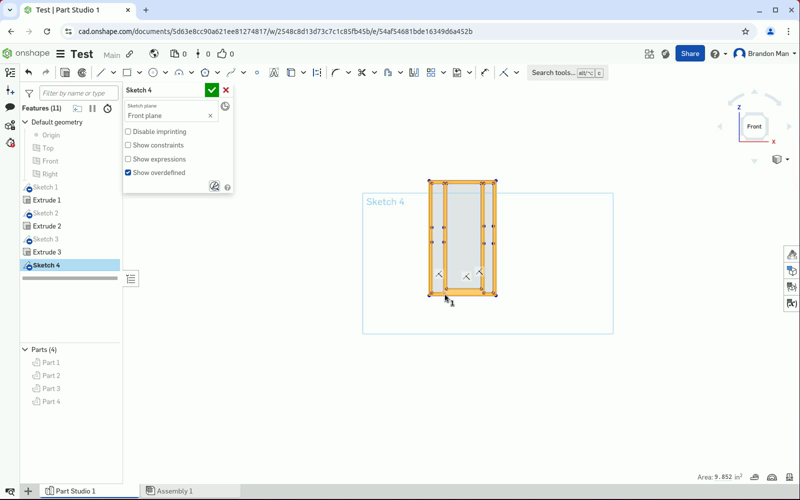
scroll(-6)
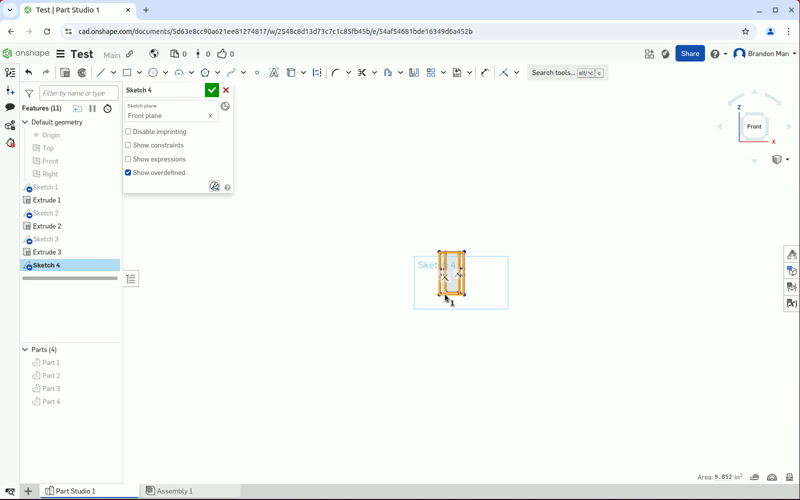
mouse_move(73, 352)
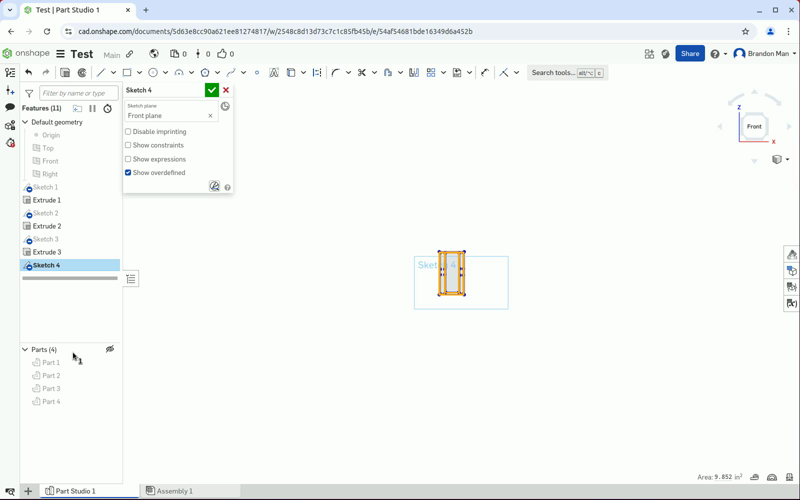
key(shift+y)
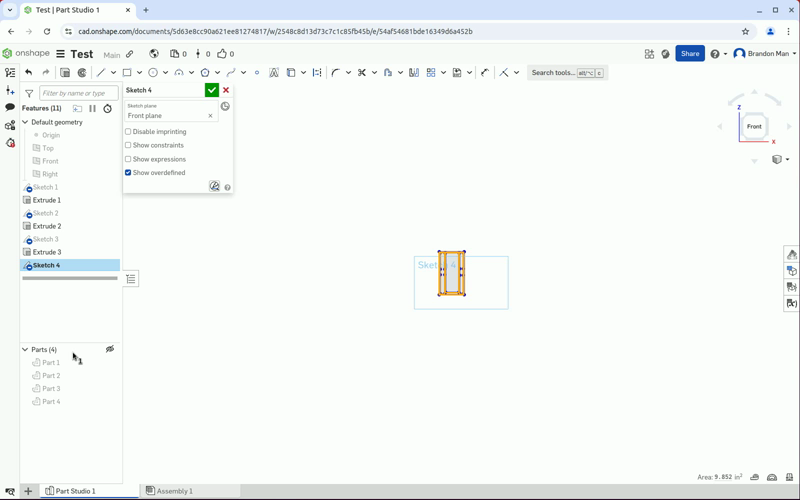
key(shift+e)
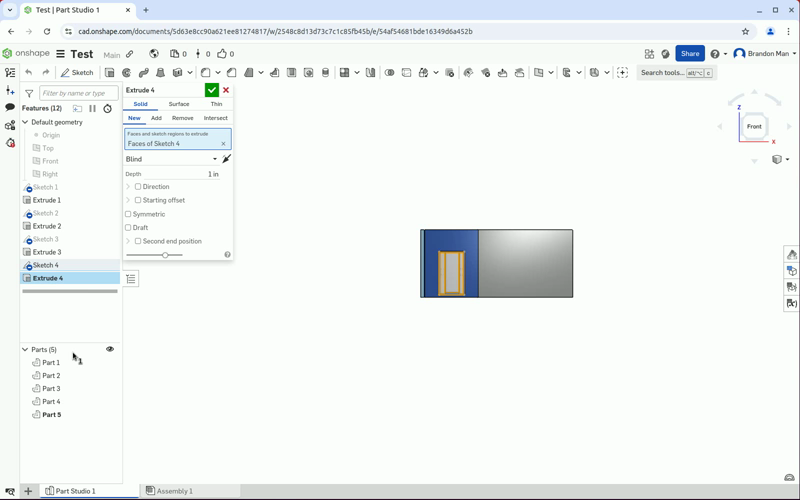
mouse_move(143, 106)
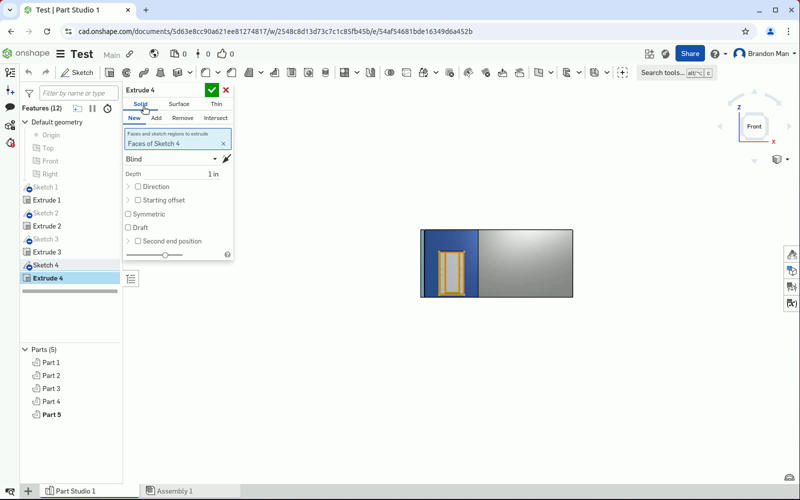
click(143, 106)
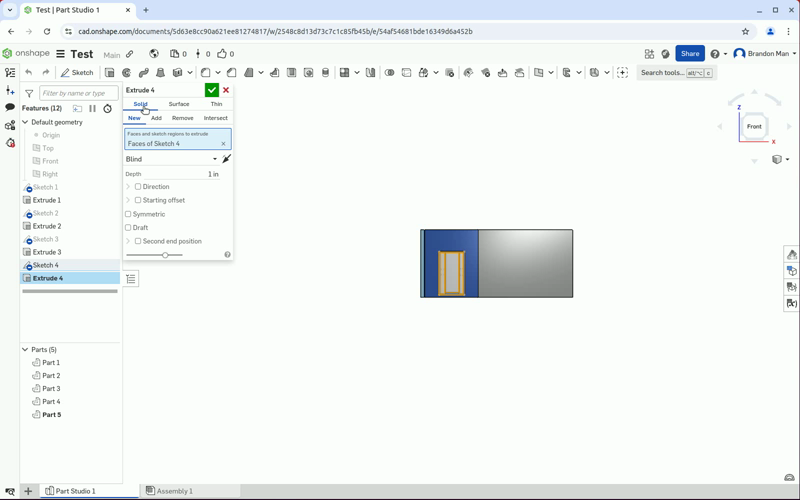
mouse_move(137, 120)
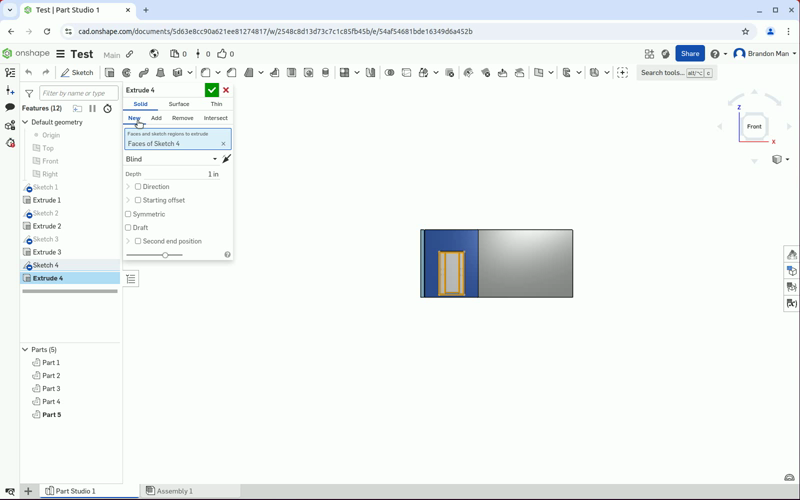
click(137, 120)
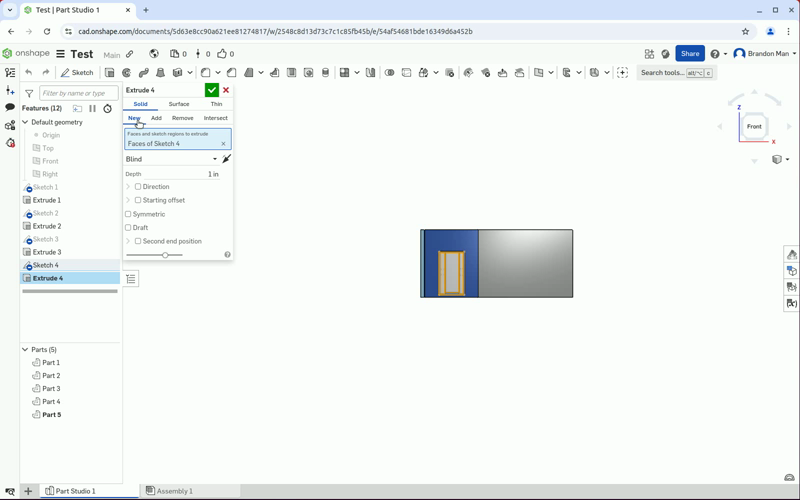
key(tab, 4)
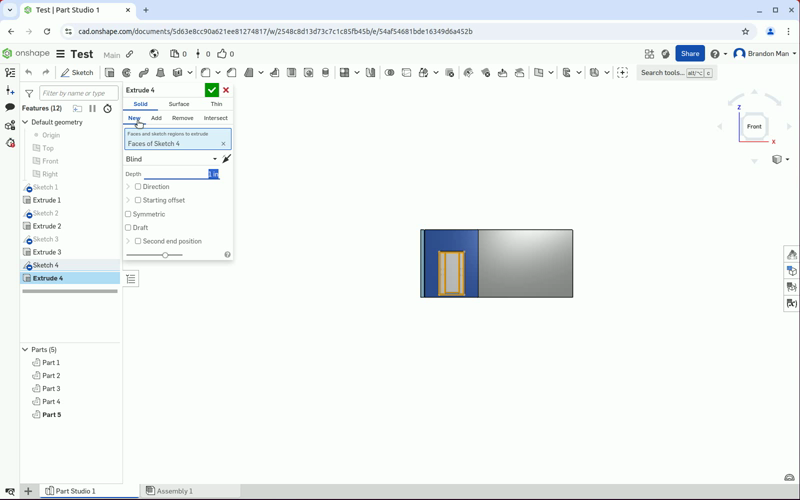
text(0.241)
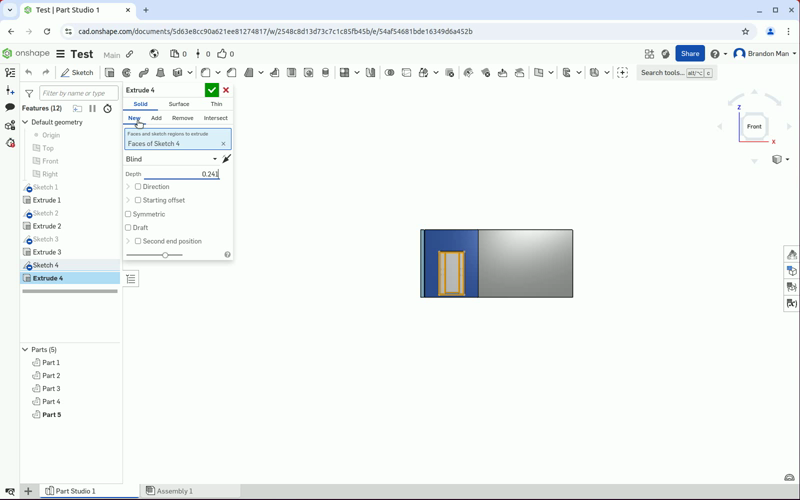
key(enter)
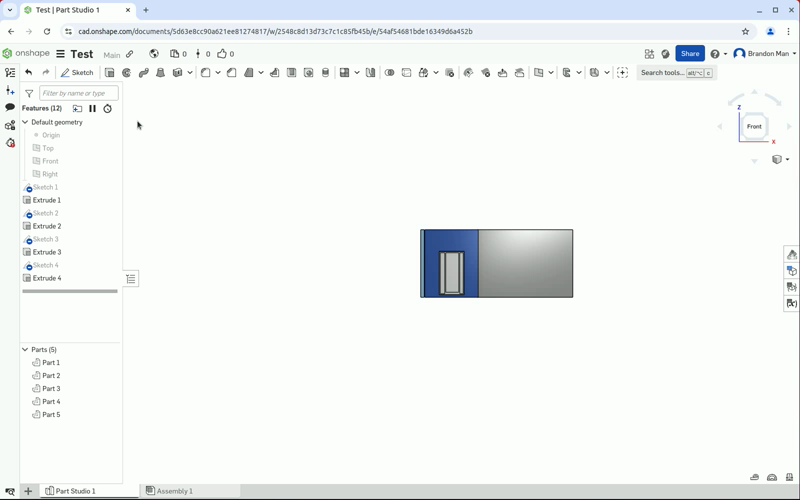
key(shift+h)
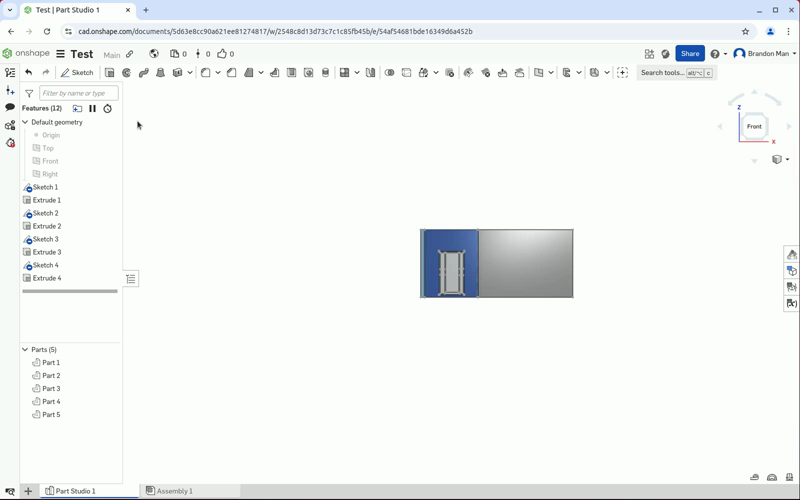
key(shift+h)
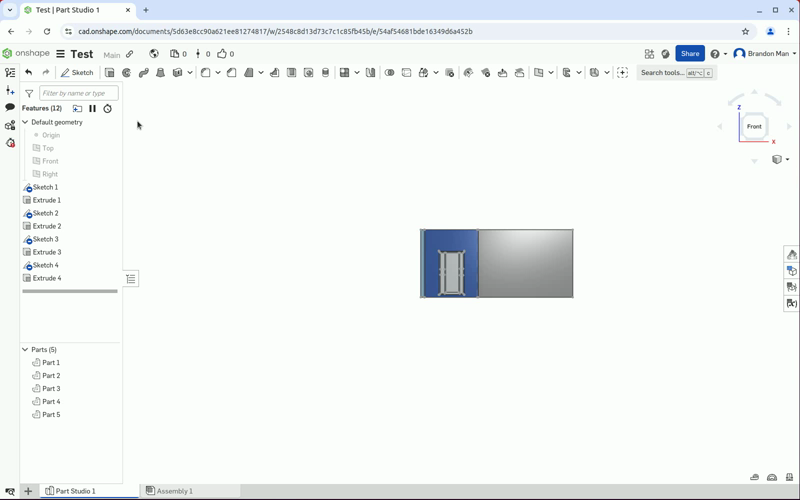
key(shift+7)
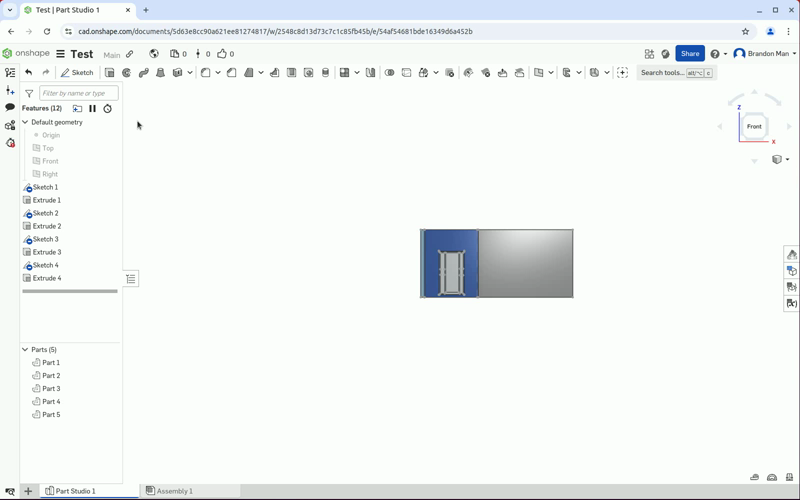
key(left, 2)
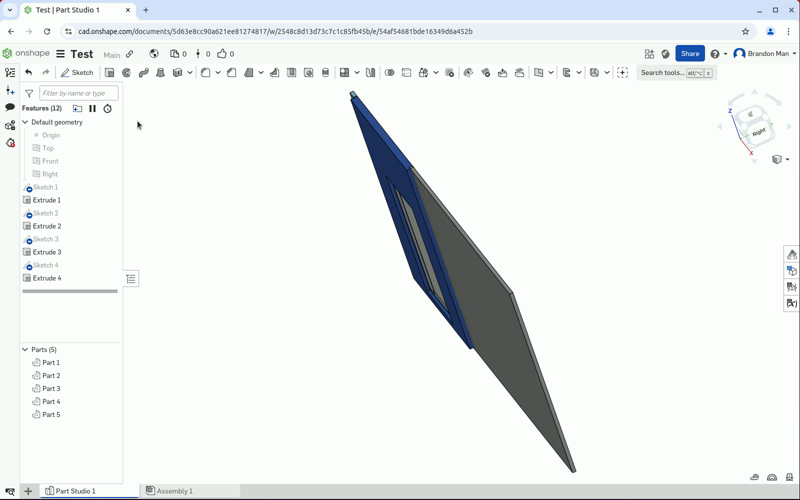
key(down, 2)
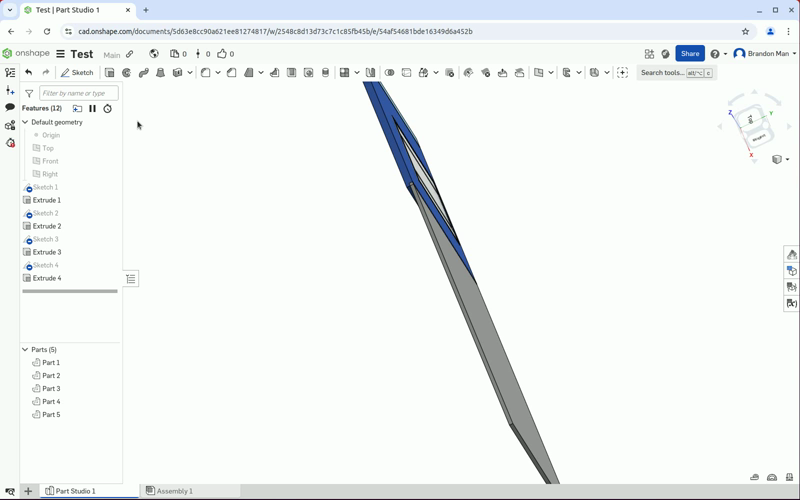
key(up, 2)
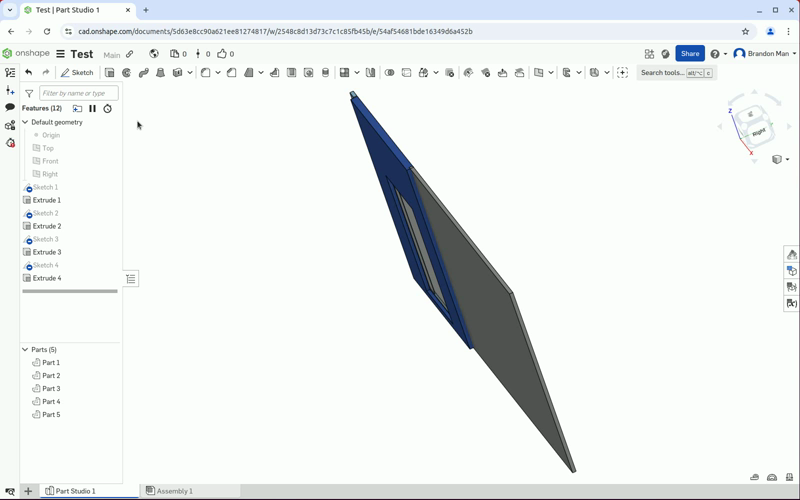
key(right, 2)
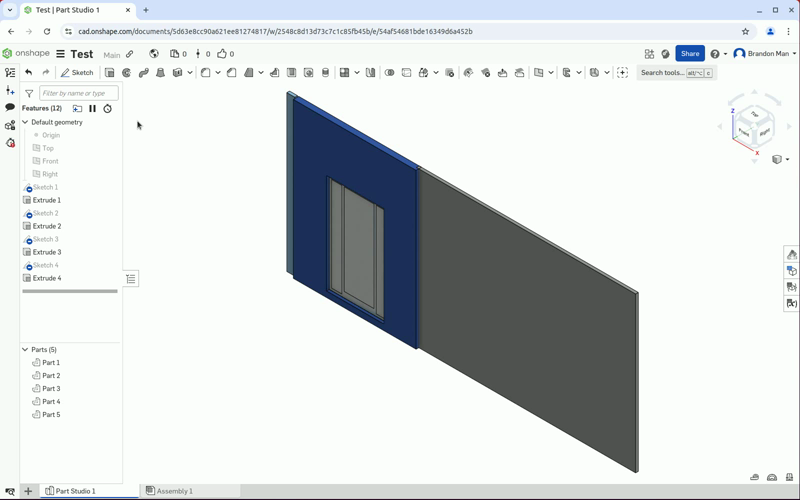
mouse_move(73, 189)
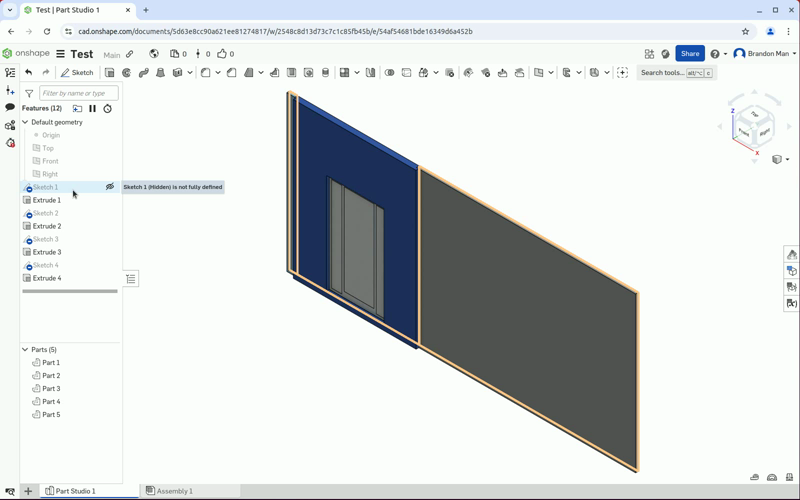
click(73, 189)